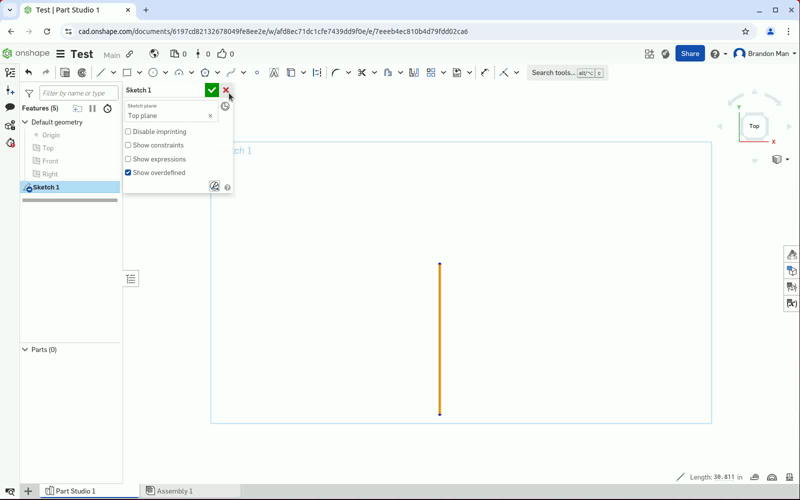
key(shift+h)
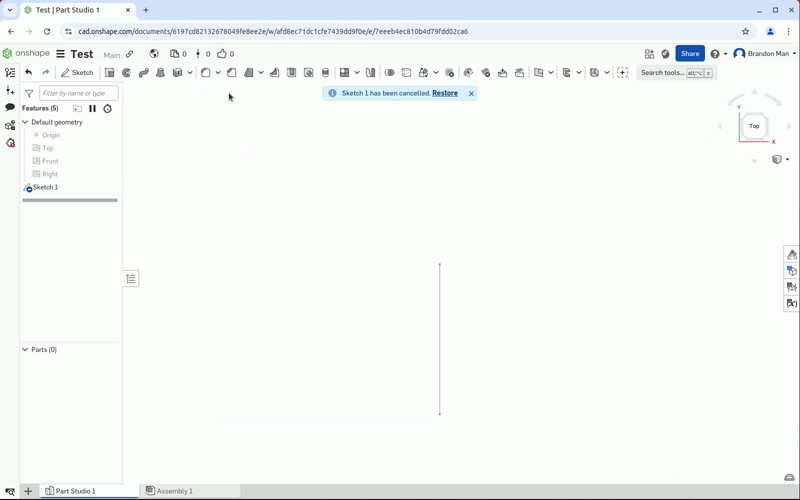
key(shift+s)
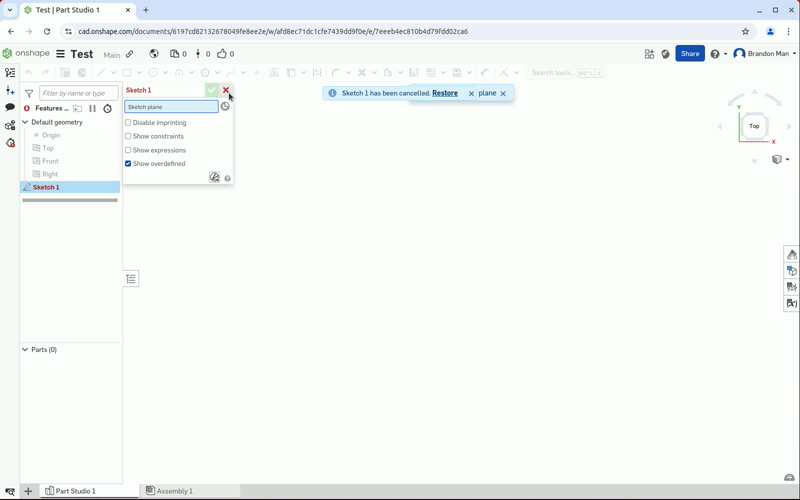
mouse_move(73, 150)
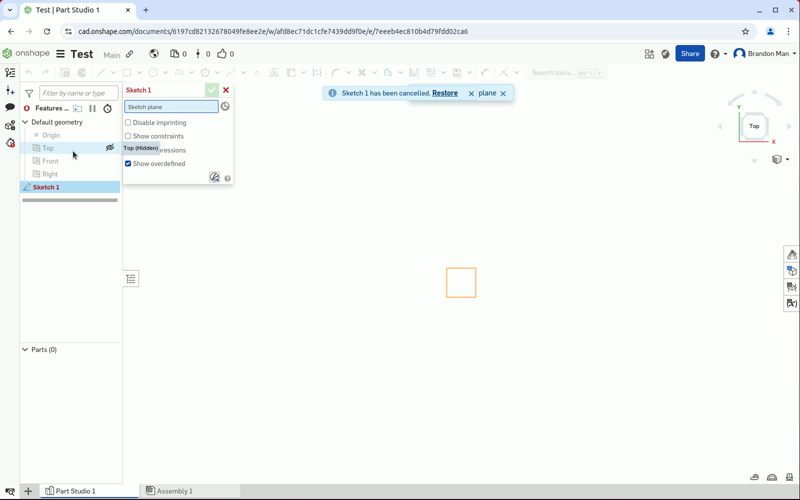
click(73, 150)
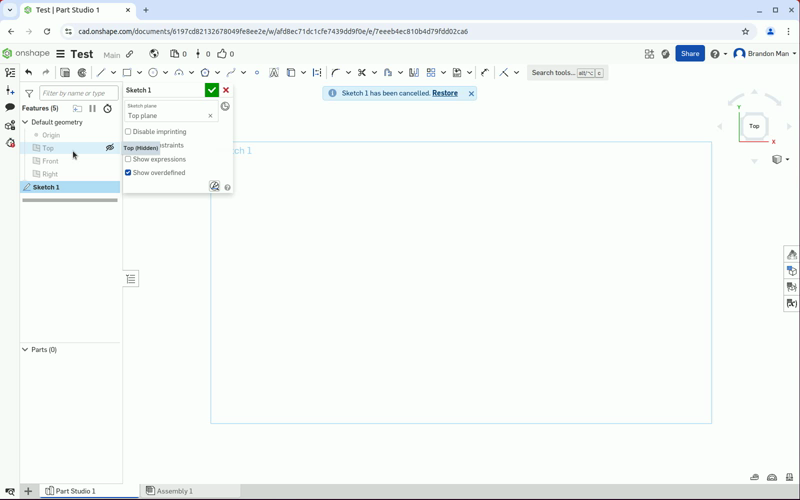
mouse_move(73, 352)
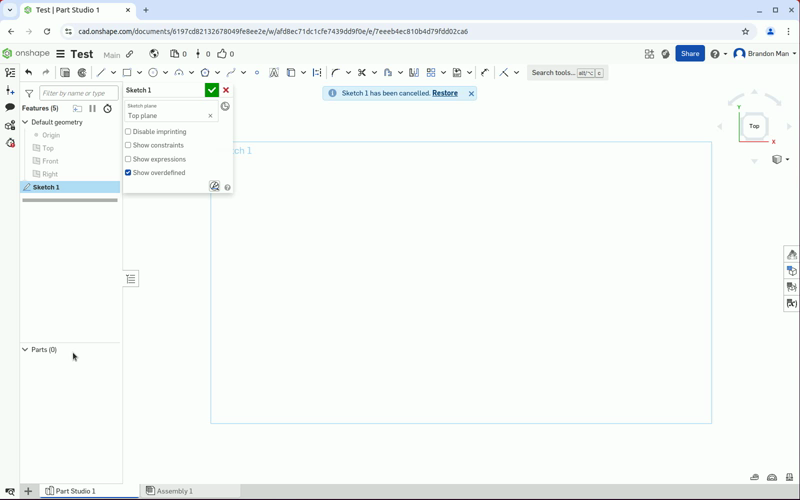
key(y)
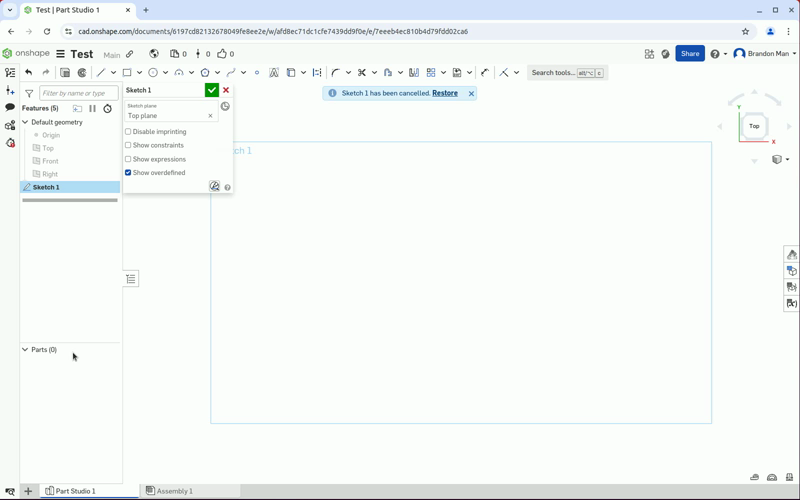
key(a)
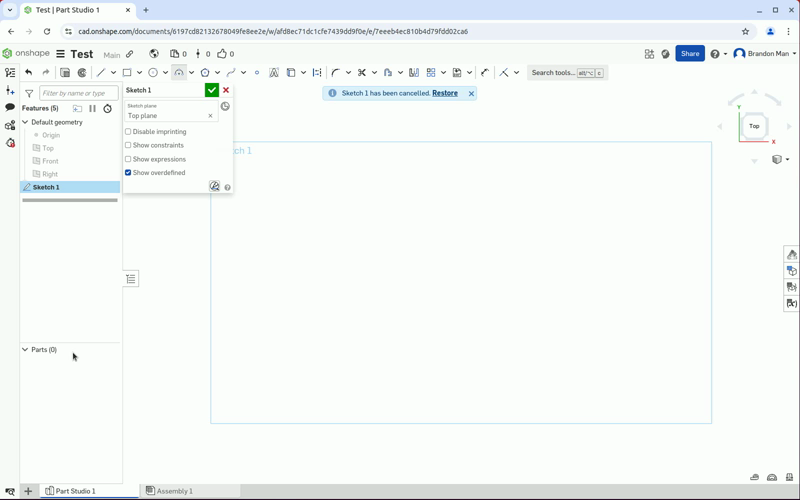
key_down(shift)
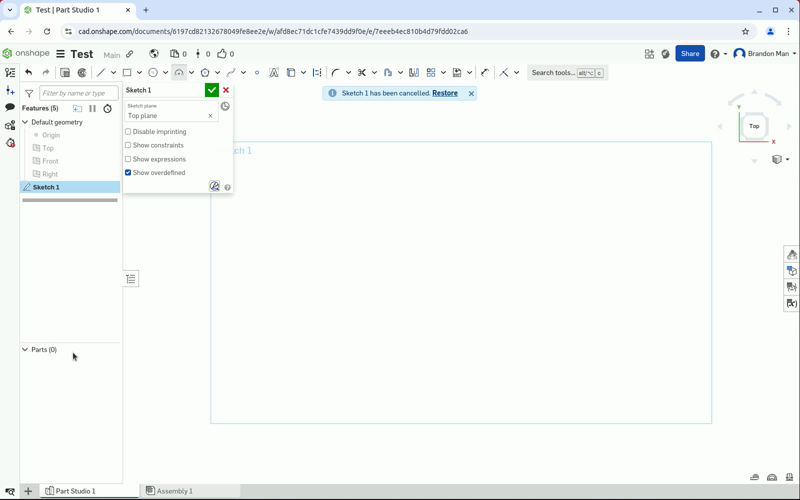
mouse_move(359, 268)
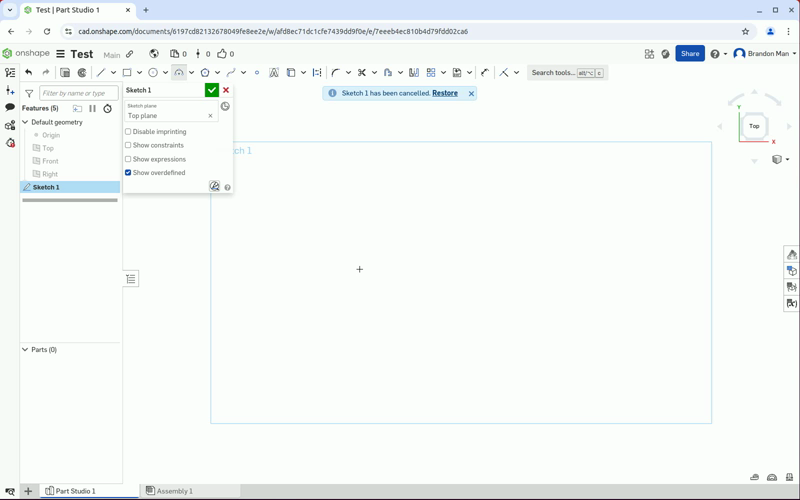
click(359, 268)
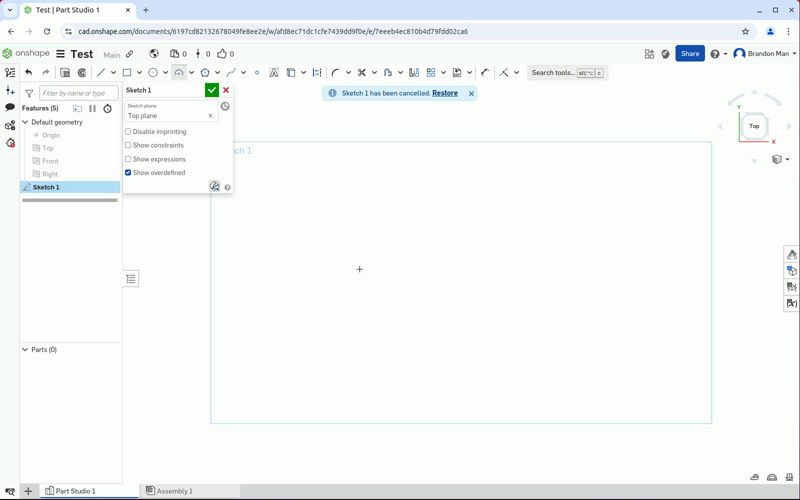
key_up(shift)
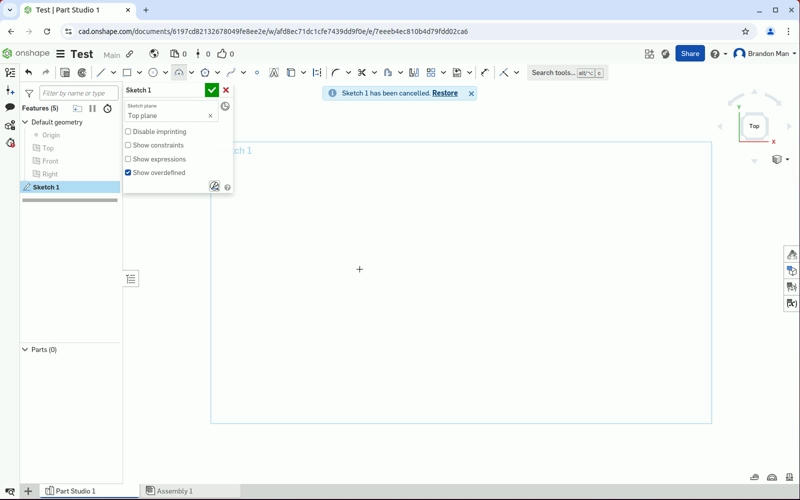
key_down(shift)
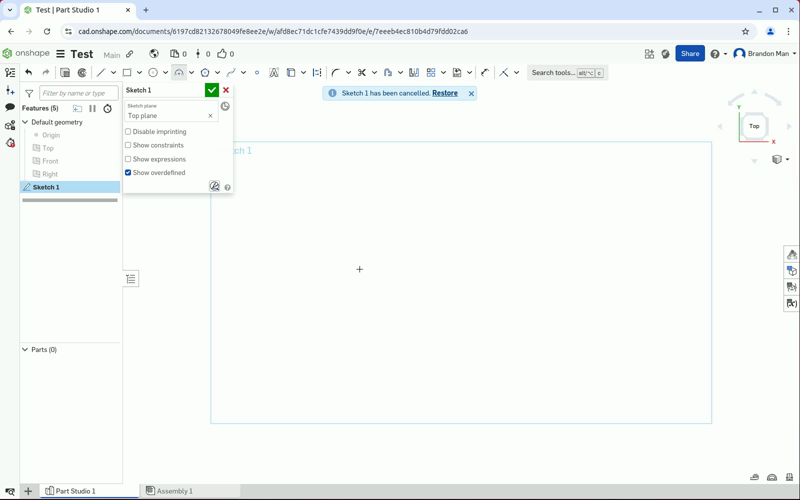
mouse_move(372, 277)
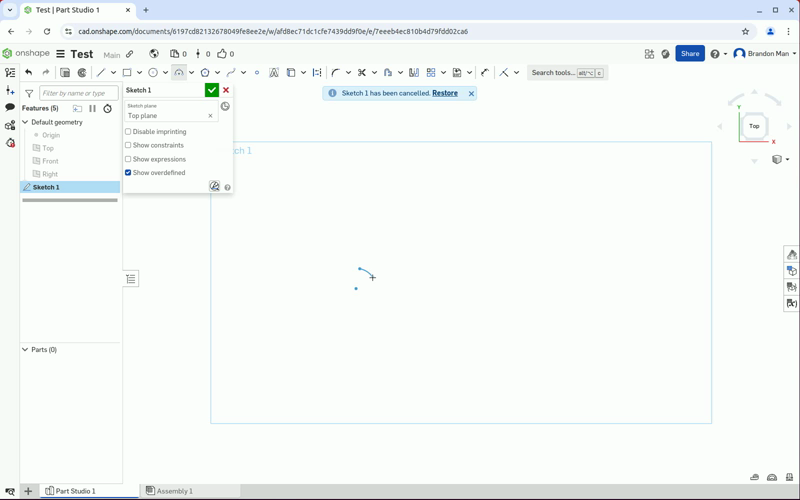
click(372, 277)
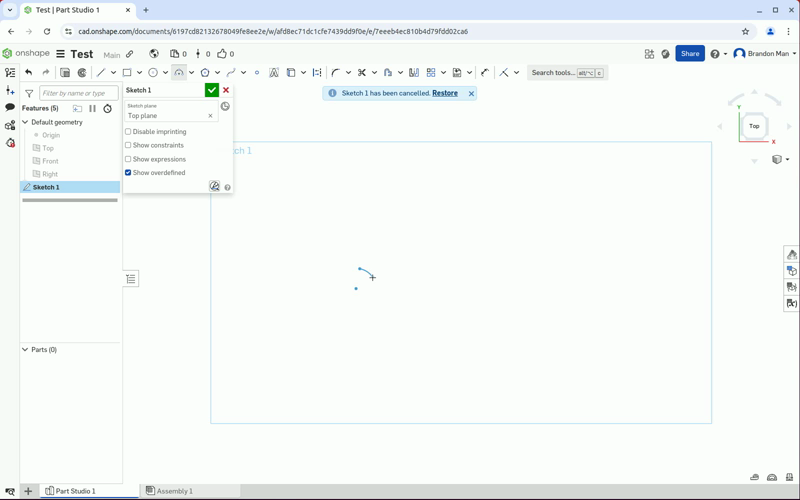
mouse_move(367, 271)
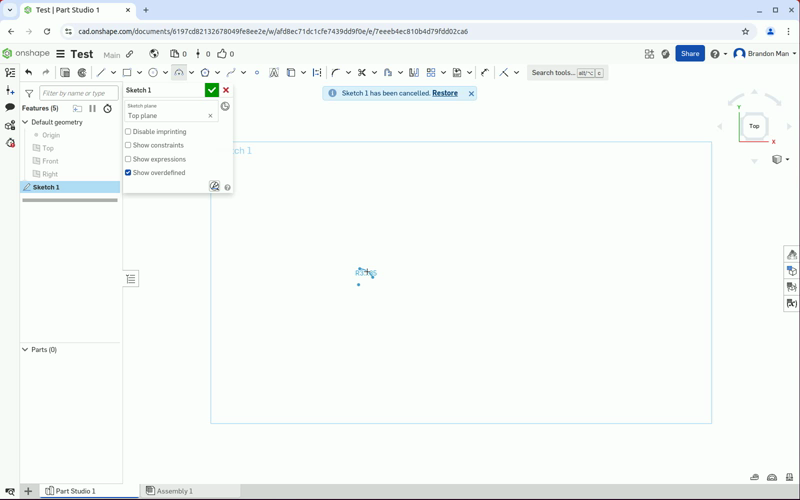
click(367, 271)
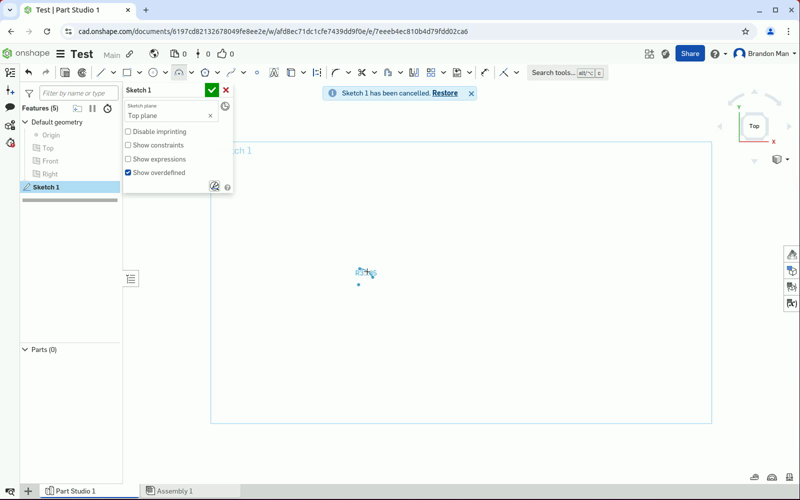
key_up(shift)
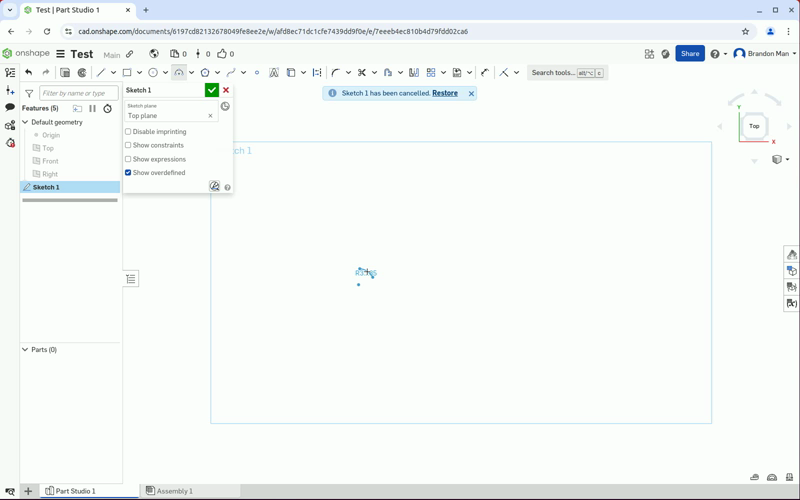
mouse_move(372, 277)
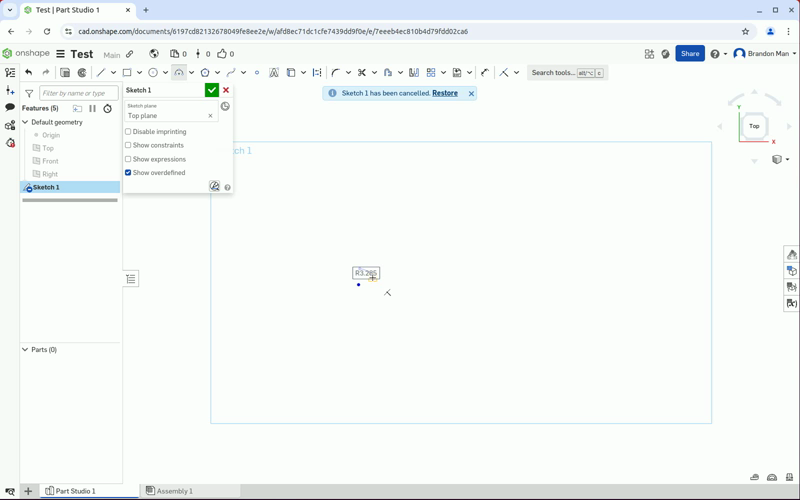
click(372, 277)
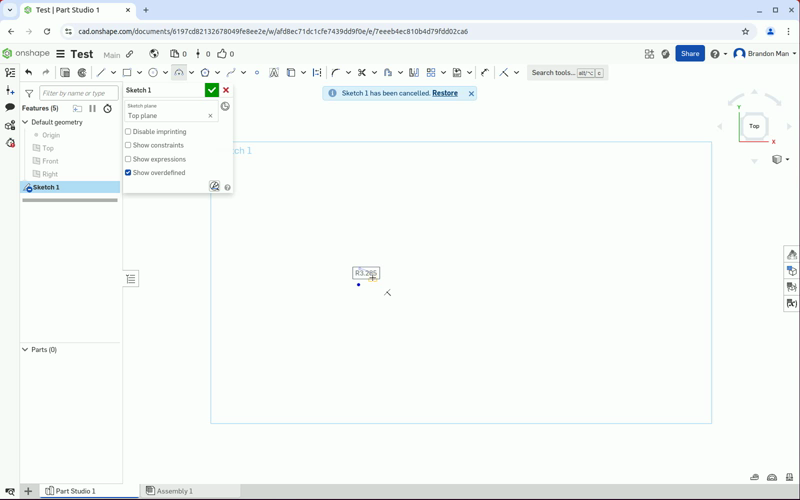
key_down(shift)
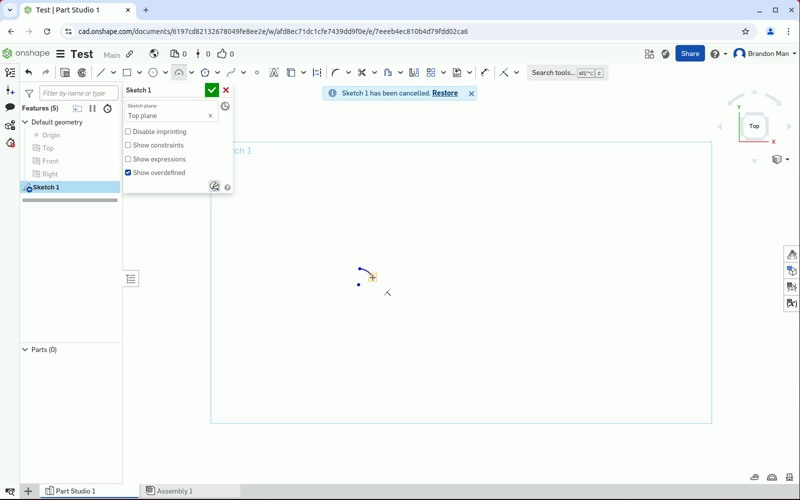
mouse_move(548, 277)
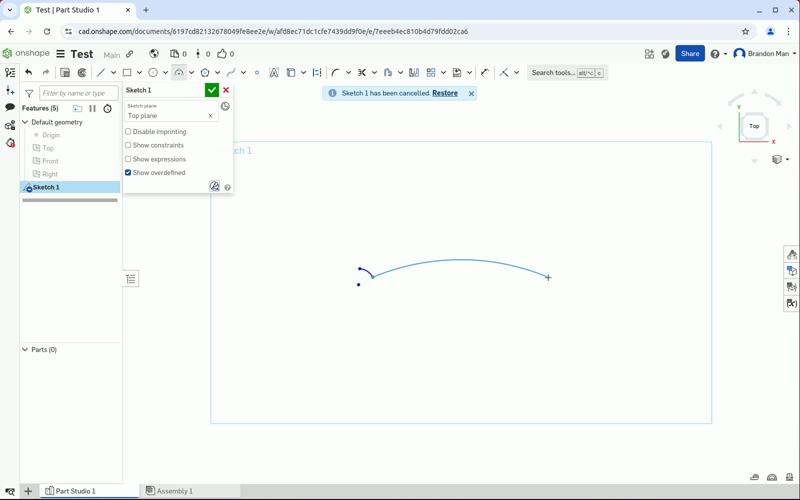
click(548, 277)
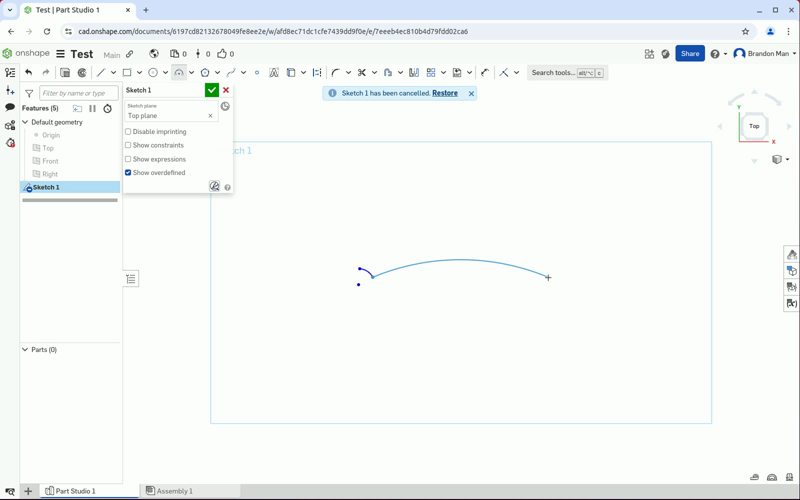
mouse_move(460, 194)
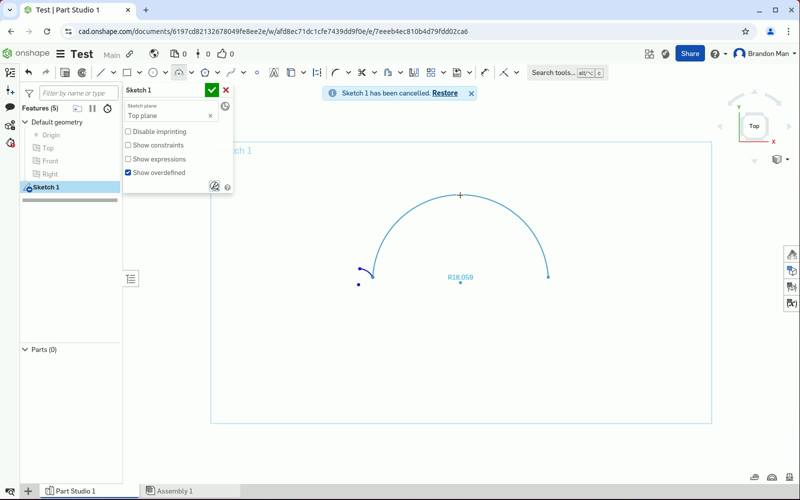
click(460, 194)
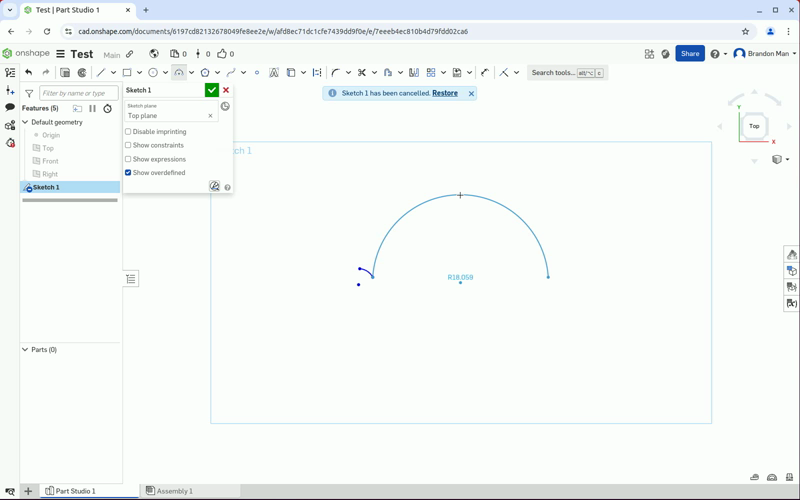
key_up(shift)
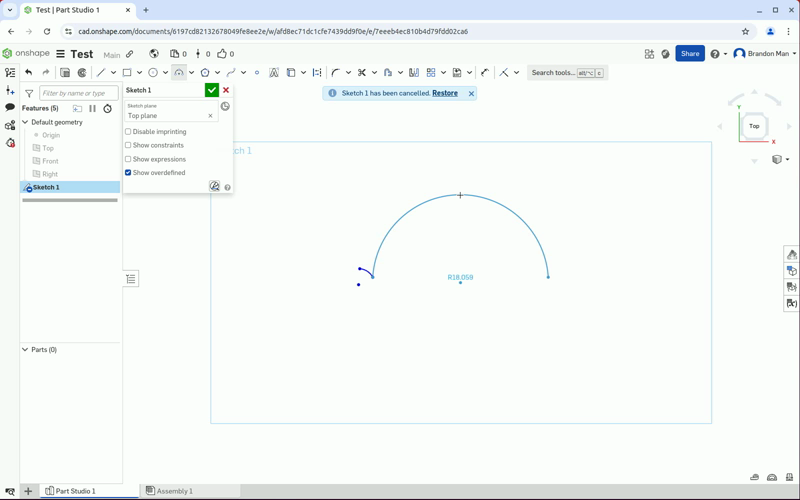
mouse_move(548, 277)
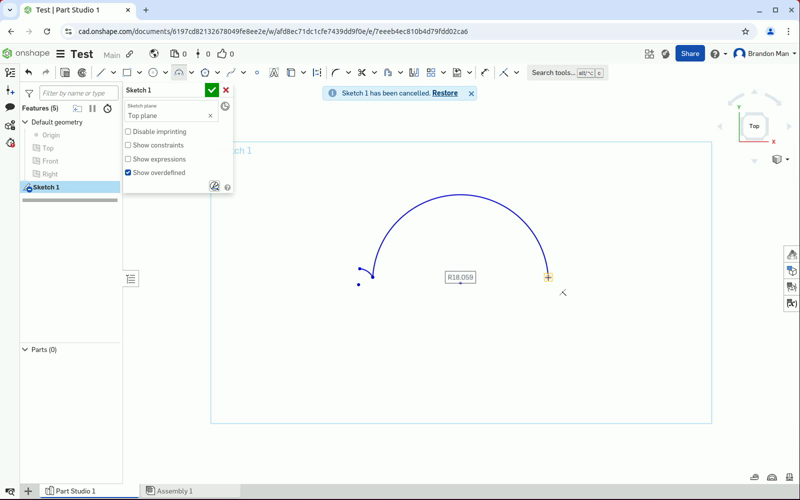
click(548, 277)
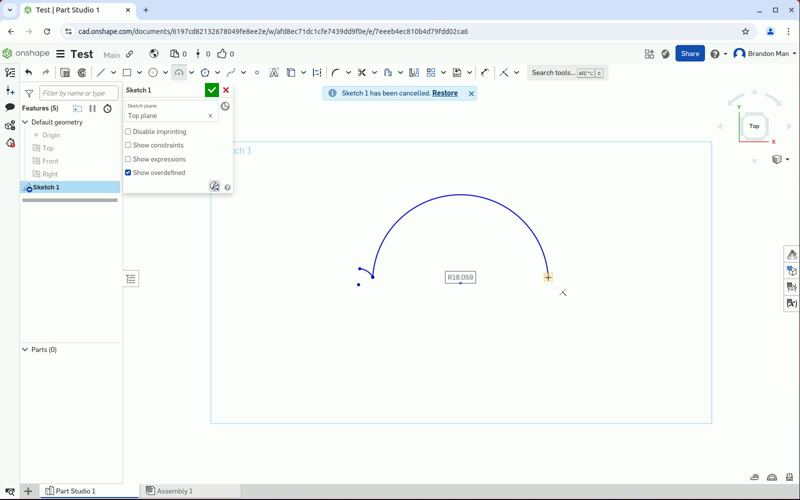
key_down(shift)
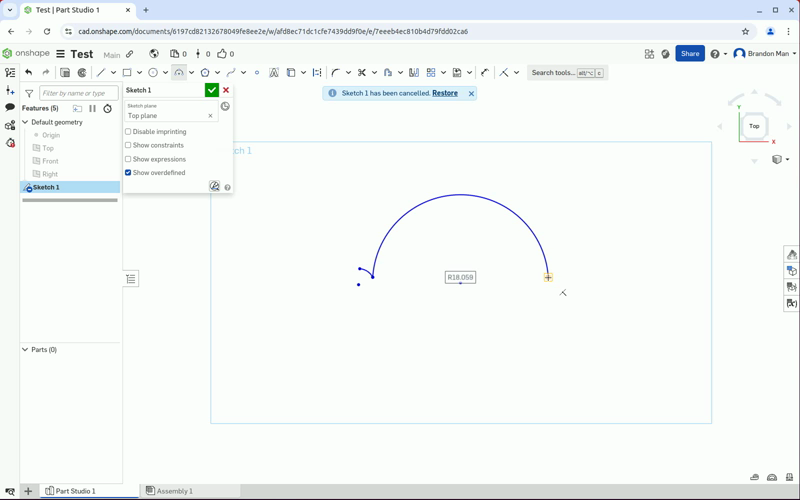
mouse_move(560, 268)
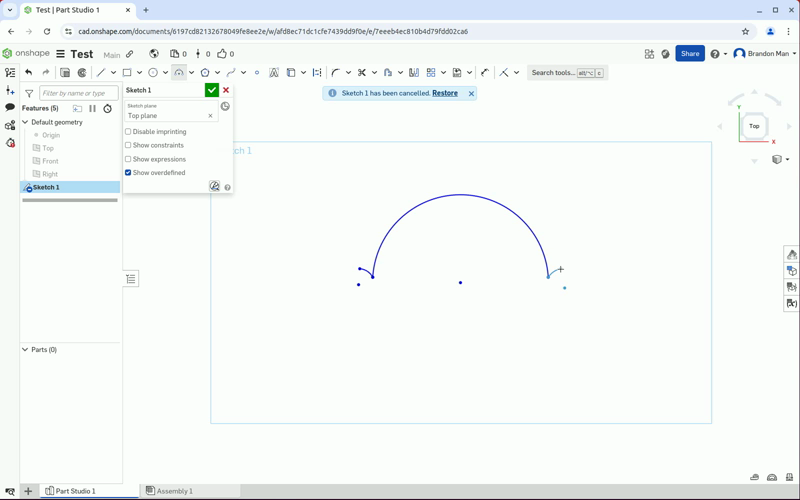
click(560, 268)
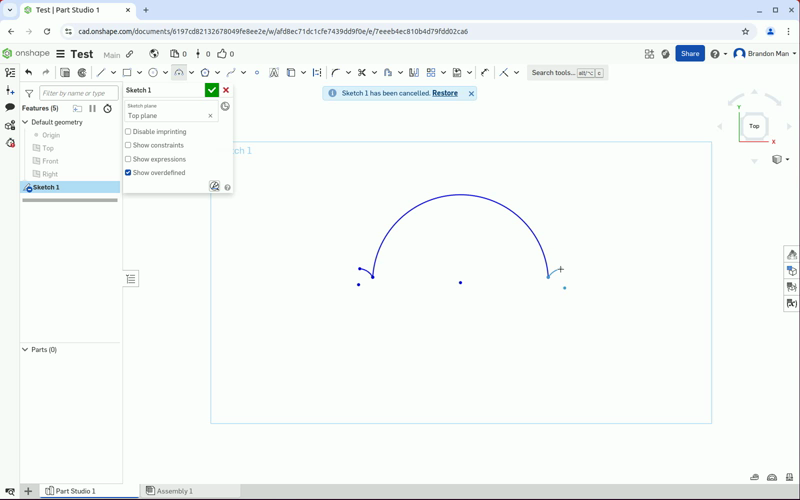
mouse_move(553, 271)
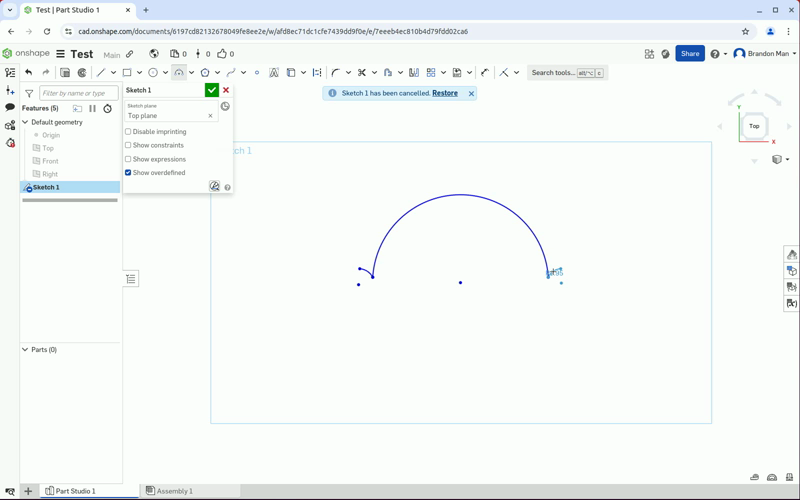
click(553, 271)
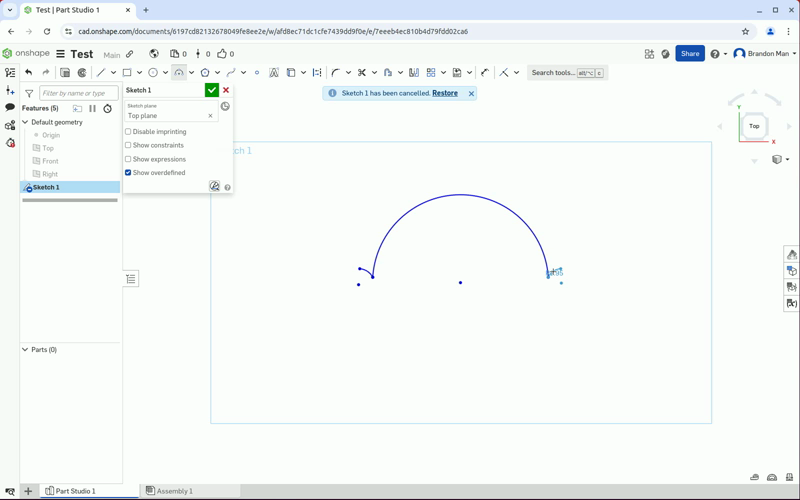
key_up(shift)
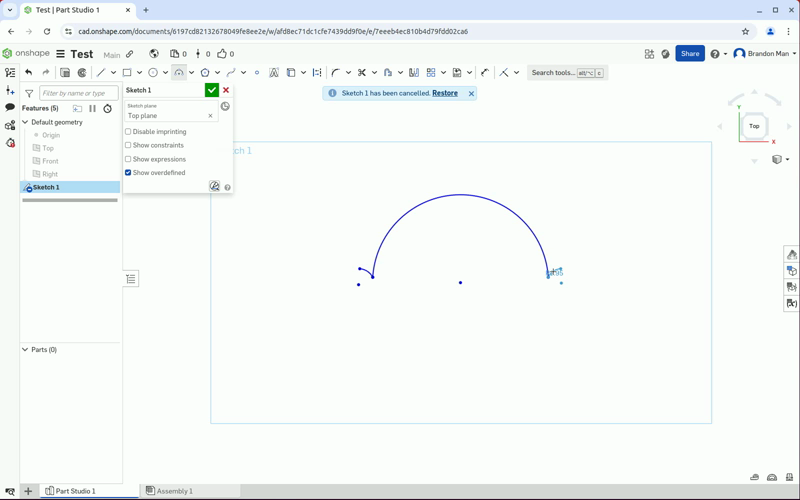
mouse_move(560, 268)
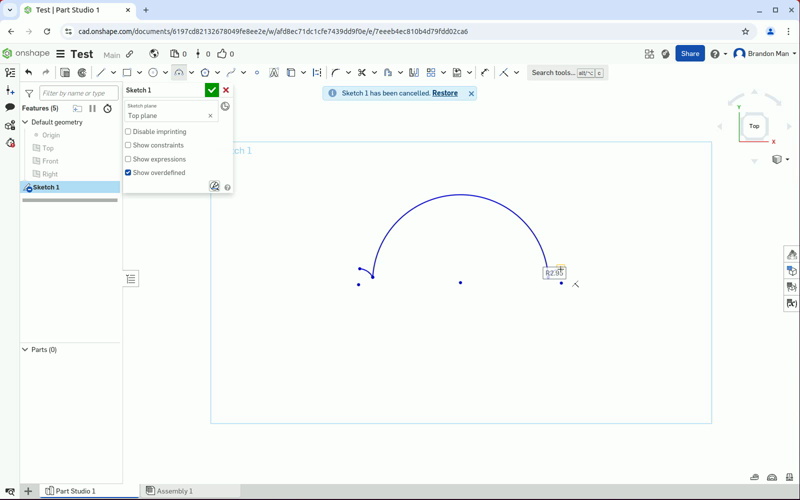
click(560, 268)
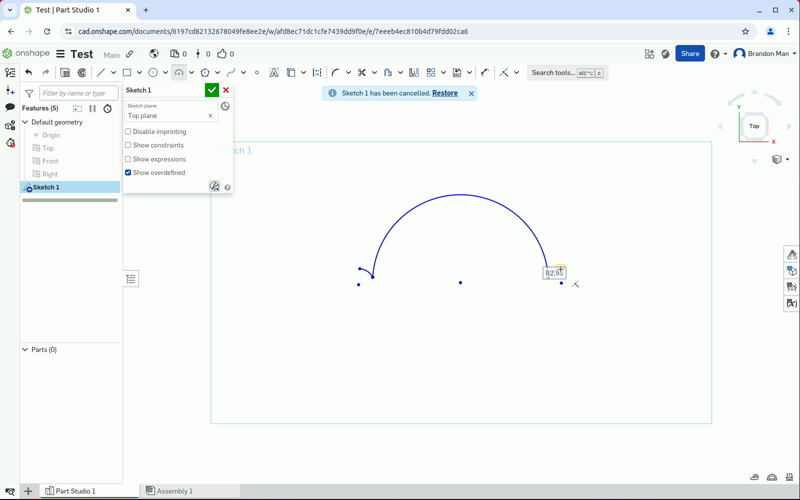
mouse_move(359, 268)
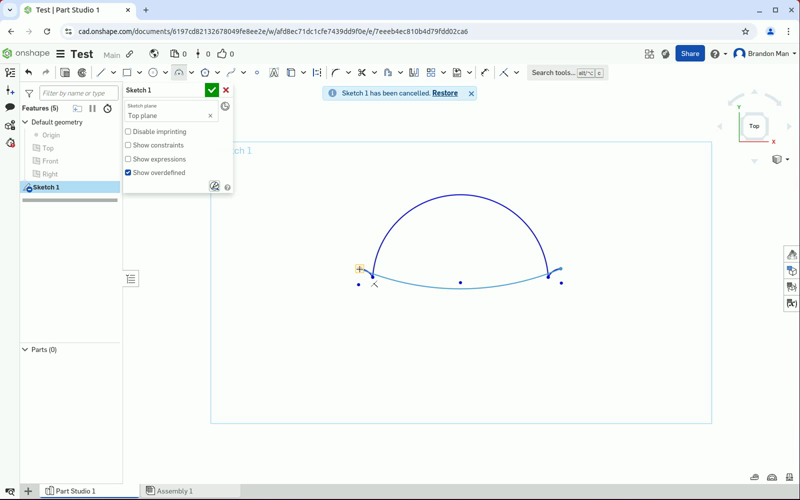
click(359, 268)
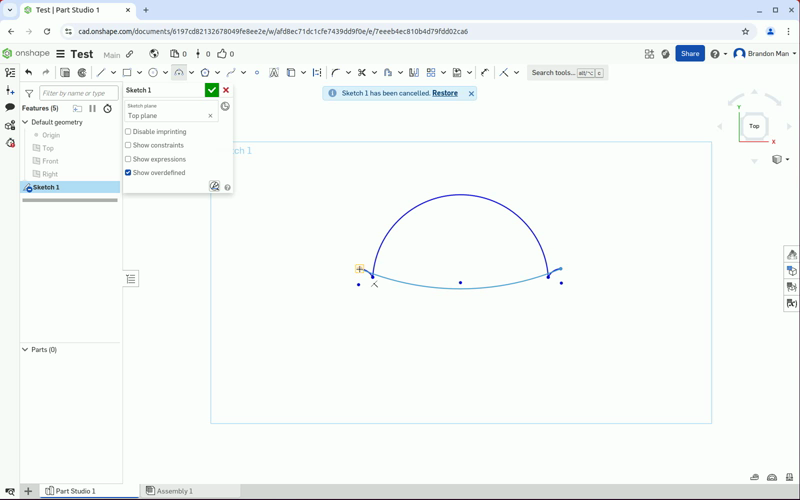
key_down(shift)
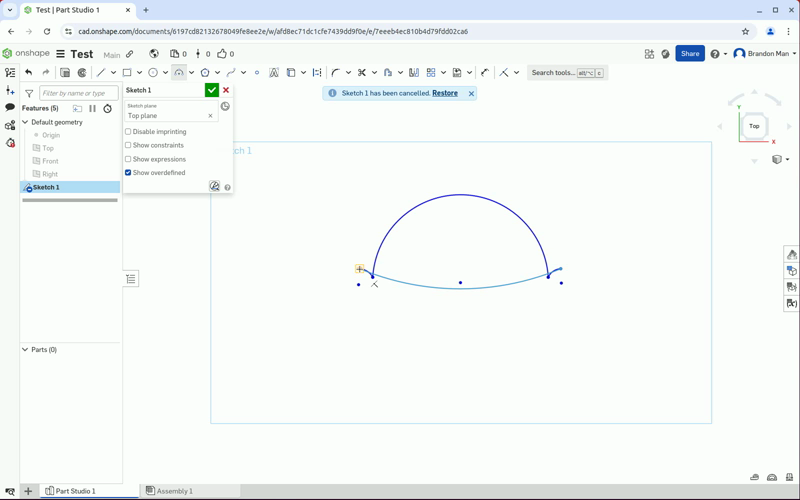
mouse_move(460, 181)
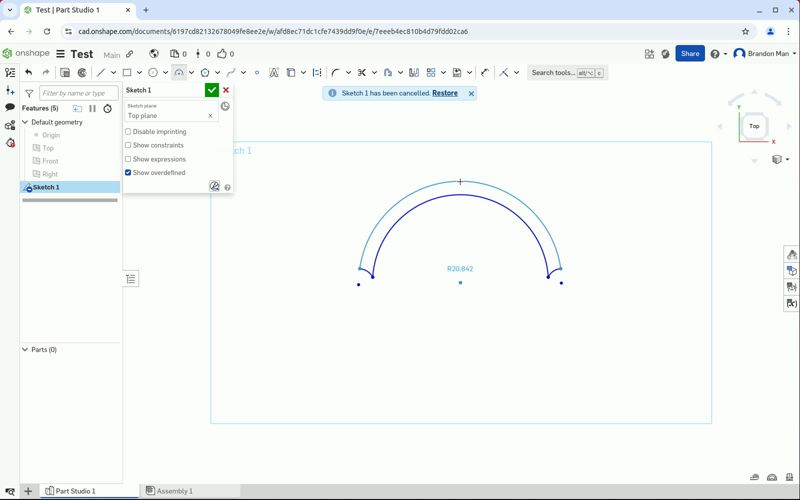
click(460, 181)
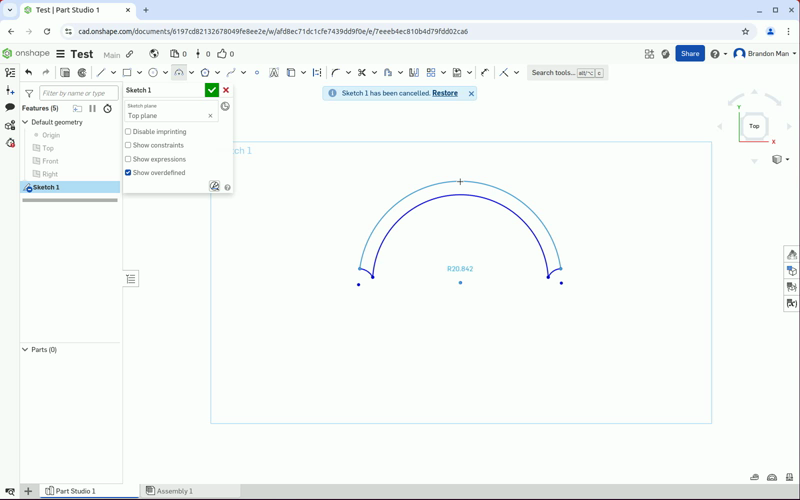
key_up(shift)
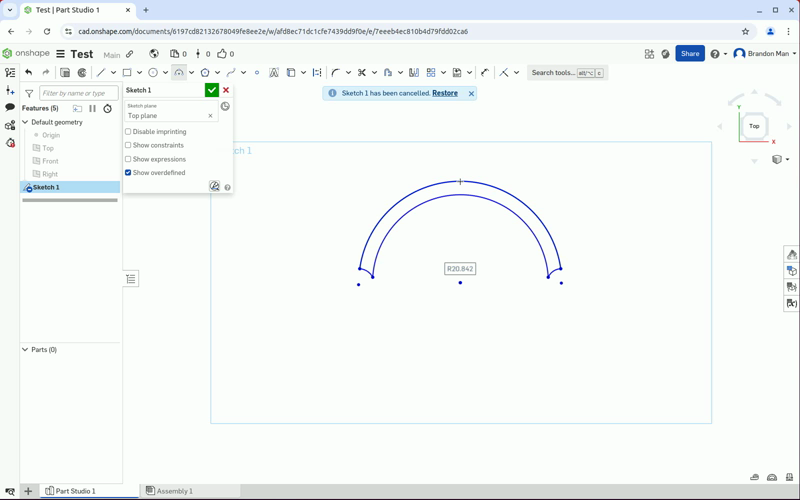
key(esc)
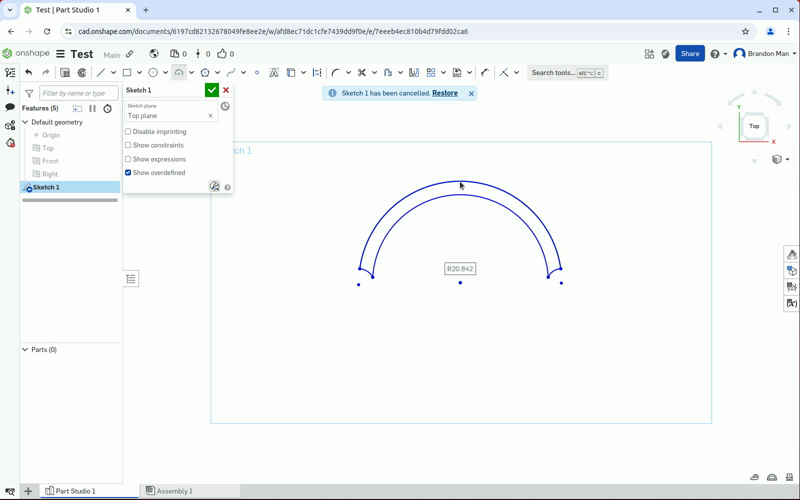
mouse_move(499, 198)
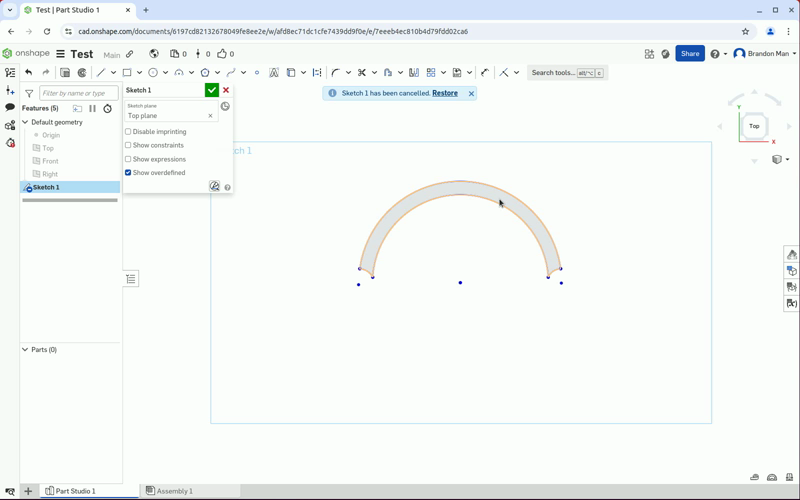
click(499, 198)
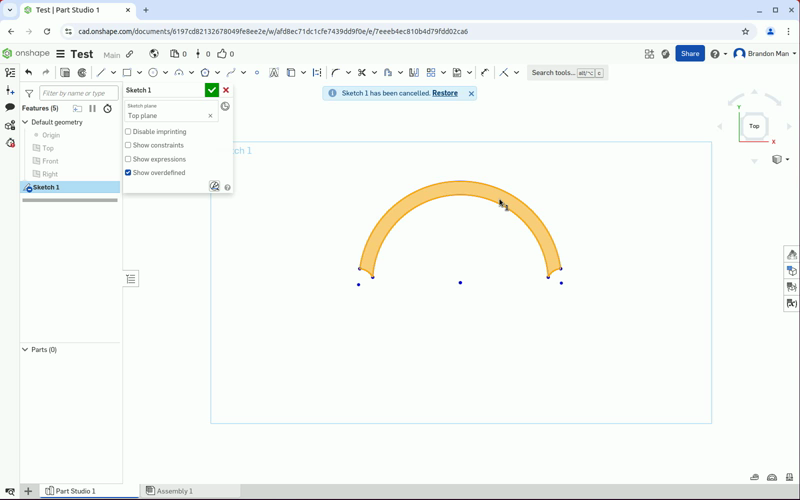
mouse_move(73, 352)
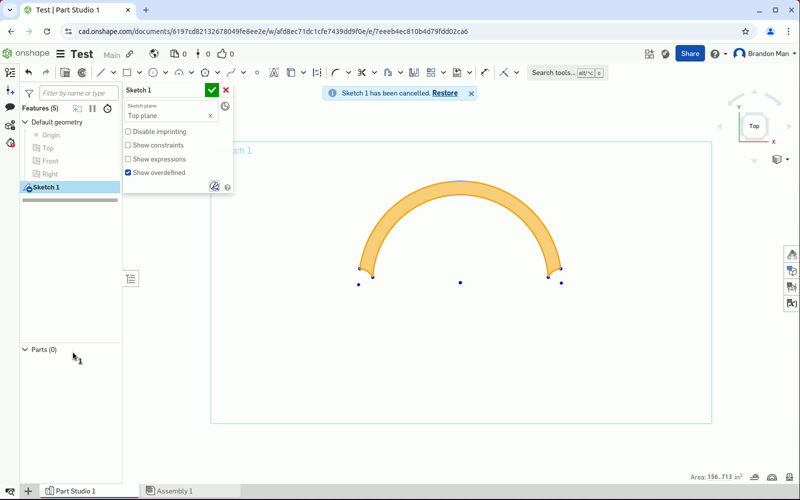
key(shift+y)
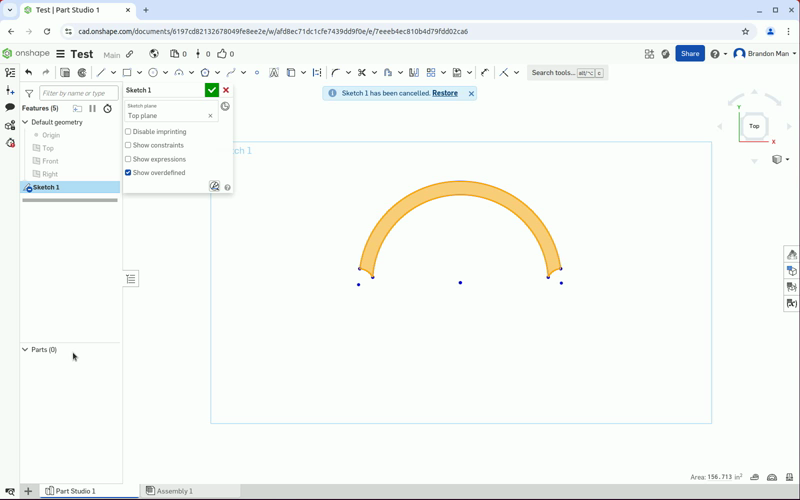
key(shift+e)
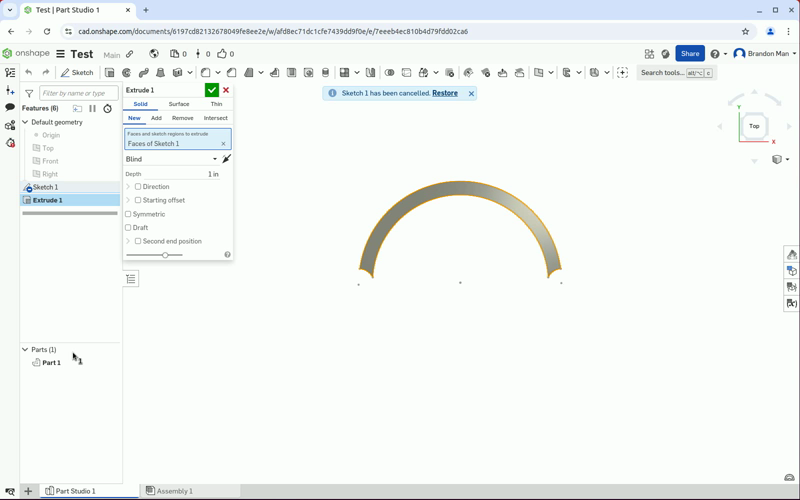
mouse_move(143, 106)
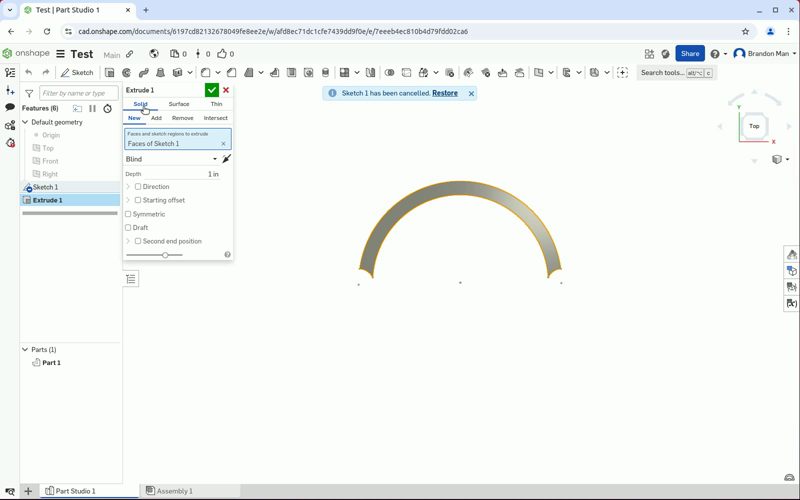
click(143, 106)
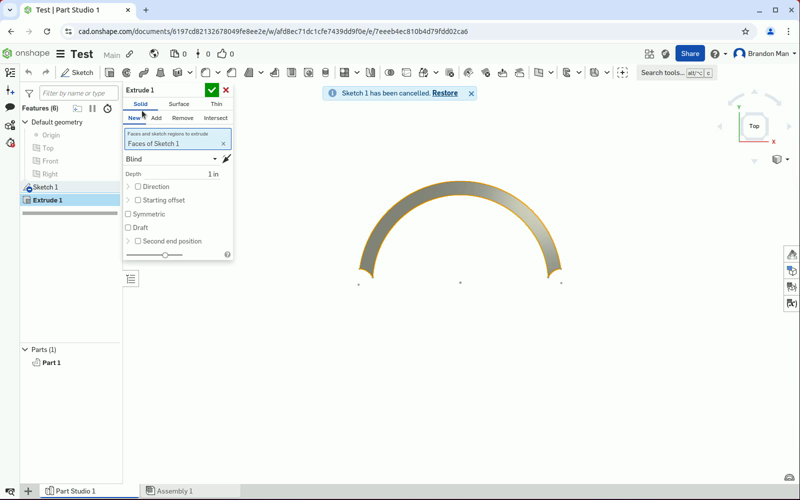
mouse_move(137, 120)
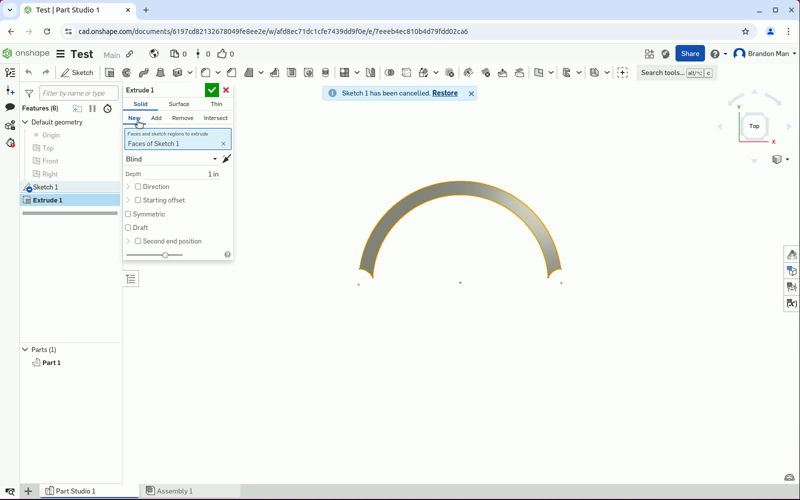
click(137, 120)
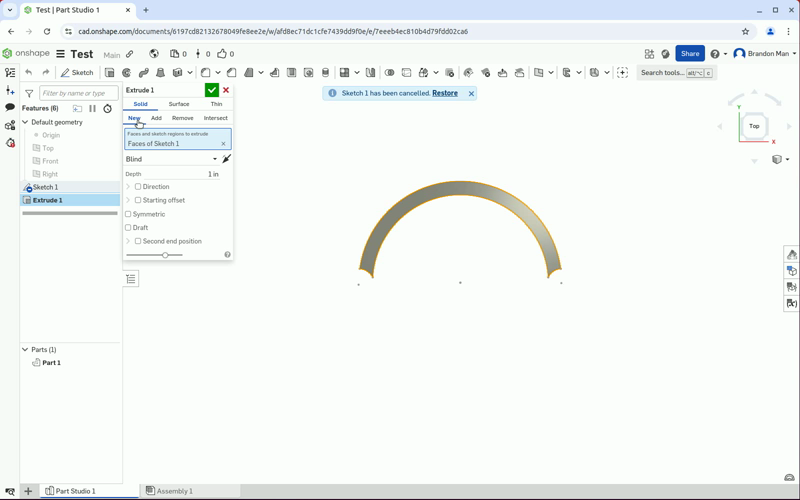
key(tab, 4)
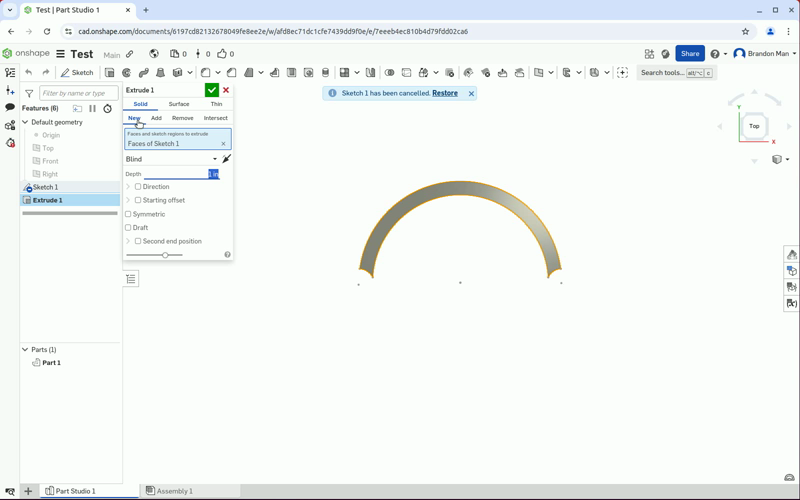
text(2.889)
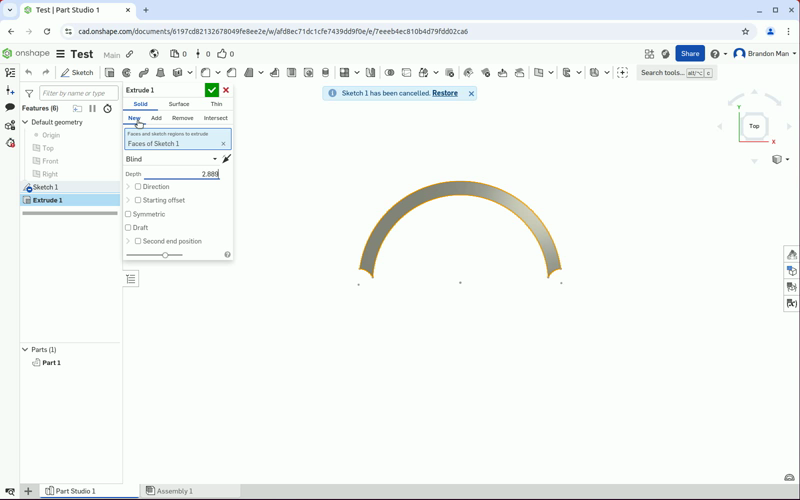
key(enter)
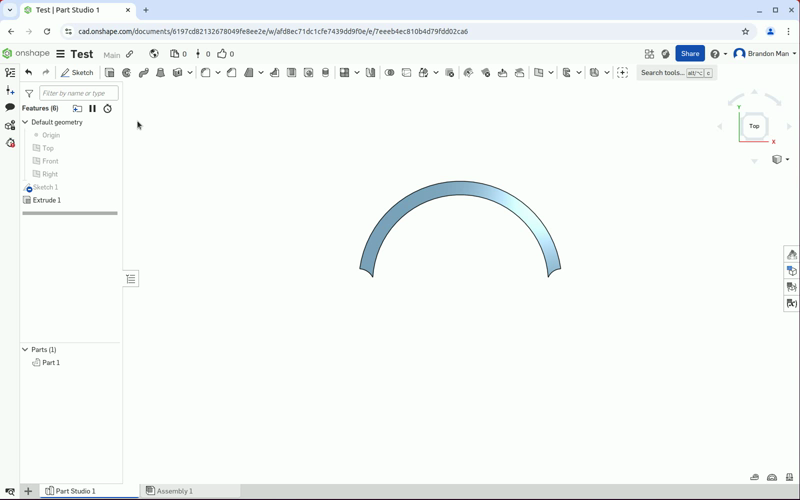
key(shift+h)
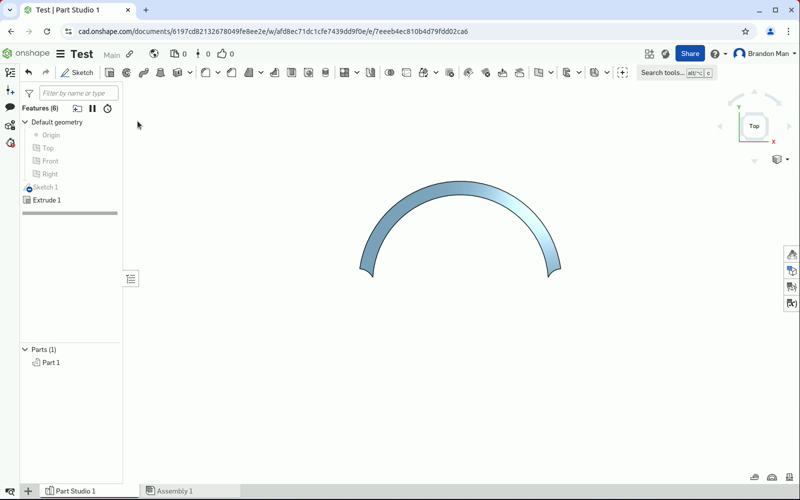
key(shift+h)
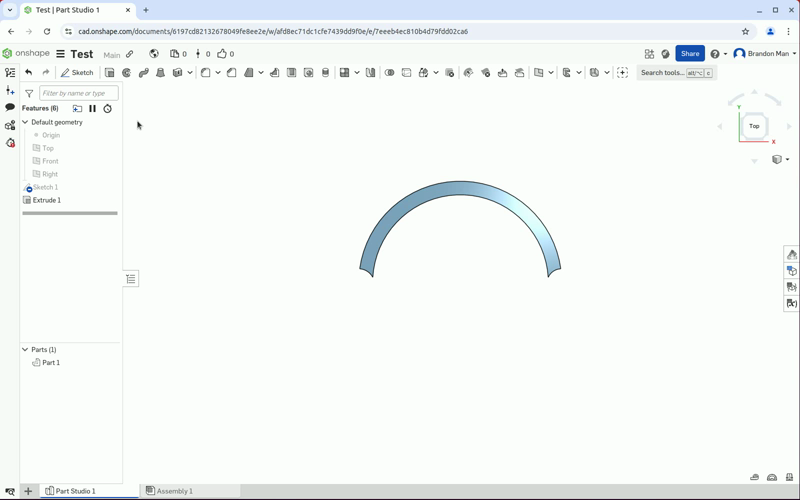
mouse_move(73, 189)
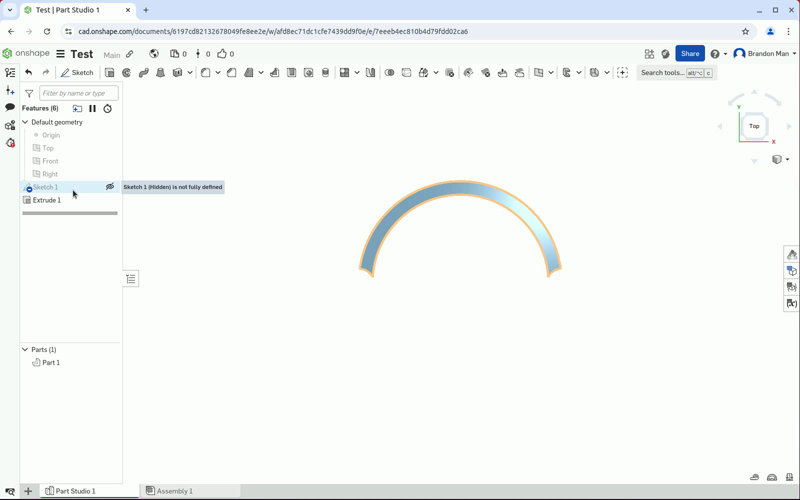
click(73, 189)
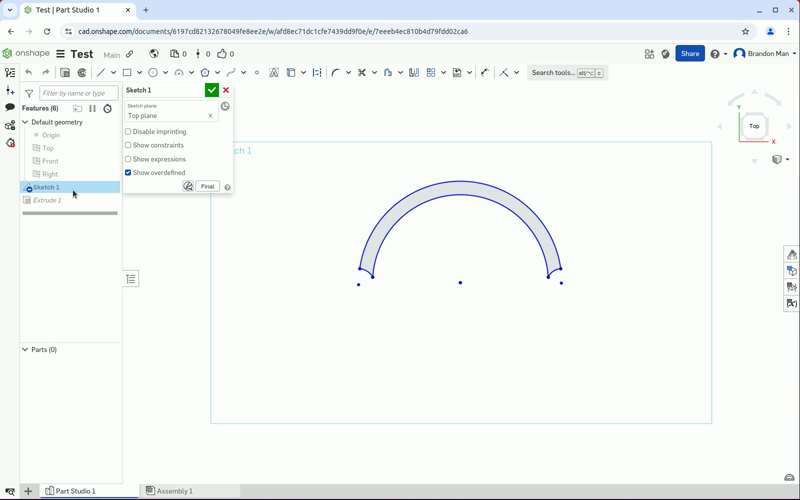
mouse_move(229, 92)
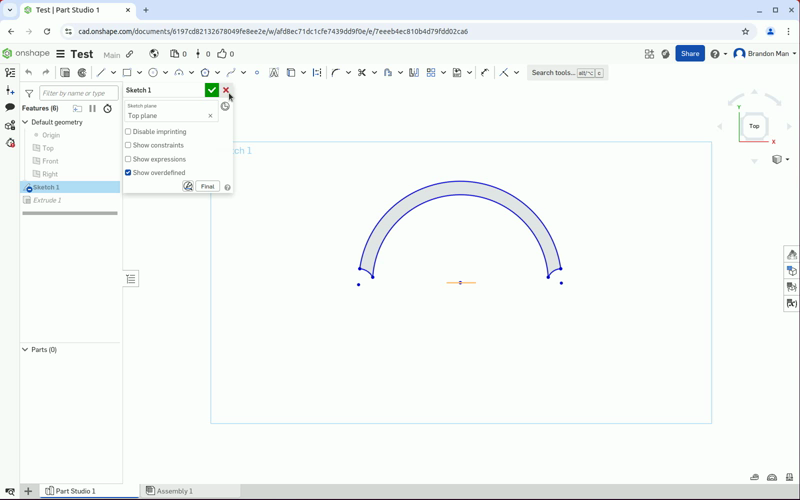
click(229, 92)
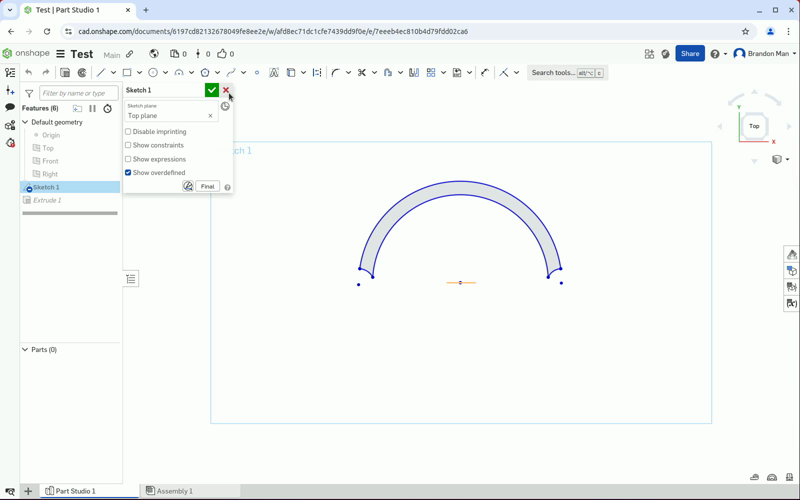
key(shift+s)
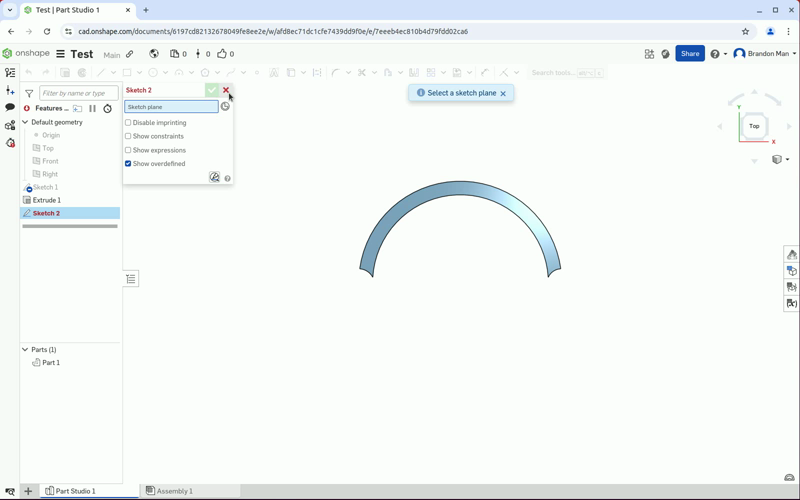
mouse_move(73, 150)
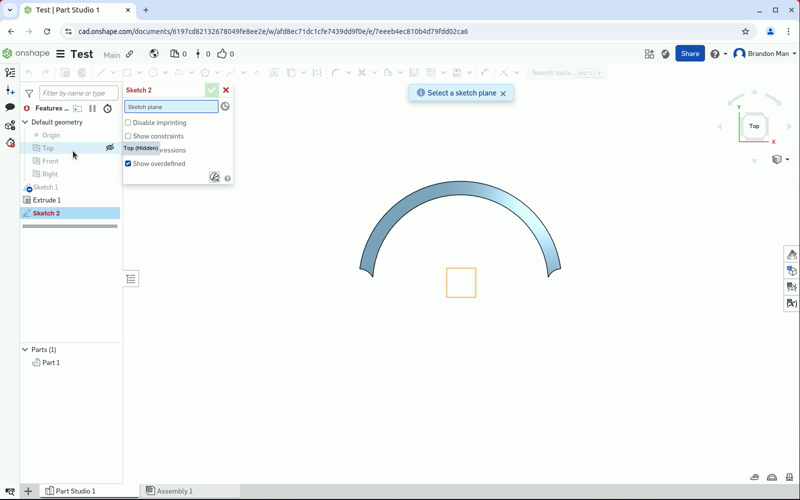
click(73, 150)
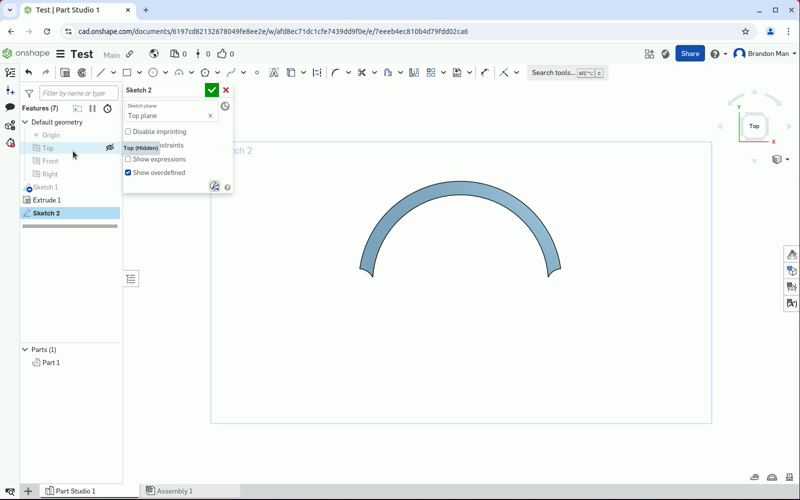
mouse_move(73, 352)
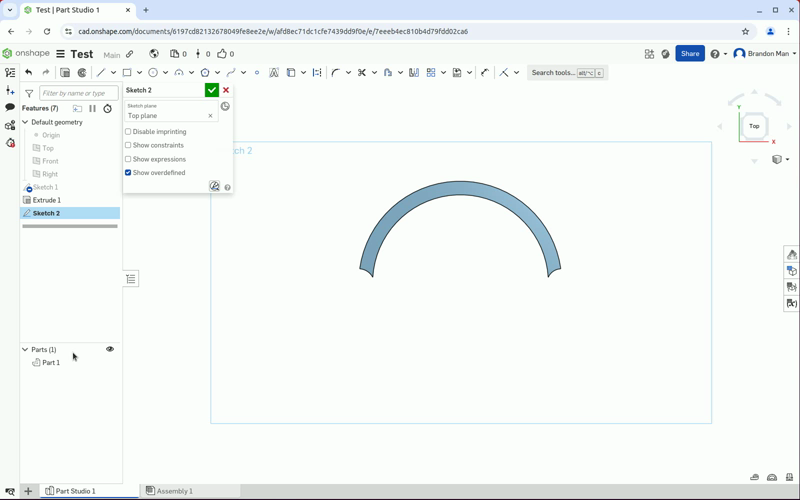
key(y)
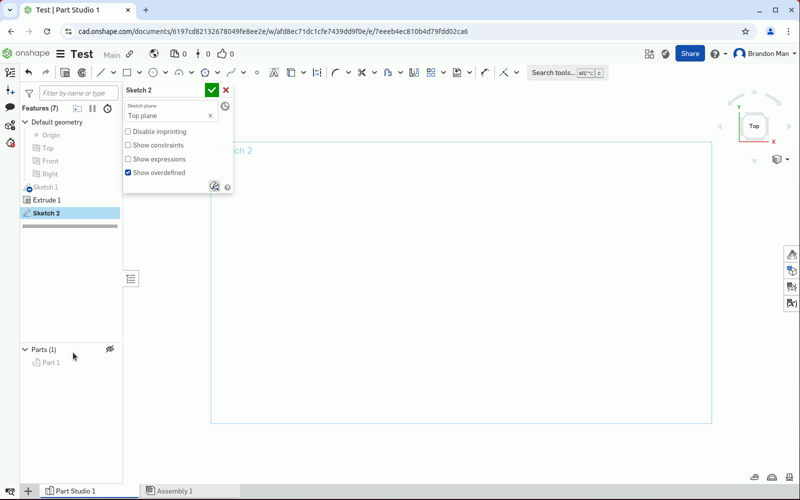
key(a)
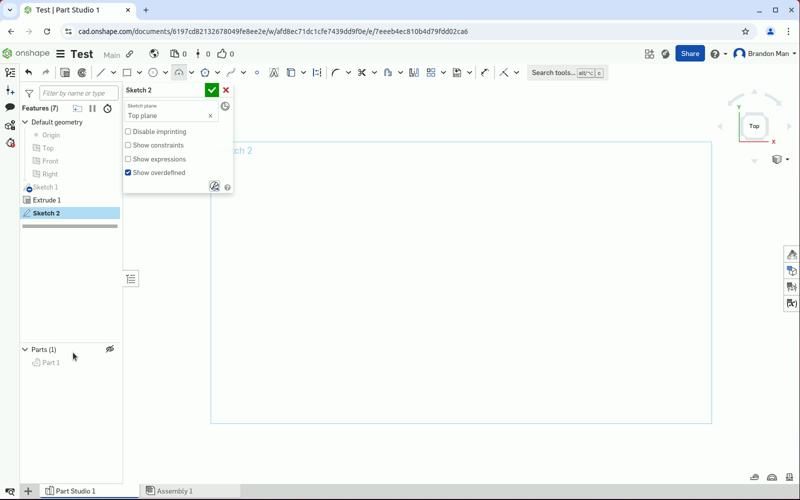
key_down(shift)
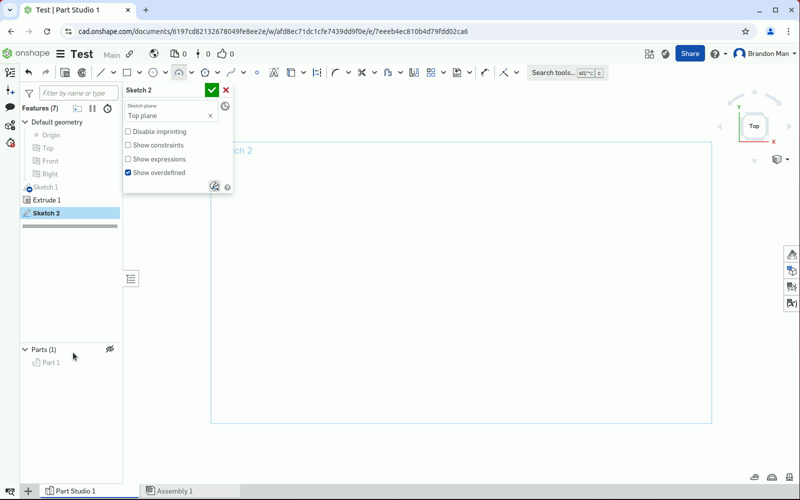
mouse_move(359, 297)
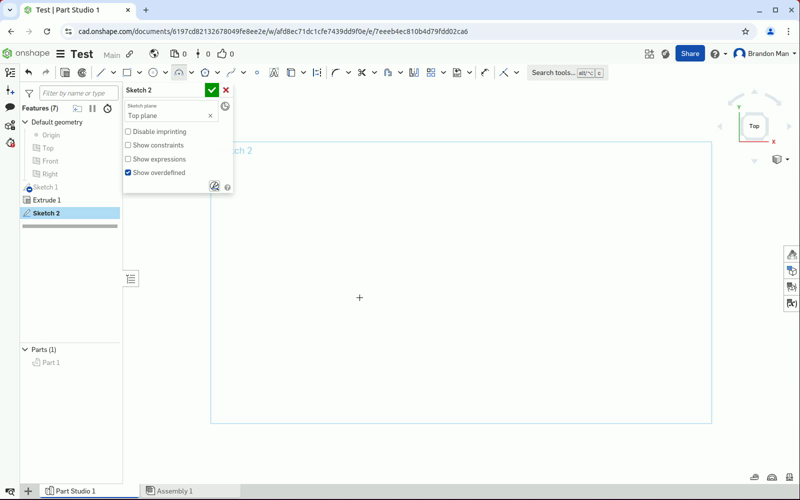
click(359, 297)
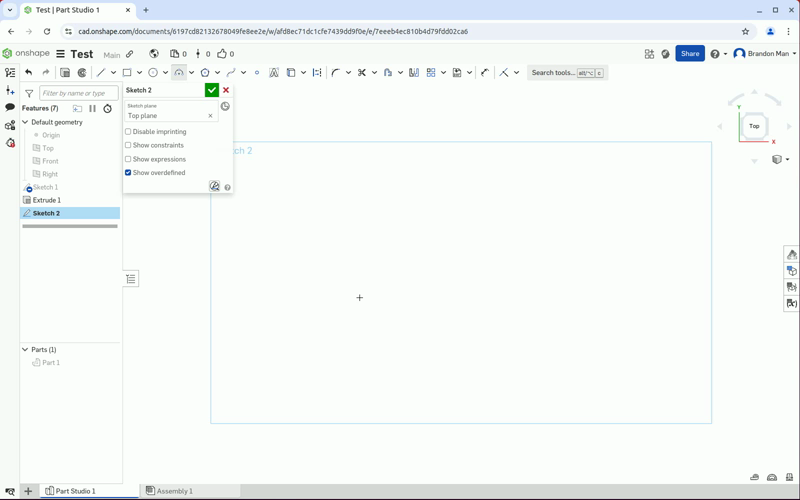
key_up(shift)
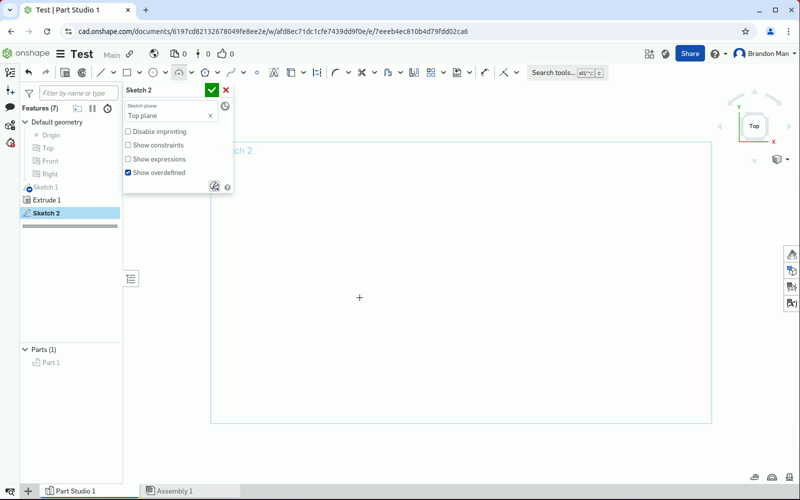
key_down(shift)
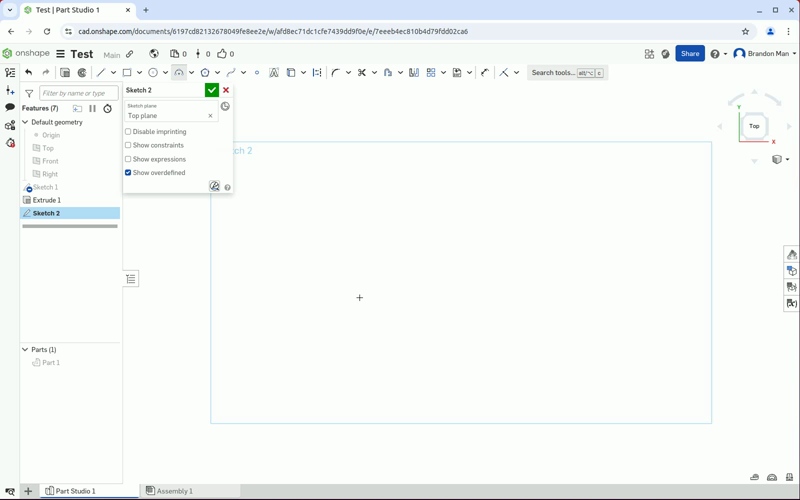
mouse_move(560, 297)
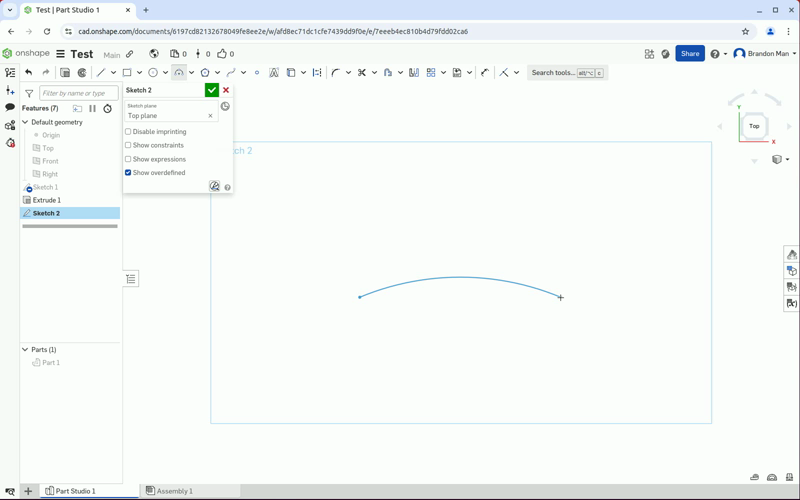
click(560, 297)
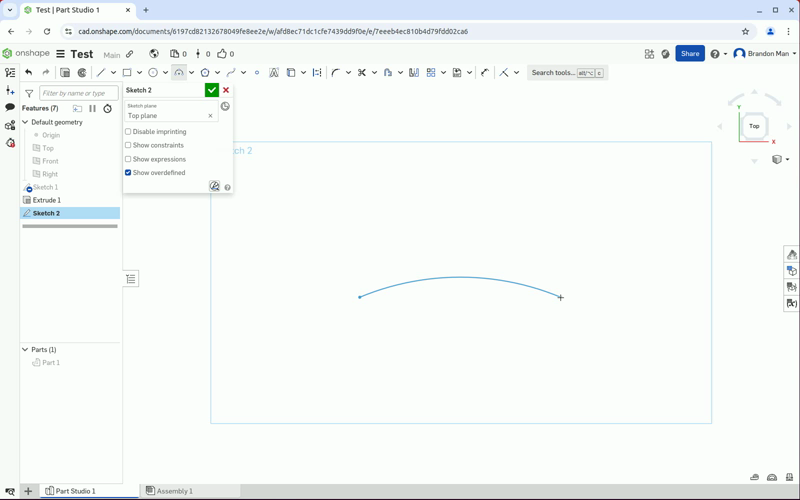
mouse_move(460, 384)
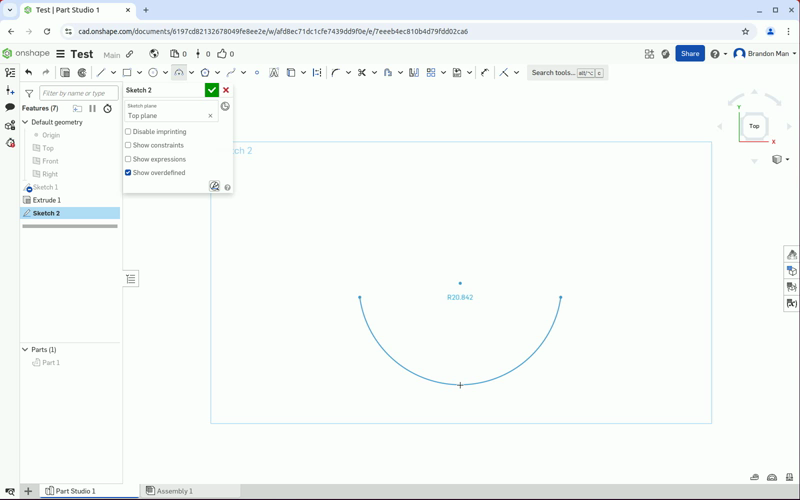
click(460, 384)
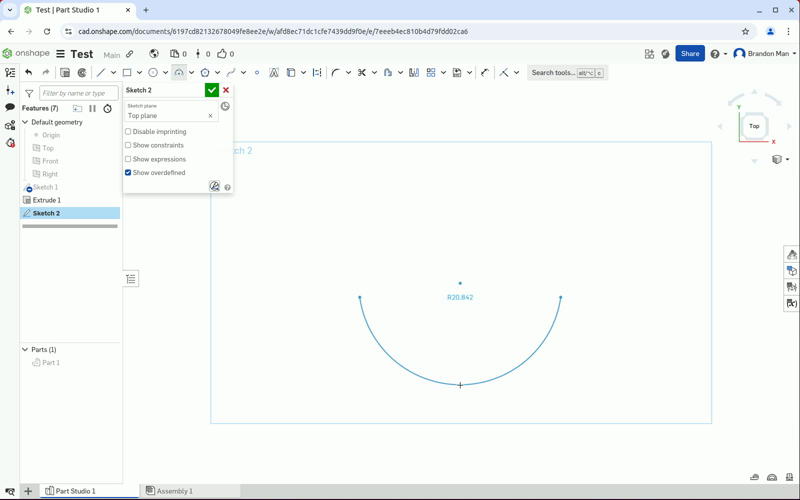
key_up(shift)
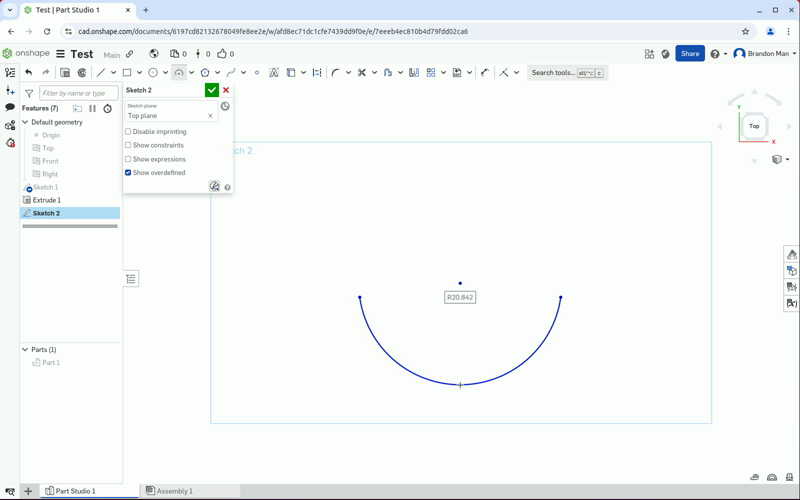
mouse_move(560, 297)
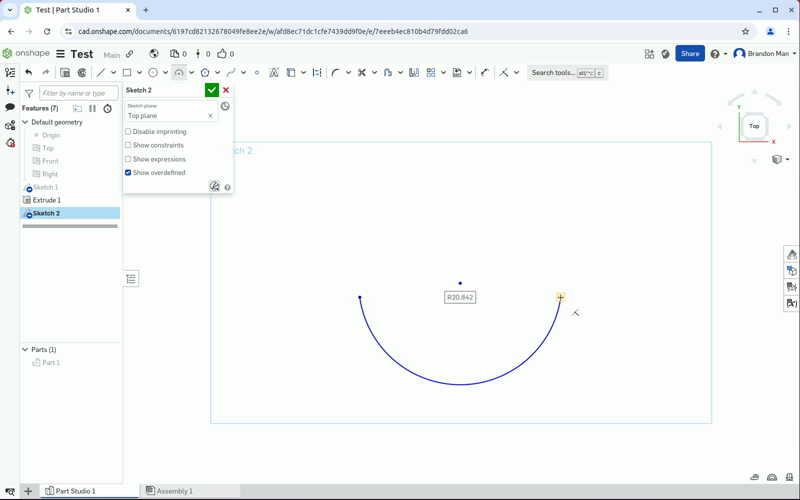
click(560, 297)
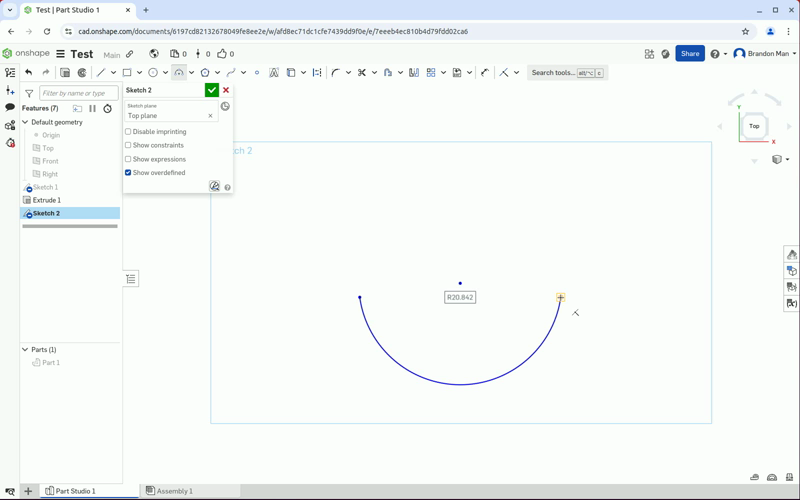
key_down(shift)
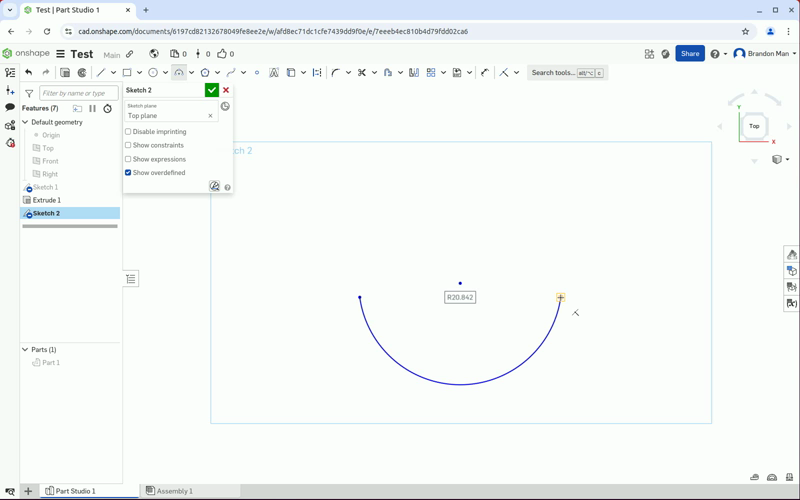
mouse_move(548, 288)
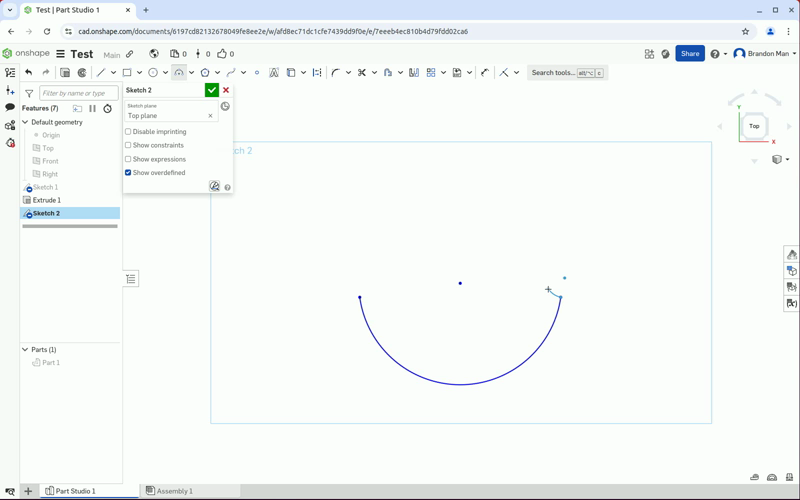
click(548, 288)
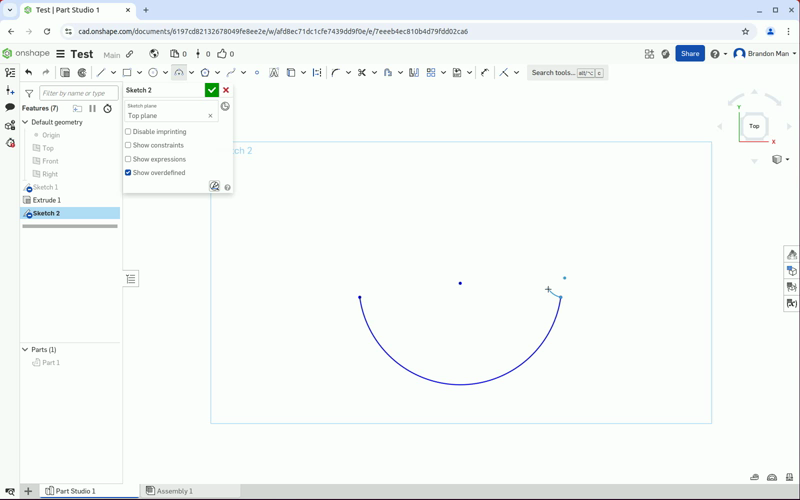
mouse_move(553, 294)
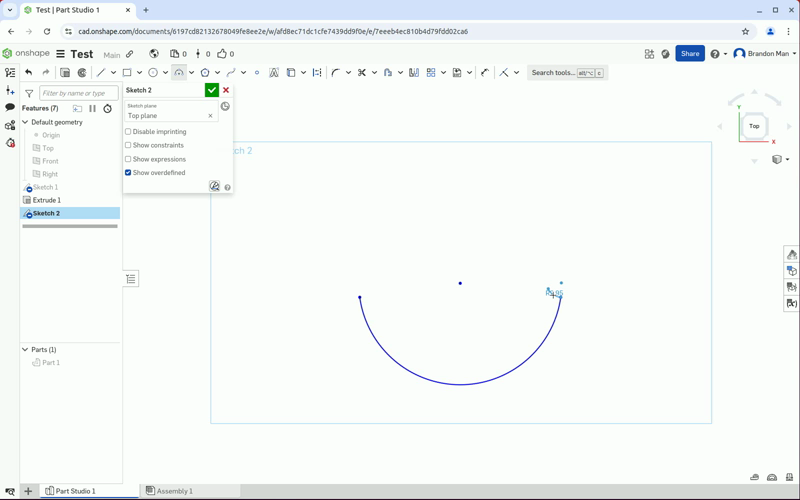
click(553, 294)
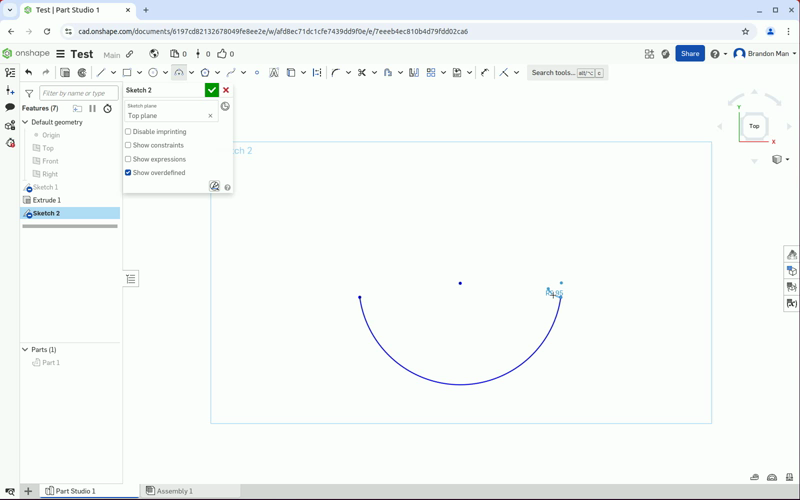
key_up(shift)
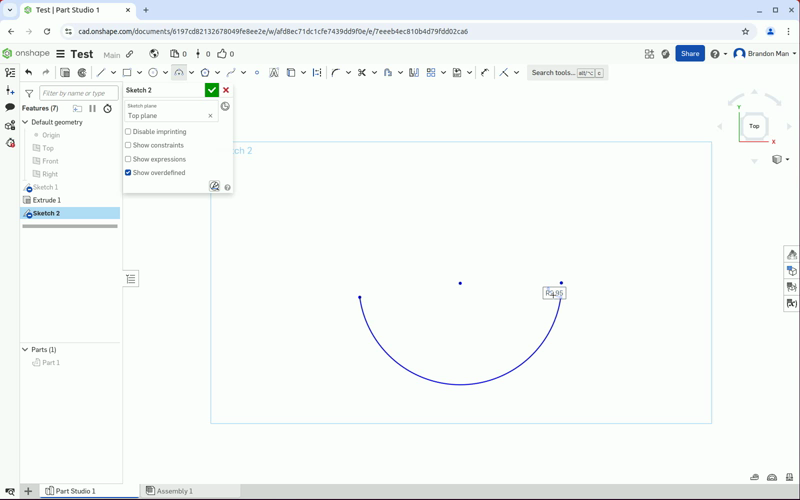
mouse_move(548, 288)
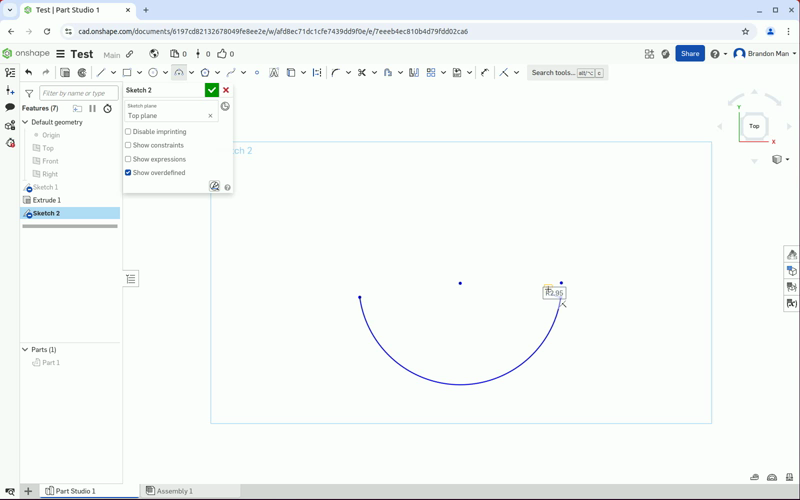
click(548, 288)
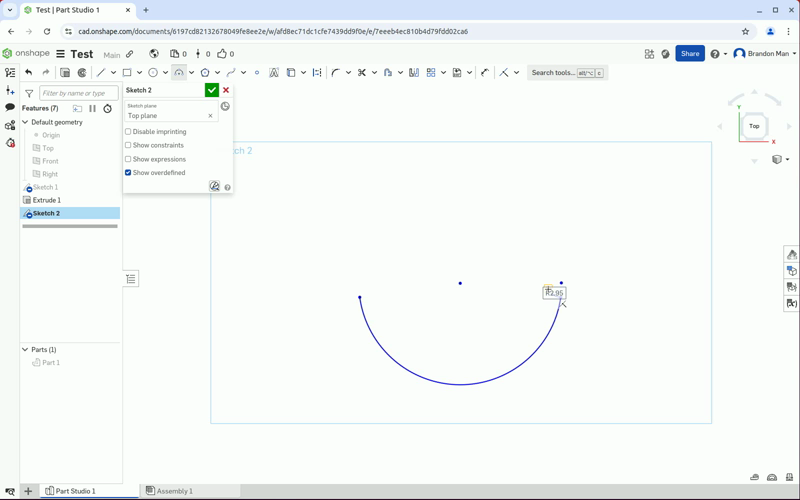
key_down(shift)
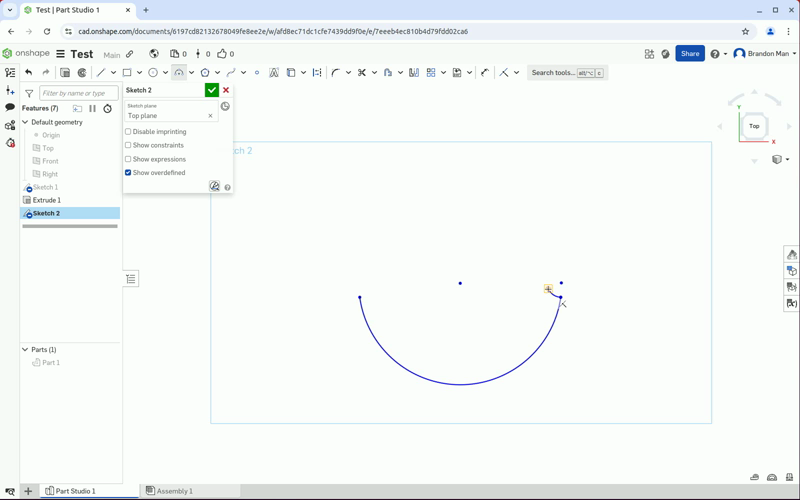
mouse_move(372, 288)
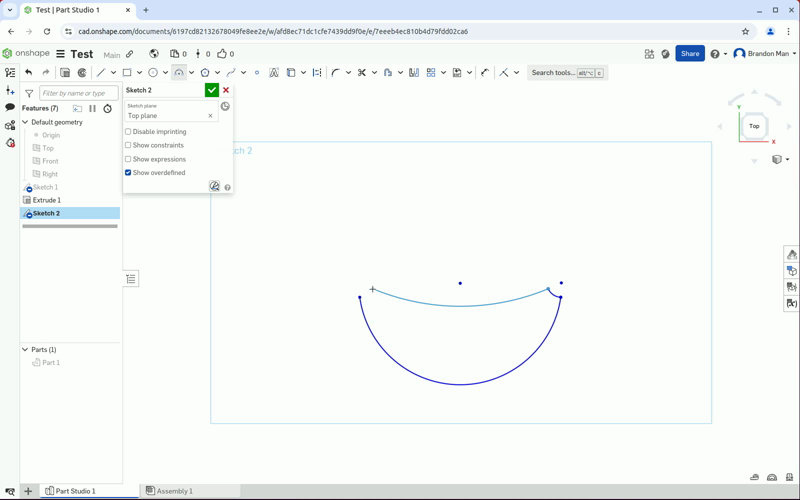
click(372, 288)
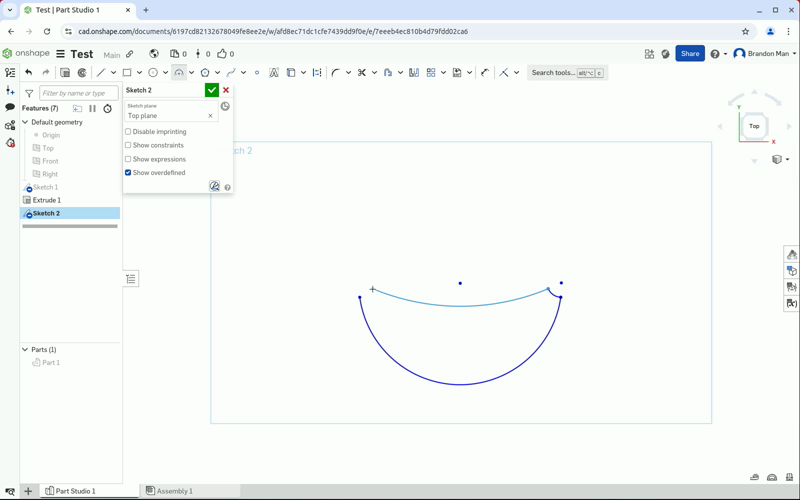
mouse_move(460, 371)
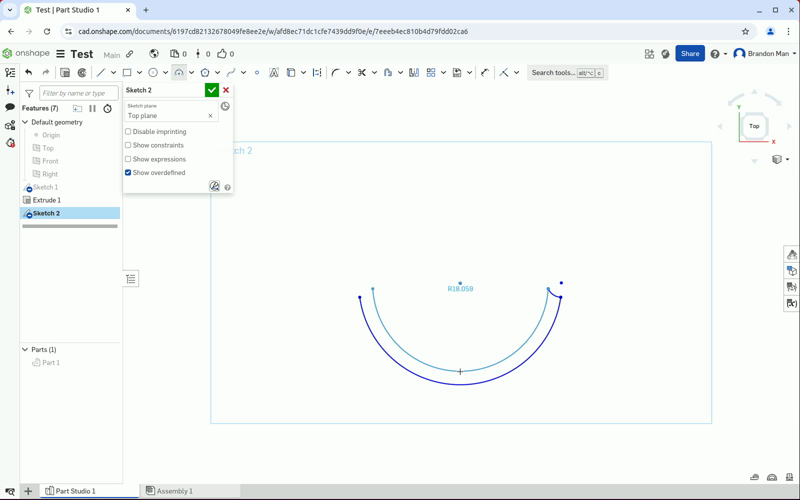
click(460, 371)
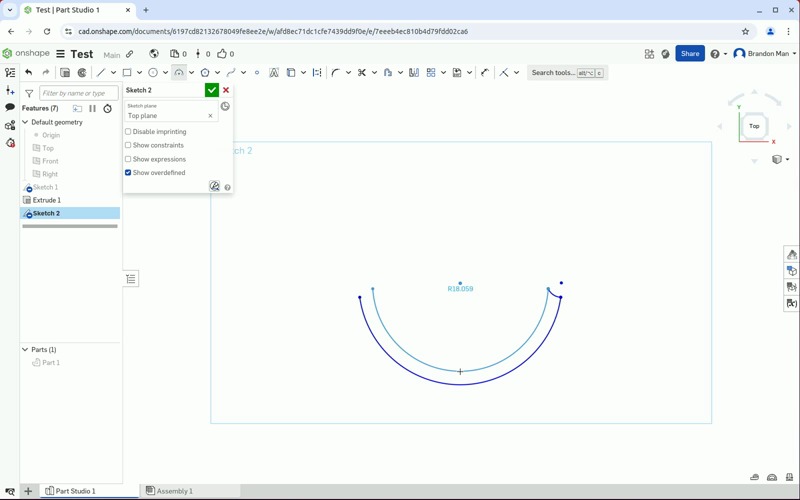
key_up(shift)
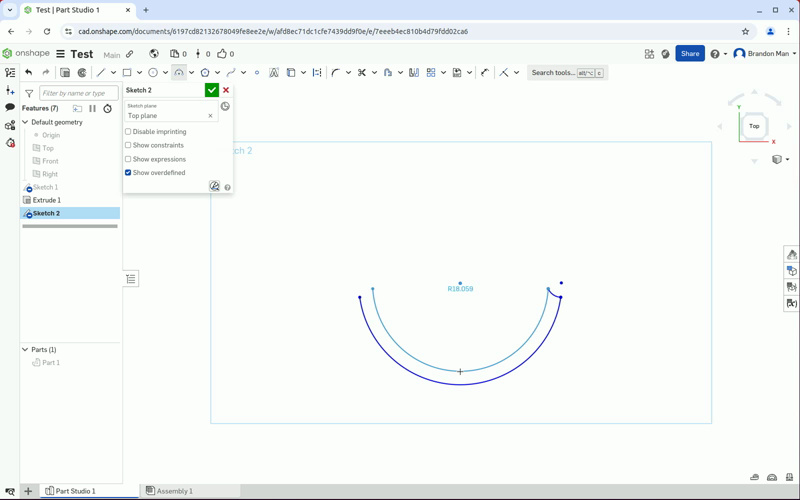
mouse_move(372, 288)
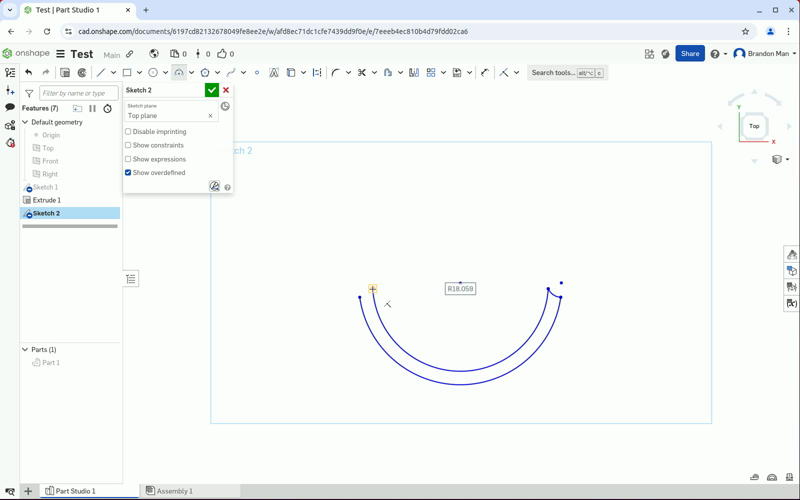
click(372, 288)
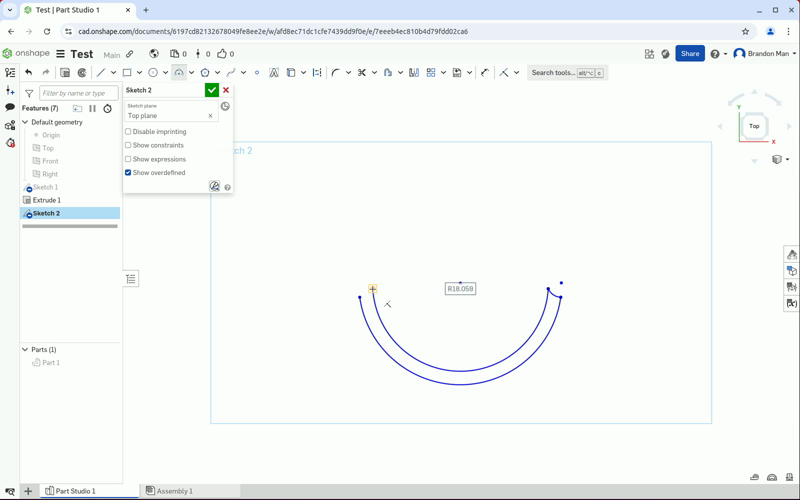
mouse_move(359, 297)
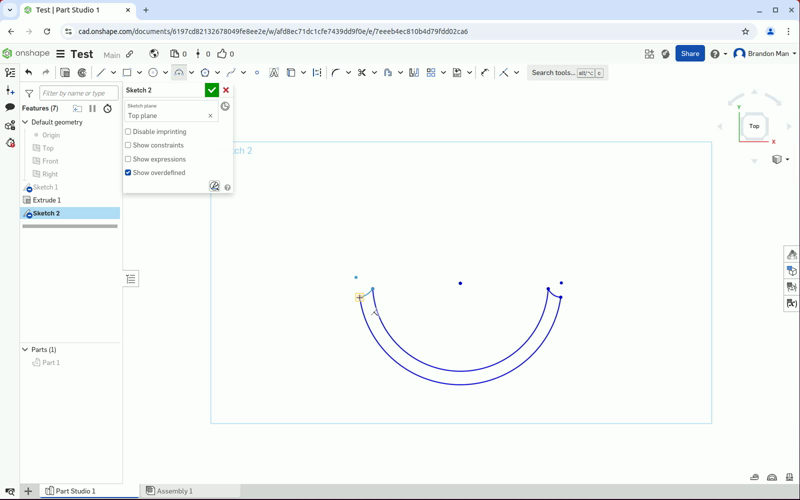
click(359, 297)
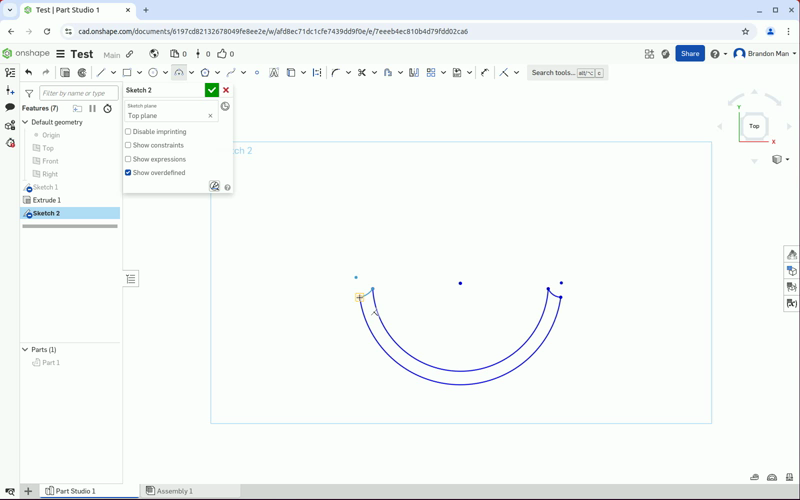
key_down(shift)
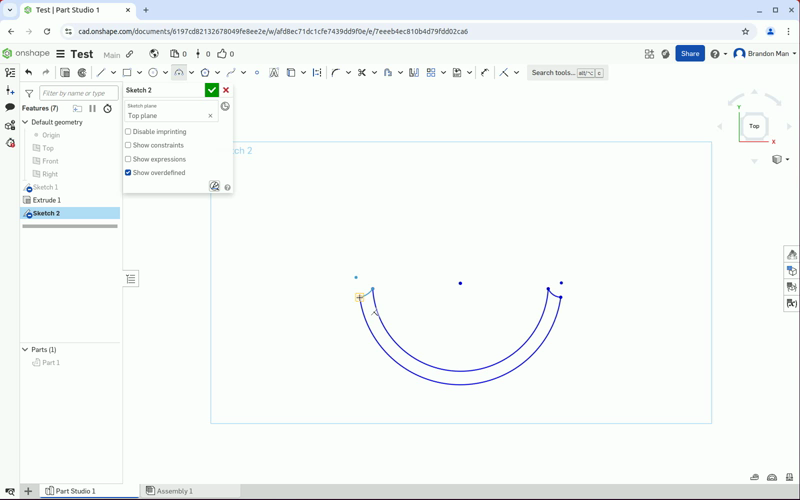
mouse_move(367, 294)
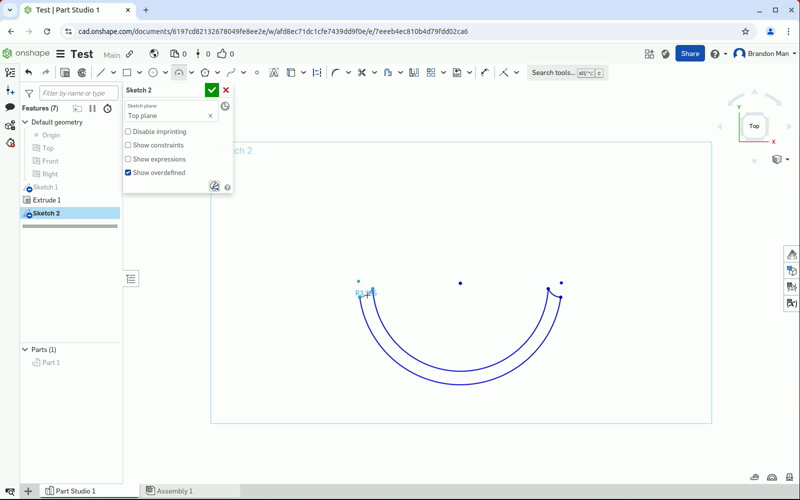
click(367, 294)
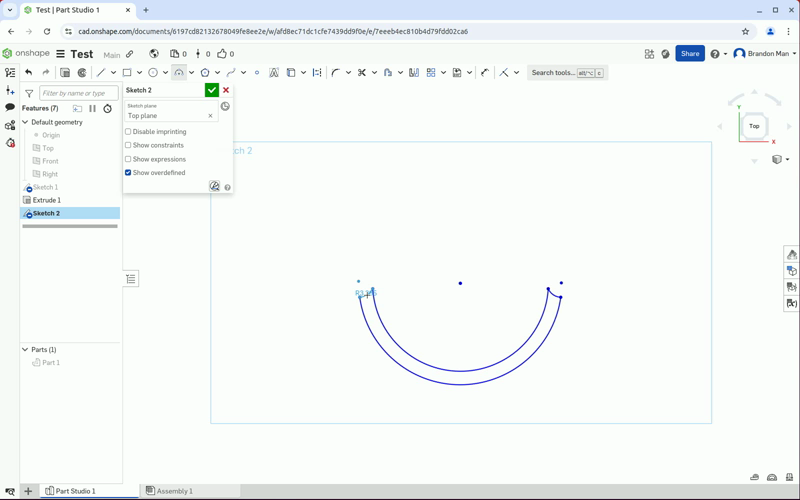
key_up(shift)
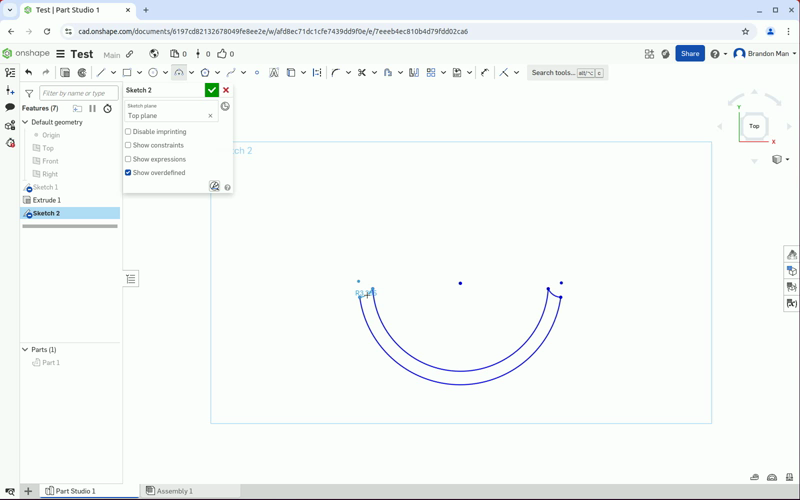
key(esc)
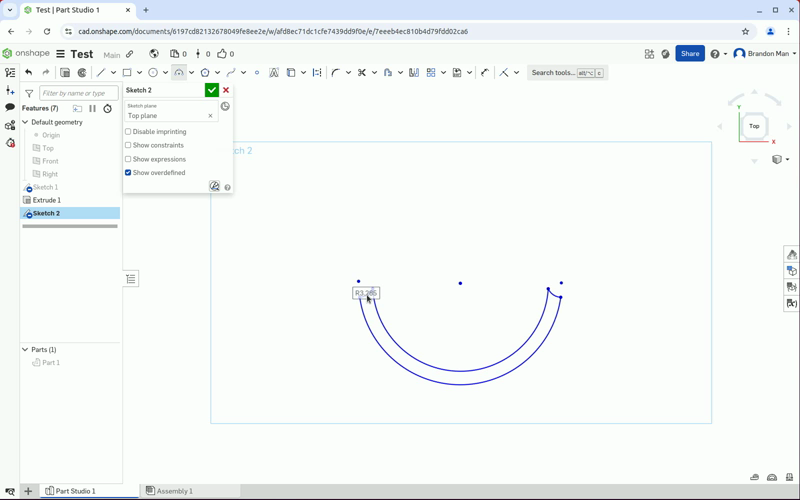
mouse_move(523, 350)
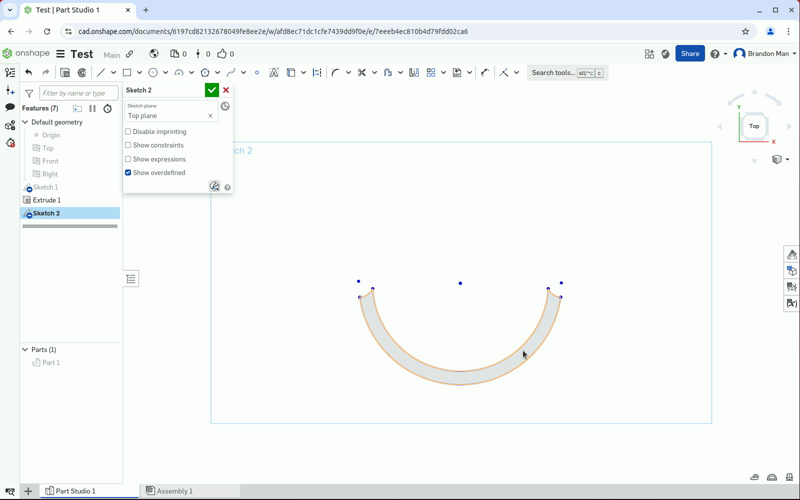
click(523, 350)
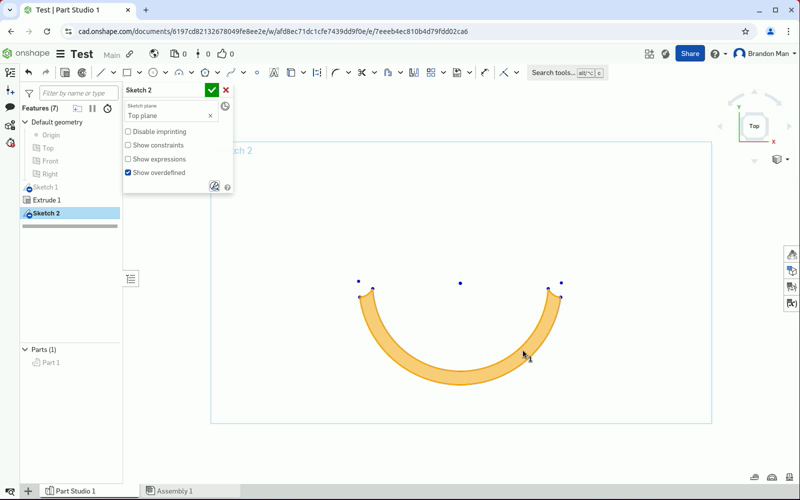
mouse_move(73, 352)
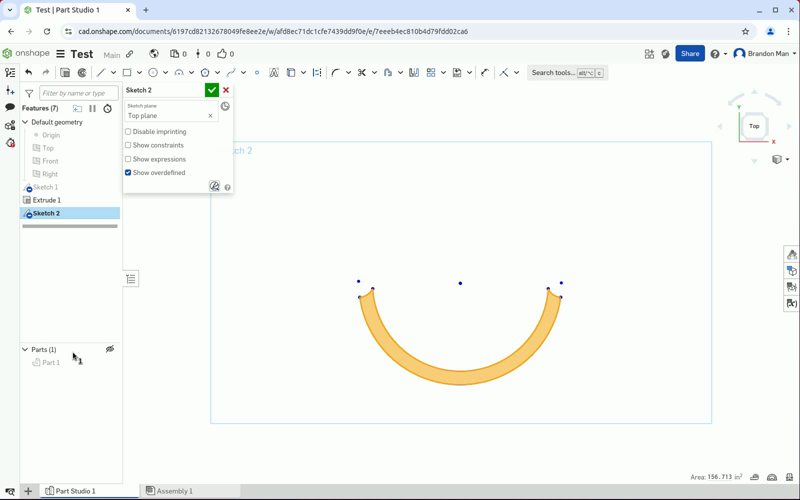
key(shift+y)
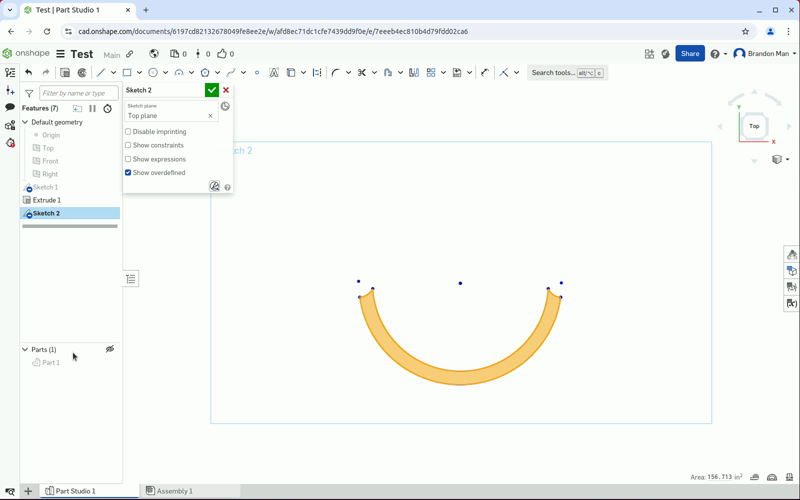
key(shift+e)
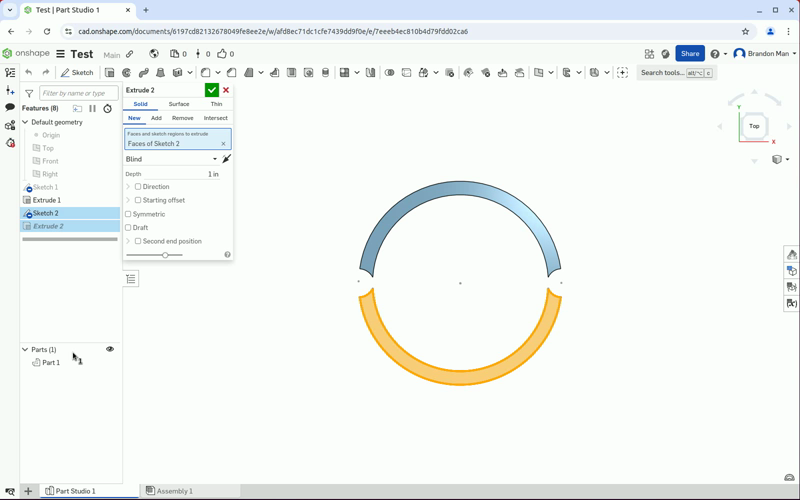
mouse_move(143, 106)
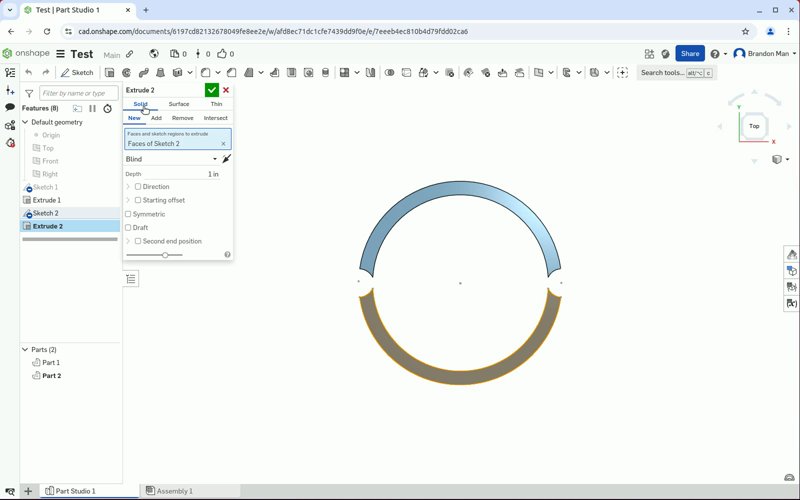
click(143, 106)
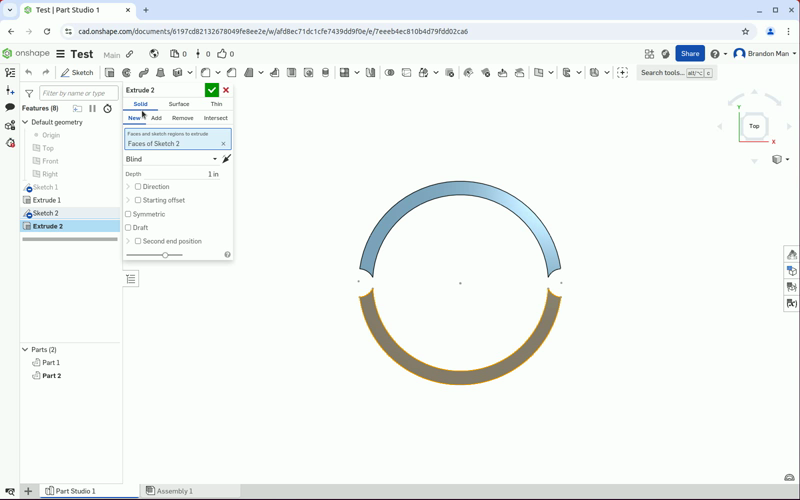
mouse_move(137, 120)
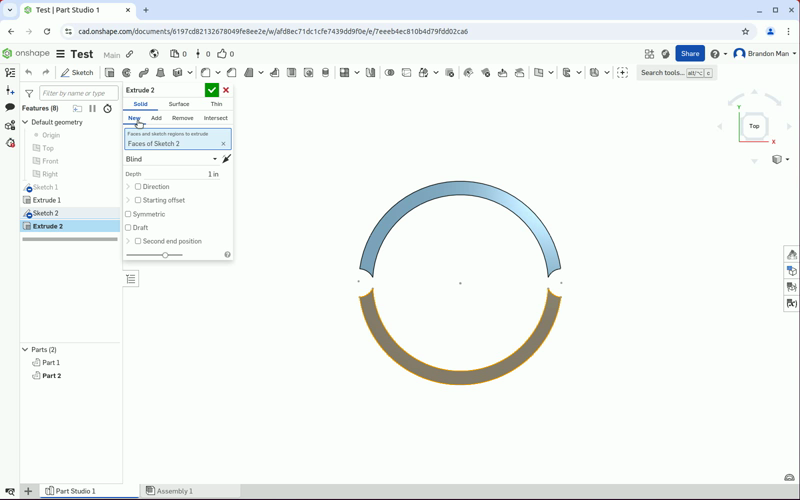
click(137, 120)
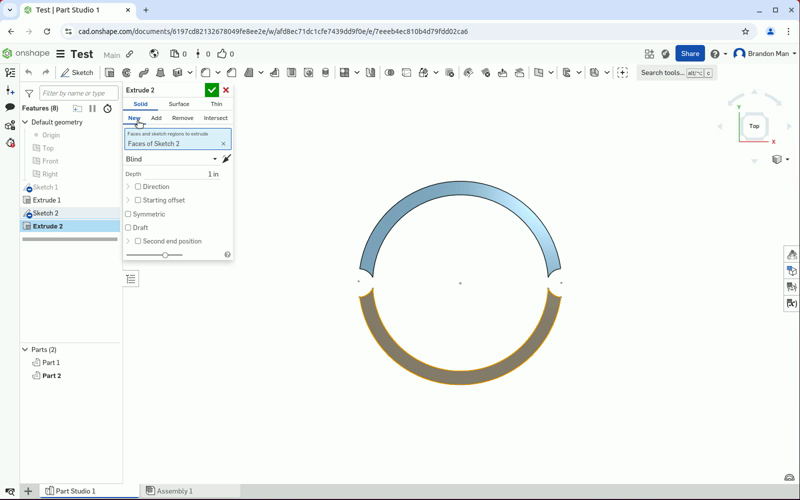
key(tab, 4)
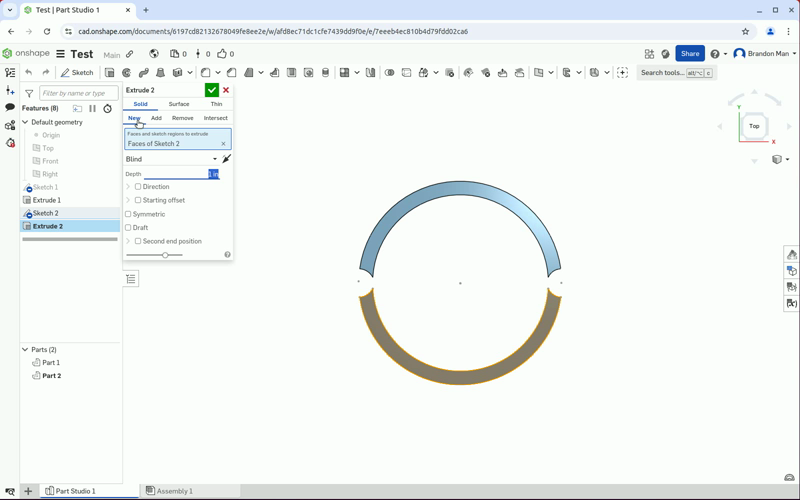
text(2.889)
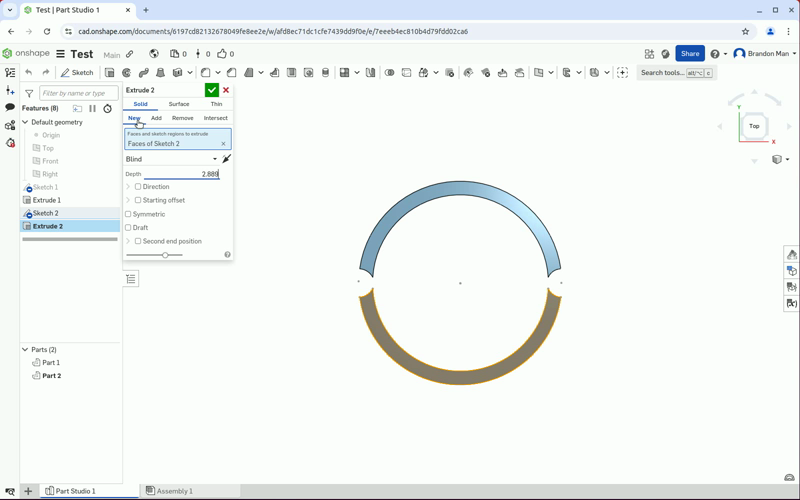
key(enter)
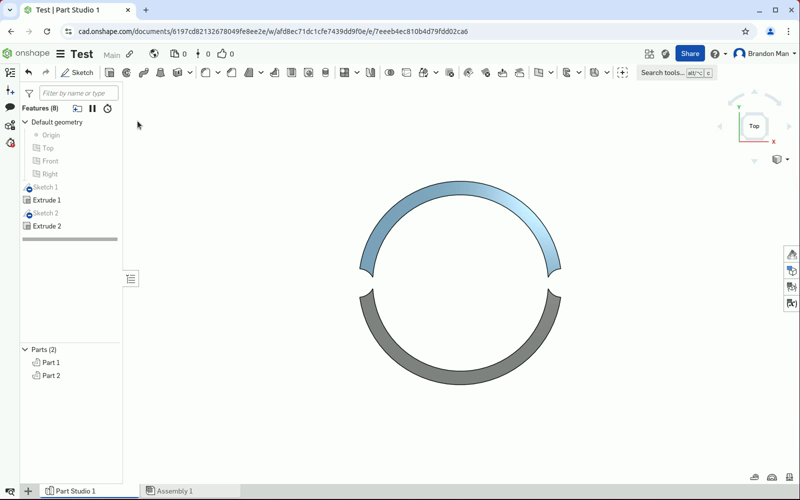
key(shift+h)
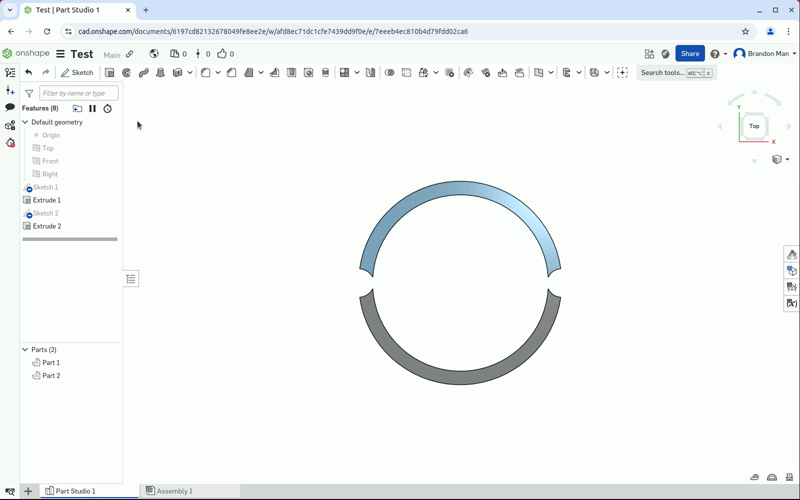
key(shift+h)
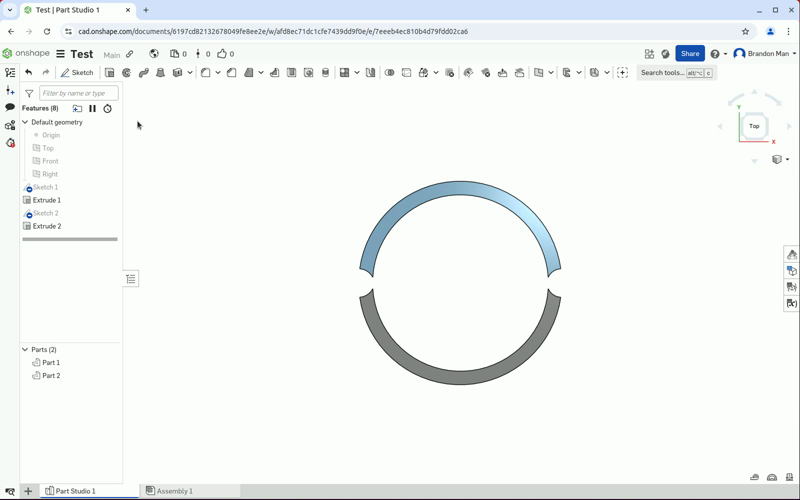
mouse_move(73, 189)
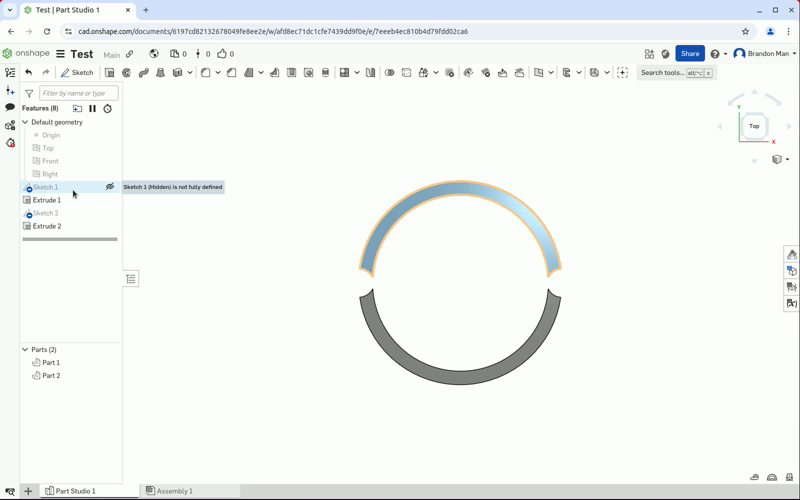
click(73, 189)
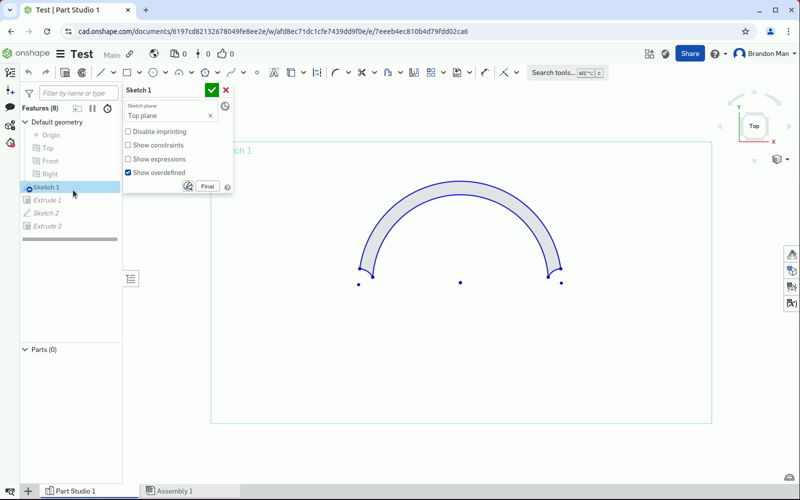
mouse_move(229, 92)
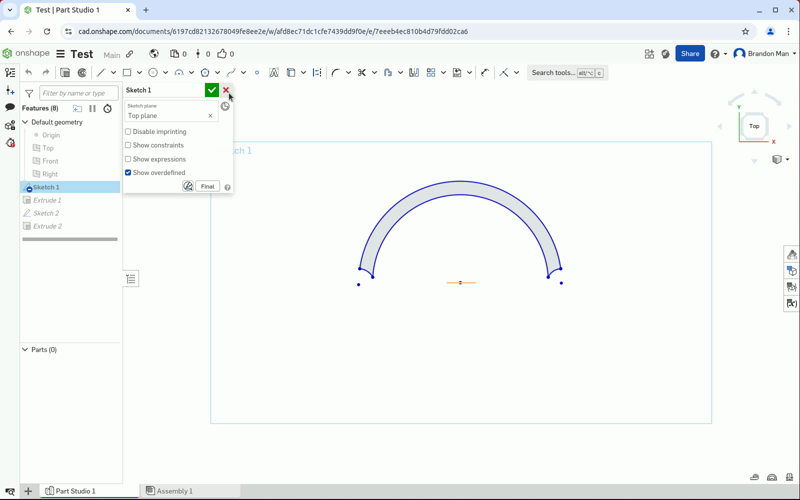
click(229, 92)
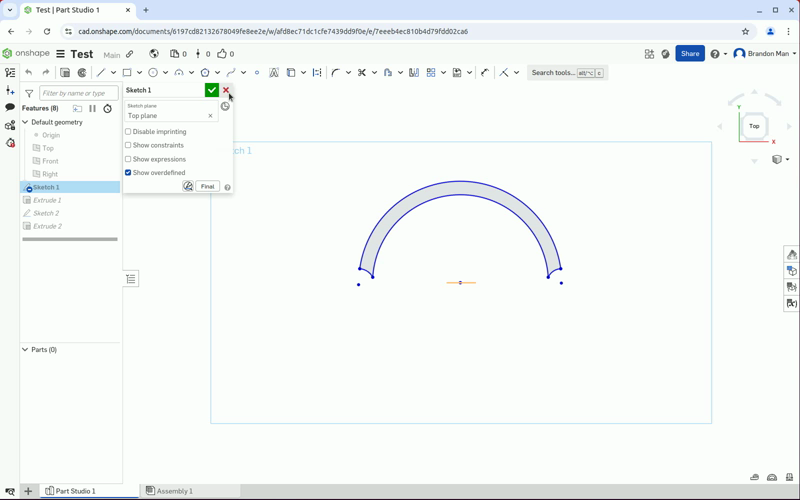
key(shift+s)
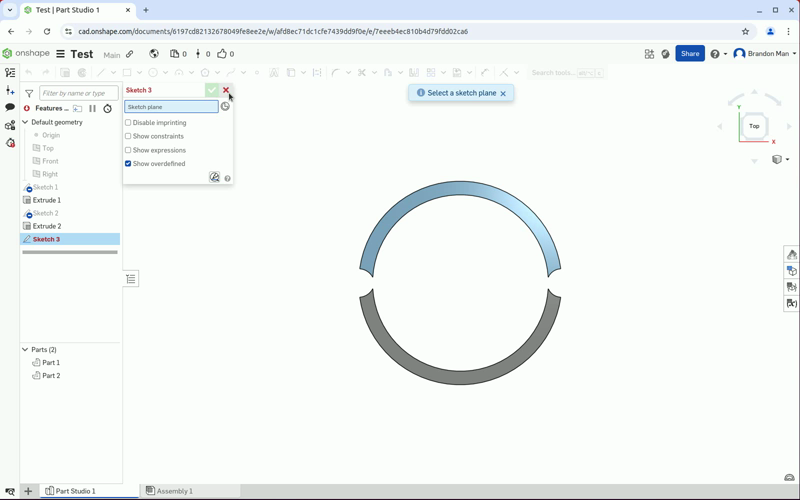
mouse_move(73, 150)
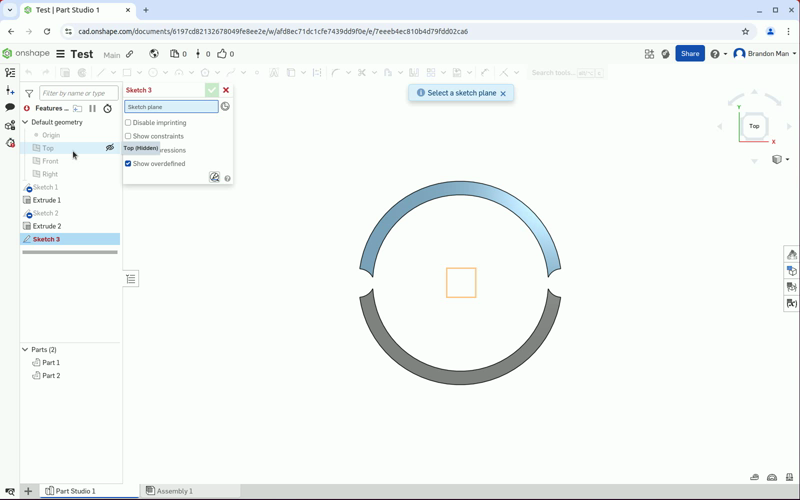
click(73, 150)
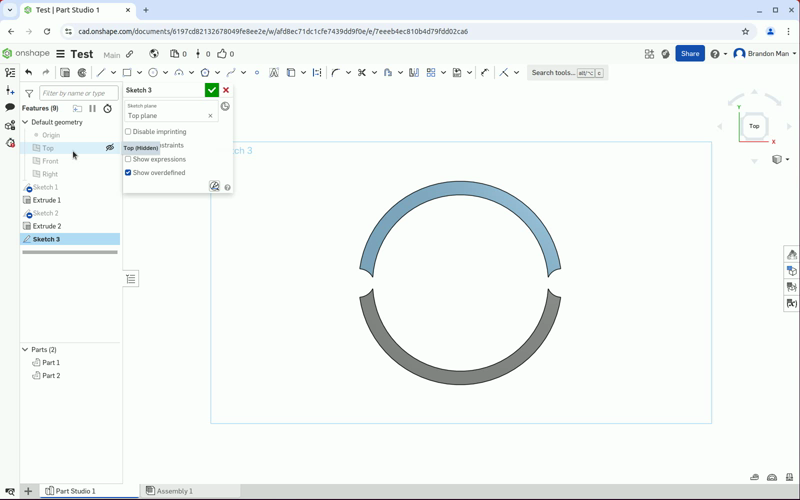
mouse_move(73, 352)
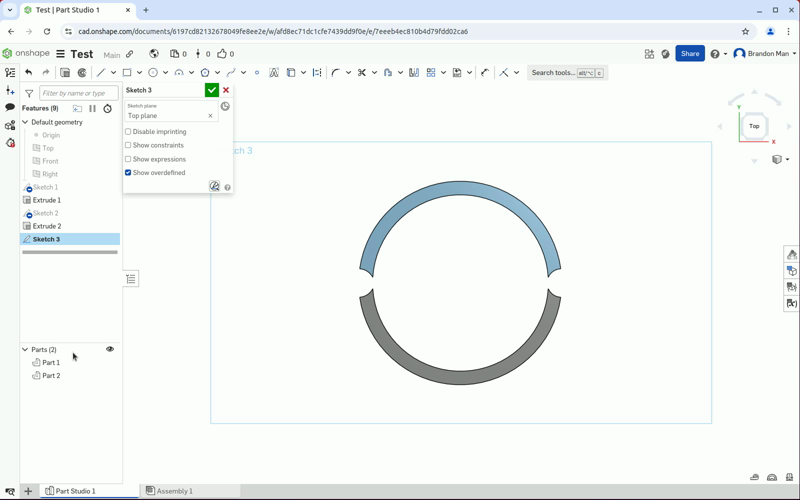
key(y)
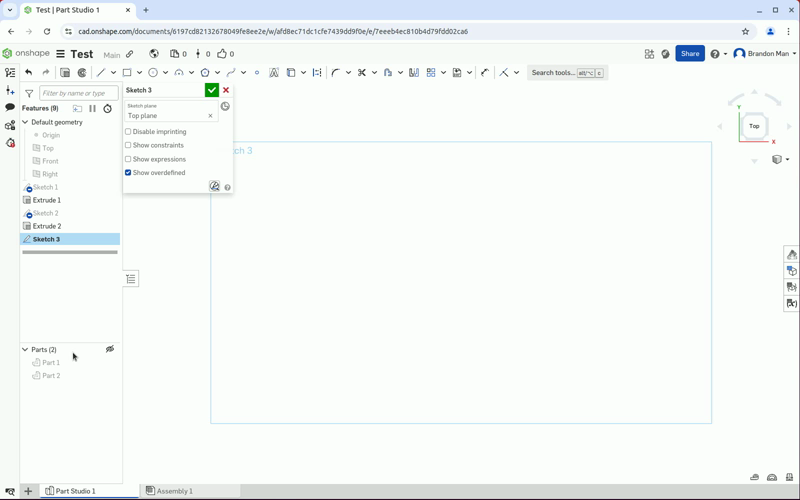
key(a)
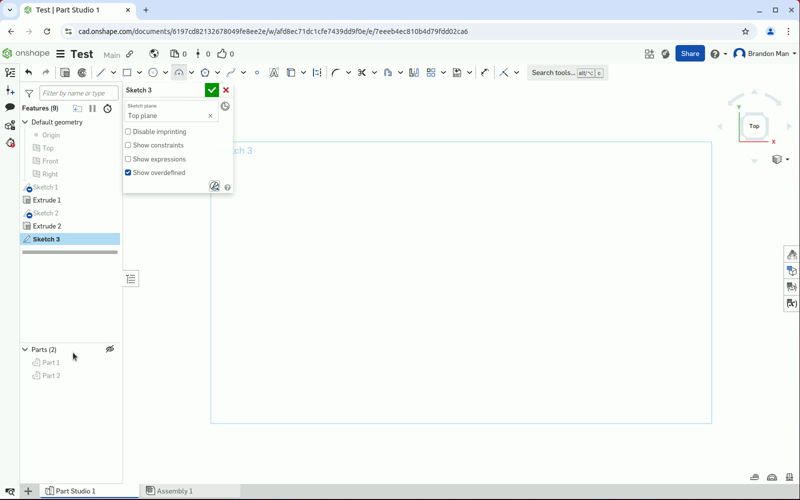
key_down(shift)
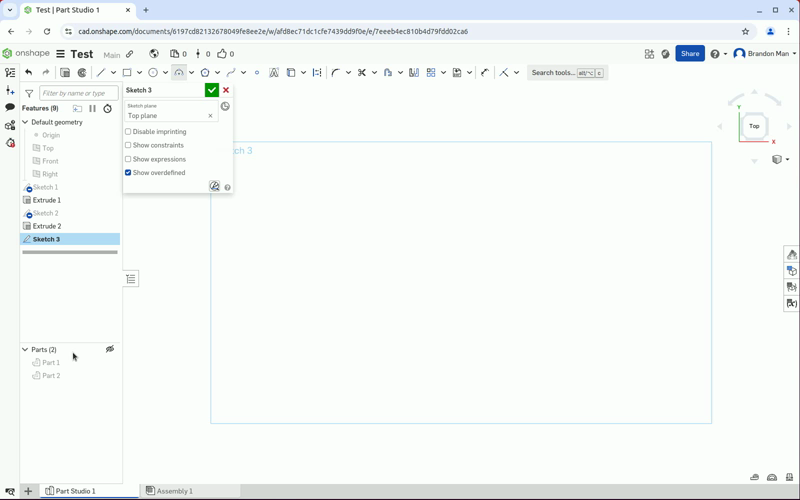
mouse_move(371, 287)
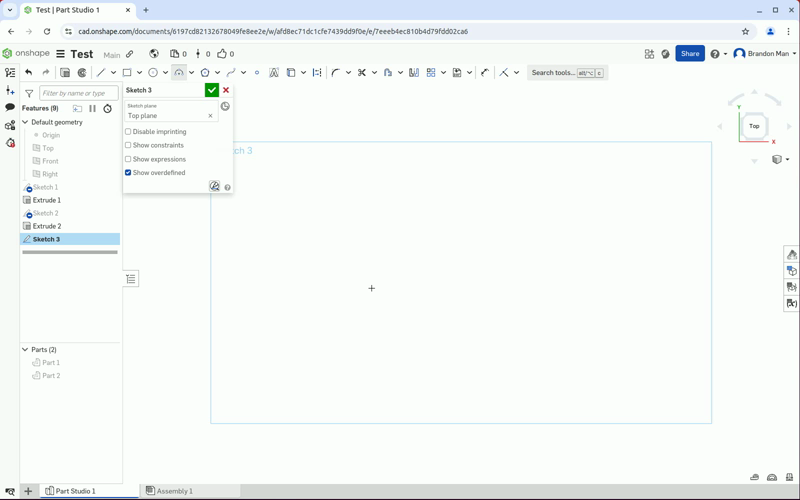
click(371, 287)
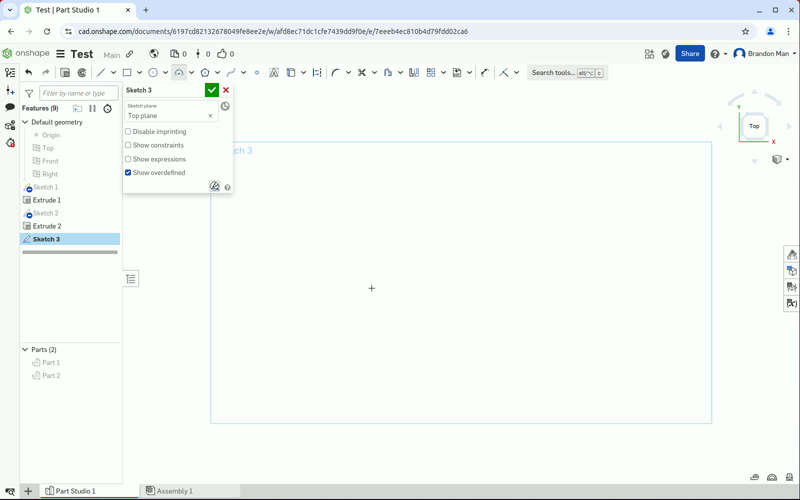
key_up(shift)
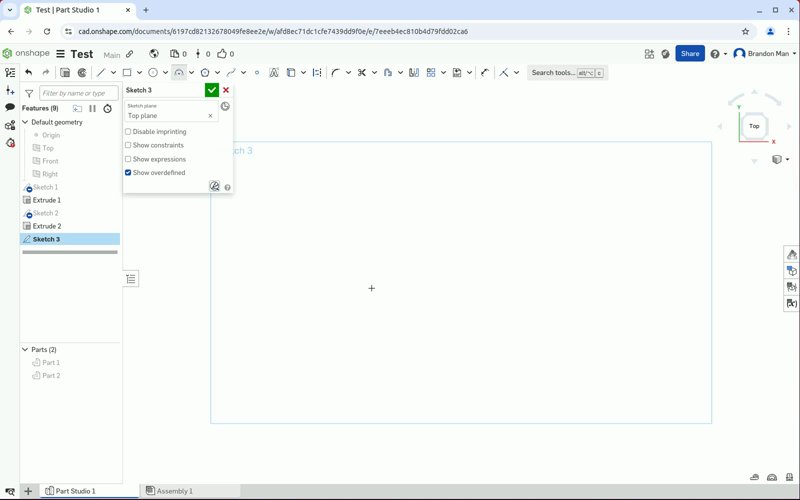
key_down(shift)
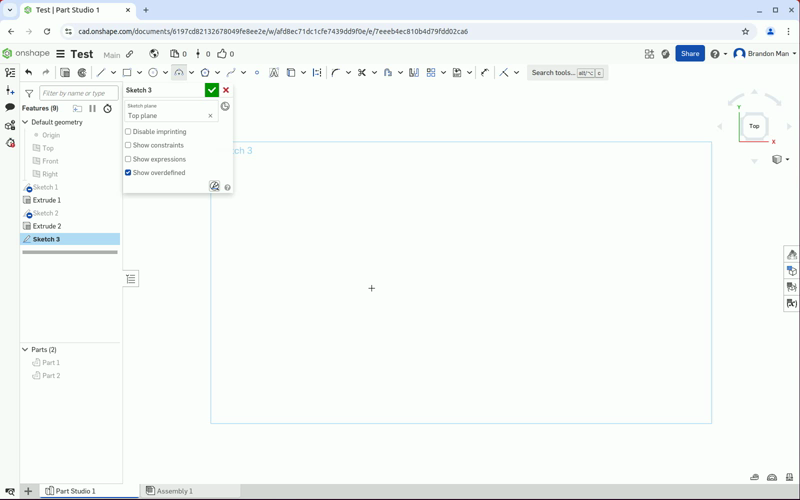
mouse_move(549, 287)
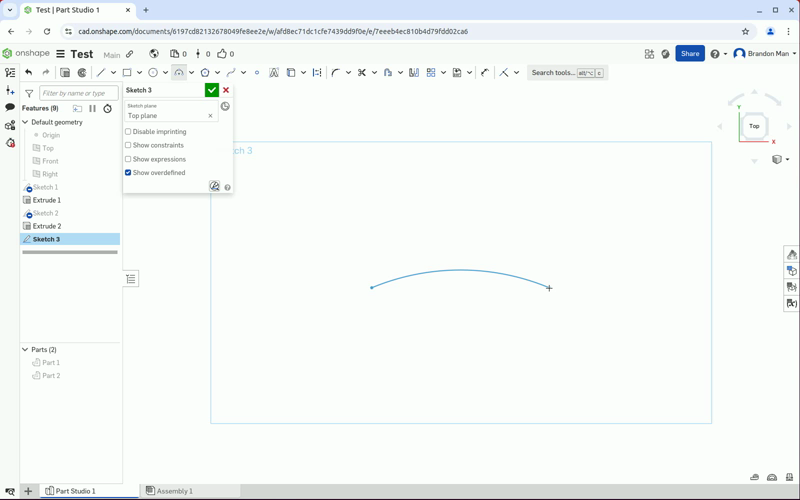
click(549, 287)
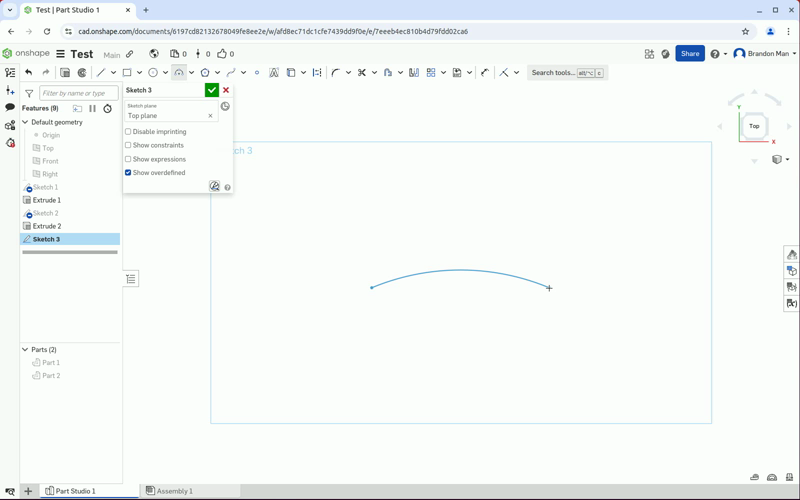
mouse_move(460, 371)
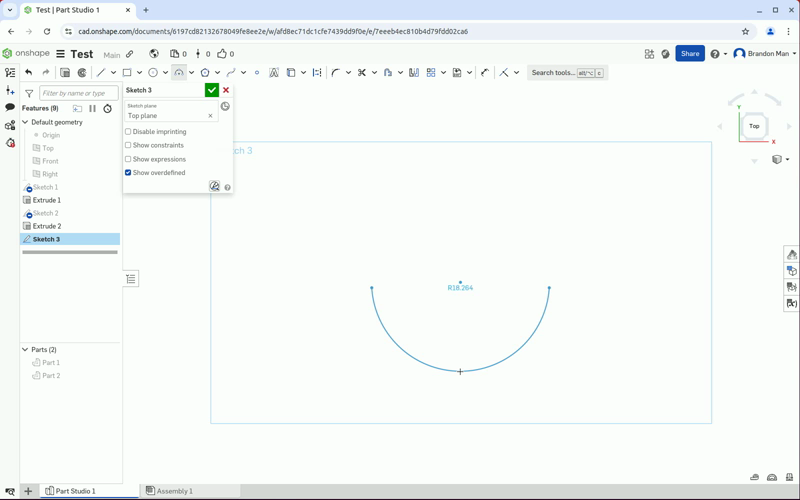
click(460, 371)
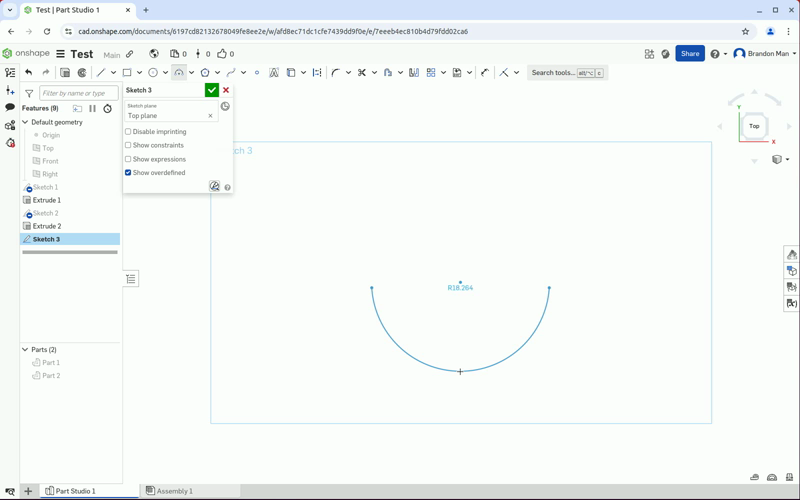
key_up(shift)
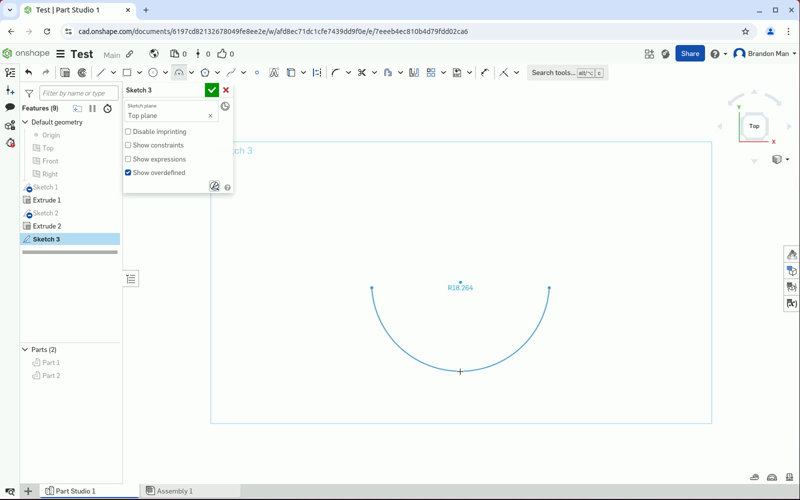
mouse_move(549, 287)
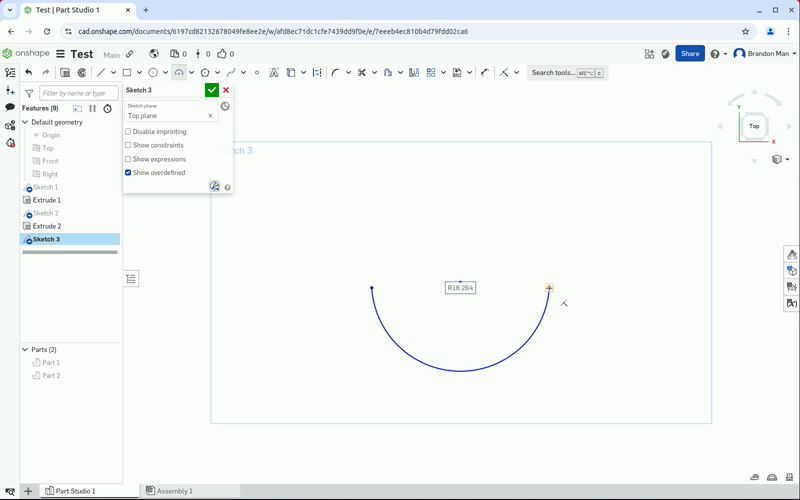
click(549, 287)
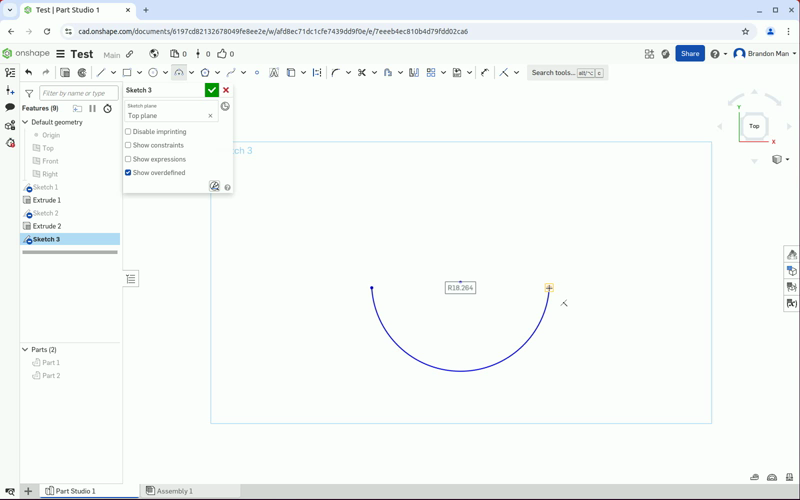
key_down(shift)
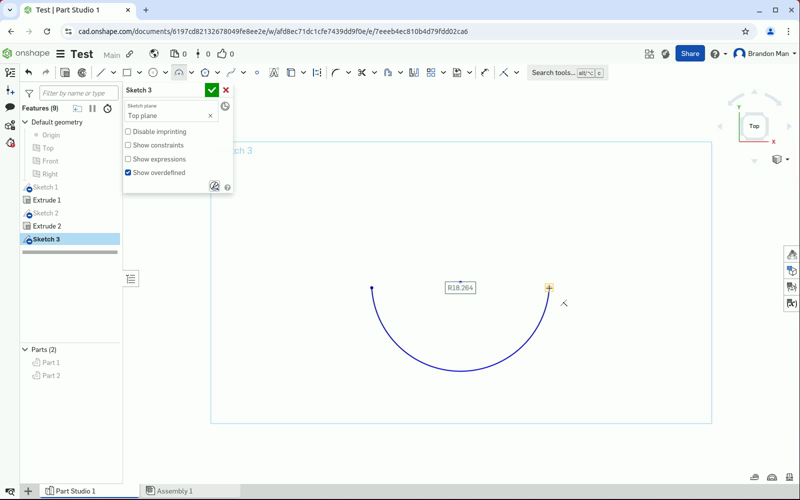
mouse_move(549, 276)
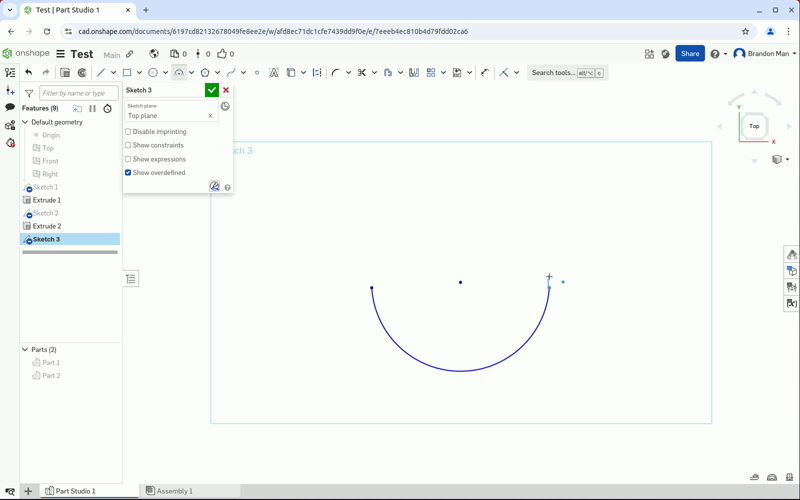
click(549, 276)
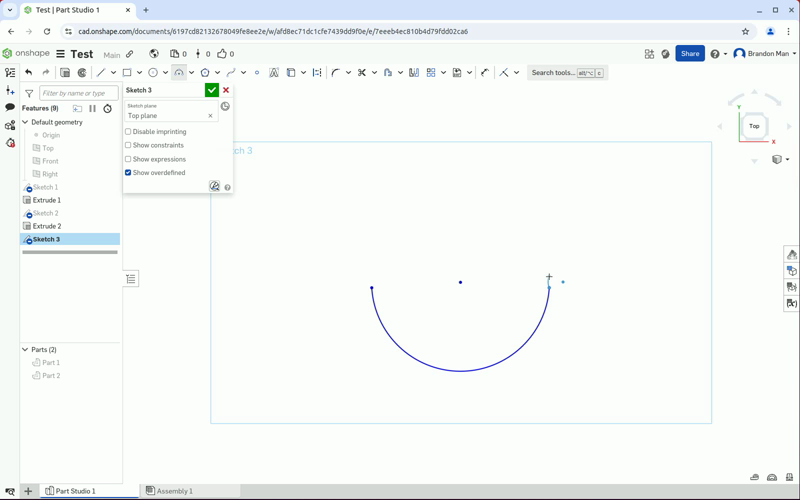
mouse_move(548, 282)
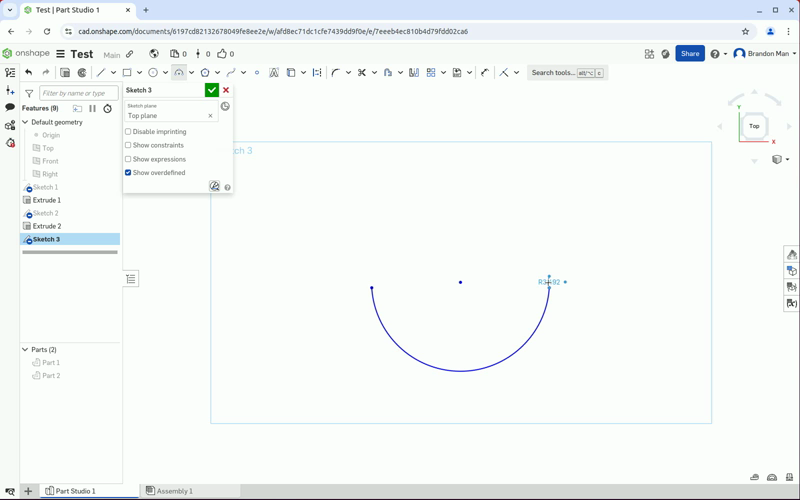
click(548, 282)
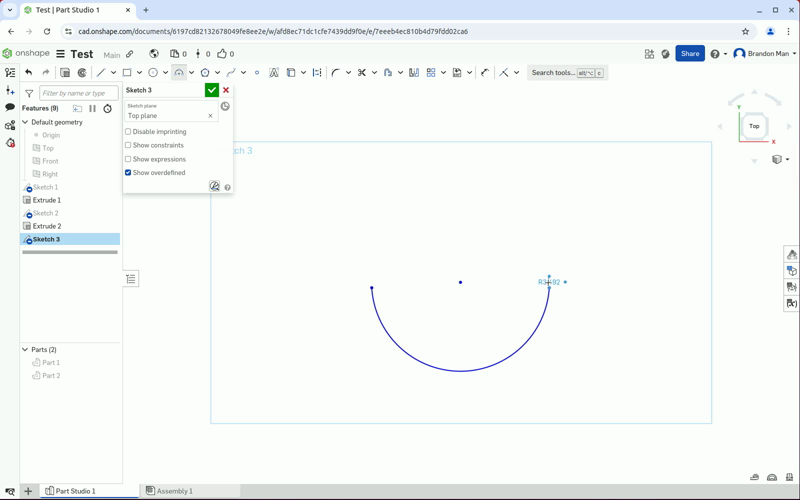
key_up(shift)
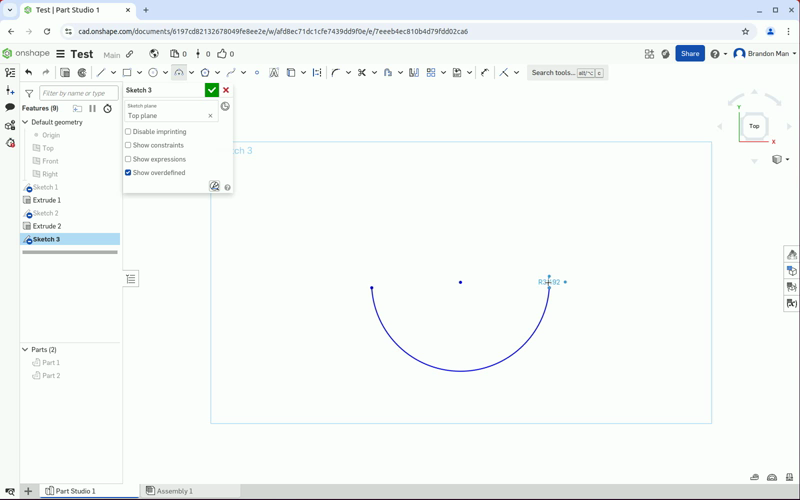
mouse_move(549, 276)
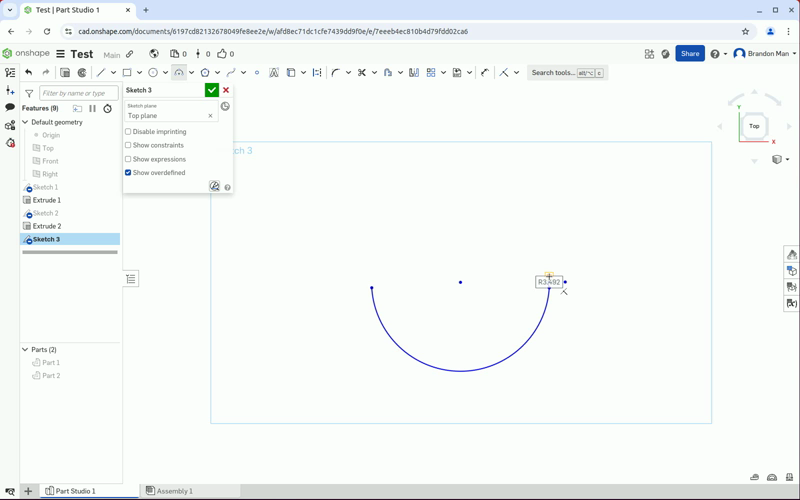
click(549, 276)
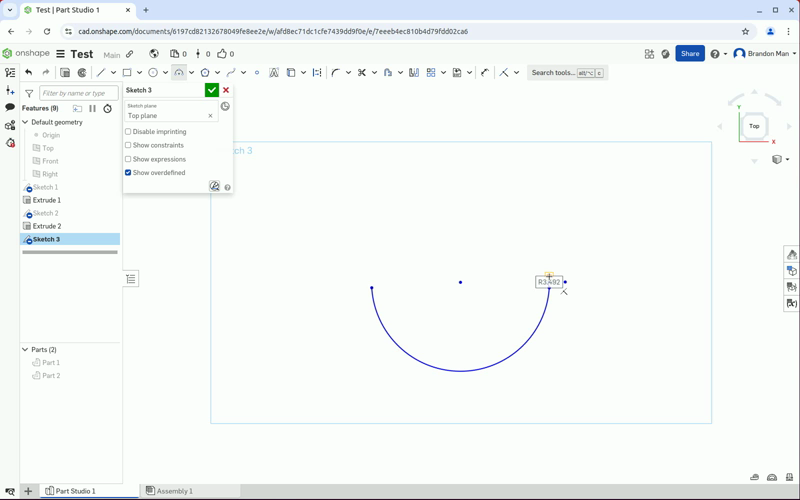
key_down(shift)
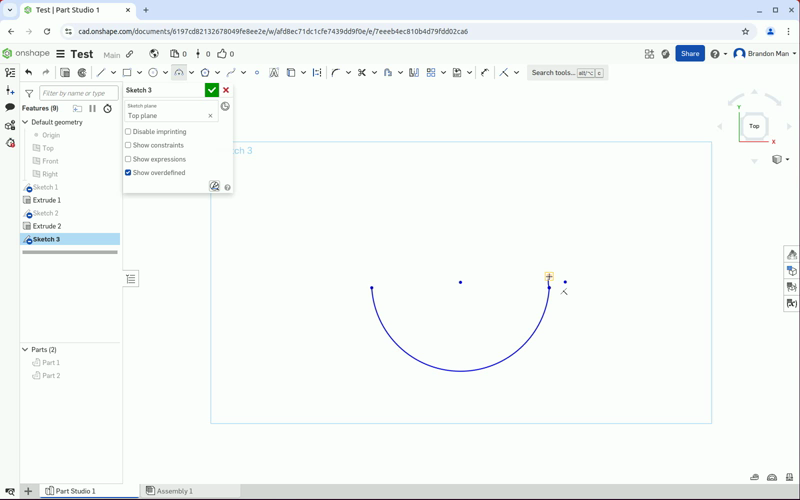
mouse_move(371, 276)
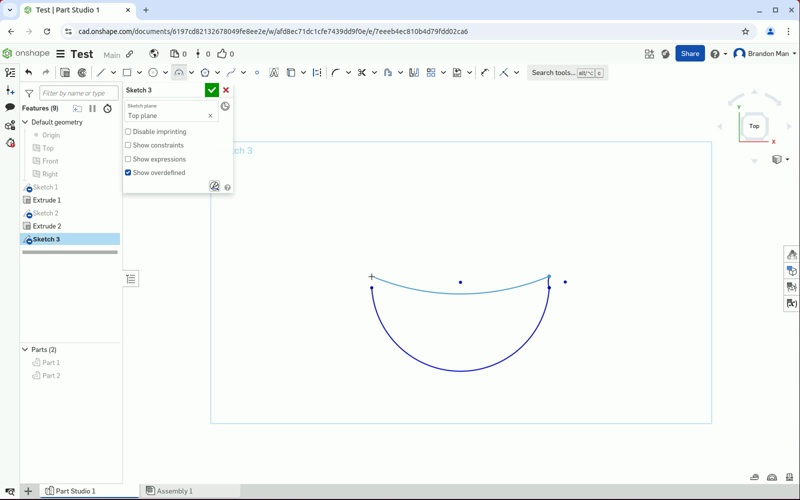
click(371, 276)
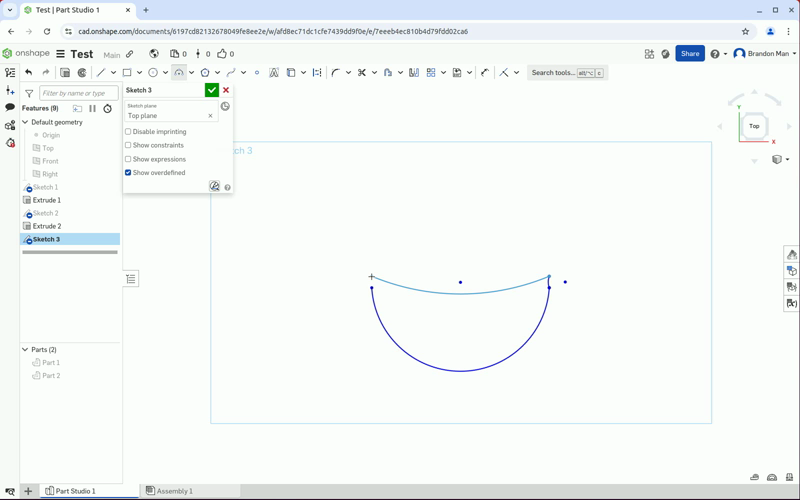
mouse_move(460, 192)
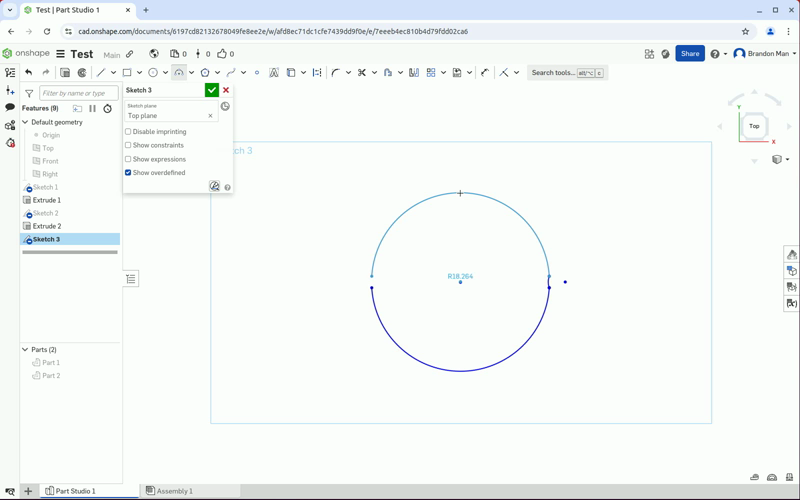
click(460, 192)
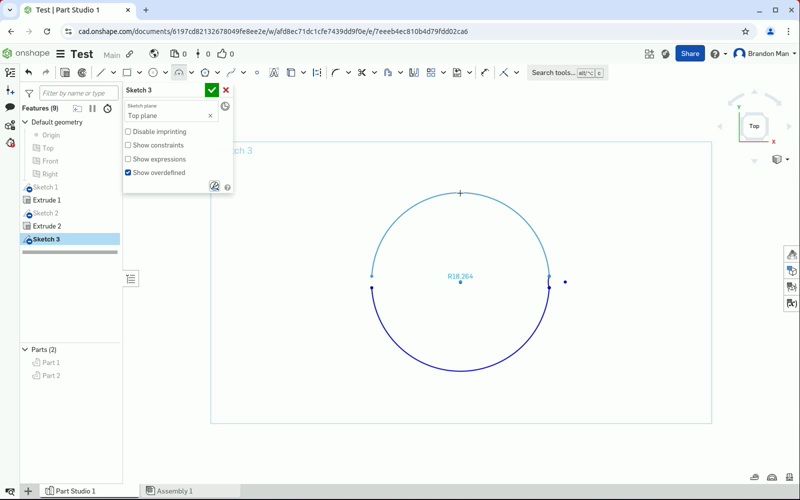
key_up(shift)
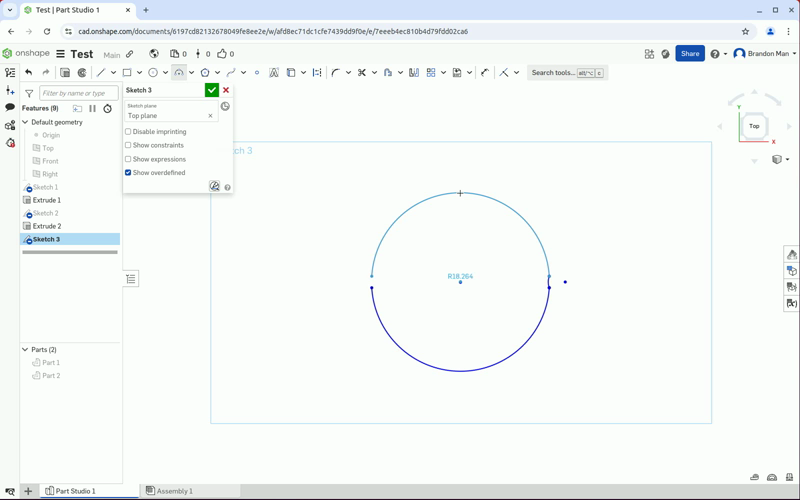
mouse_move(371, 276)
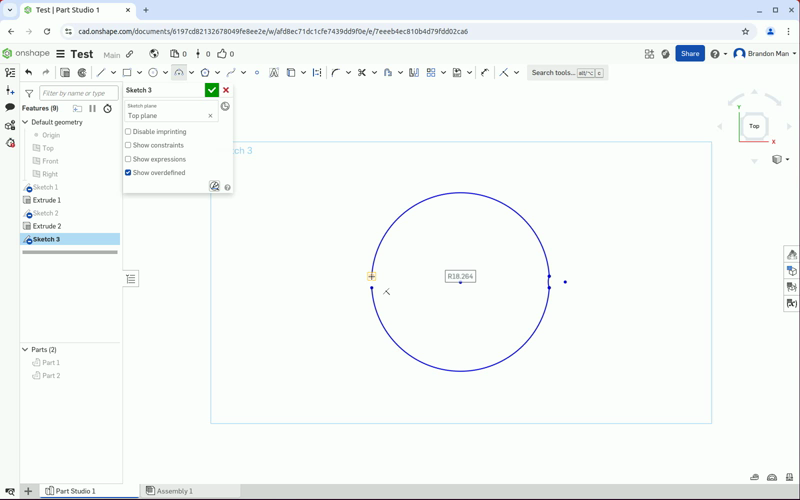
click(371, 276)
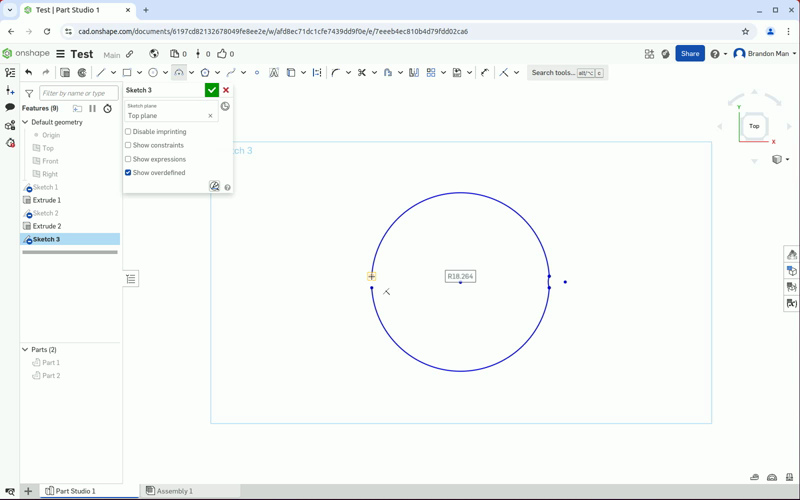
mouse_move(371, 287)
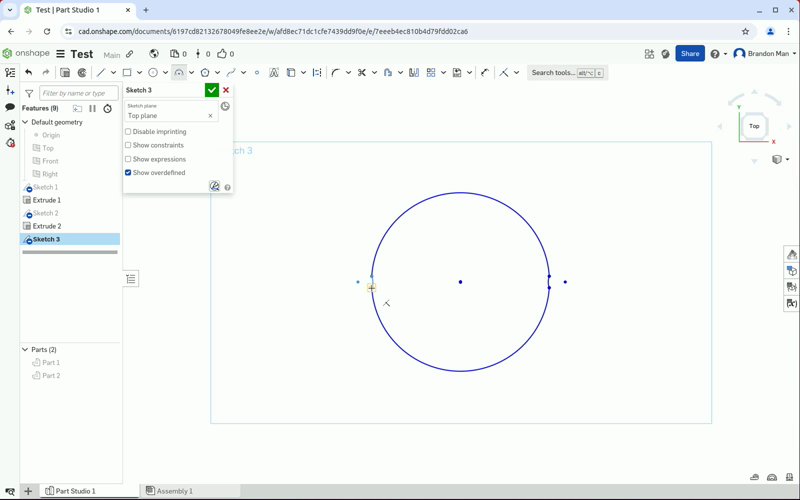
click(371, 287)
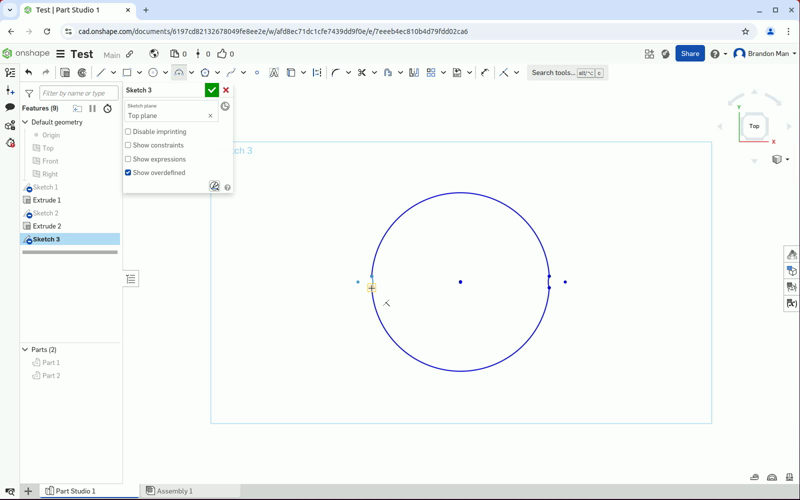
key_down(shift)
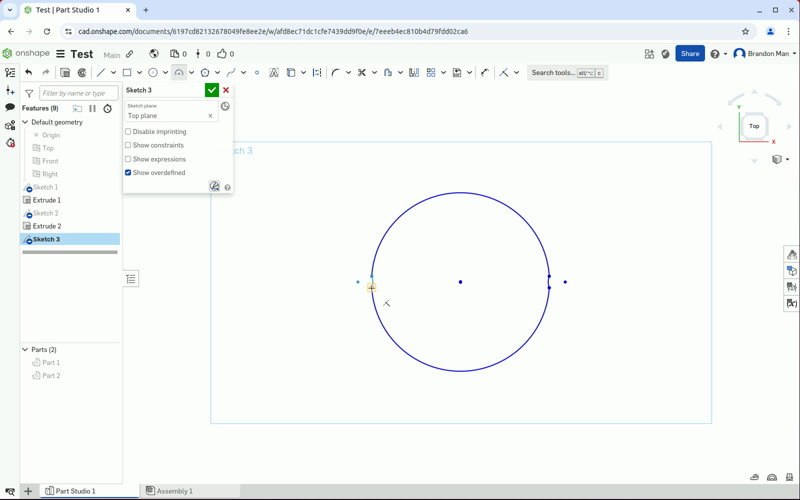
mouse_move(372, 282)
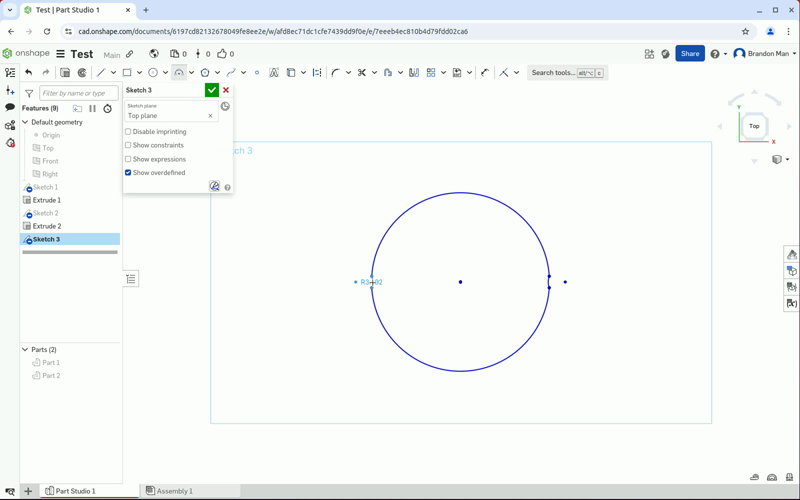
click(372, 282)
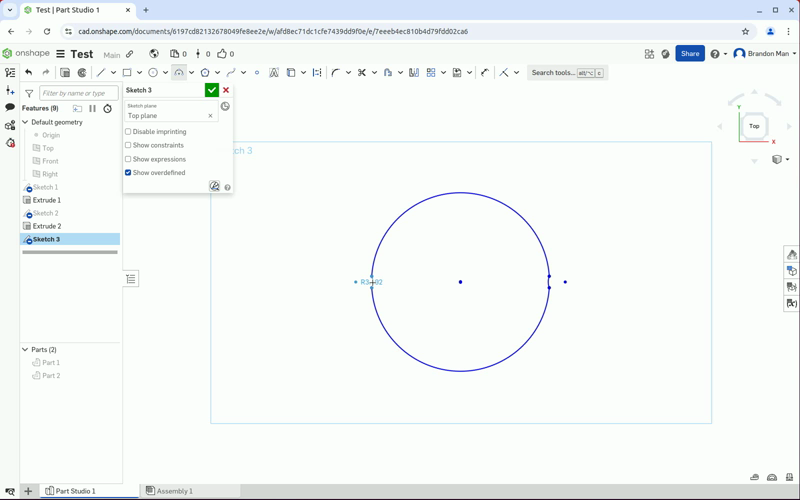
key_up(shift)
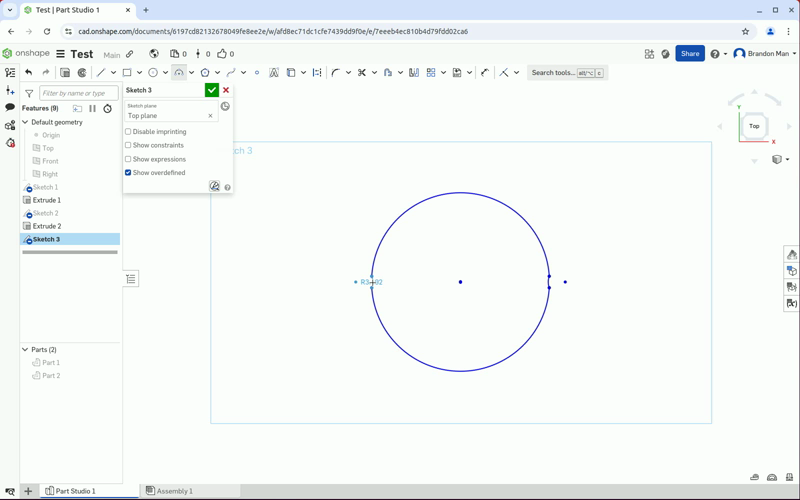
key(esc)
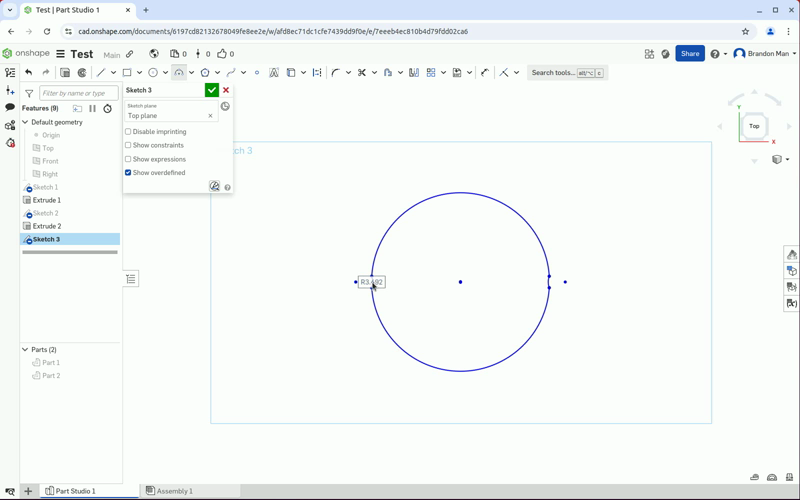
key(c)
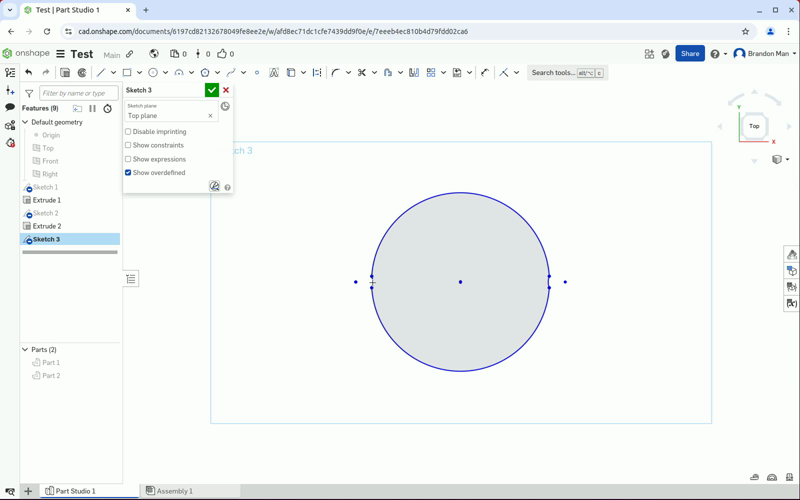
key_down(shift)
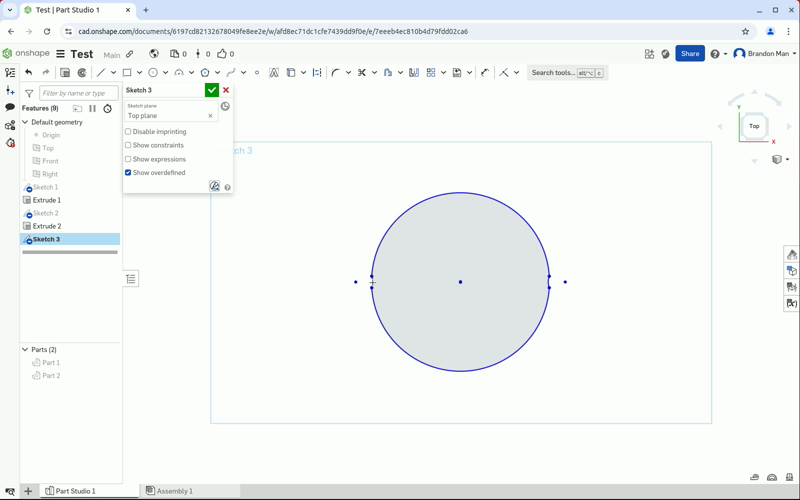
mouse_move(461, 282)
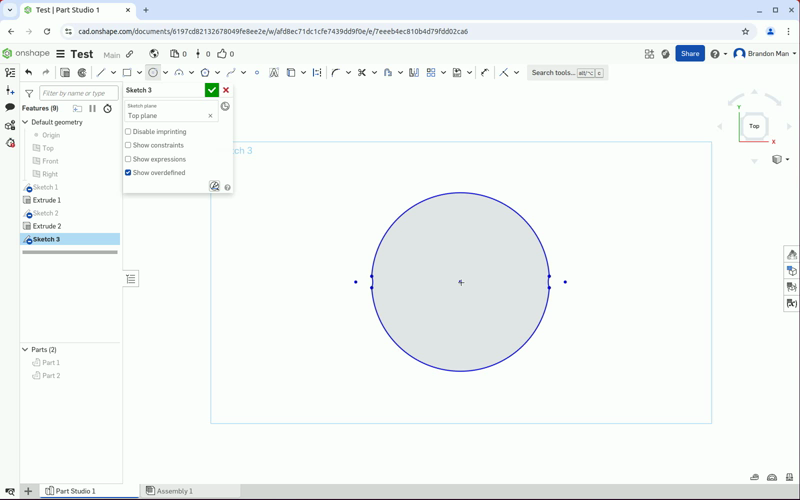
scroll(6)
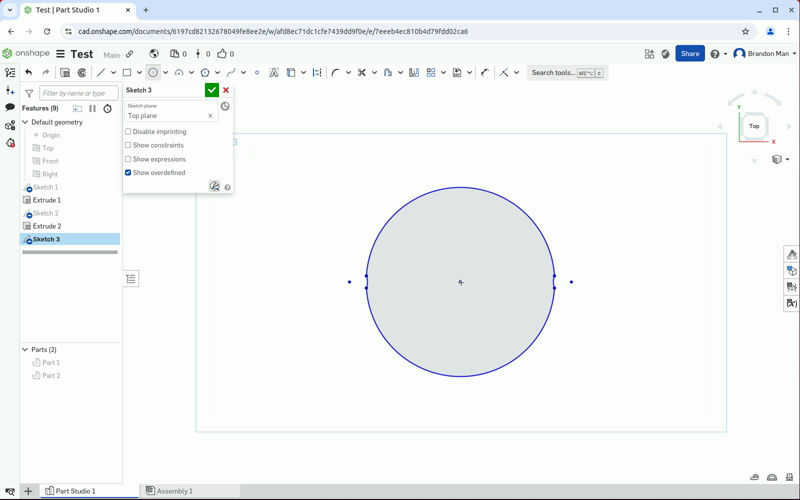
scroll(6)
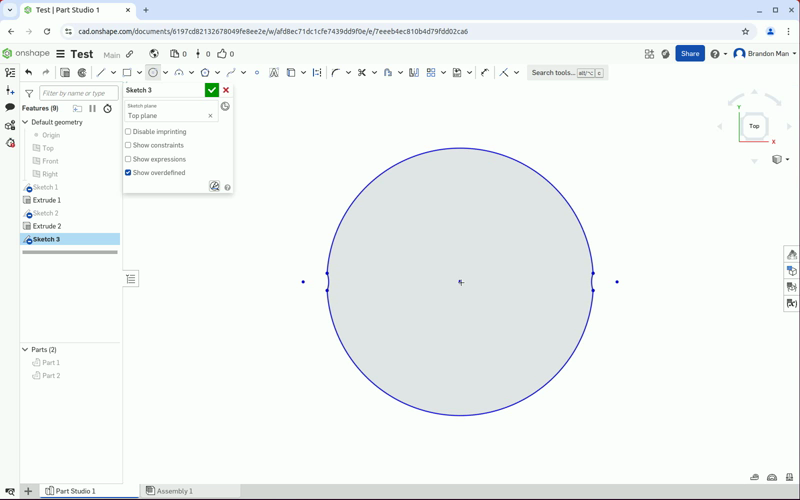
scroll(6)
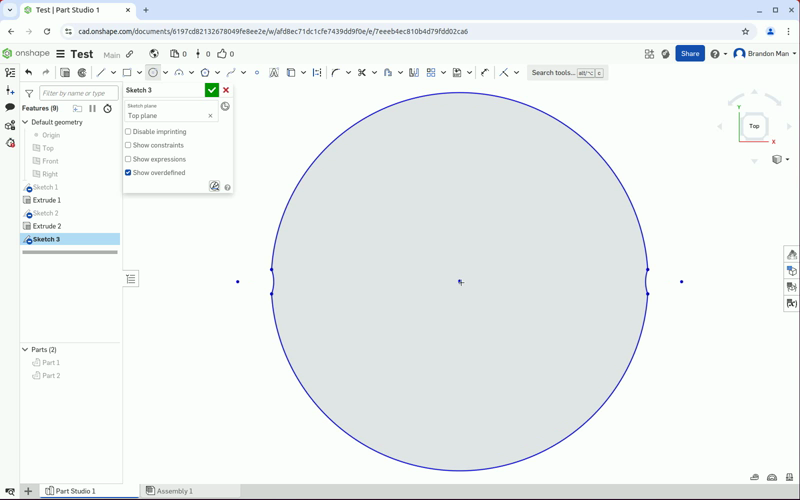
scroll(6)
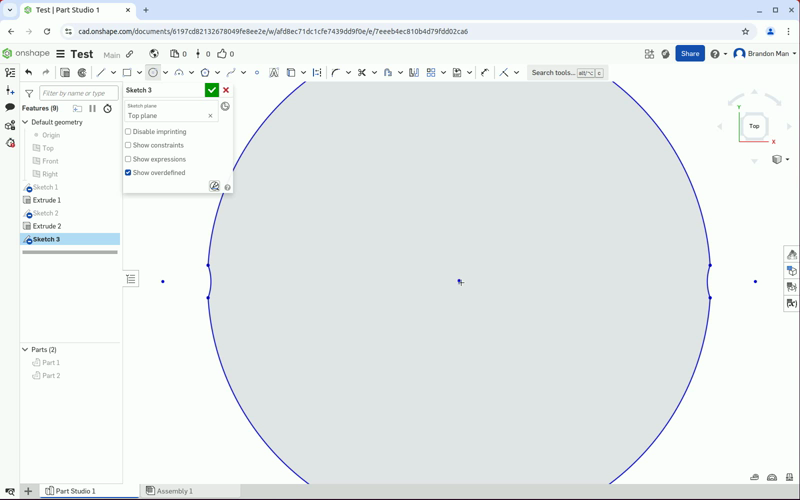
scroll(6)
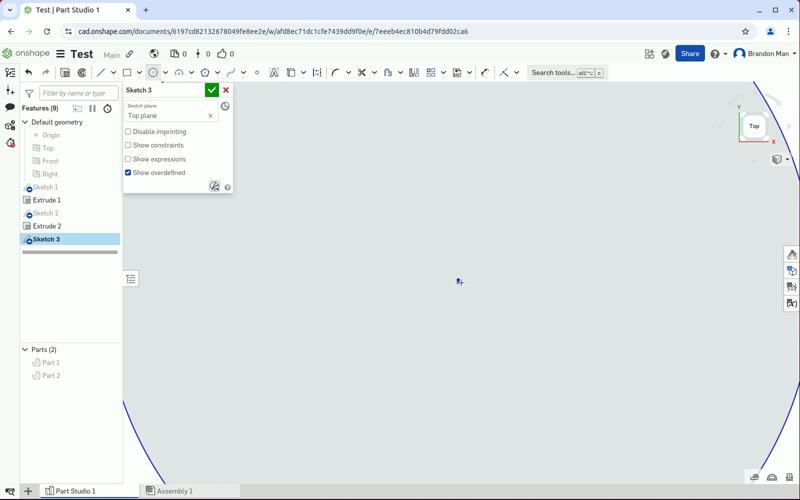
scroll(6)
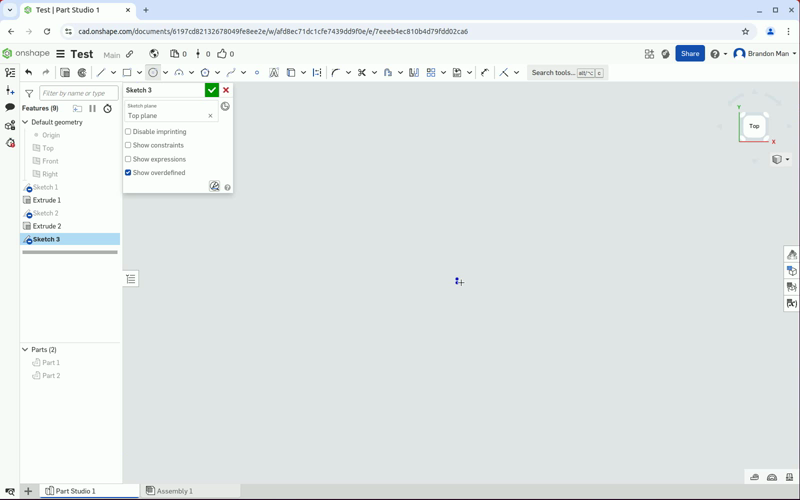
scroll(6)
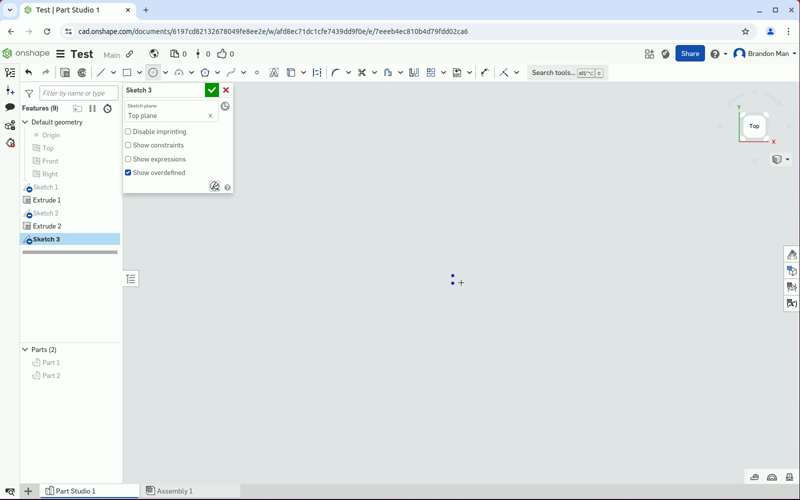
click(461, 282)
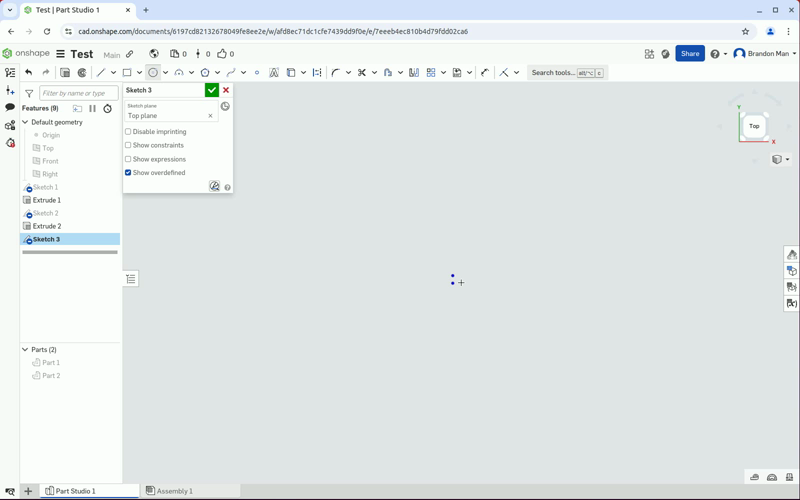
scroll(-6)
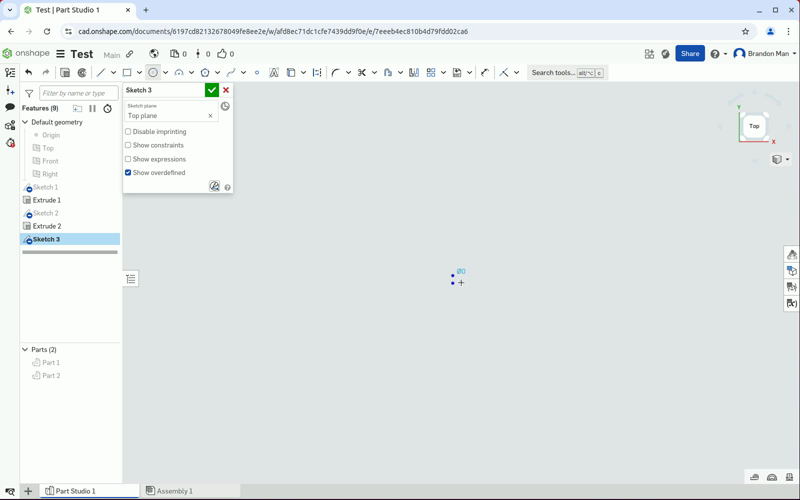
scroll(-6)
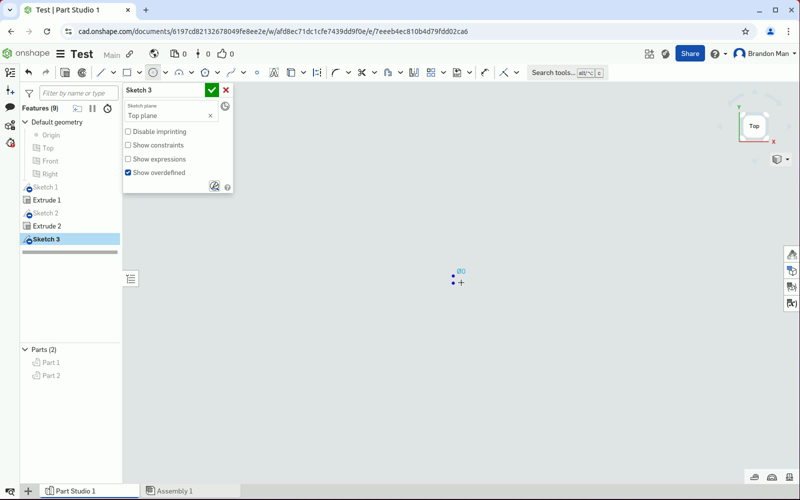
scroll(-6)
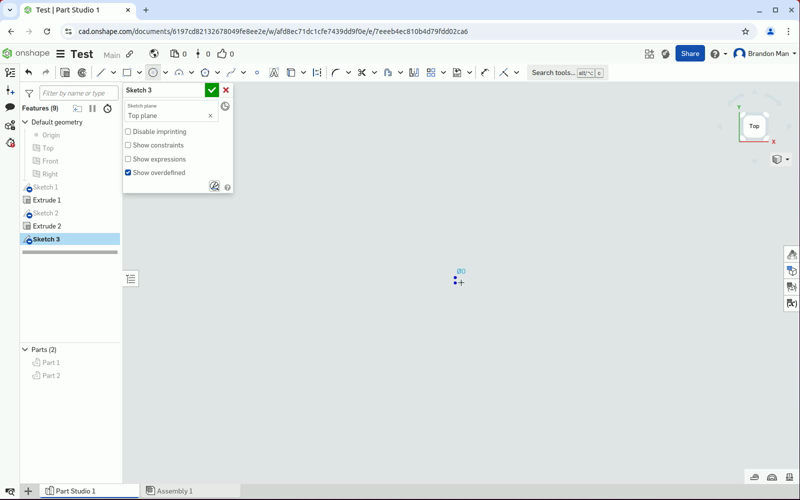
scroll(-6)
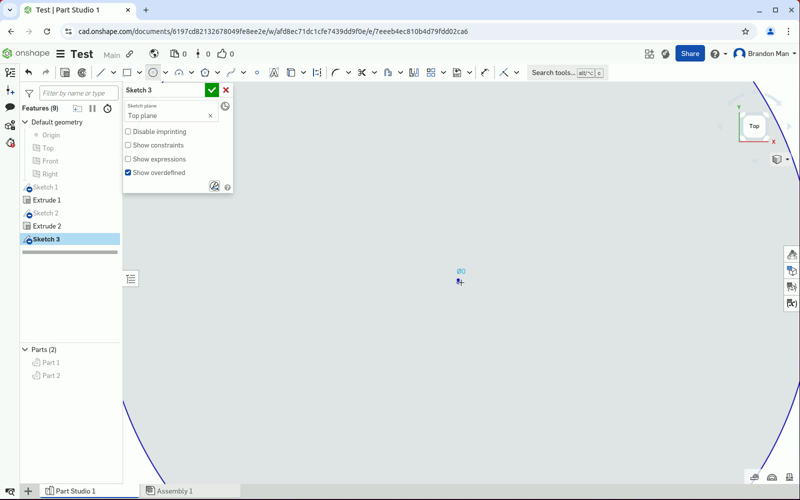
scroll(-6)
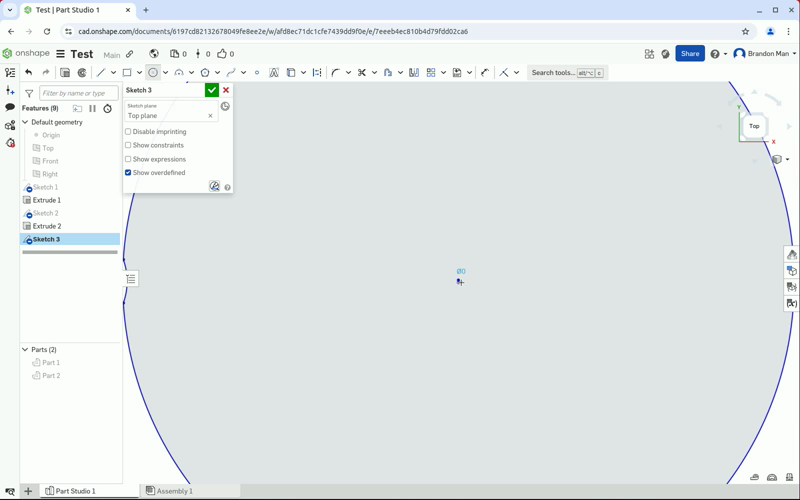
scroll(-6)
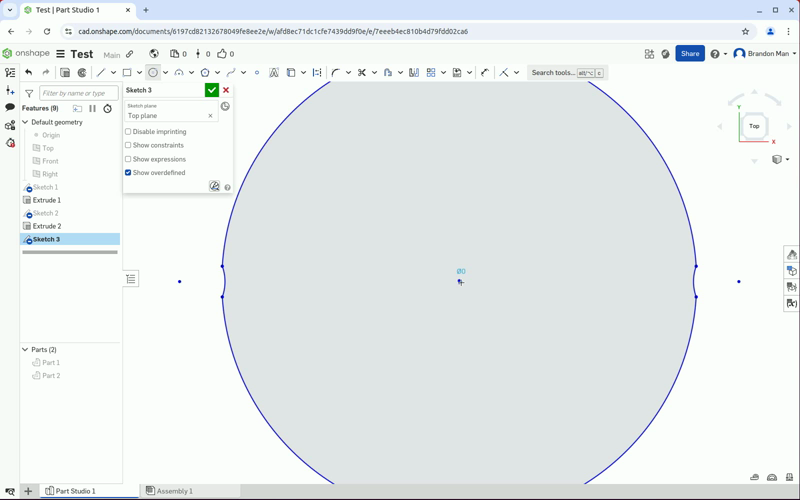
scroll(-6)
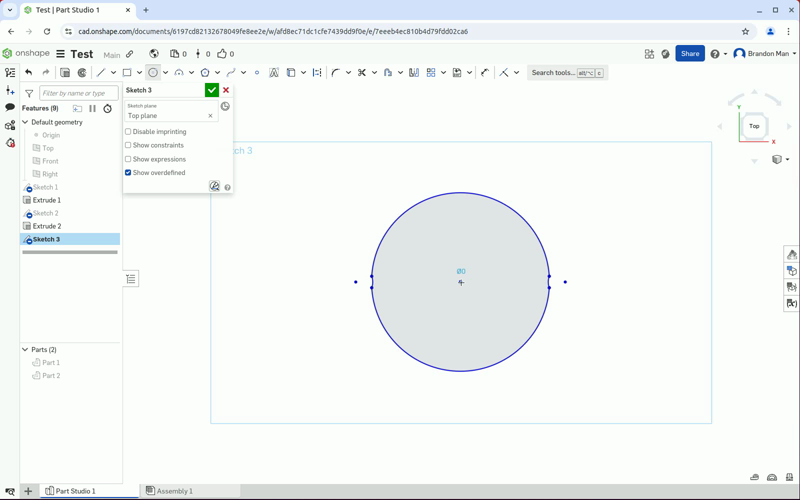
key_up(shift)
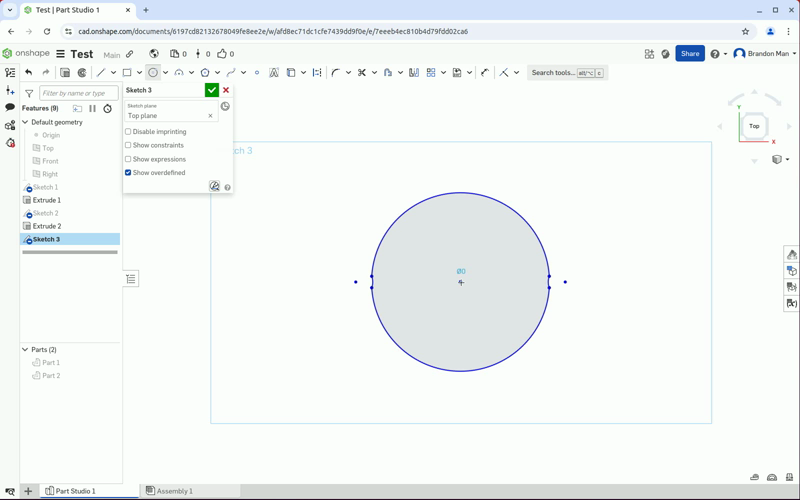
mouse_move(541, 282)
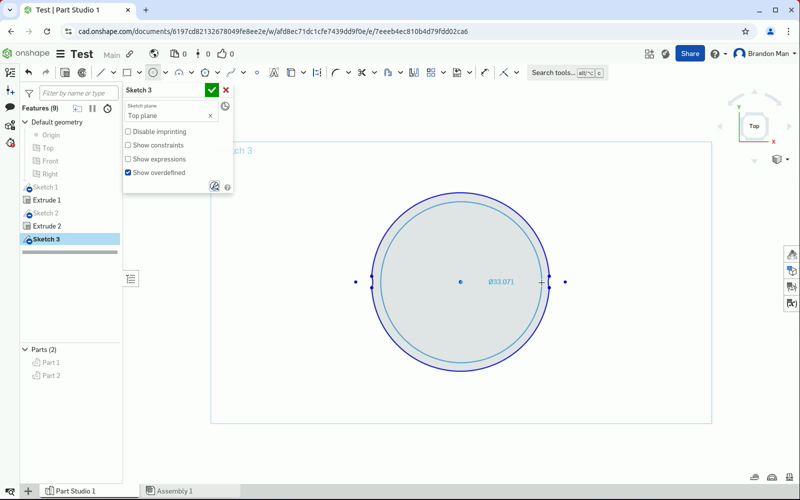
click(541, 282)
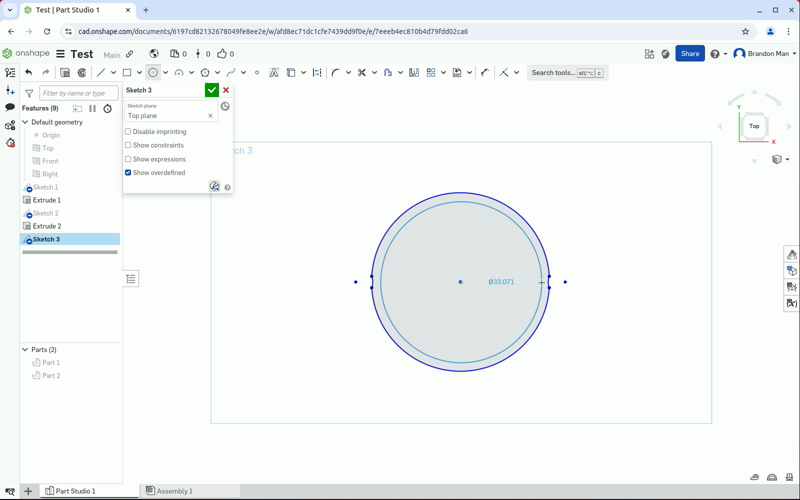
key(esc)
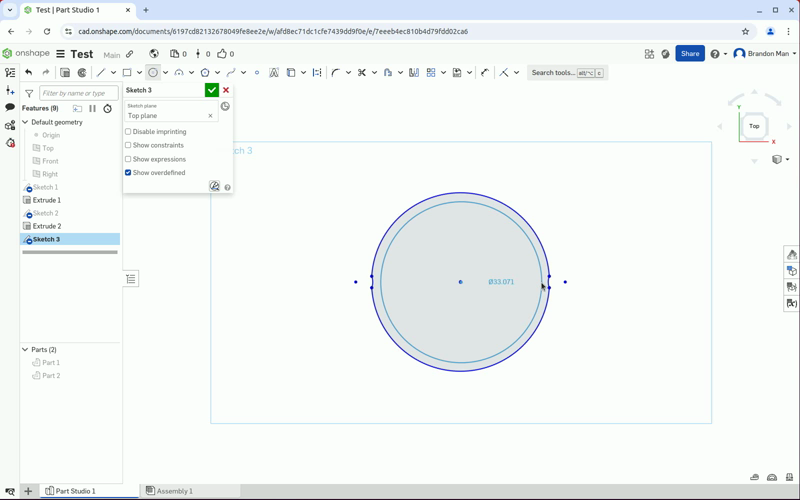
mouse_move(396, 338)
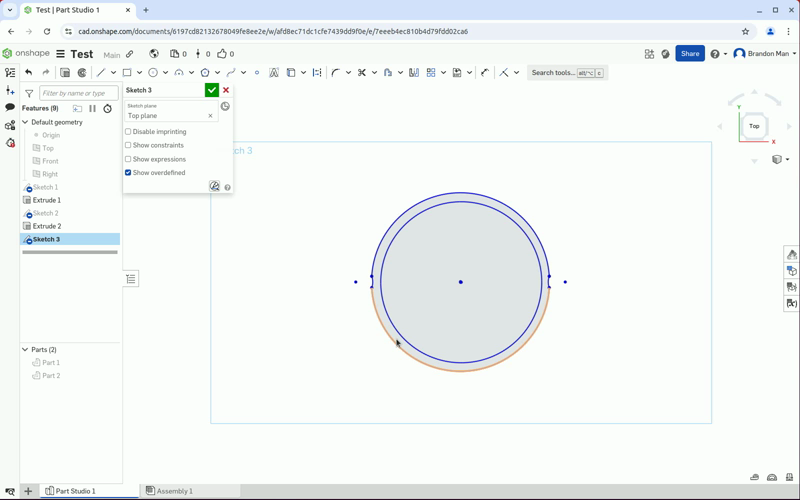
click(396, 338)
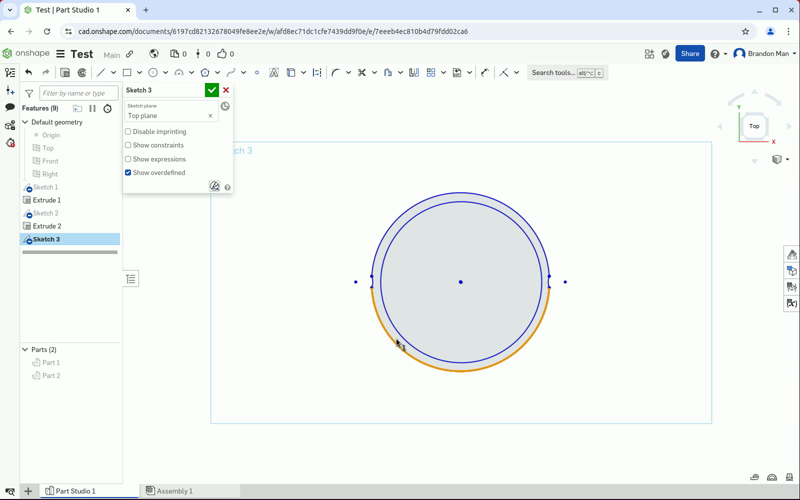
mouse_move(73, 352)
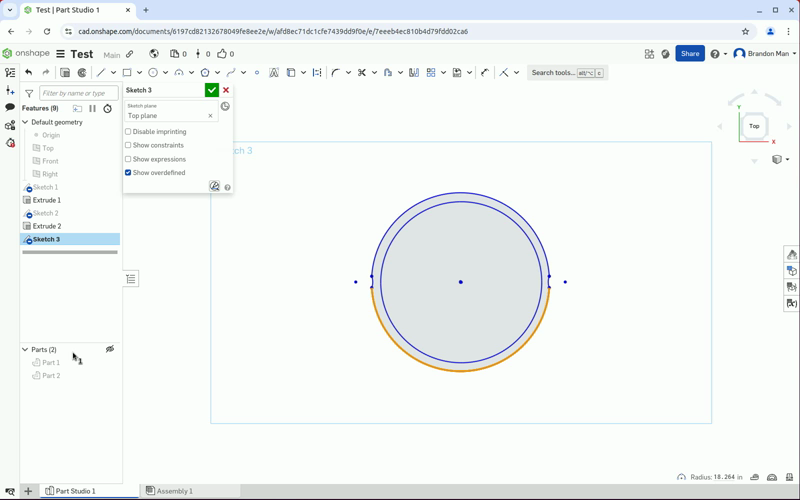
key(shift+y)
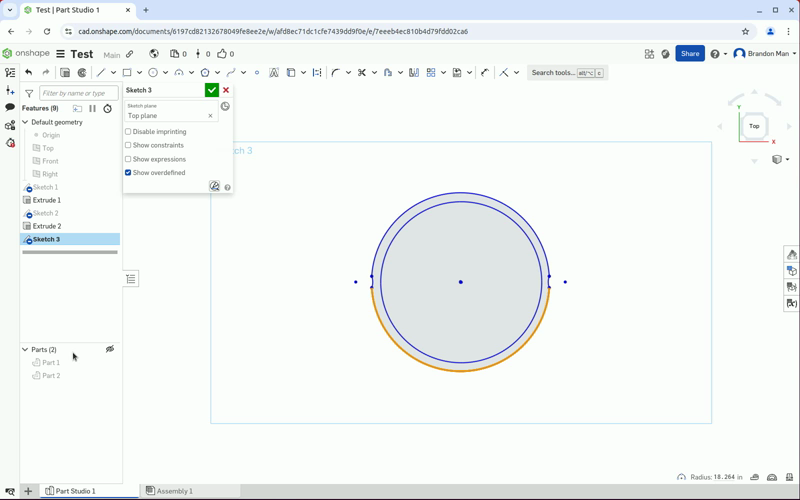
key(shift+e)
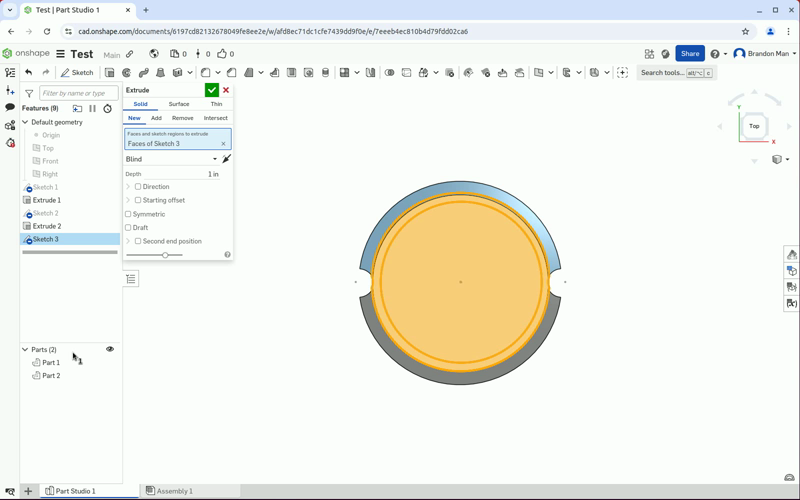
mouse_move(143, 106)
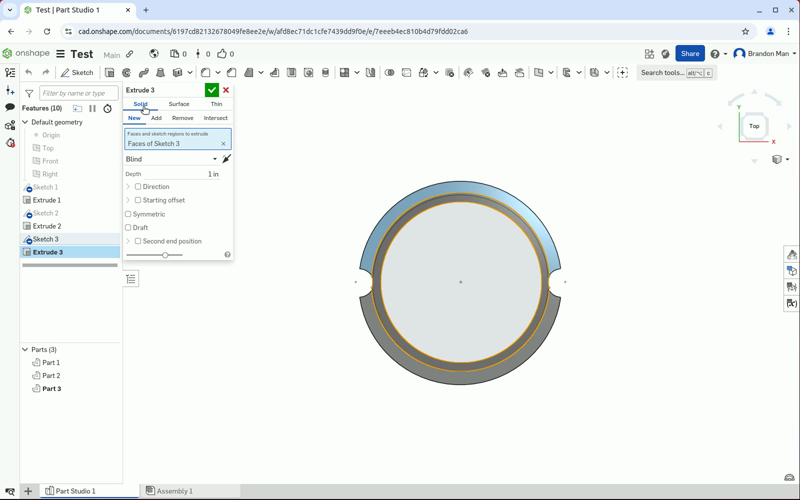
click(143, 106)
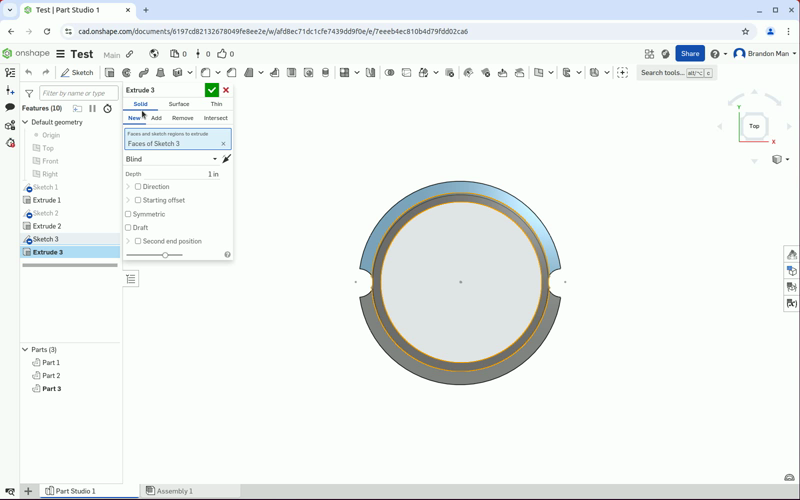
mouse_move(137, 120)
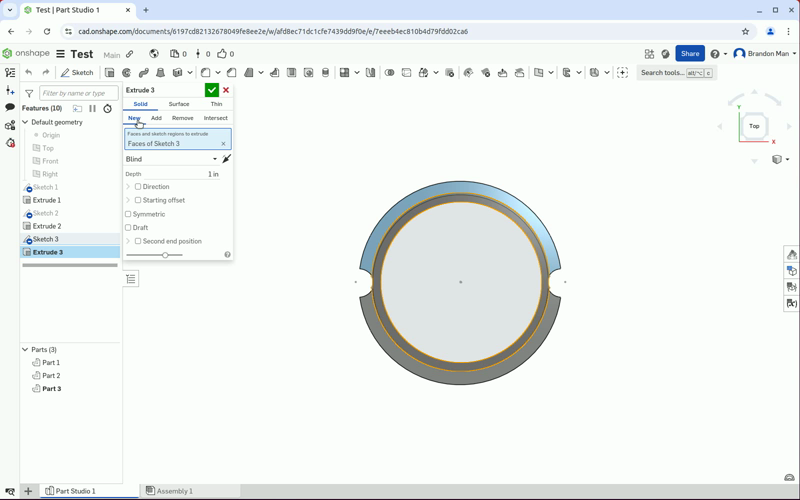
click(137, 120)
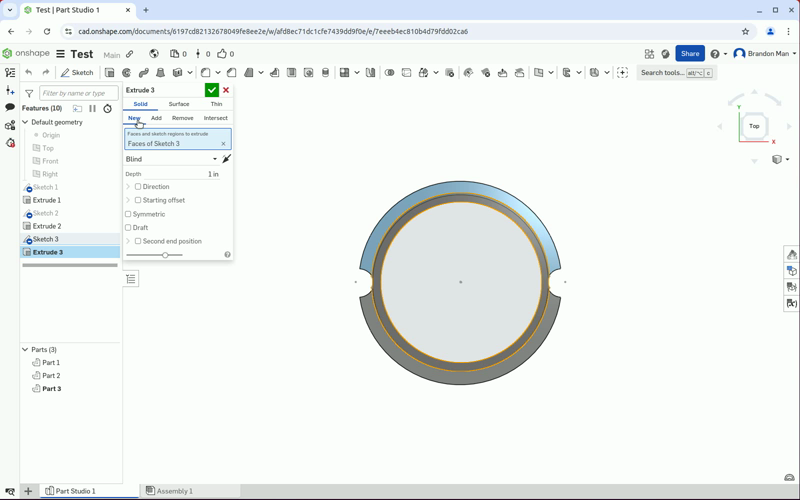
key(tab, 4)
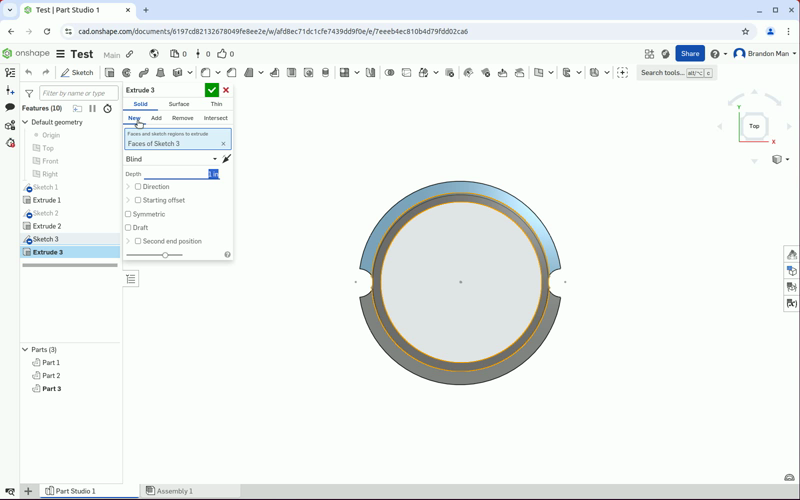
text(2.889)
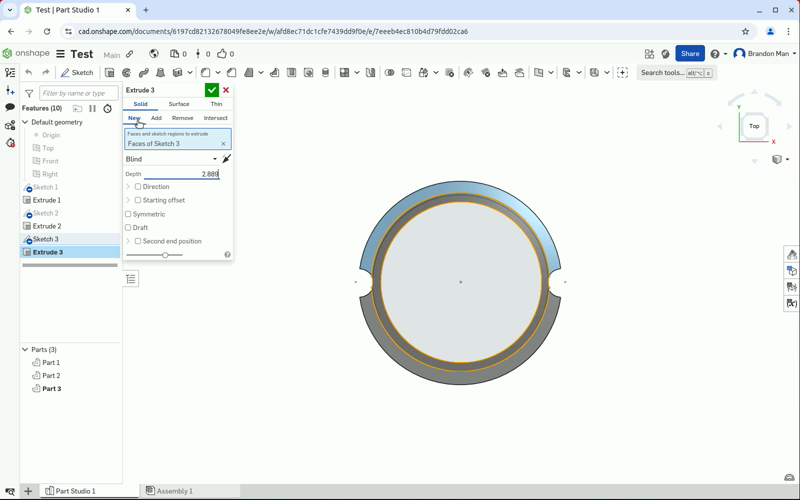
key(enter)
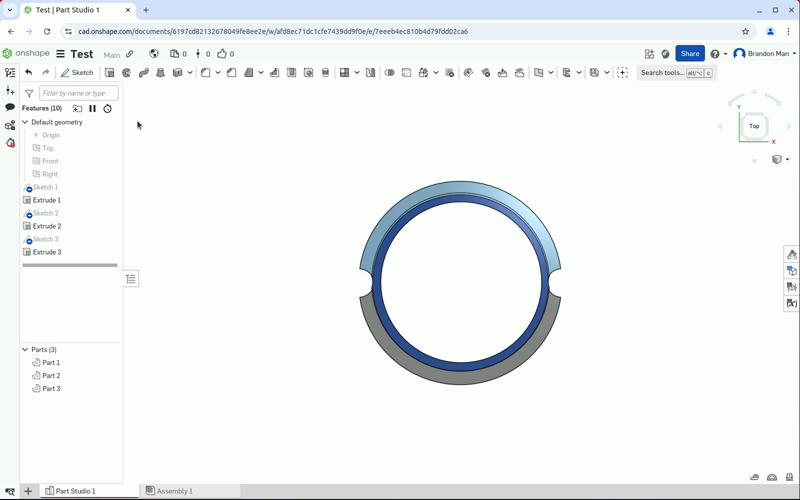
key(shift+h)
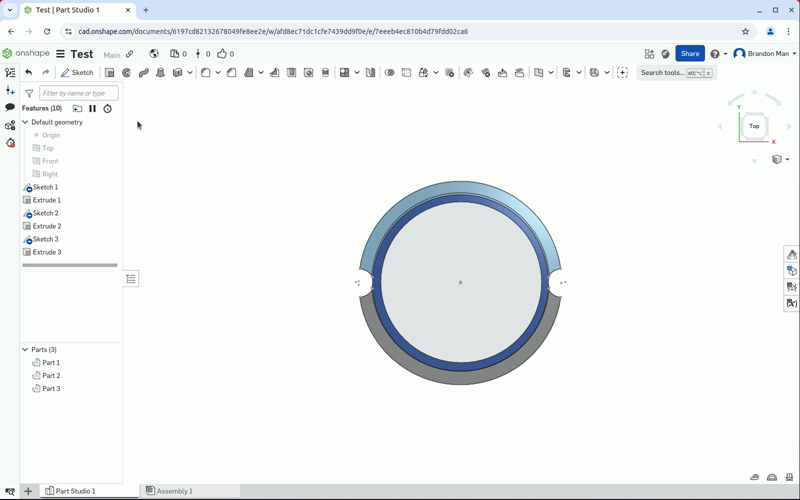
key(shift+h)
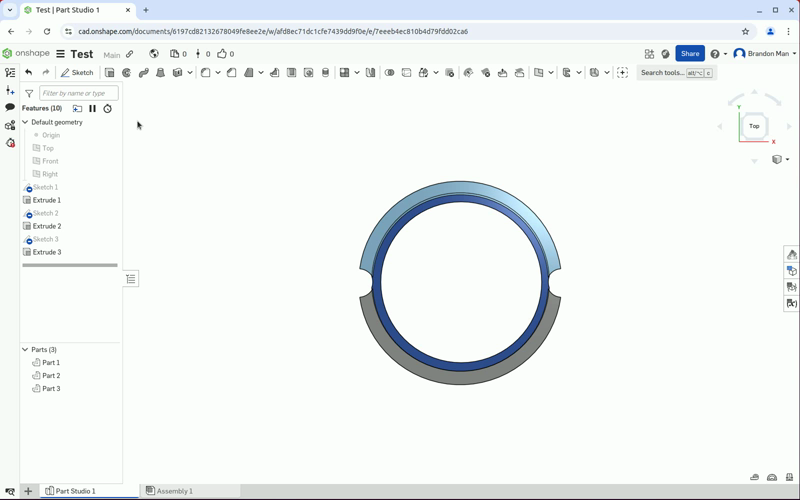
mouse_move(73, 189)
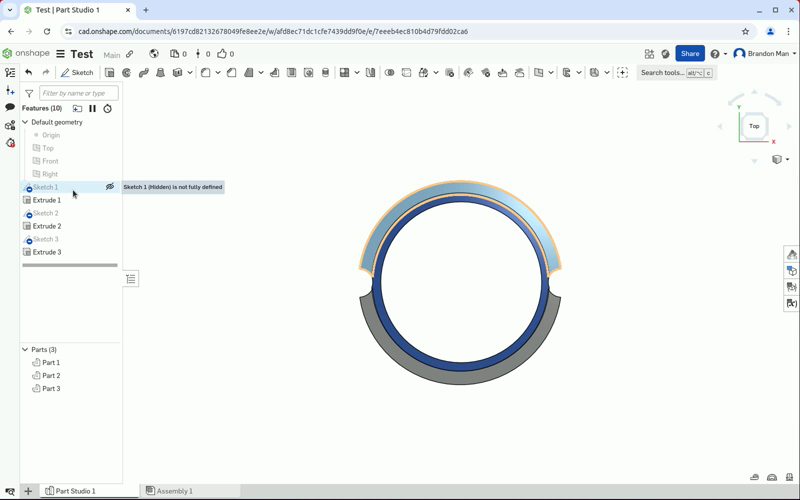
click(73, 189)
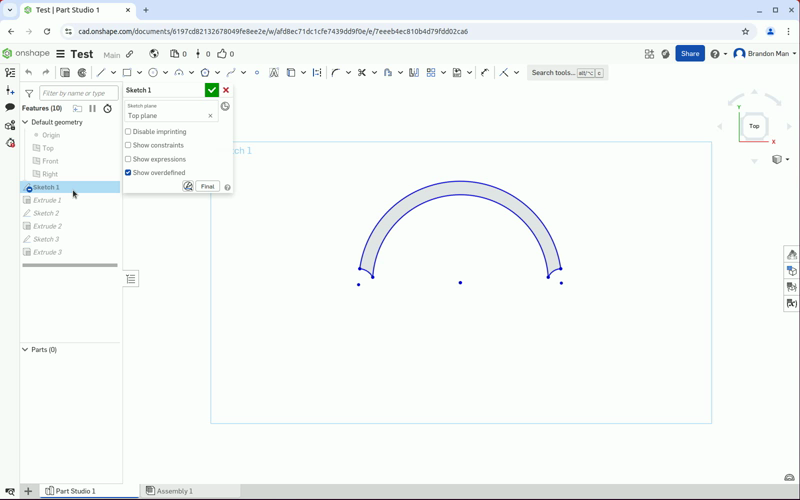
mouse_move(229, 92)
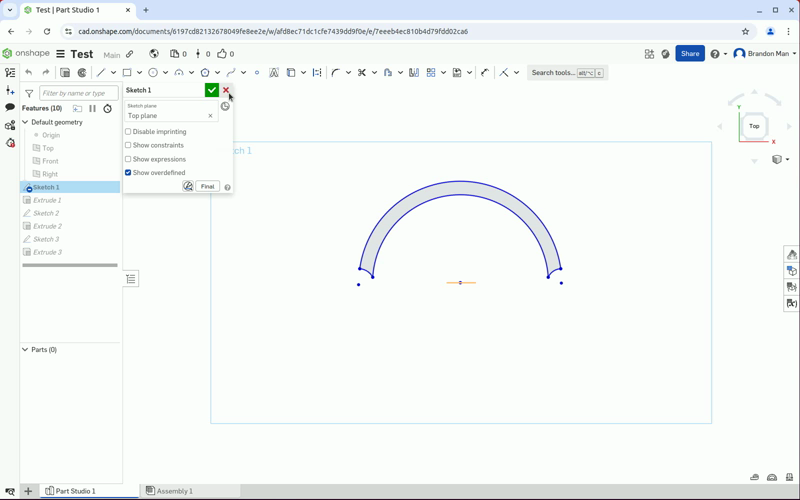
click(229, 92)
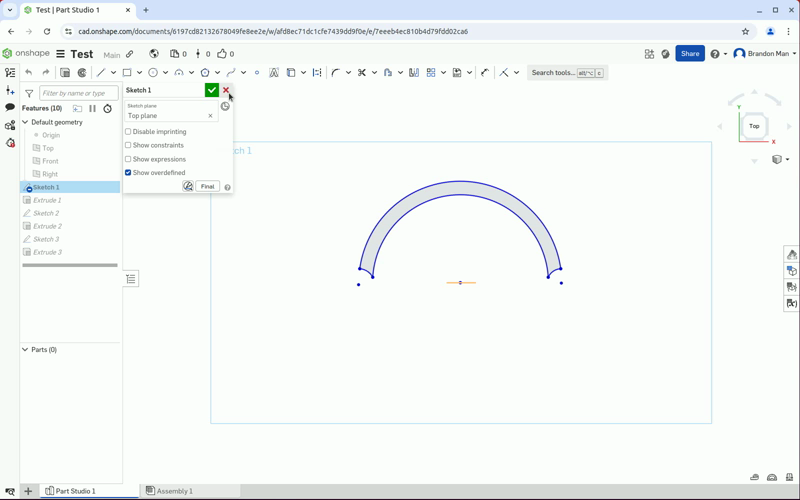
key(shift+s)
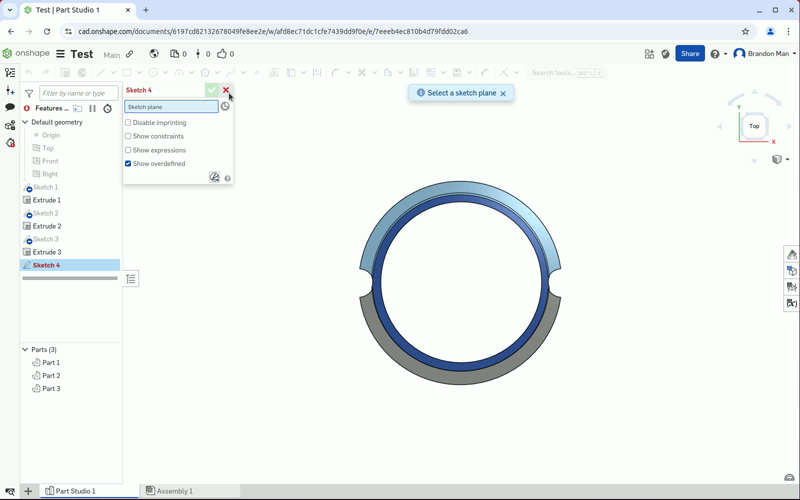
mouse_move(73, 150)
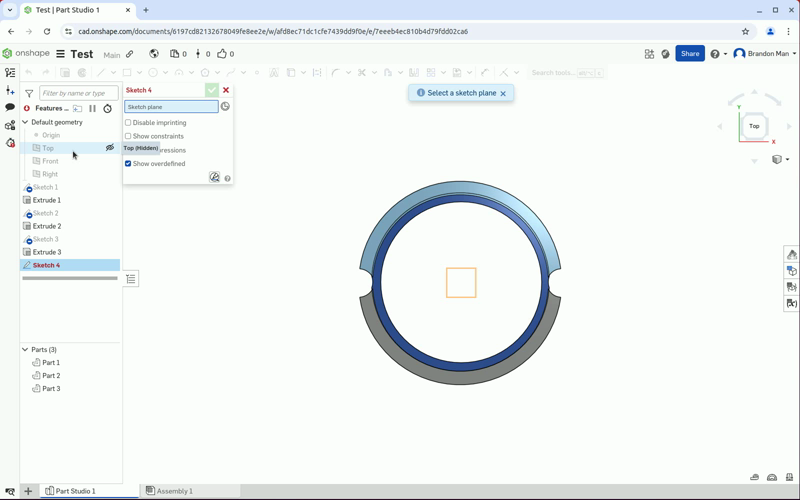
click(73, 150)
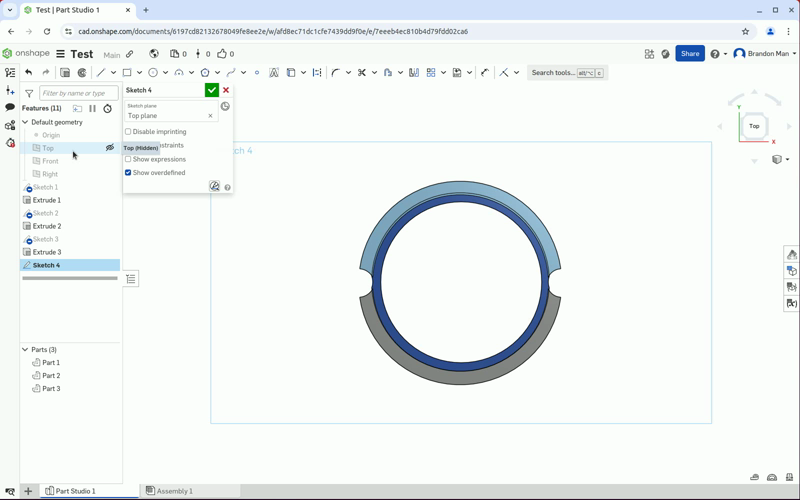
mouse_move(73, 352)
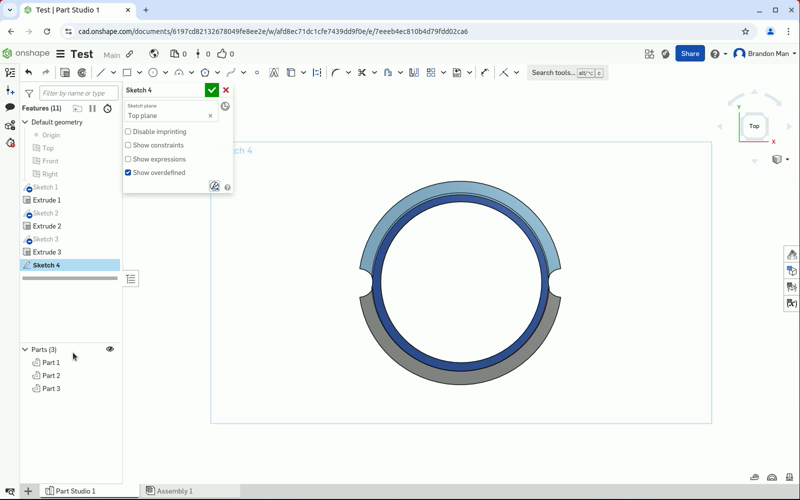
key(y)
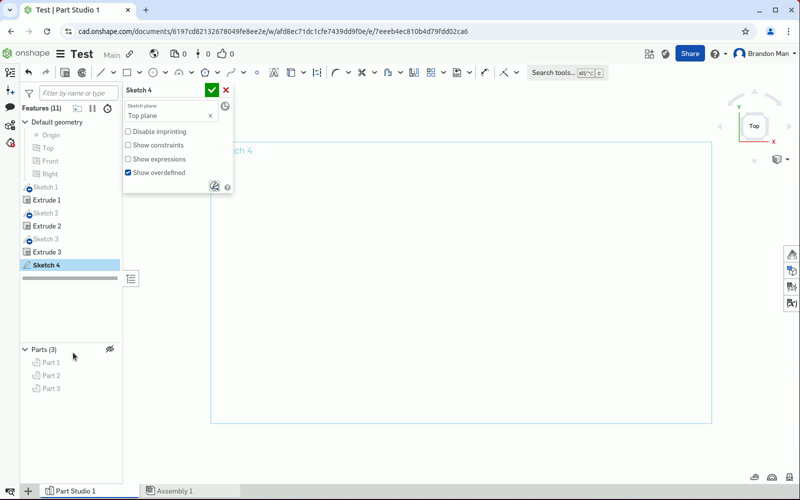
key(a)
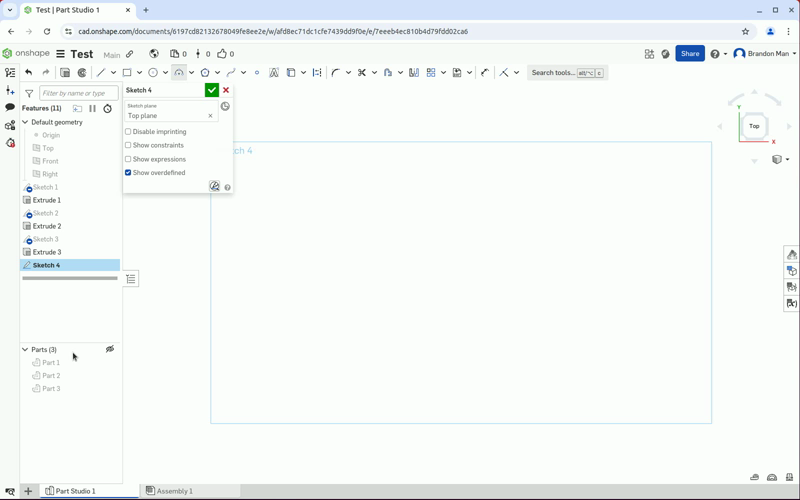
key_down(shift)
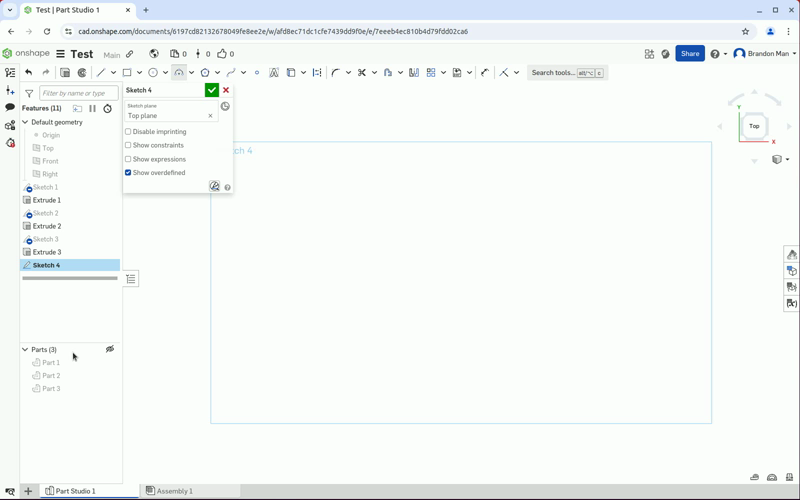
mouse_move(371, 287)
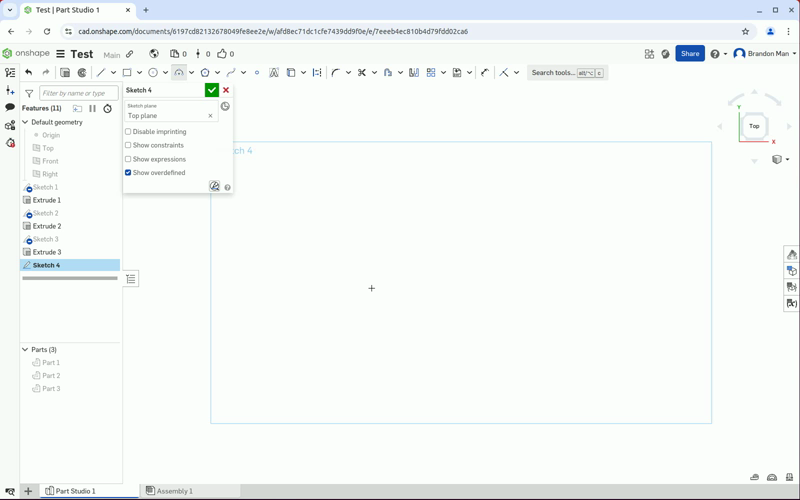
click(371, 287)
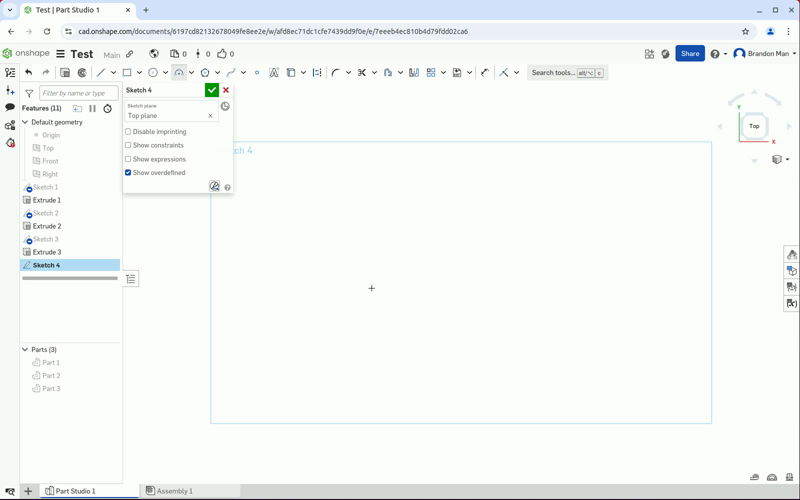
key_up(shift)
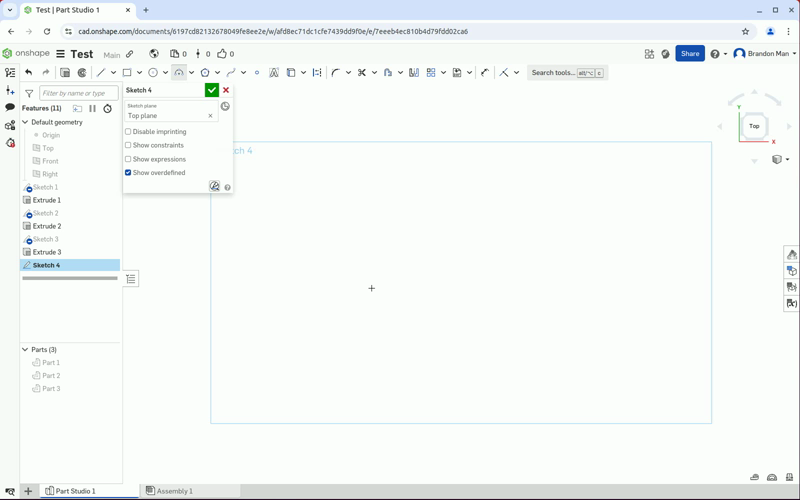
key_down(shift)
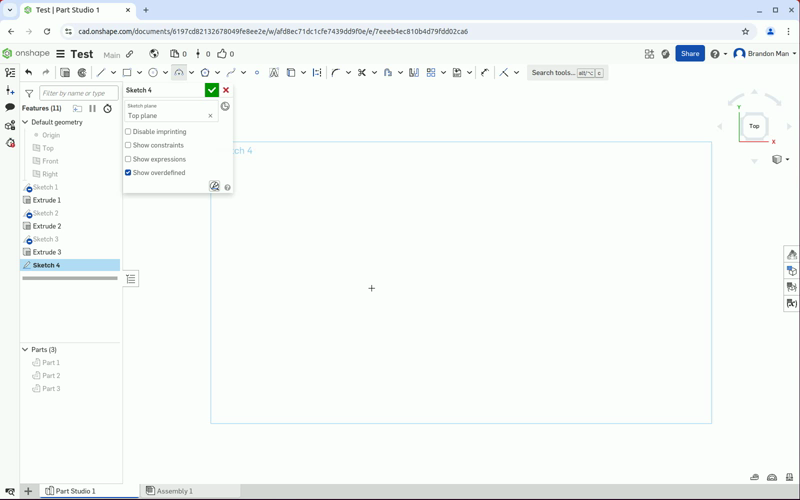
mouse_move(549, 287)
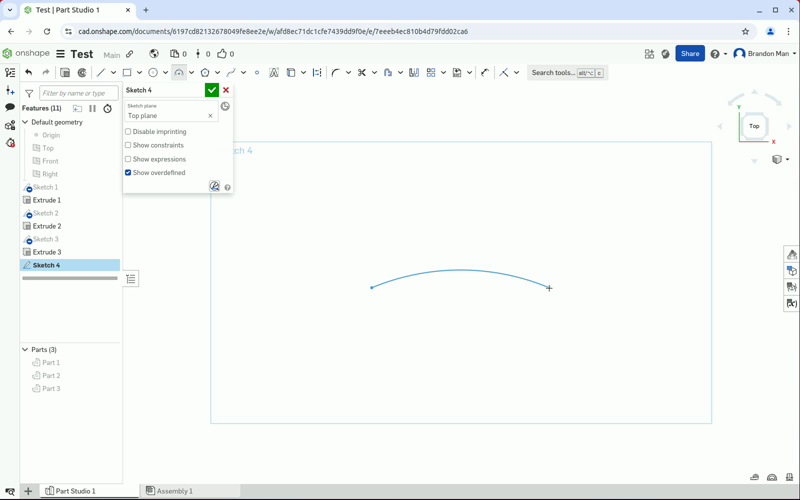
click(549, 287)
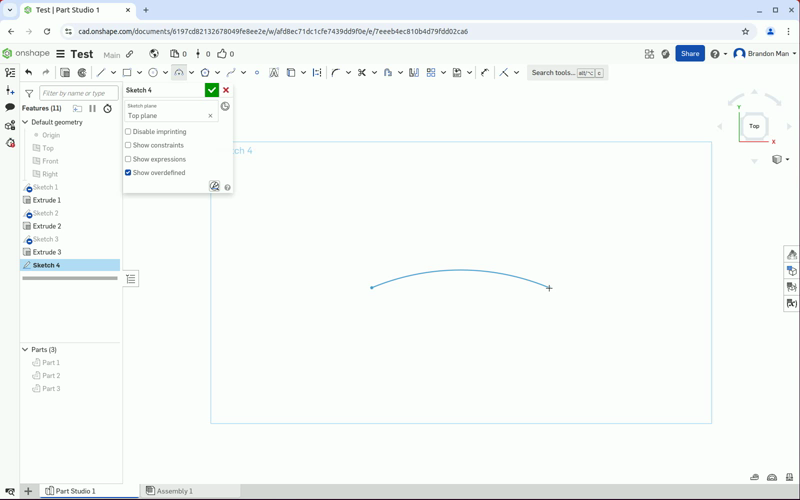
mouse_move(460, 371)
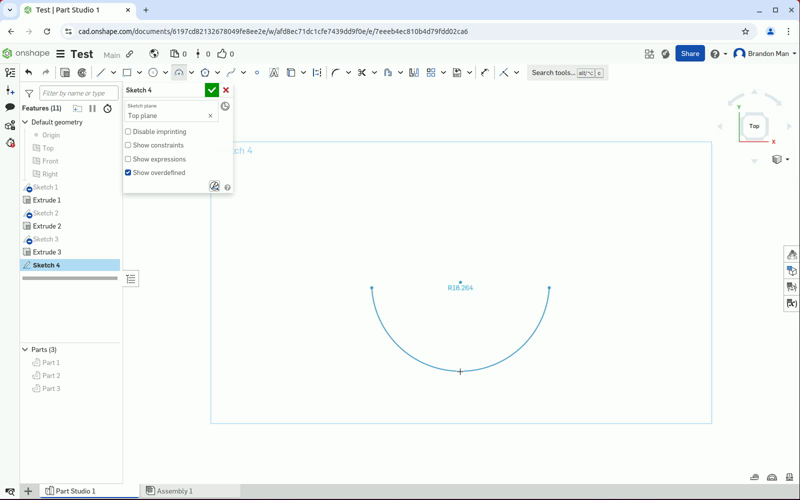
click(460, 371)
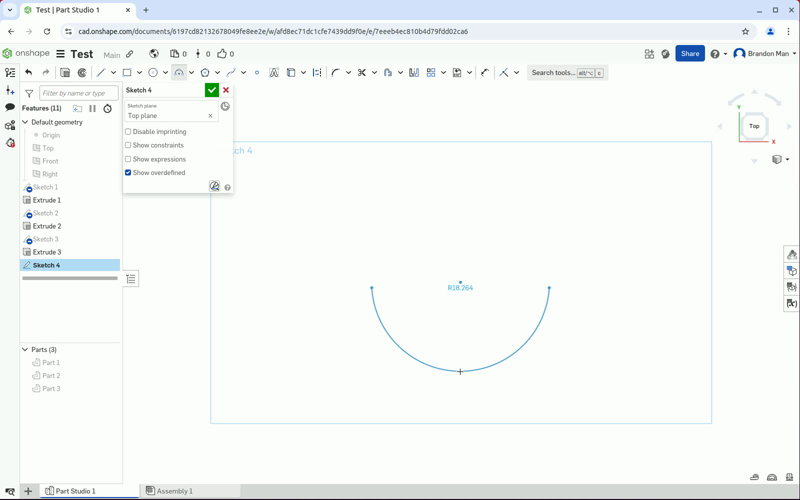
key_up(shift)
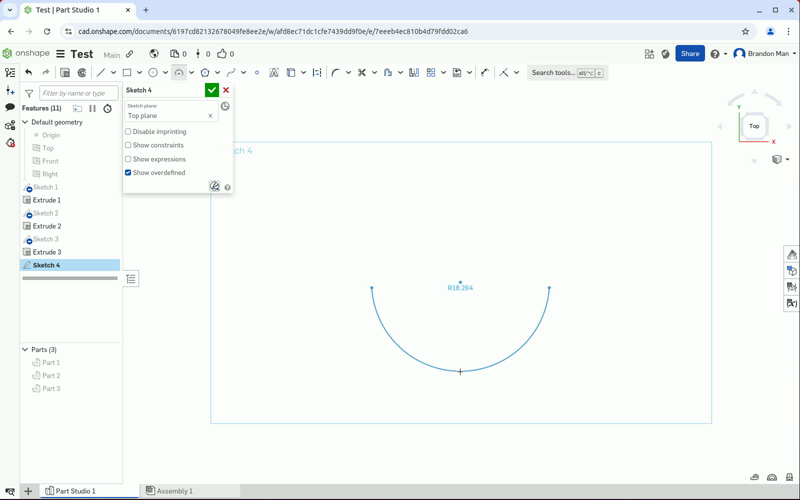
mouse_move(549, 287)
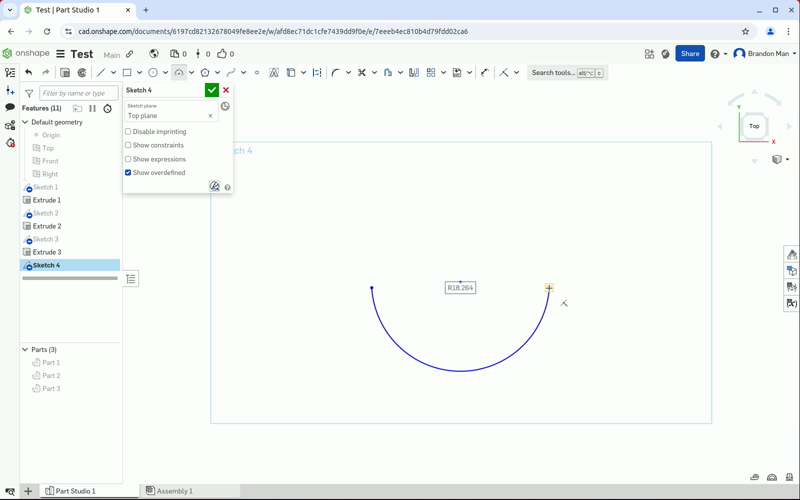
click(549, 287)
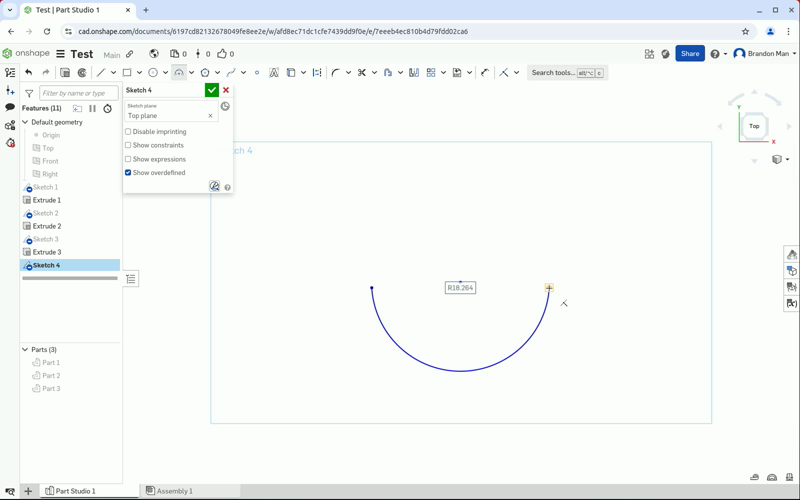
key_down(shift)
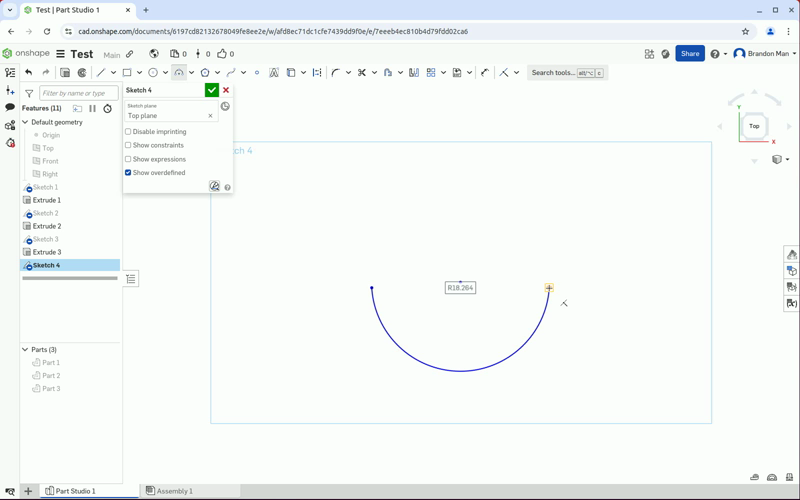
mouse_move(549, 276)
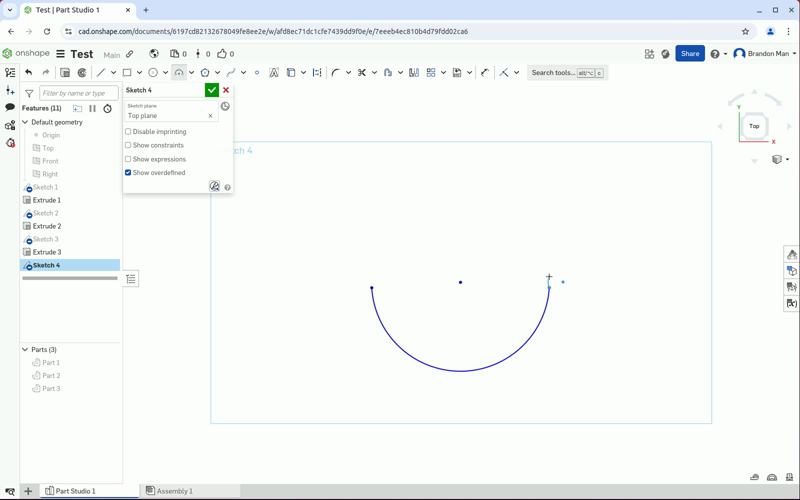
click(549, 276)
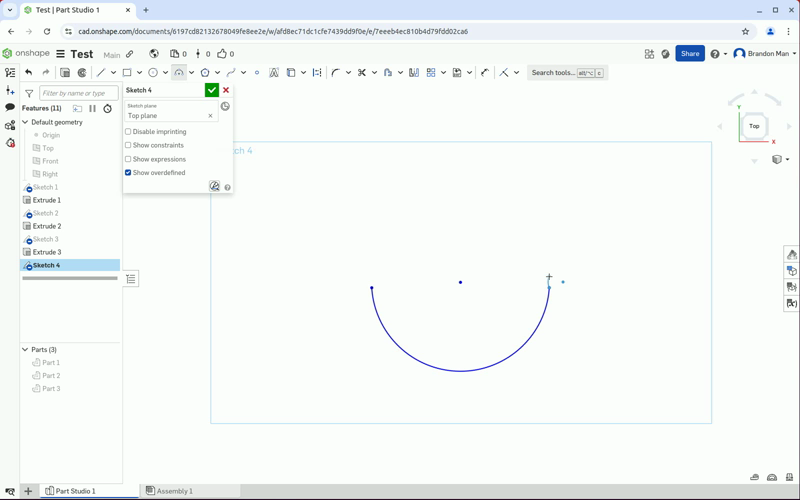
mouse_move(548, 282)
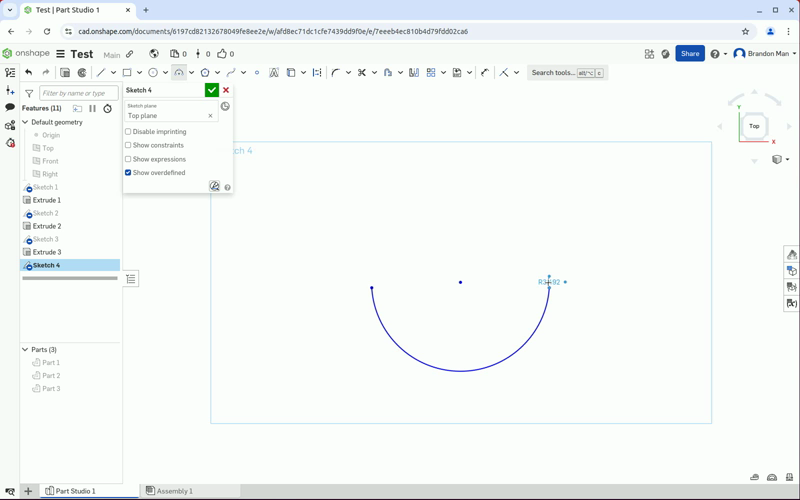
click(548, 282)
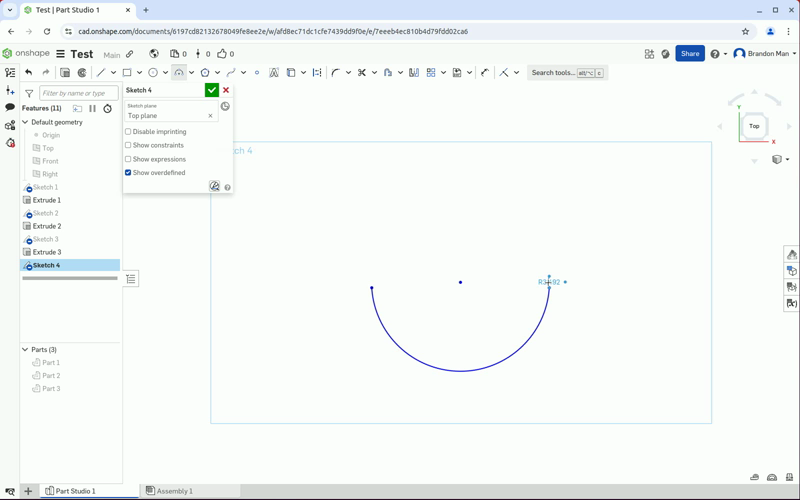
key_up(shift)
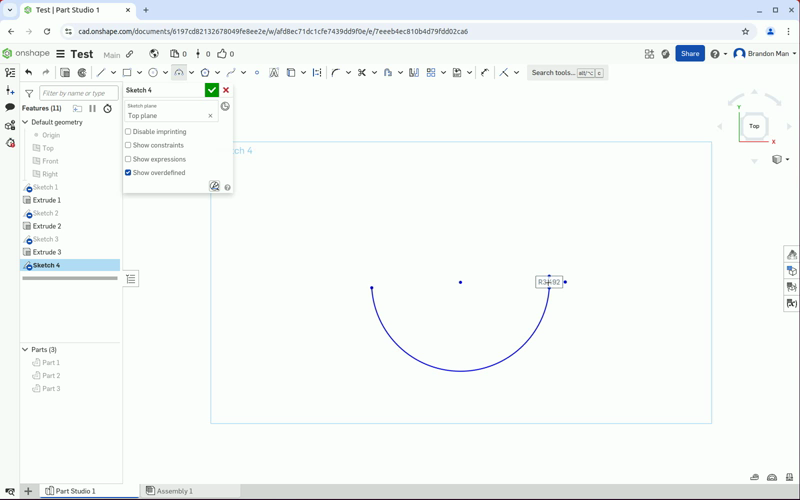
mouse_move(549, 276)
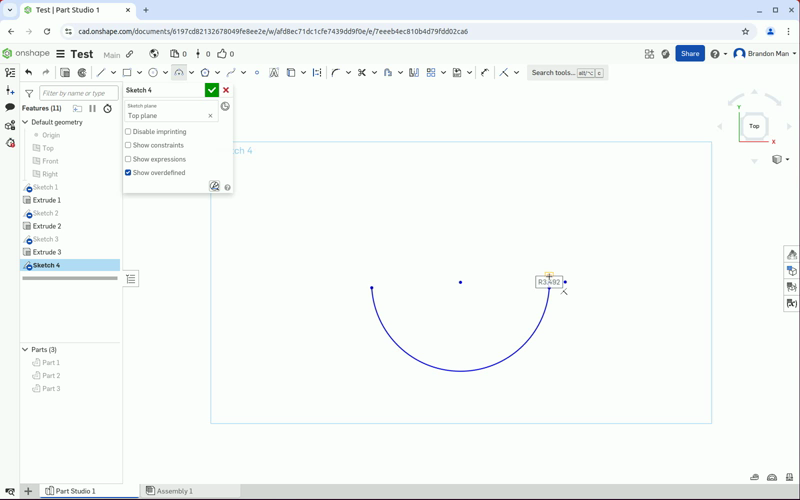
click(549, 276)
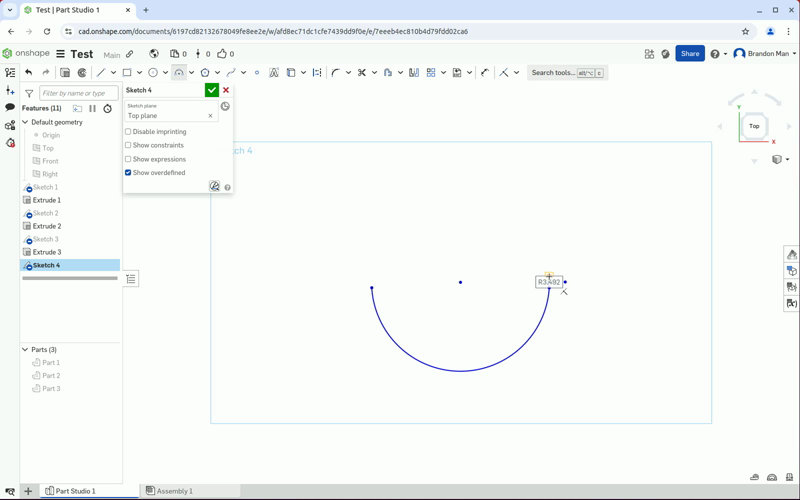
key_down(shift)
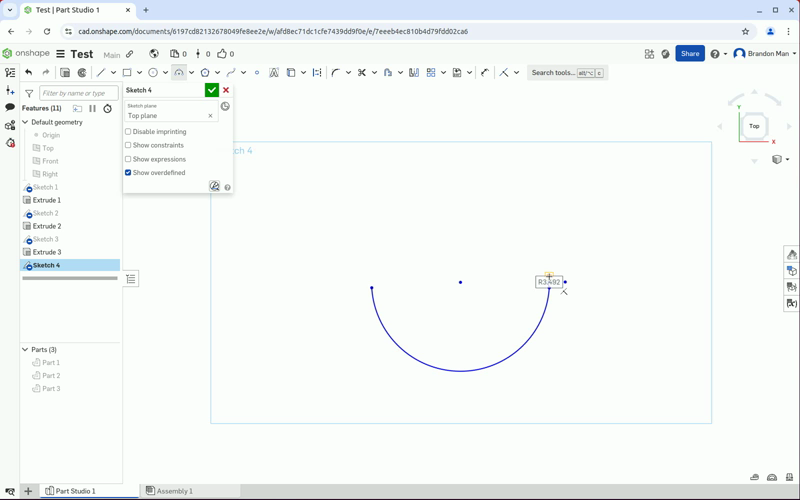
mouse_move(371, 276)
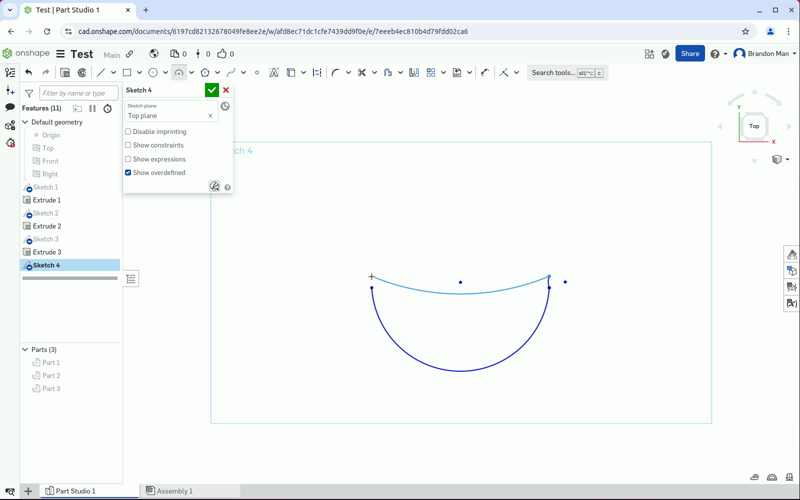
click(371, 276)
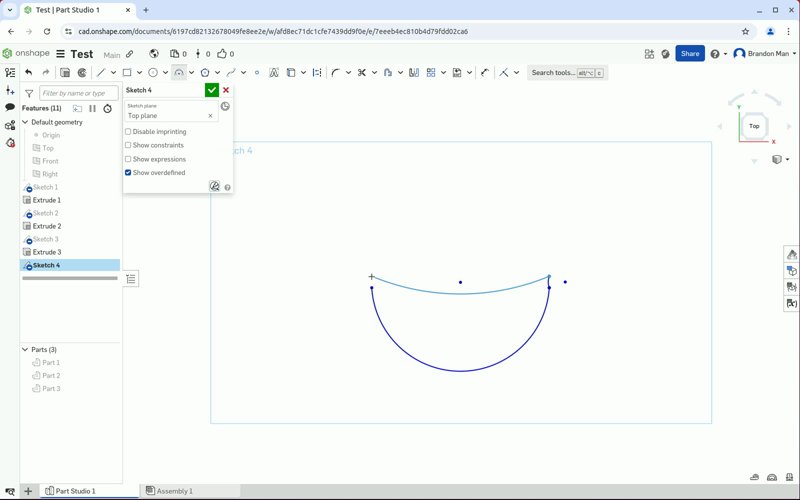
mouse_move(460, 192)
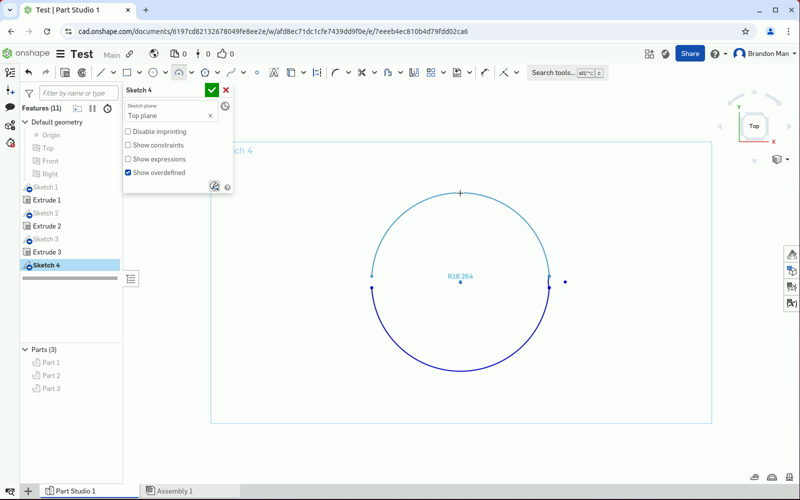
click(460, 192)
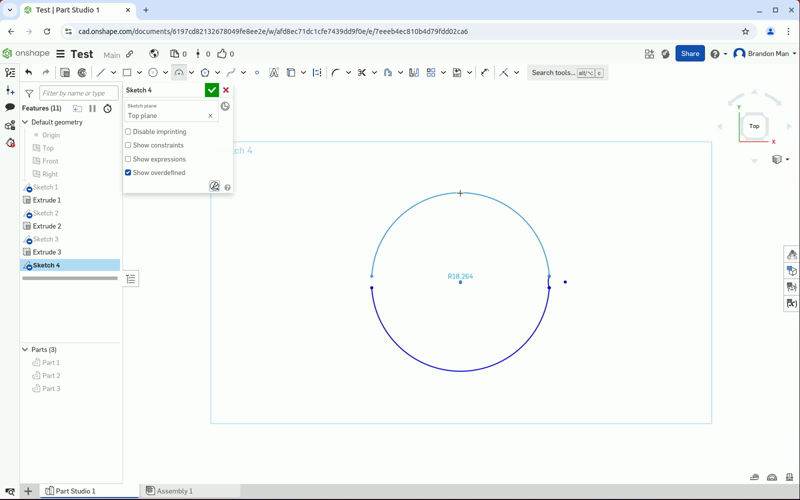
key_up(shift)
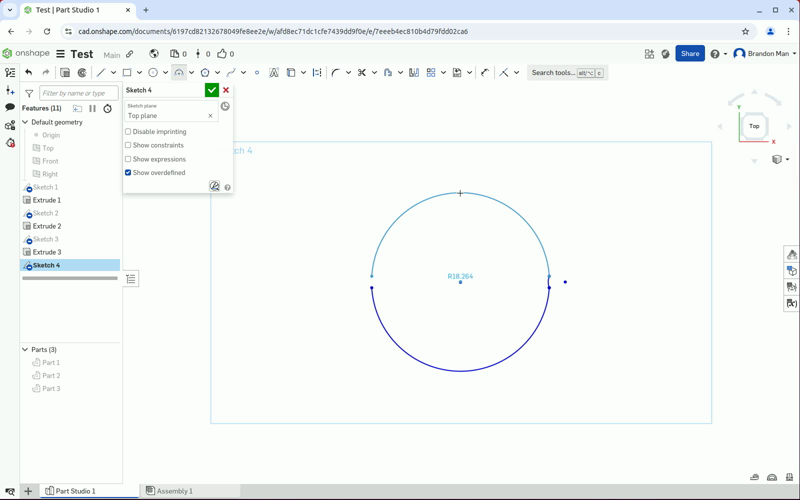
mouse_move(371, 276)
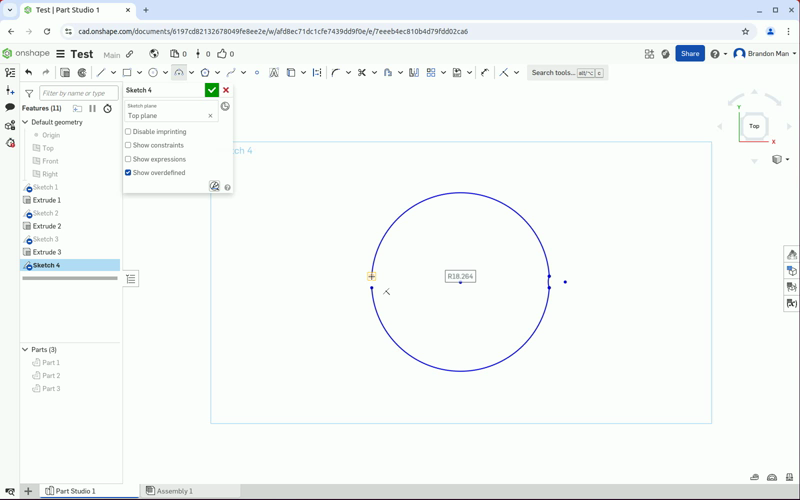
click(371, 276)
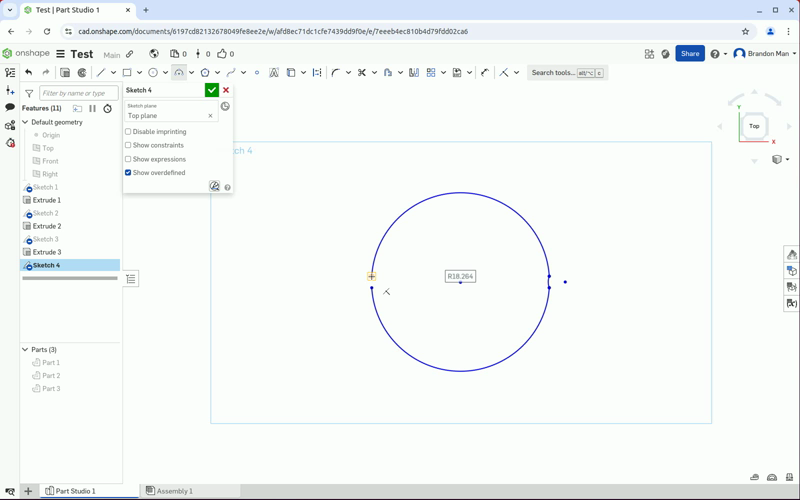
mouse_move(371, 287)
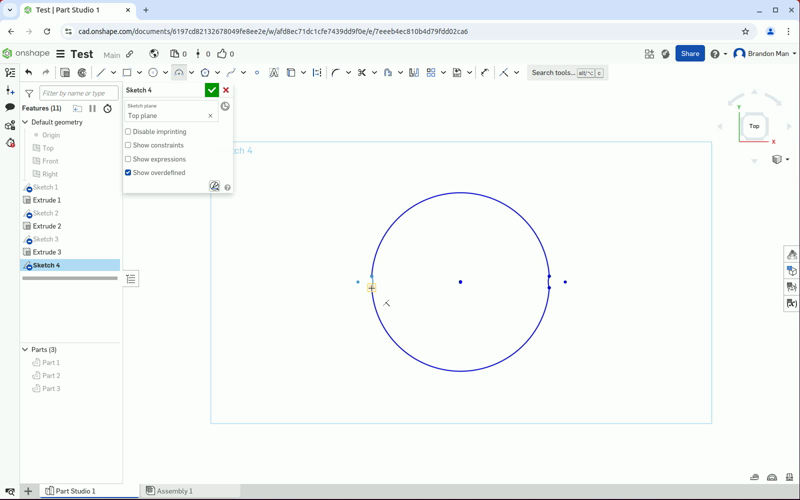
click(371, 287)
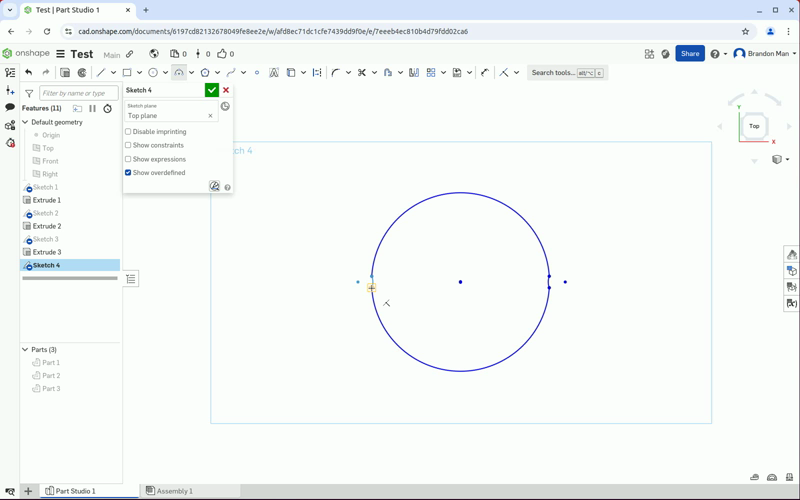
key_down(shift)
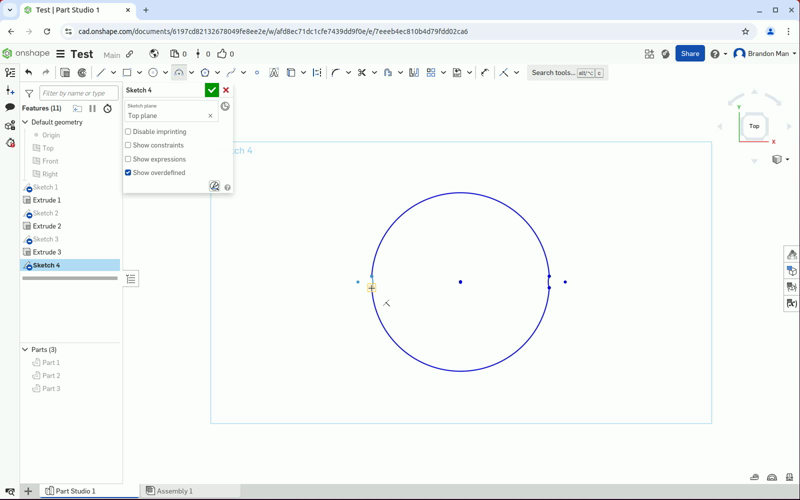
mouse_move(372, 282)
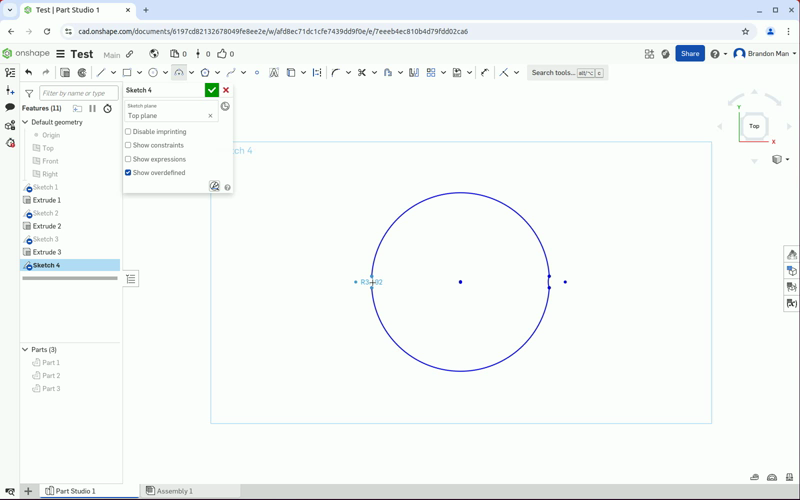
click(372, 282)
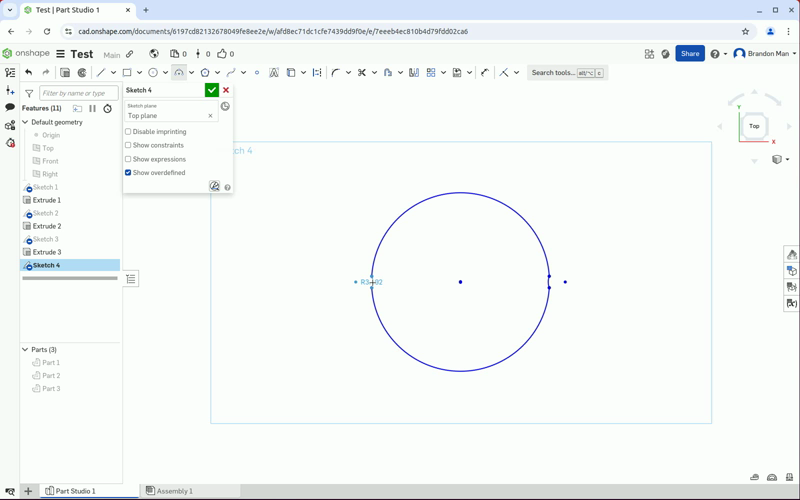
key_up(shift)
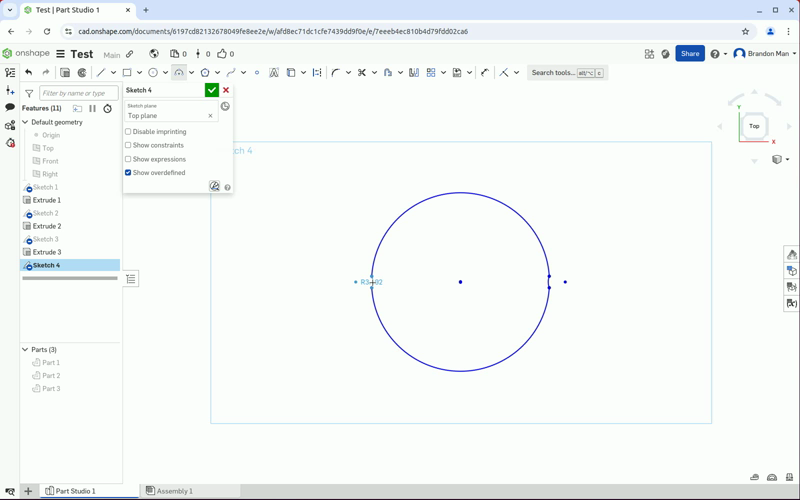
key(esc)
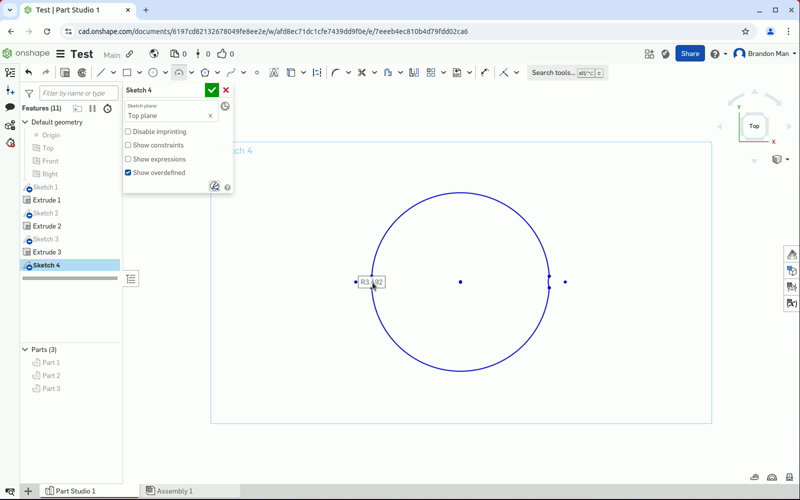
key(c)
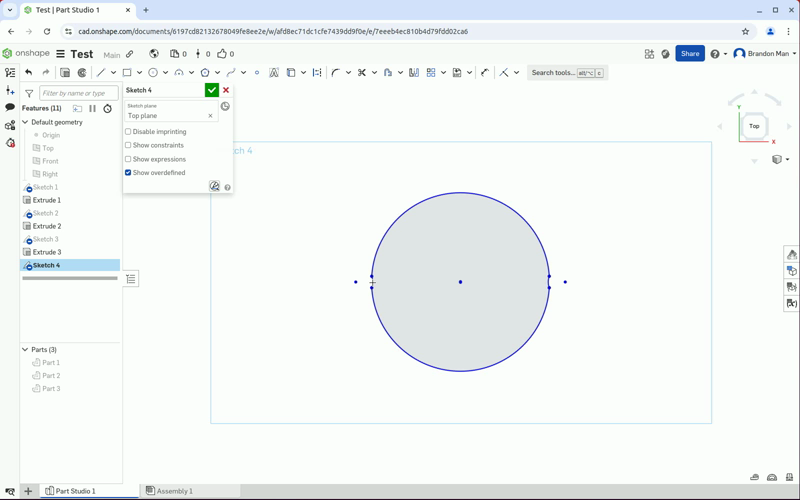
key_down(shift)
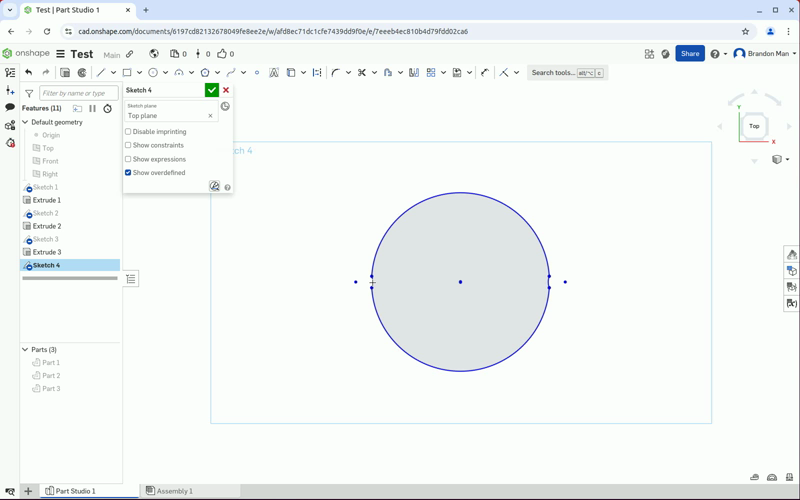
mouse_move(461, 282)
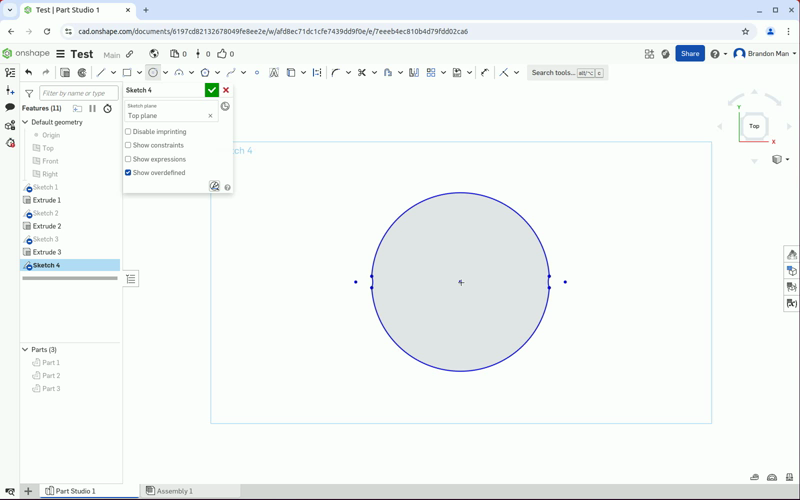
scroll(6)
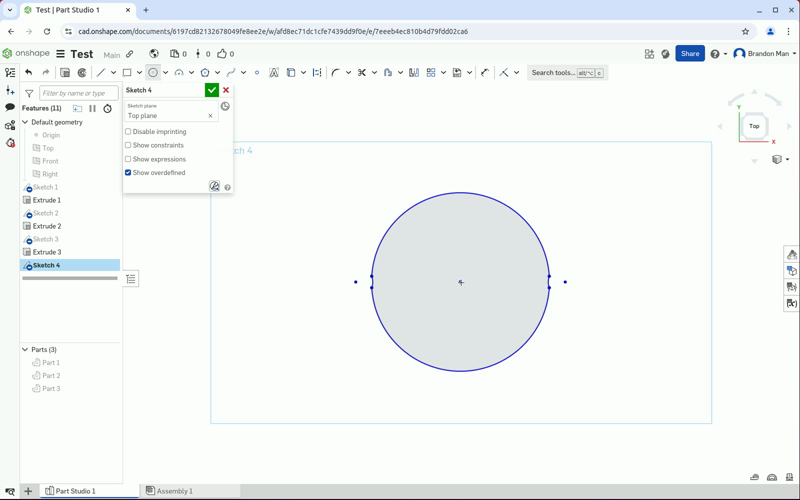
scroll(6)
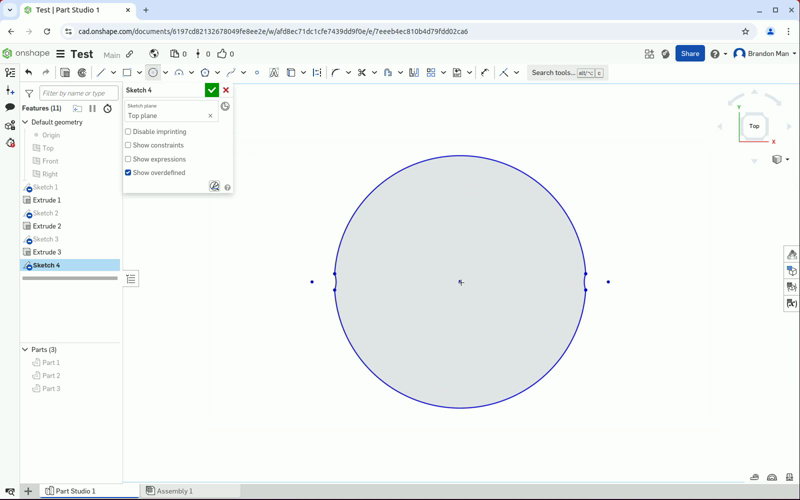
scroll(6)
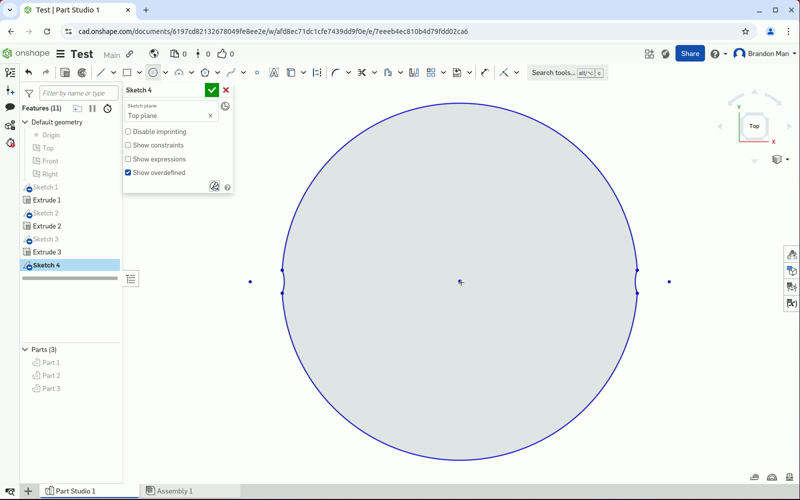
scroll(6)
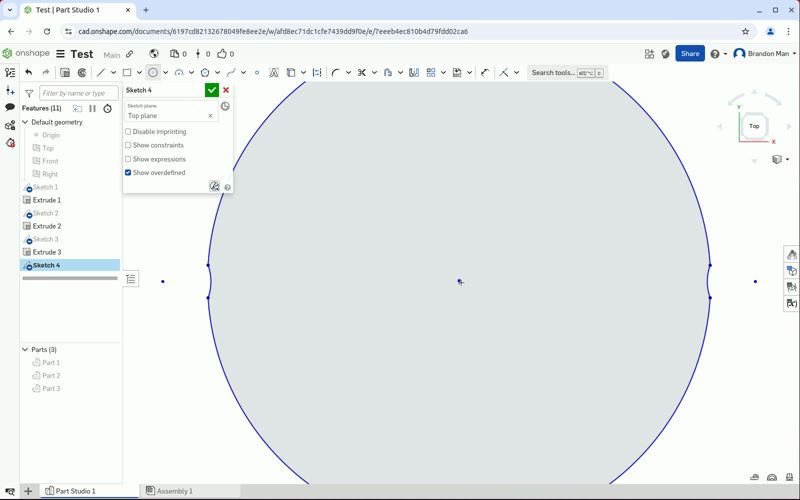
scroll(6)
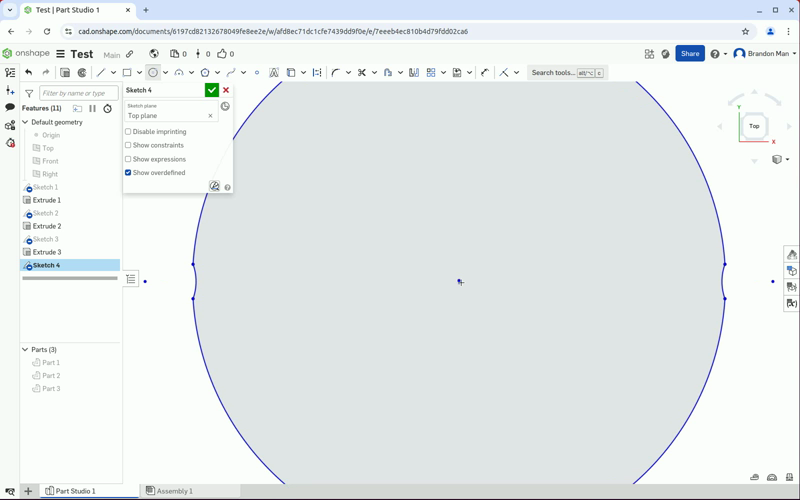
scroll(6)
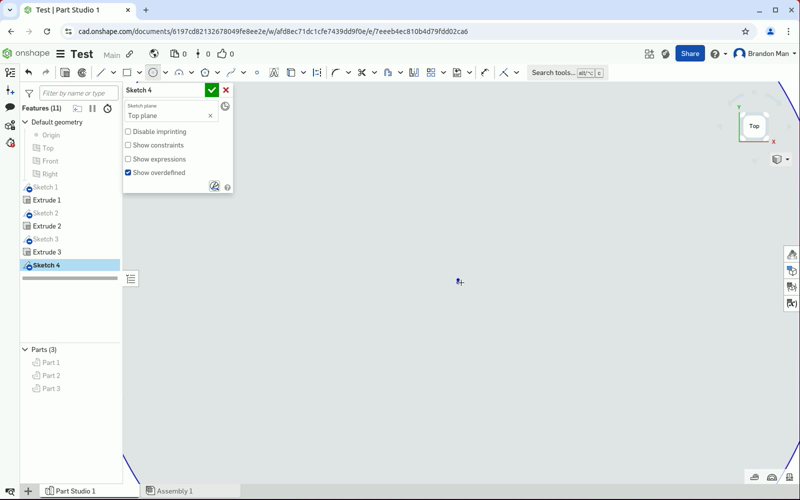
scroll(6)
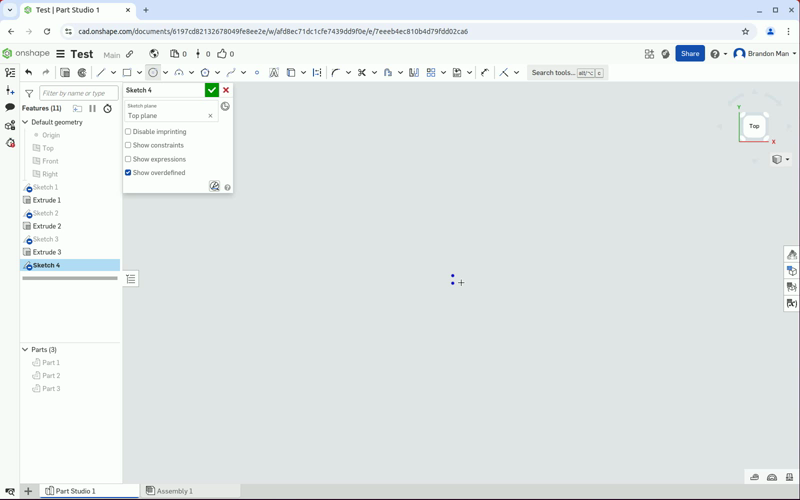
click(461, 282)
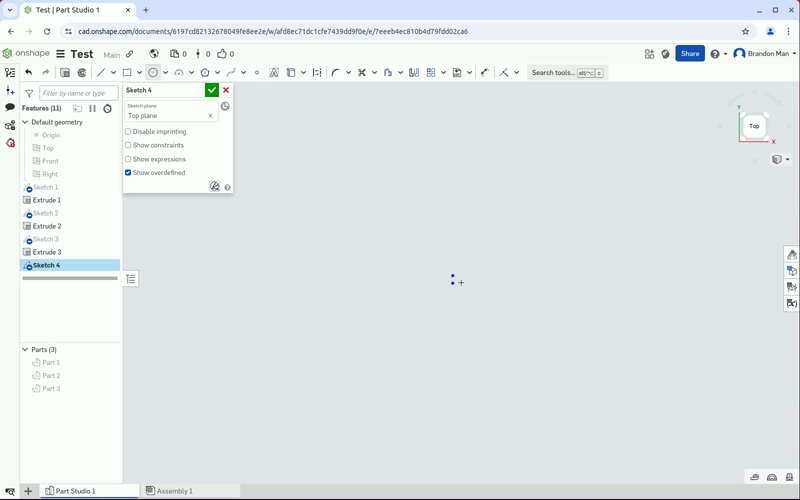
scroll(-6)
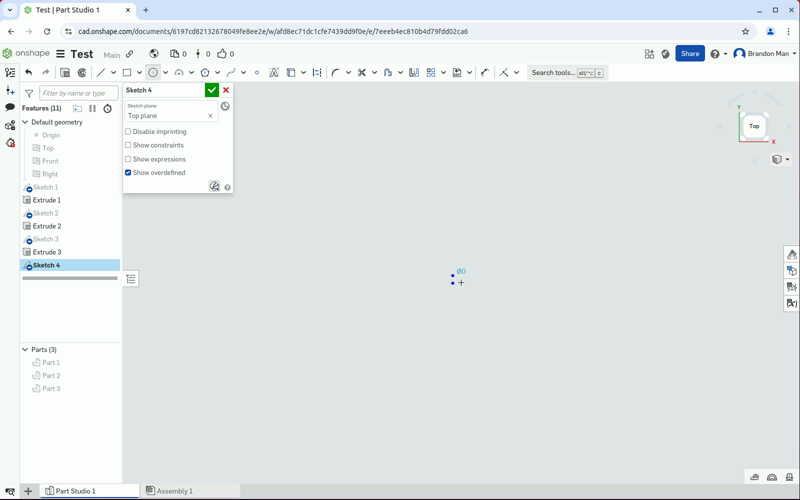
scroll(-6)
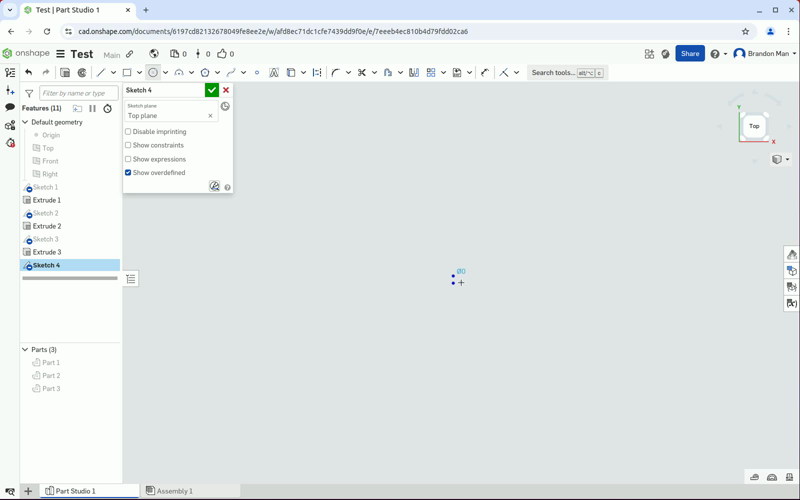
scroll(-6)
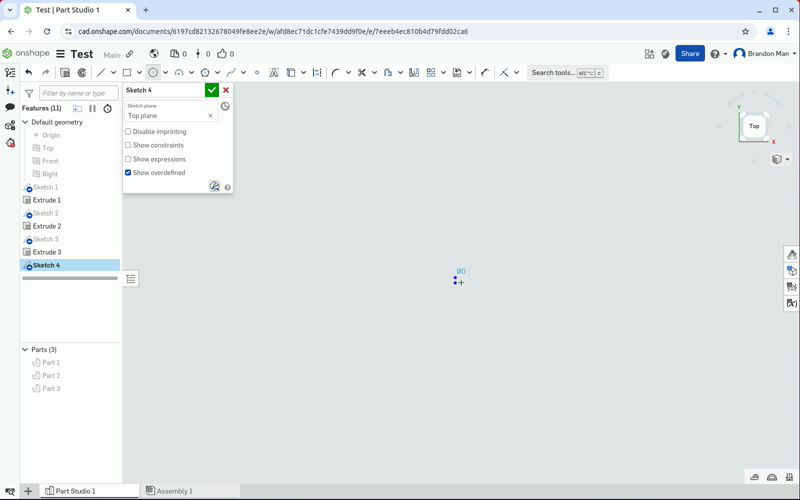
scroll(-6)
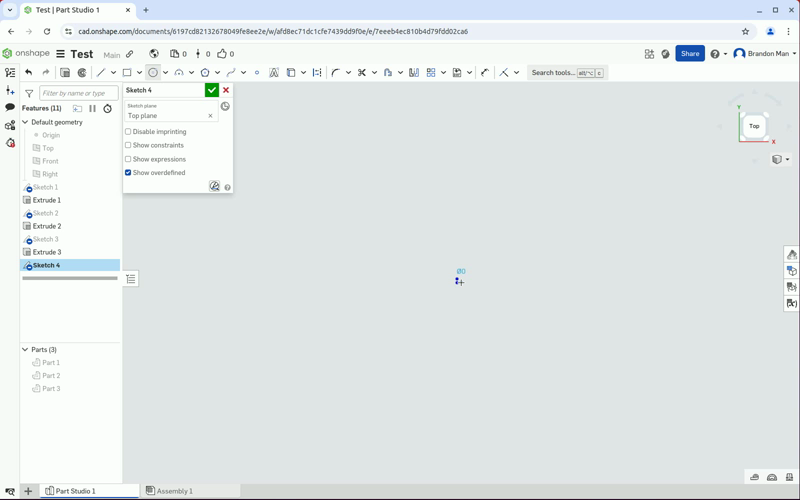
scroll(-6)
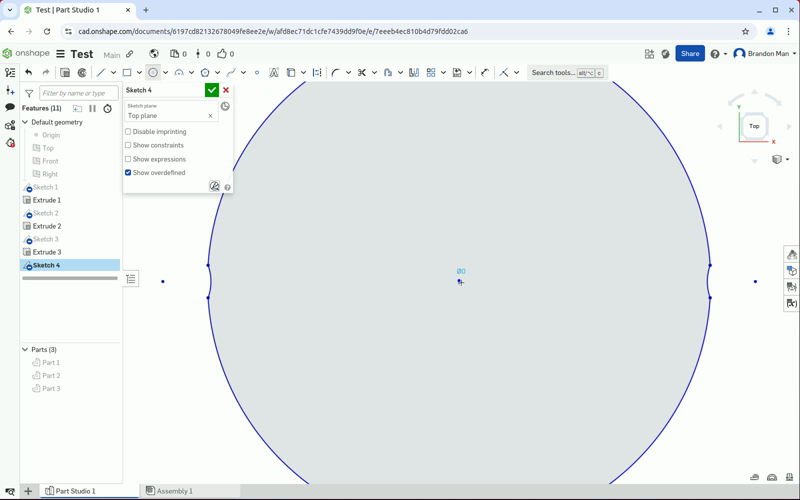
scroll(-6)
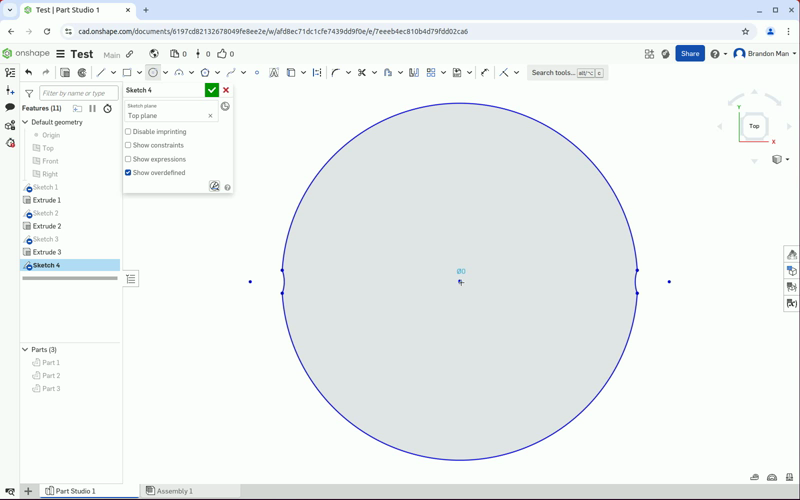
scroll(-6)
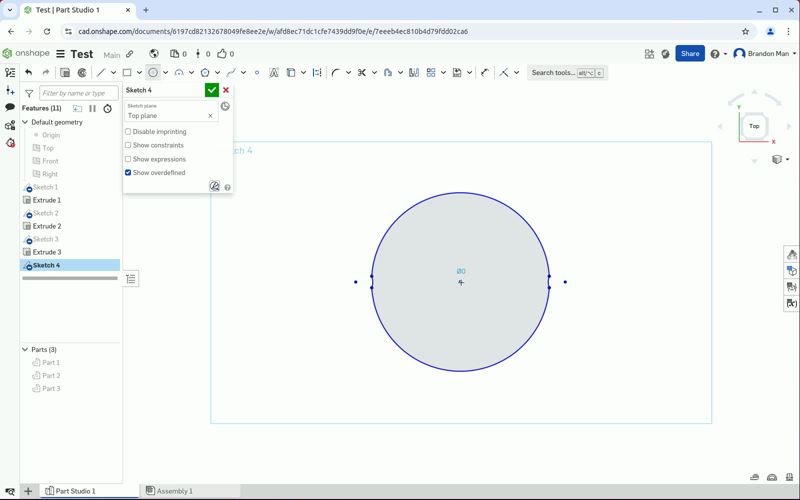
key_up(shift)
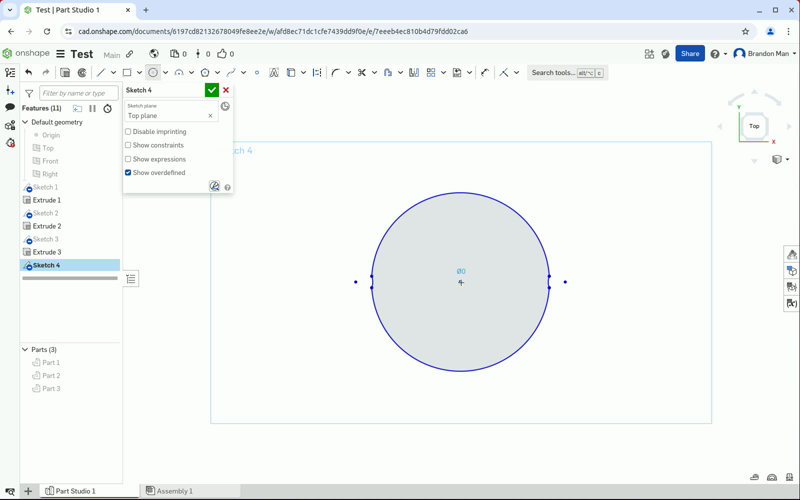
mouse_move(541, 282)
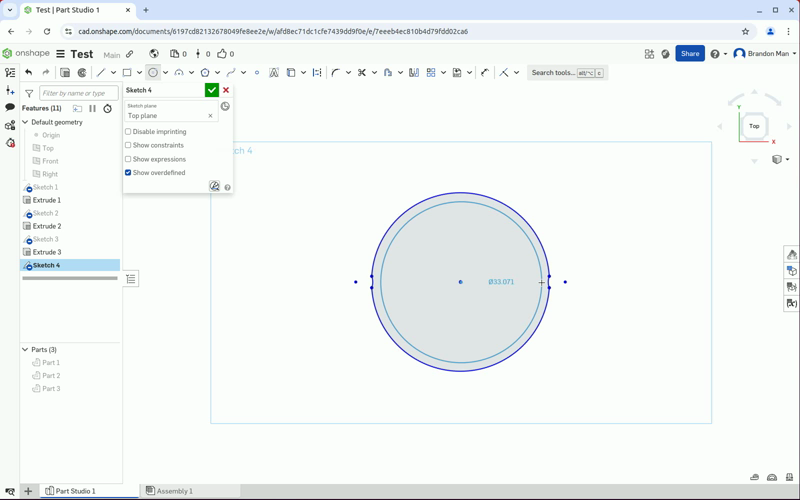
click(541, 282)
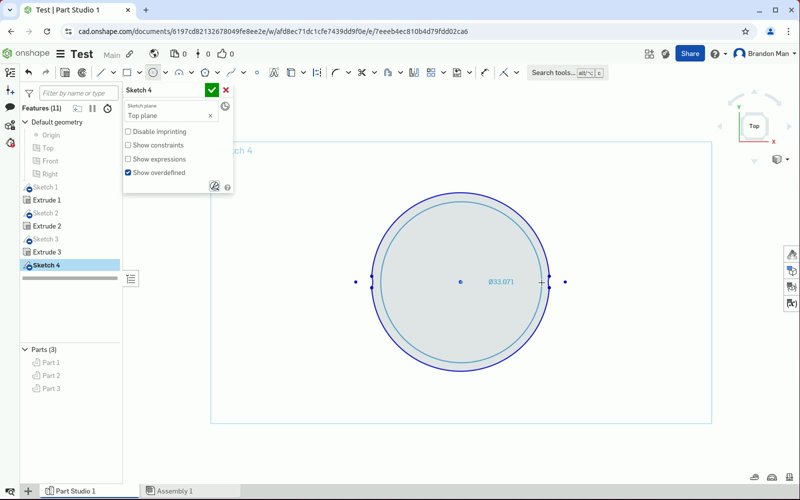
key(esc)
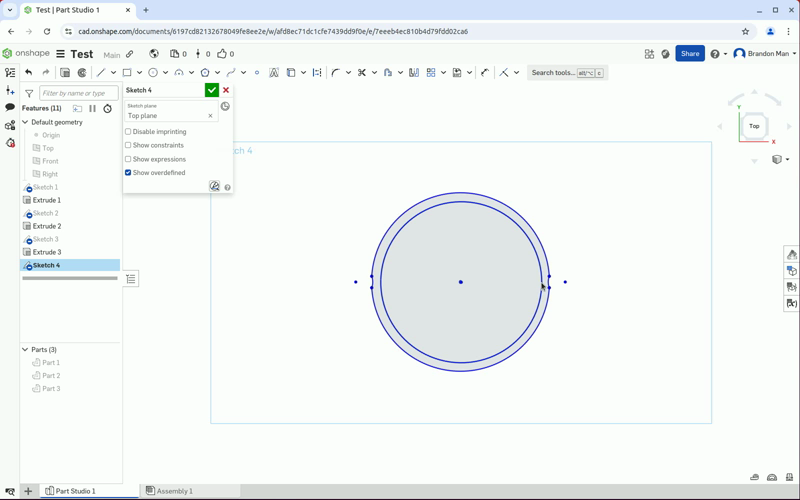
mouse_move(387, 240)
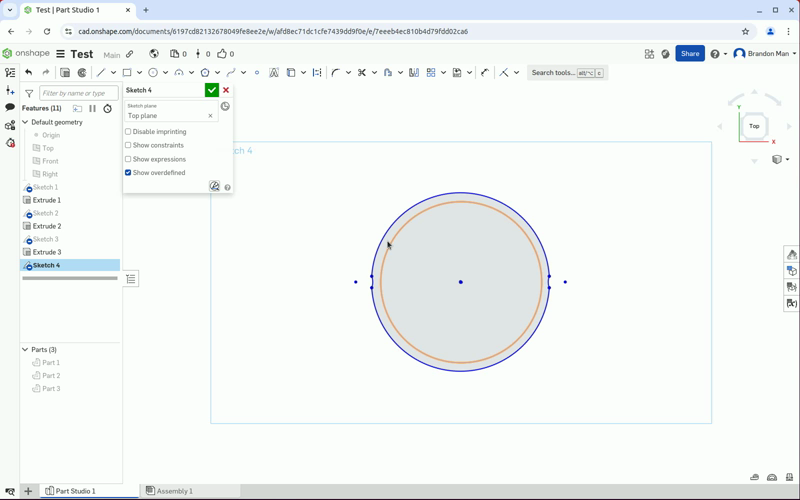
click(387, 240)
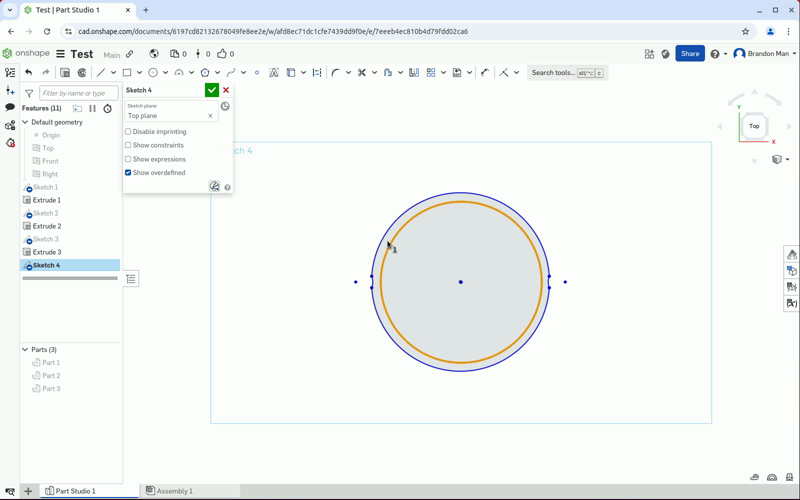
mouse_move(73, 352)
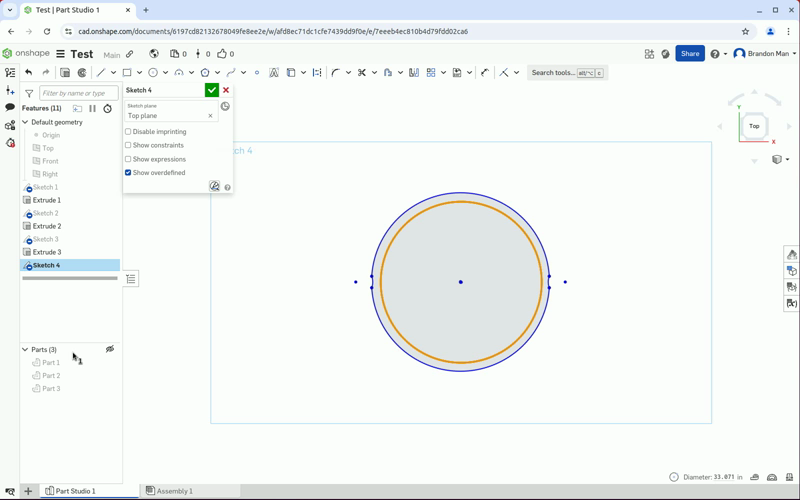
key(shift+y)
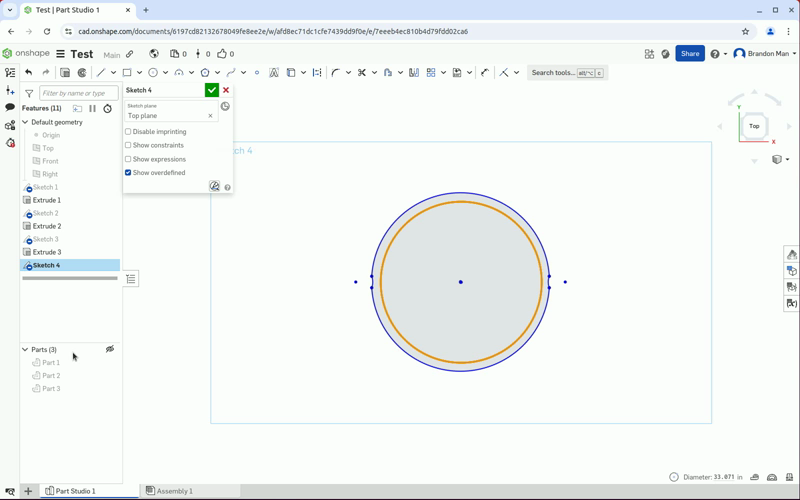
key(shift+e)
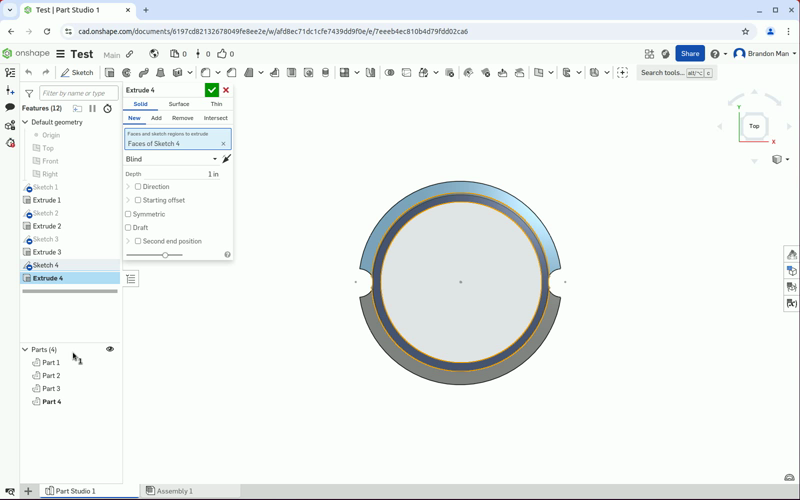
mouse_move(143, 106)
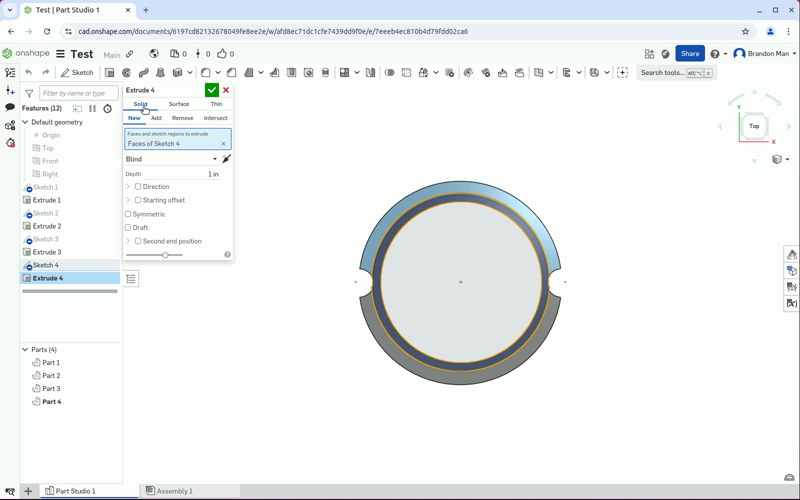
click(143, 106)
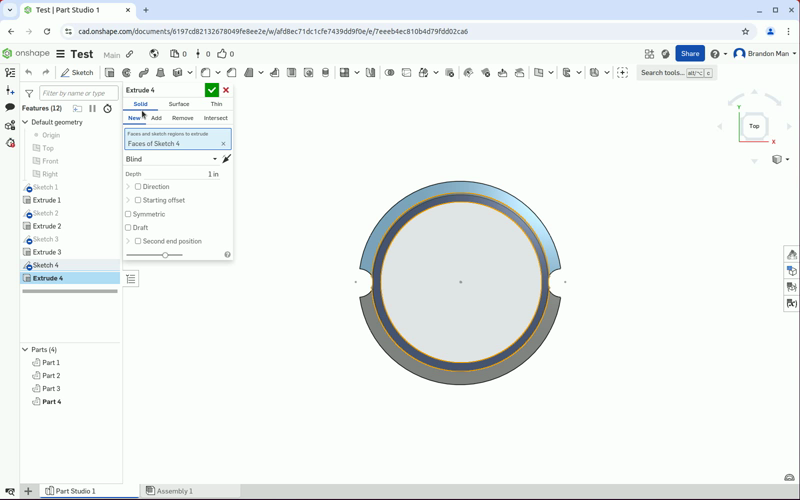
mouse_move(137, 120)
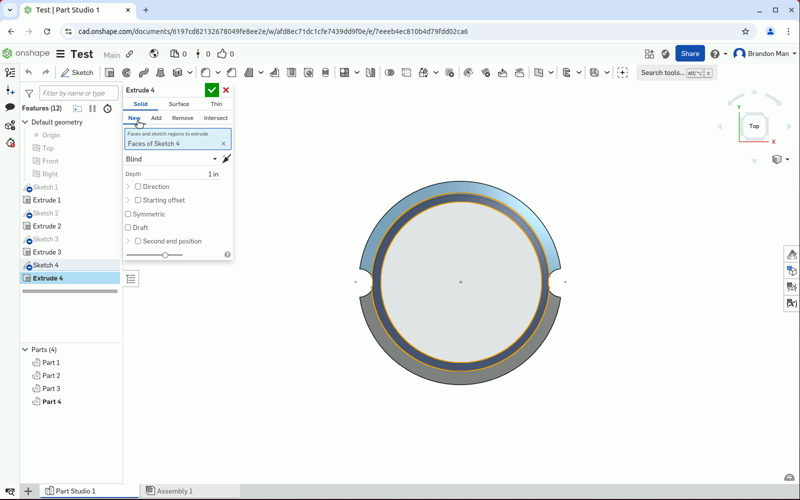
click(137, 120)
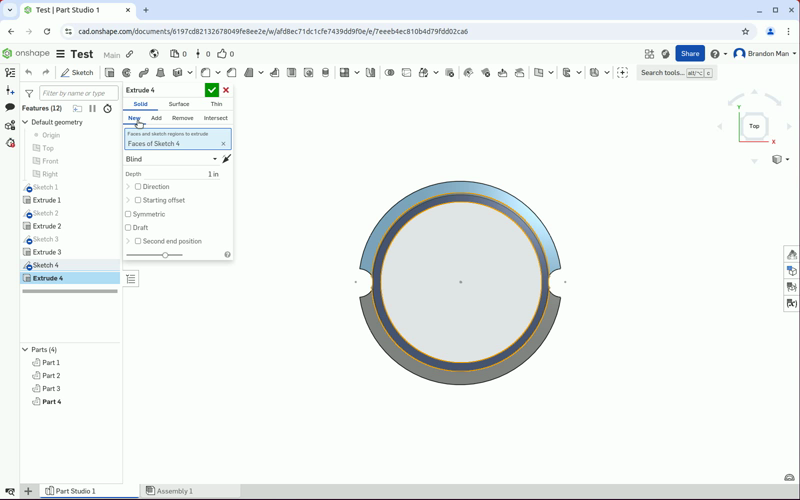
key(tab, 4)
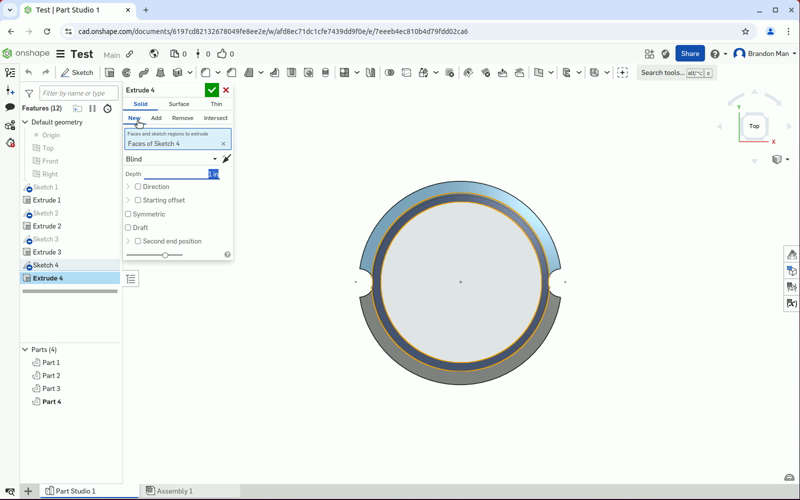
text(23.108)
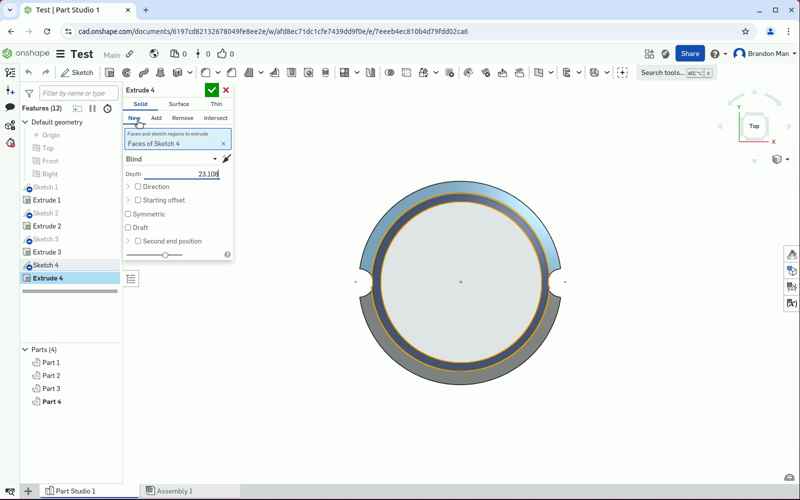
key(enter)
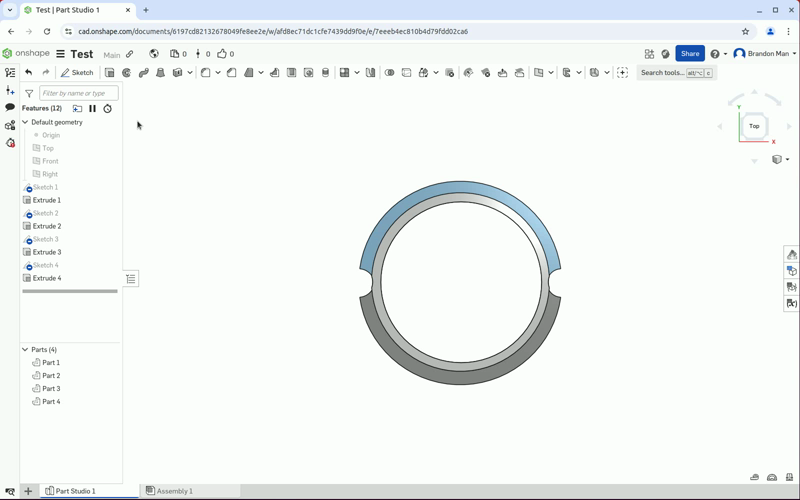
key(shift+h)
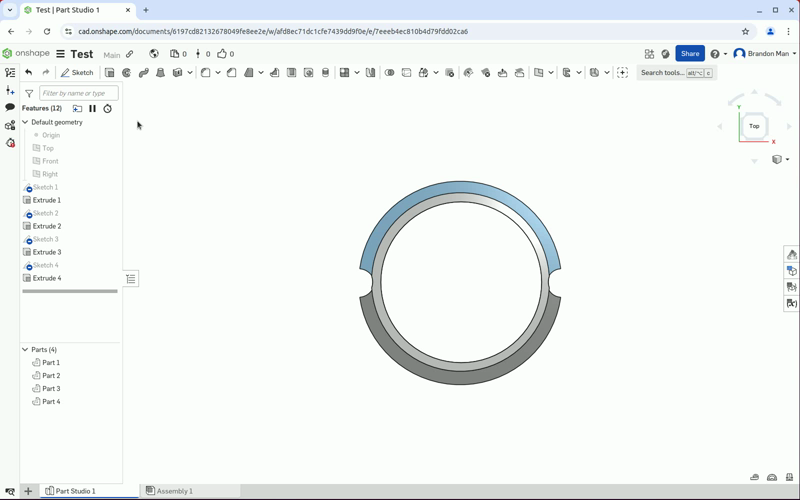
key(shift+h)
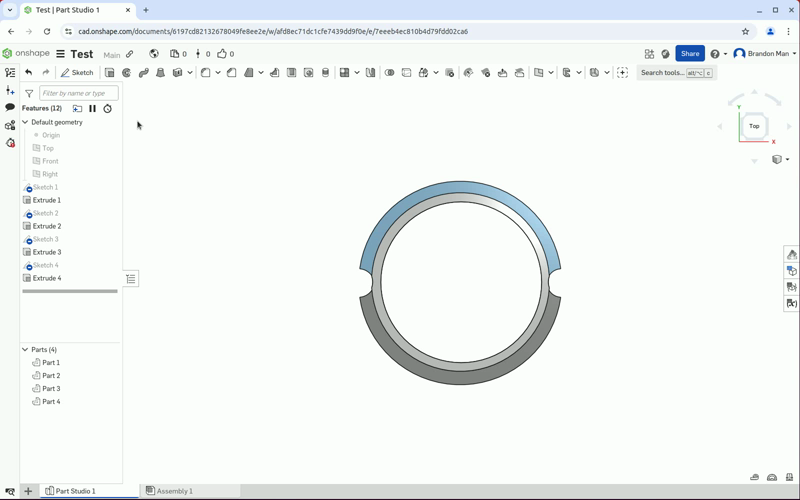
mouse_move(73, 189)
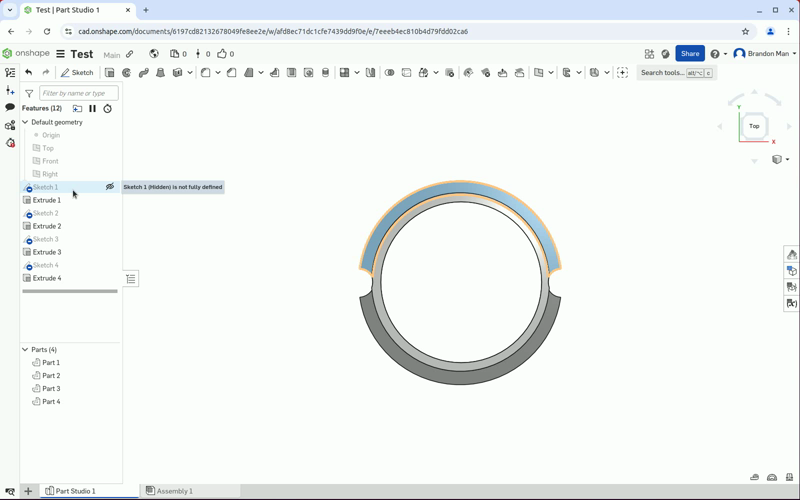
click(73, 189)
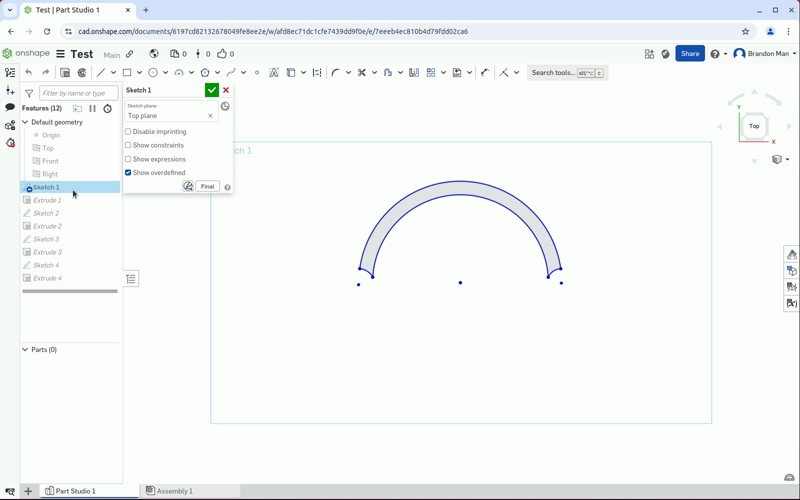
mouse_move(229, 92)
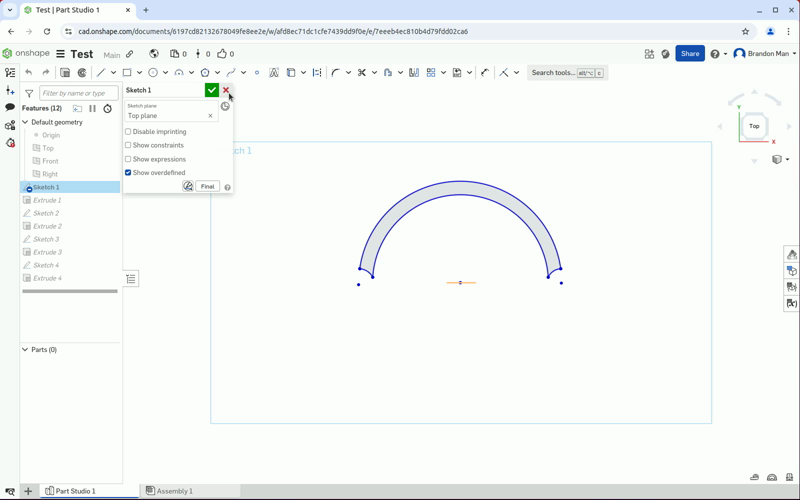
click(229, 92)
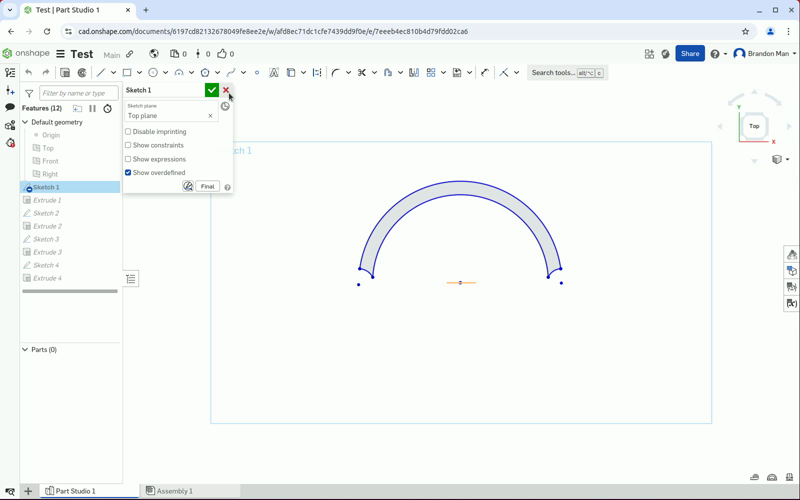
key(shift+s)
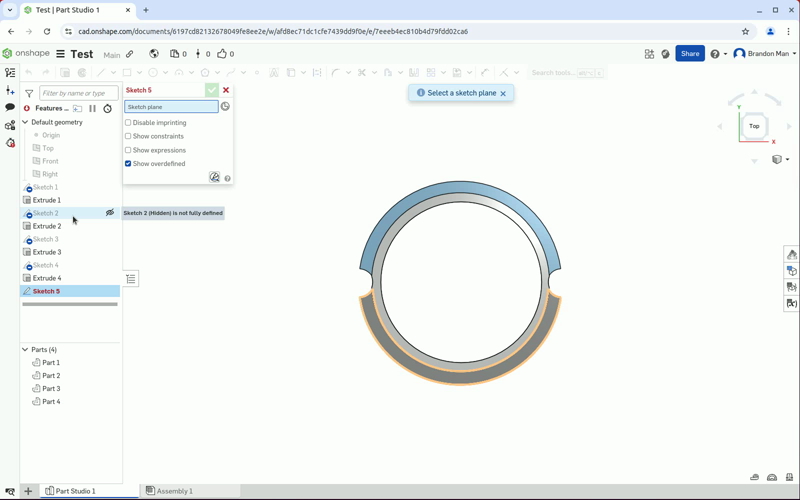
scroll(3)
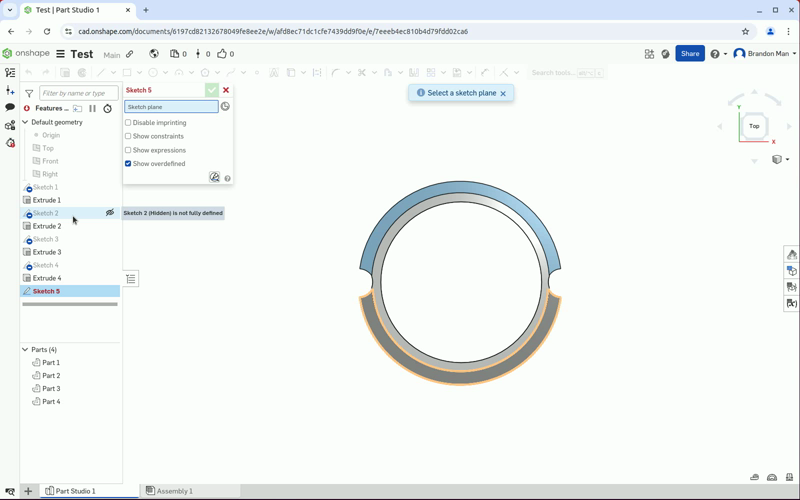
mouse_move(73, 150)
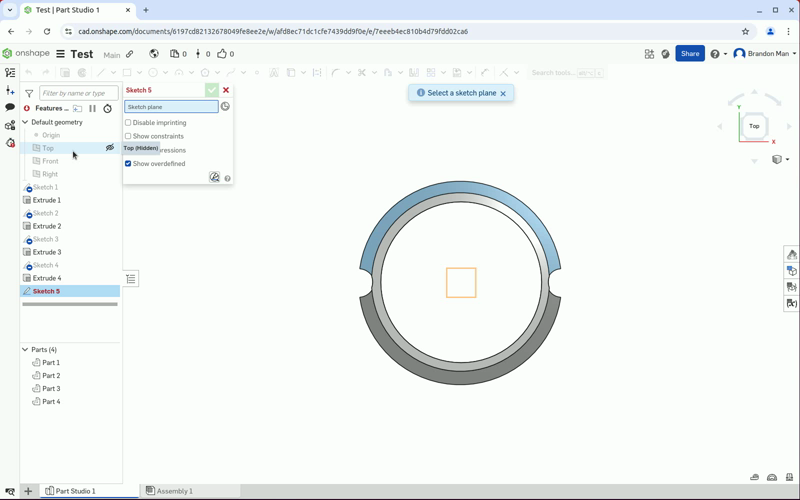
click(73, 150)
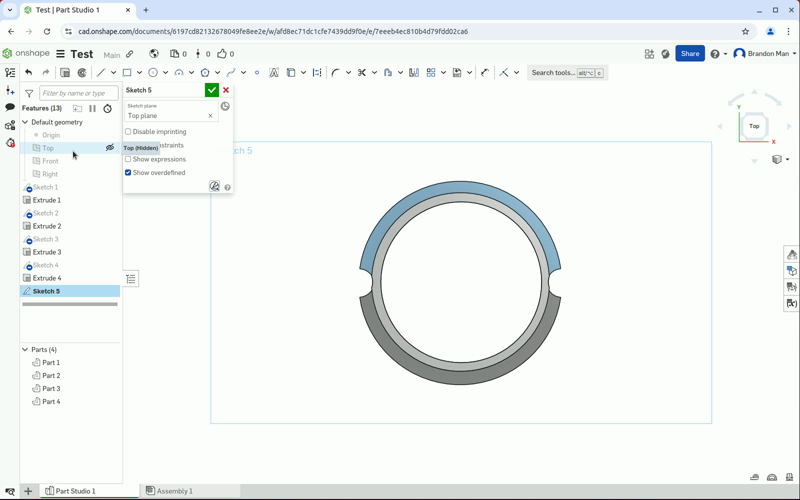
mouse_move(73, 352)
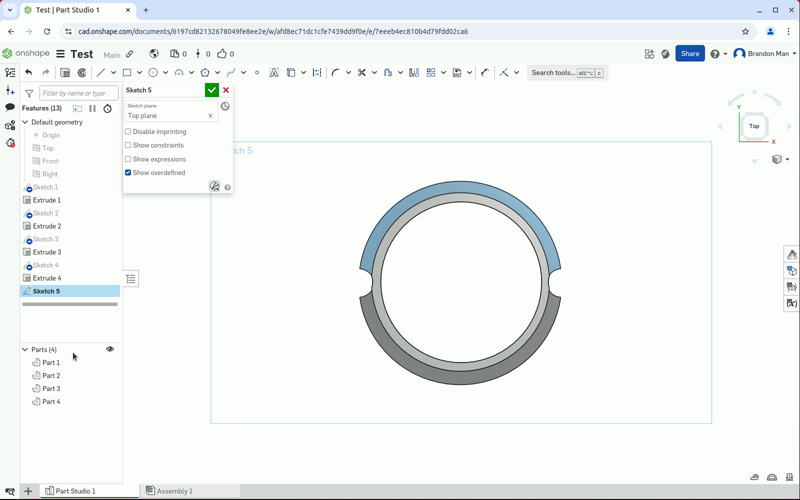
key(y)
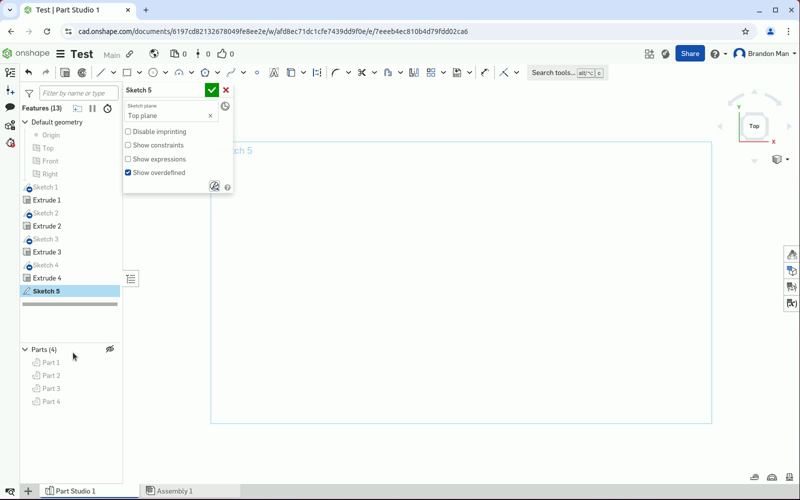
key(a)
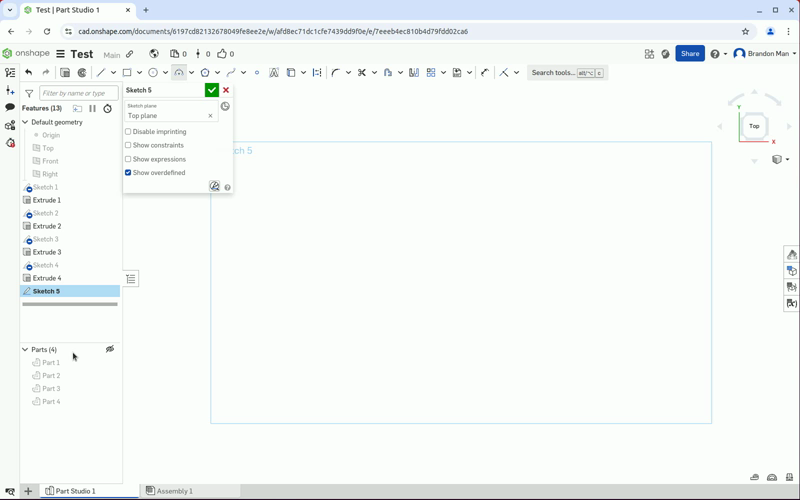
key_down(shift)
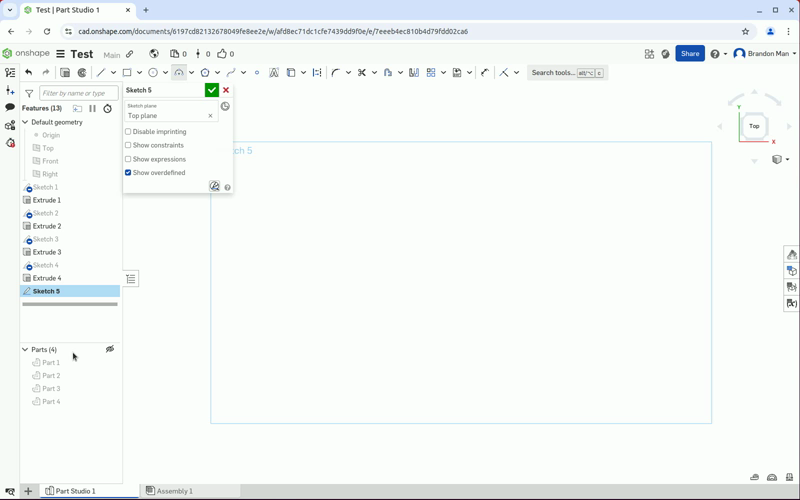
mouse_move(371, 287)
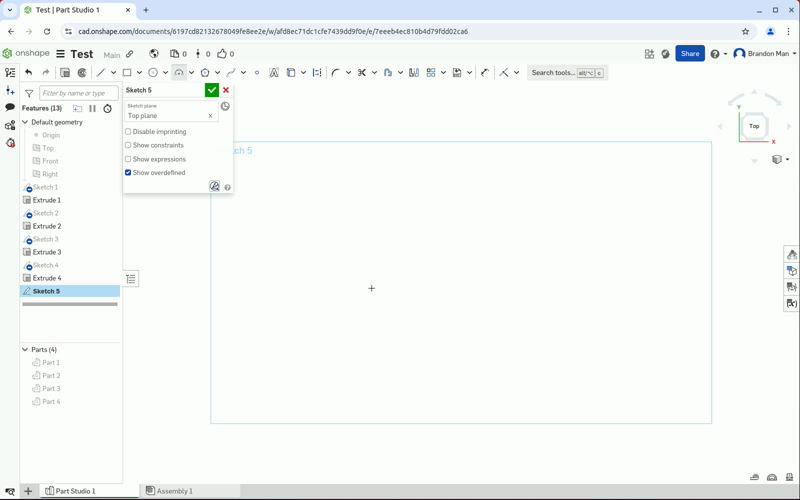
click(371, 287)
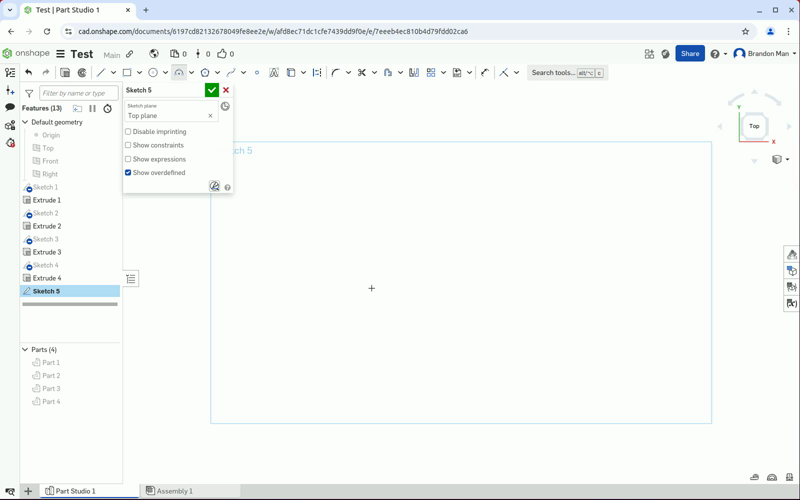
key_up(shift)
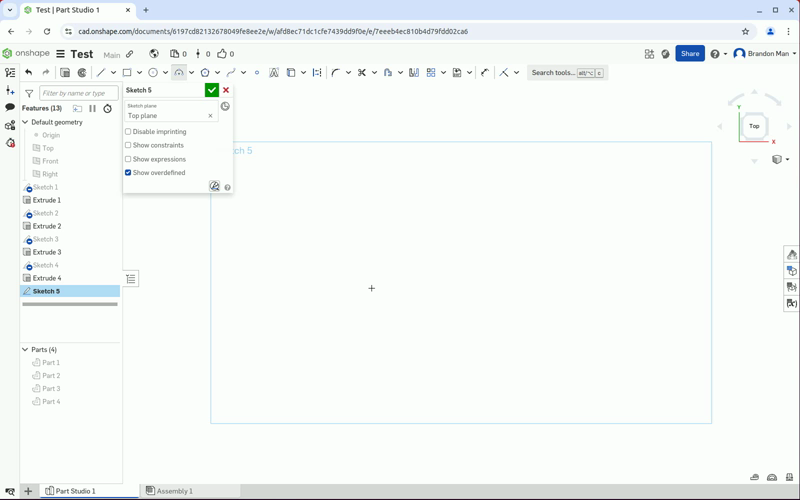
key_down(shift)
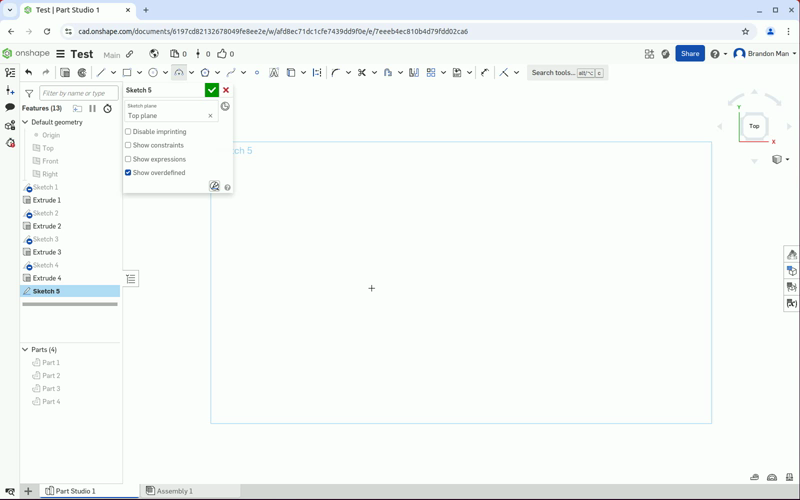
mouse_move(371, 276)
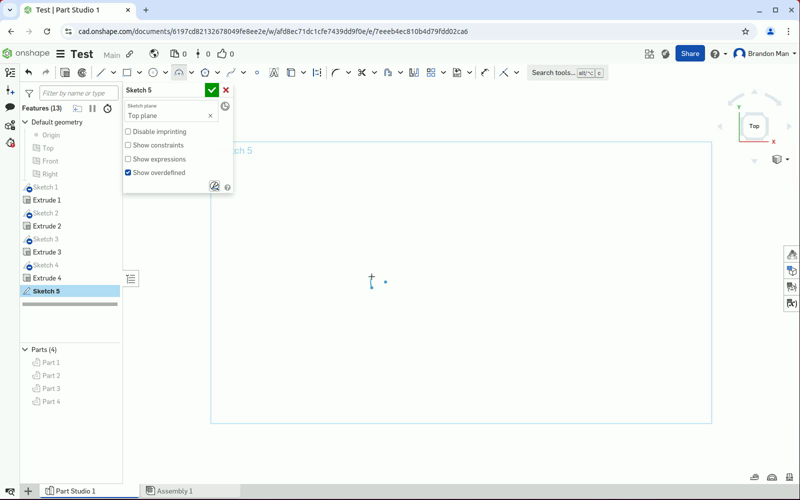
click(371, 276)
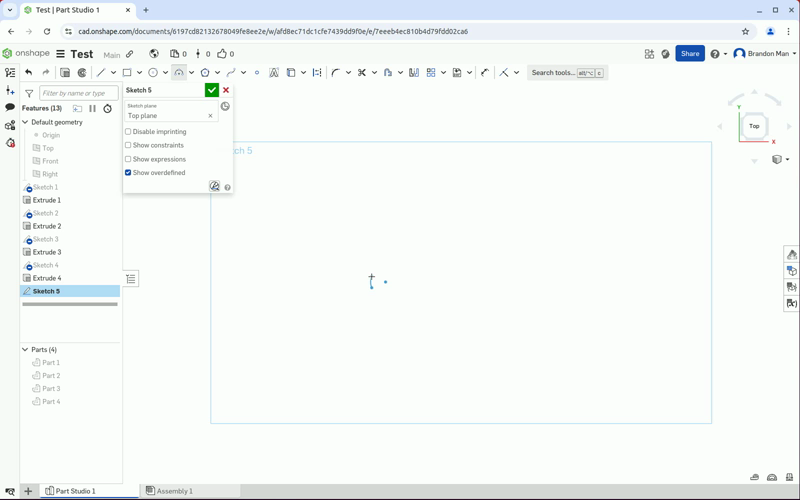
mouse_move(372, 281)
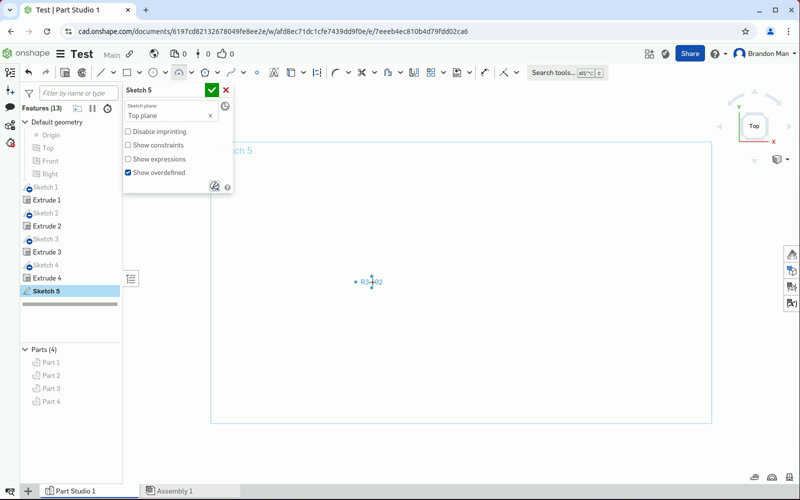
click(372, 281)
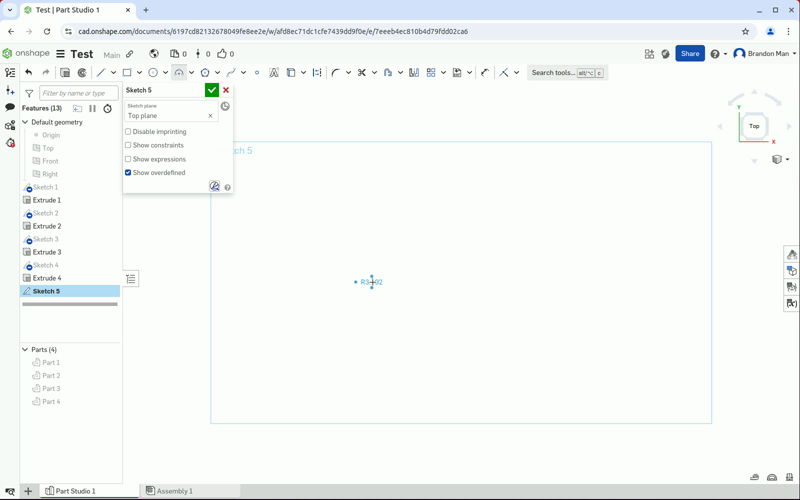
key_up(shift)
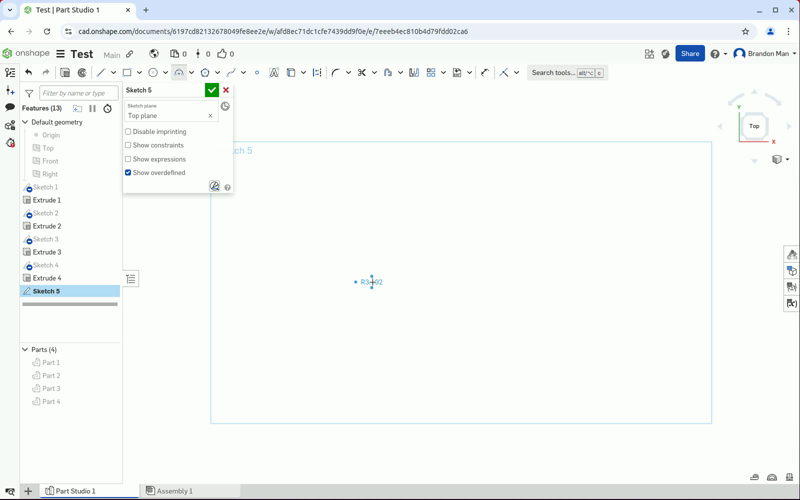
mouse_move(371, 276)
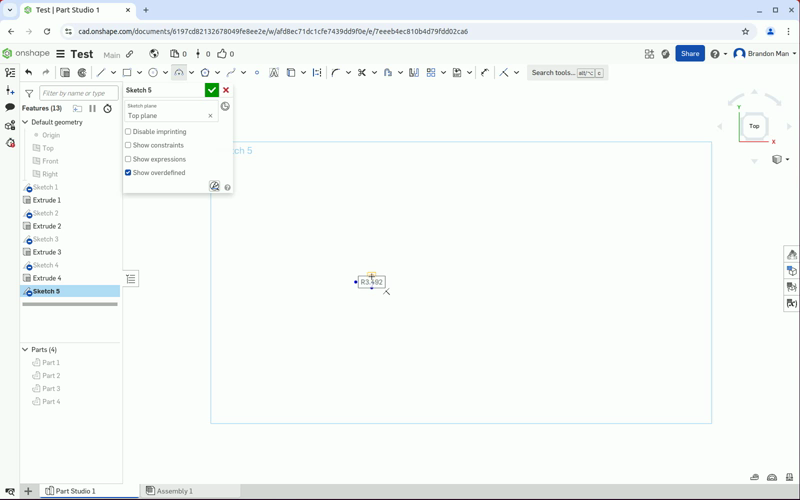
click(371, 276)
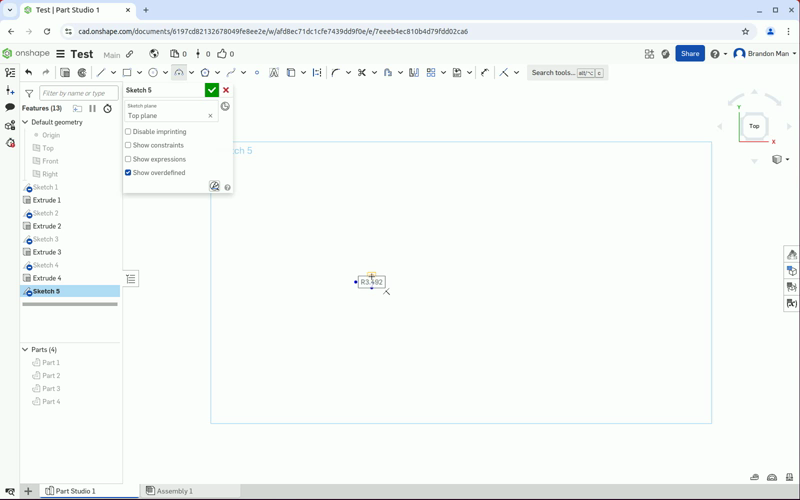
mouse_move(371, 287)
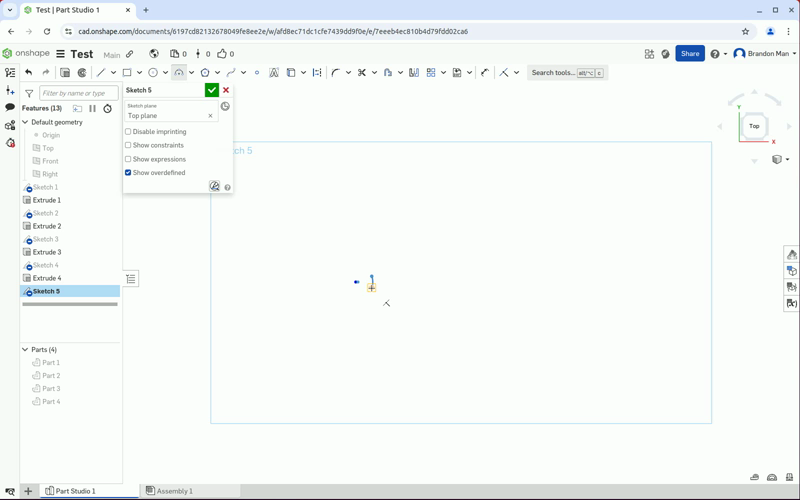
click(371, 287)
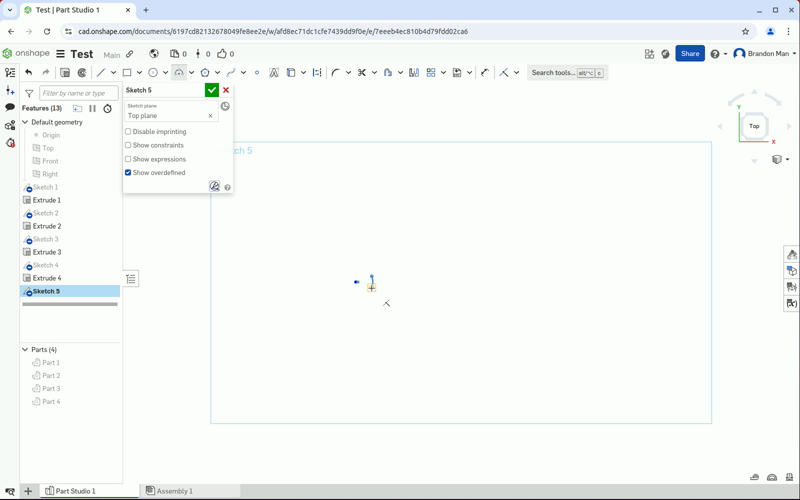
key_down(shift)
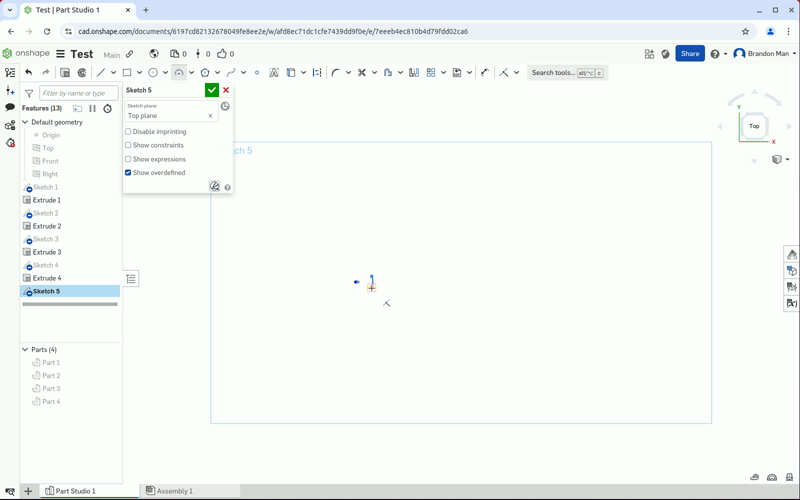
mouse_move(370, 281)
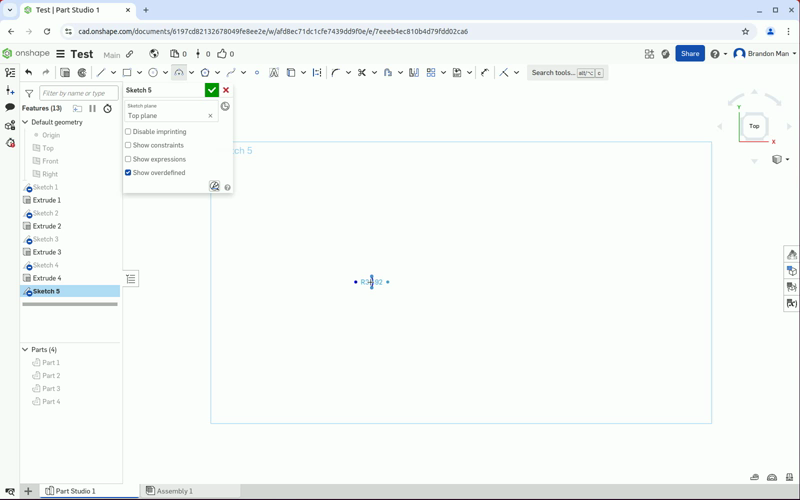
scroll(6)
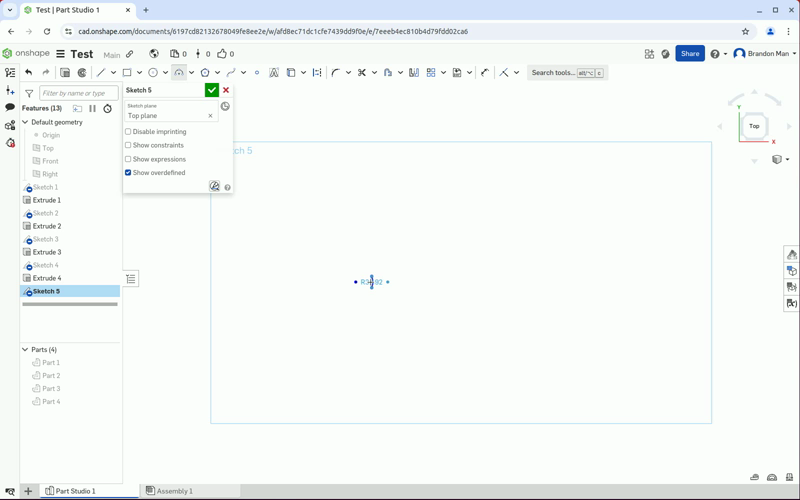
scroll(6)
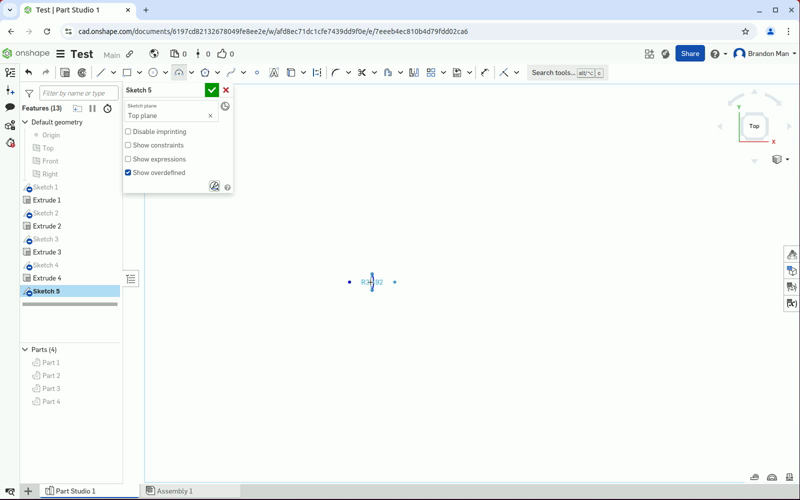
scroll(6)
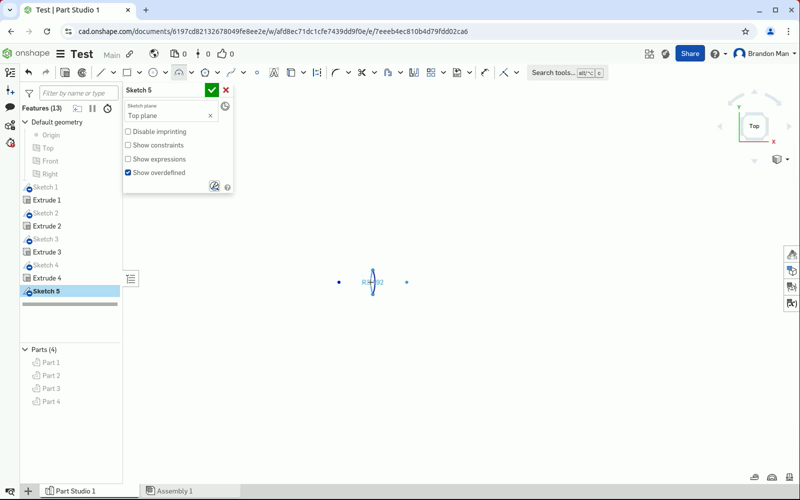
scroll(6)
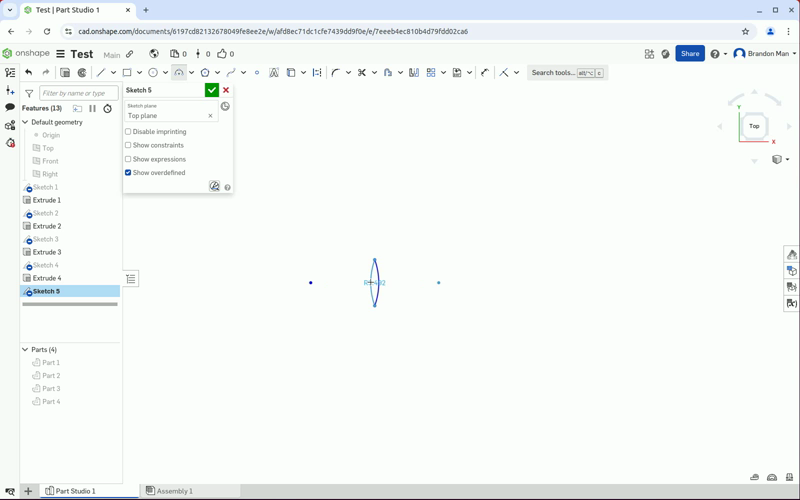
scroll(6)
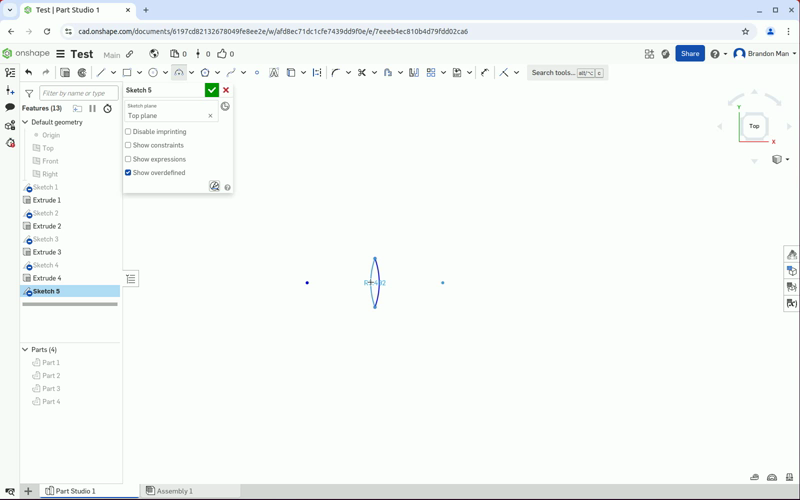
scroll(6)
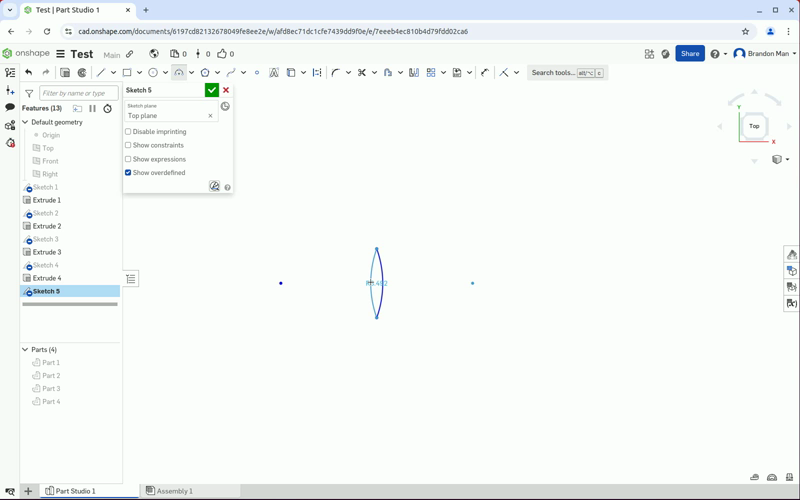
scroll(6)
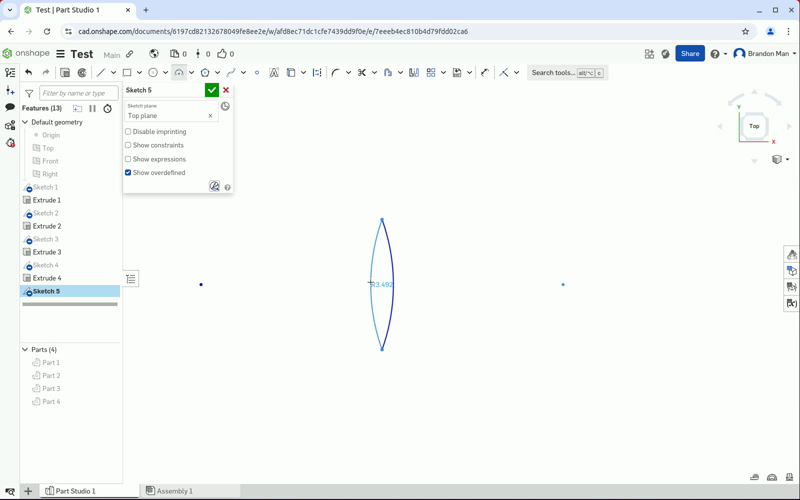
click(370, 281)
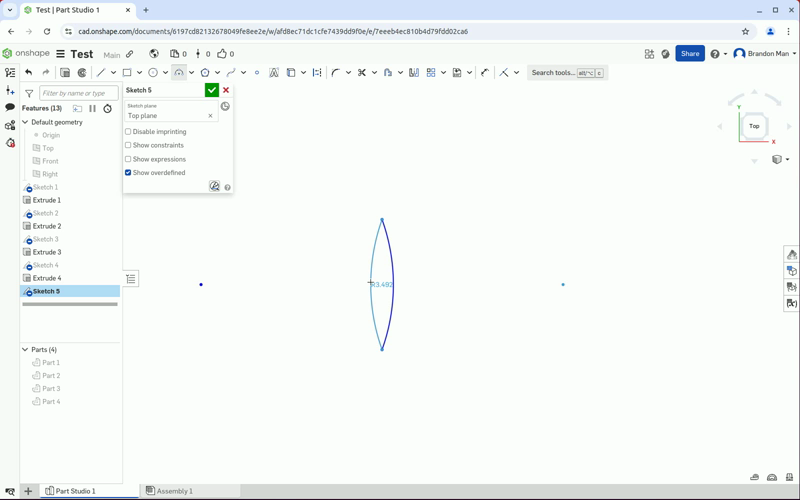
scroll(-6)
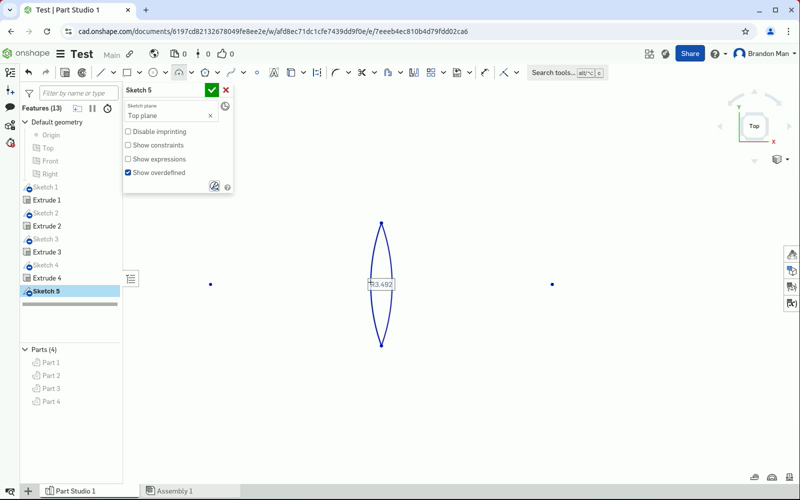
scroll(-6)
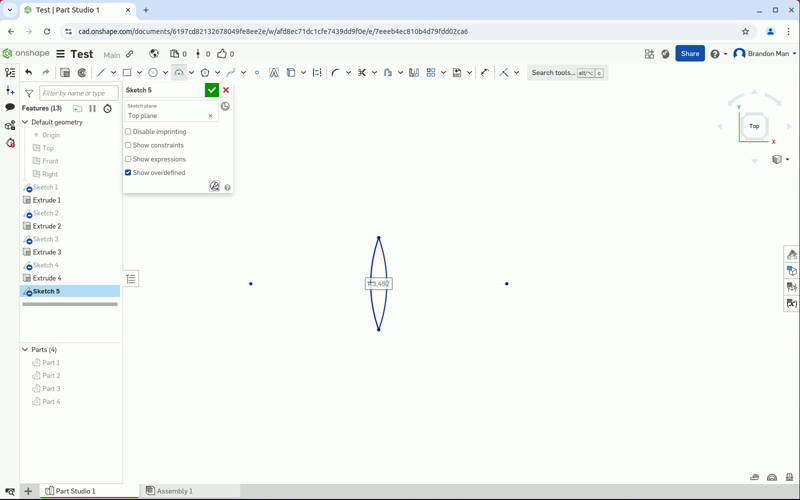
scroll(-6)
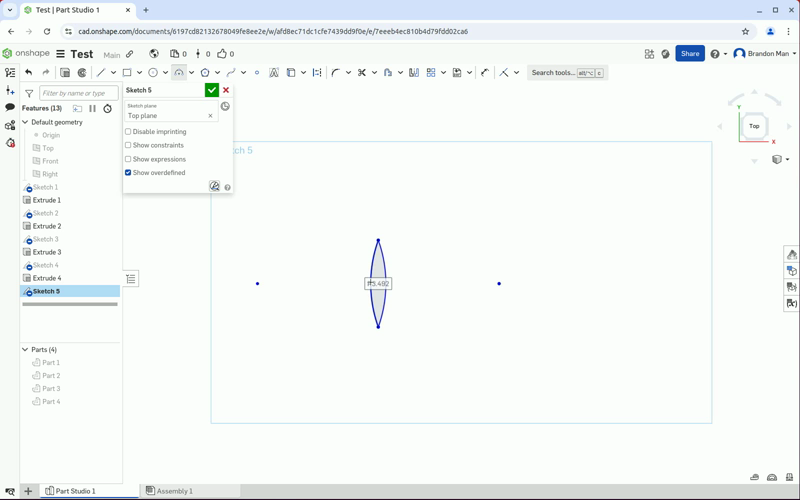
scroll(-6)
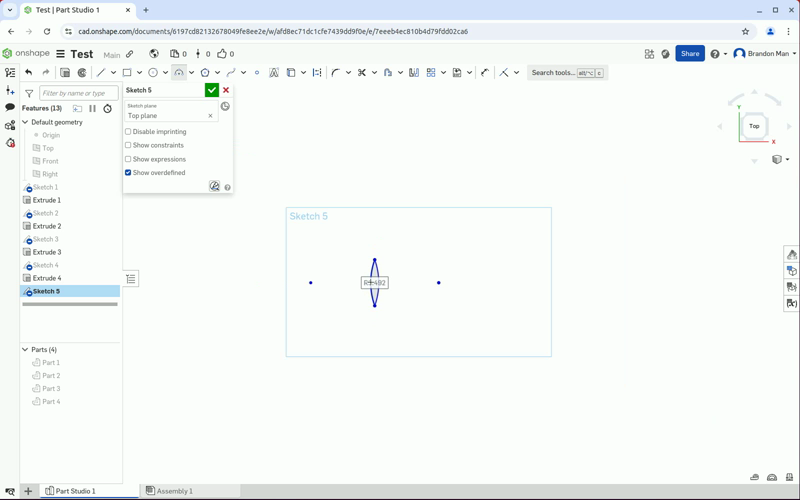
scroll(-6)
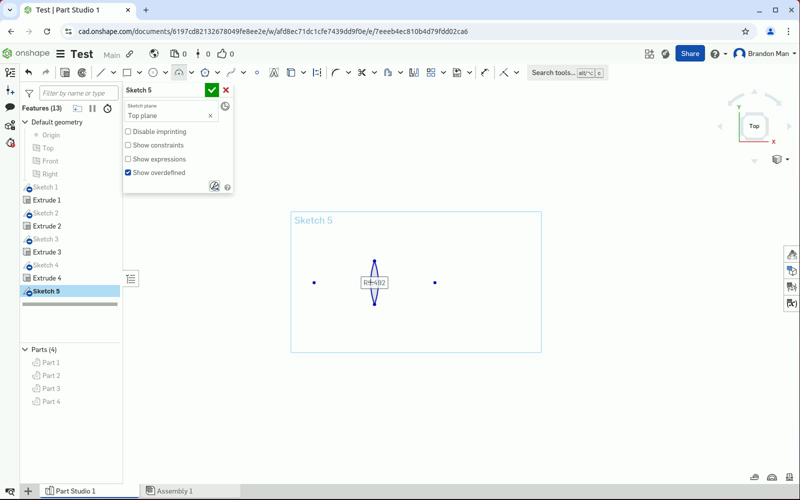
scroll(-6)
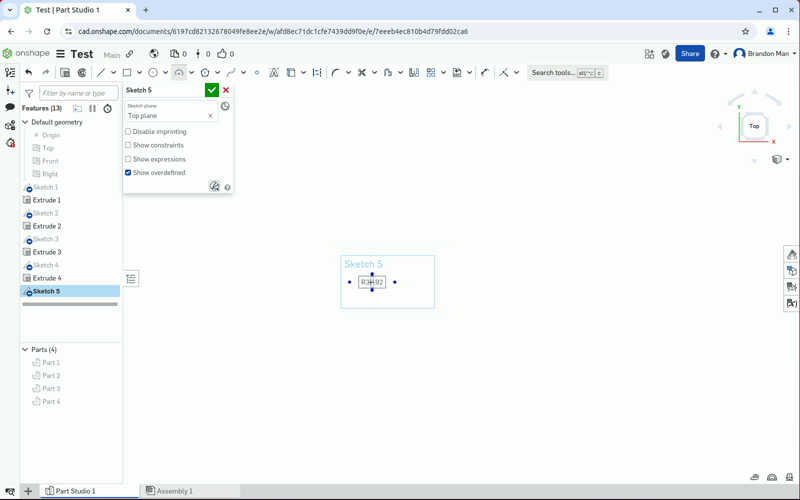
scroll(-6)
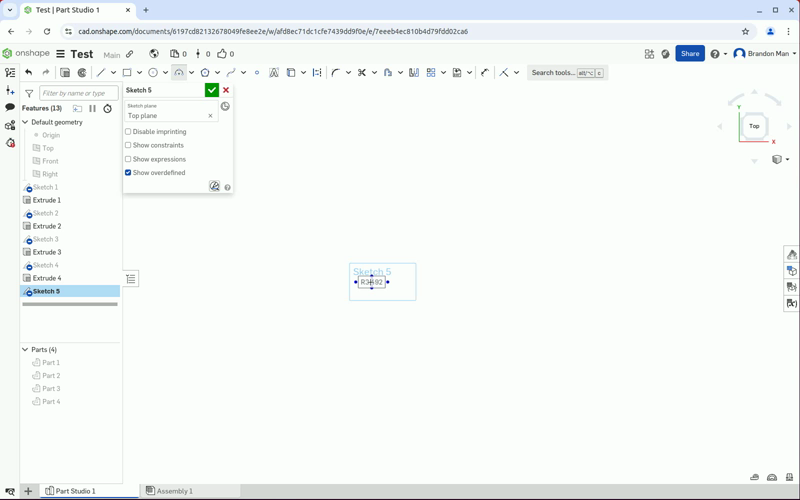
key_up(shift)
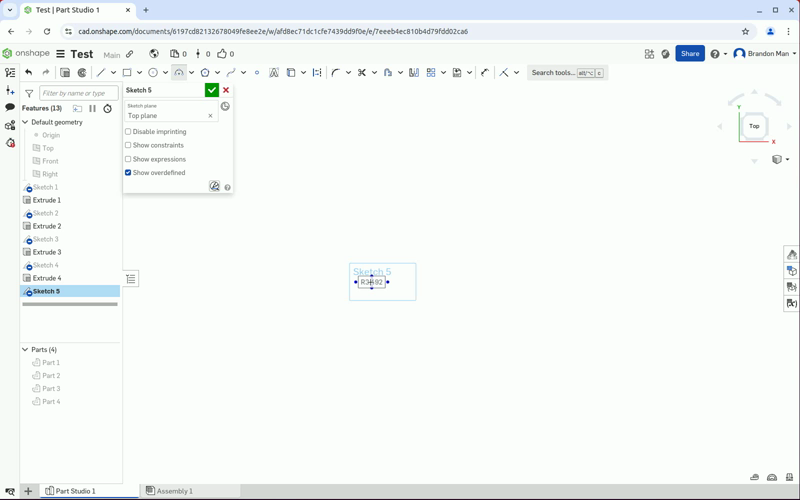
key(esc)
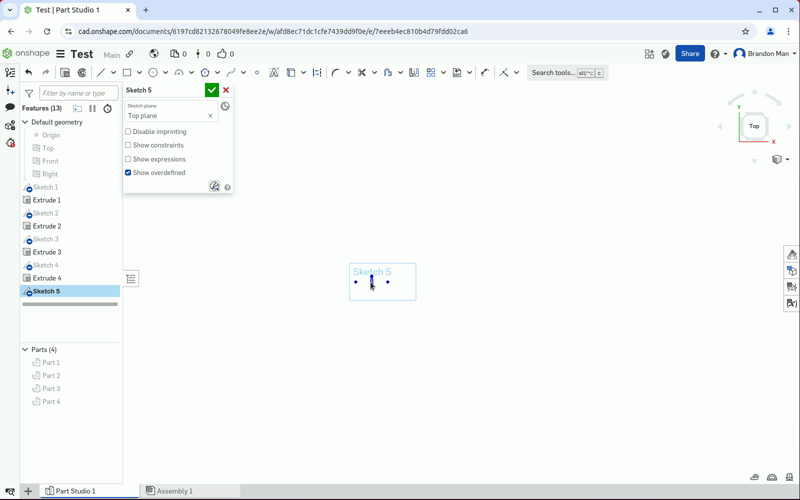
mouse_move(372, 281)
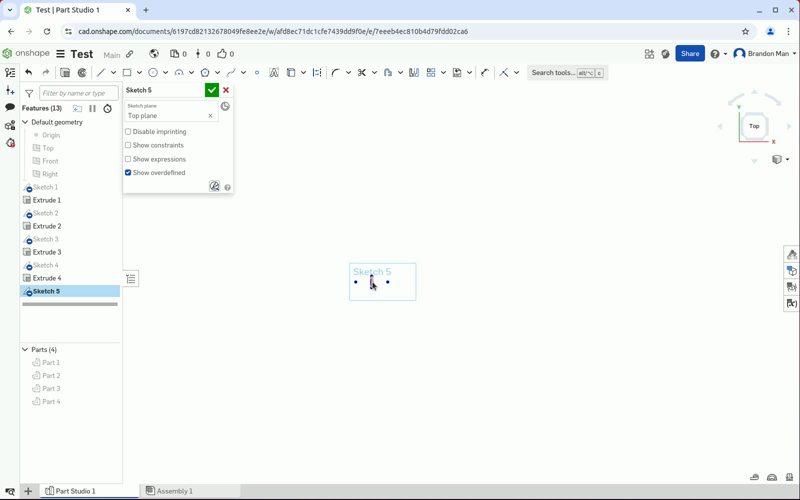
scroll(6)
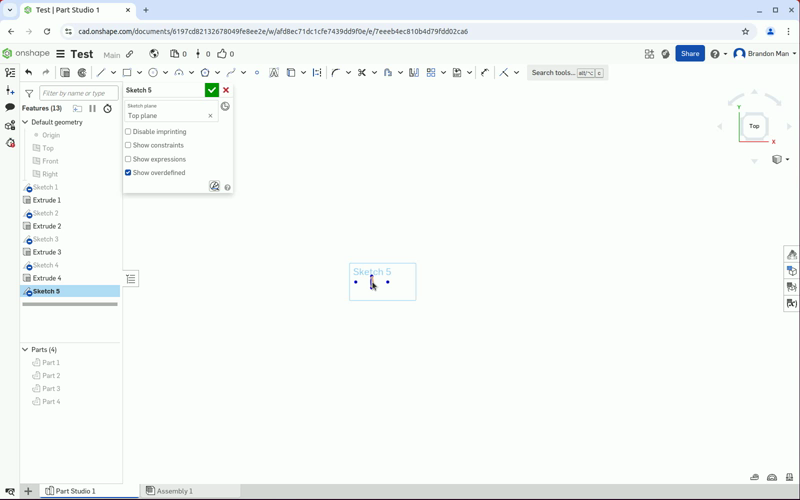
scroll(6)
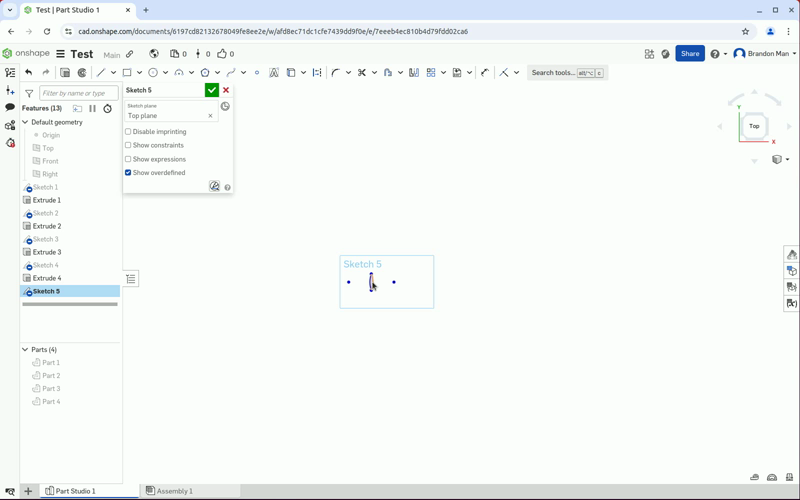
scroll(6)
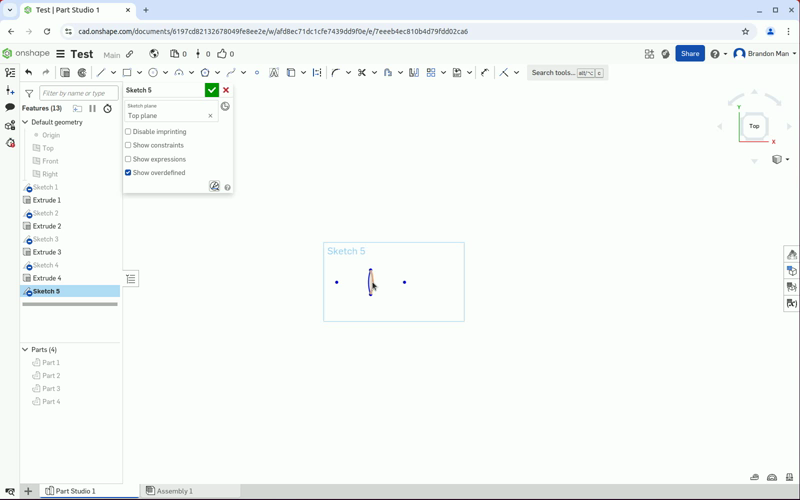
scroll(6)
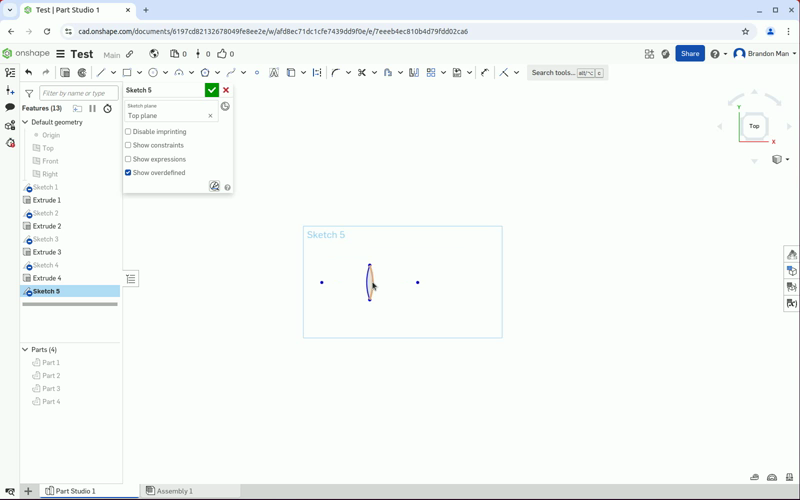
scroll(6)
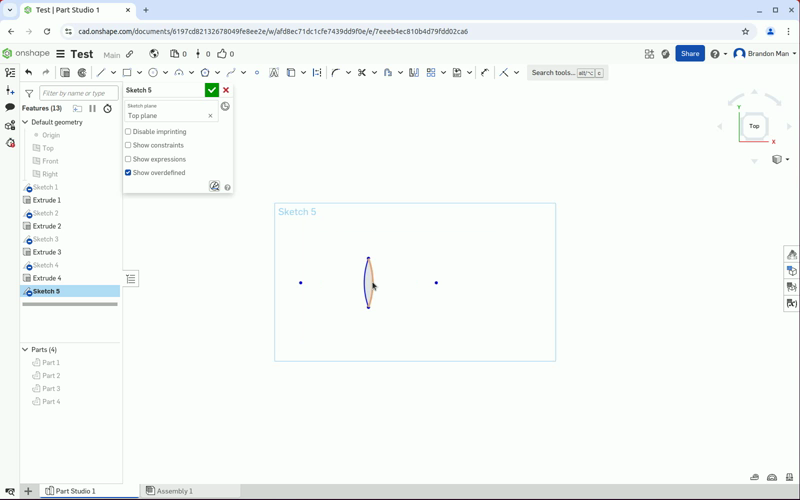
scroll(6)
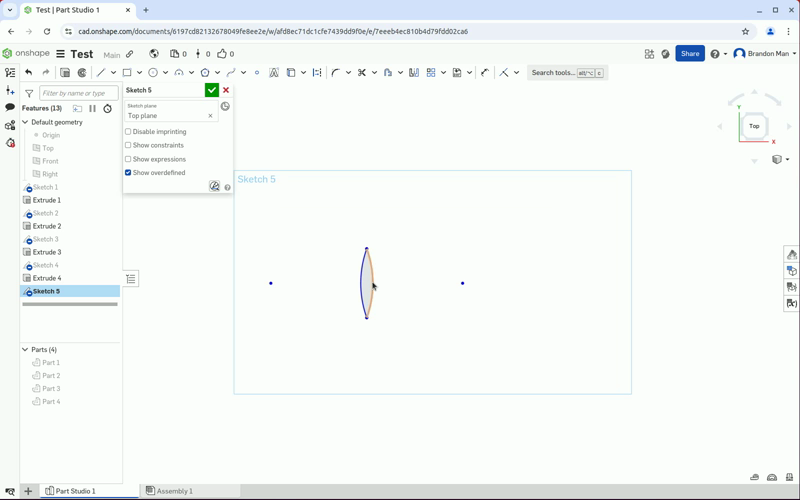
scroll(6)
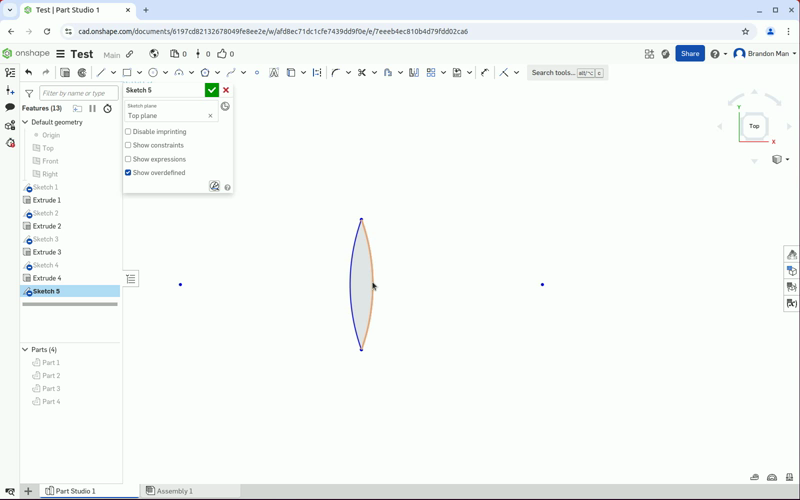
click(372, 281)
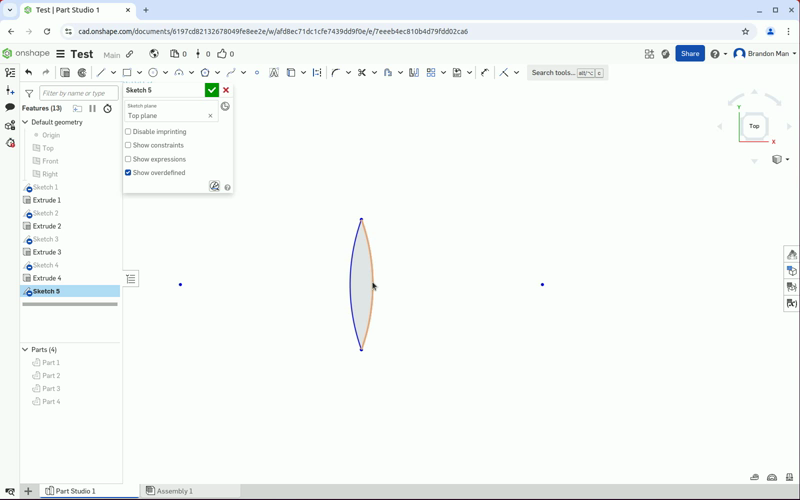
scroll(-6)
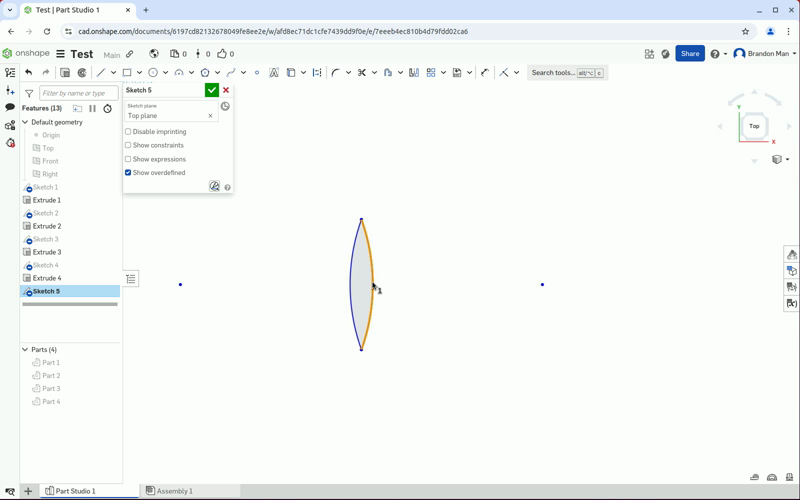
scroll(-6)
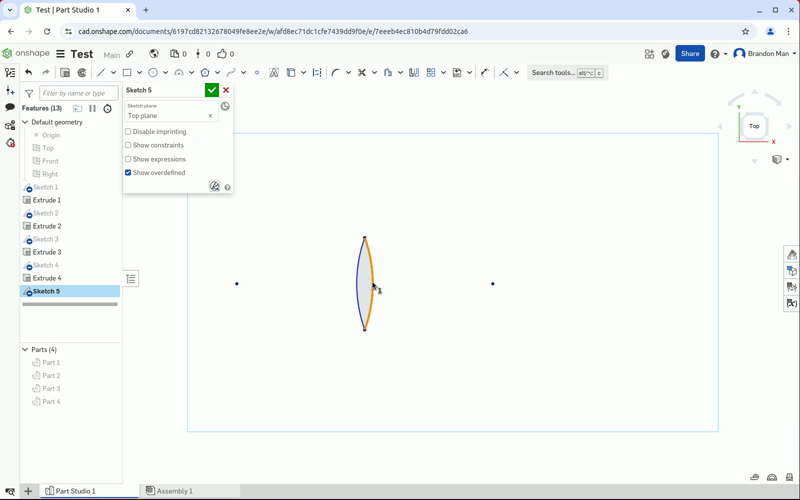
scroll(-6)
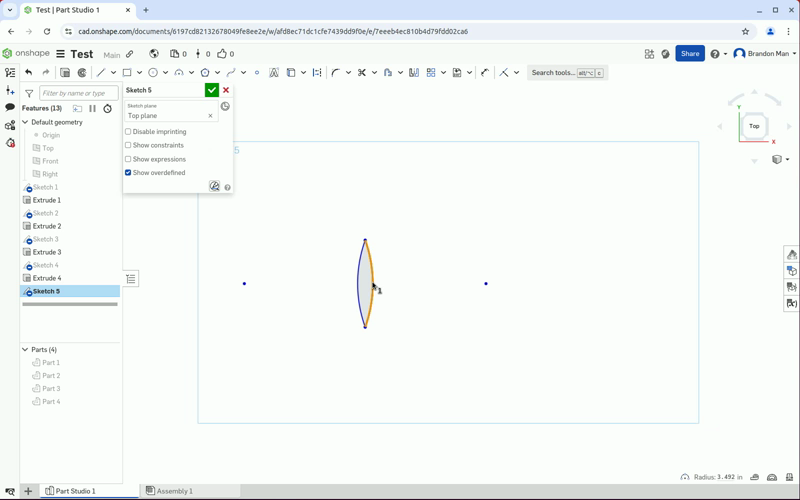
scroll(-6)
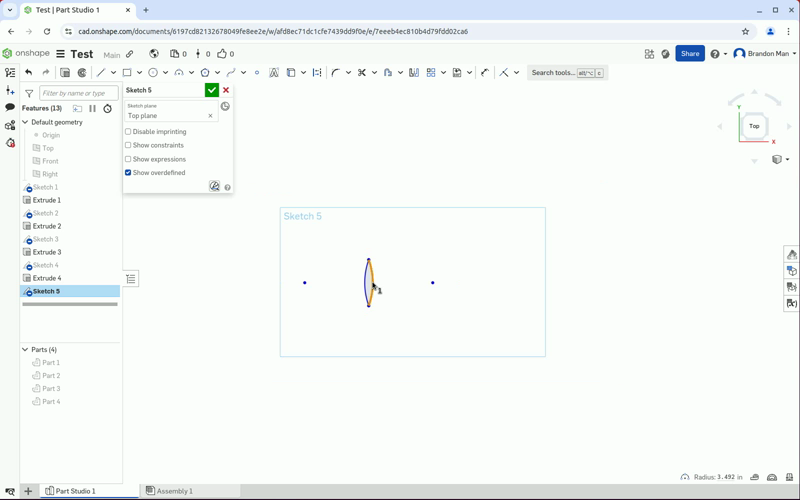
scroll(-6)
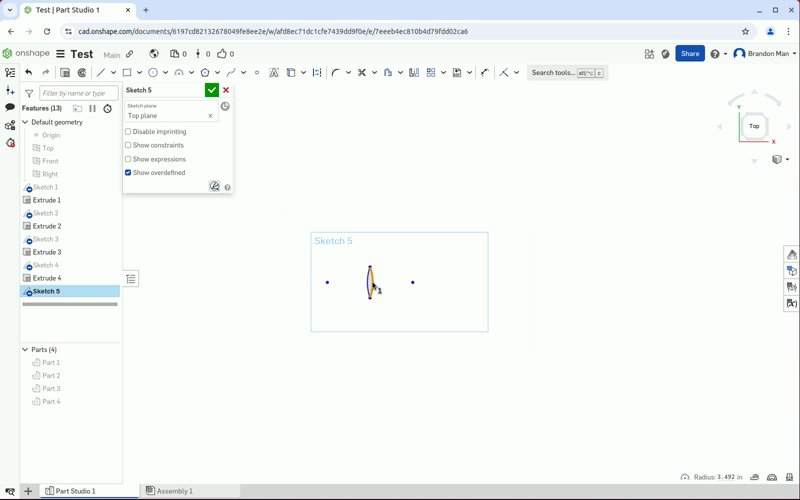
scroll(-6)
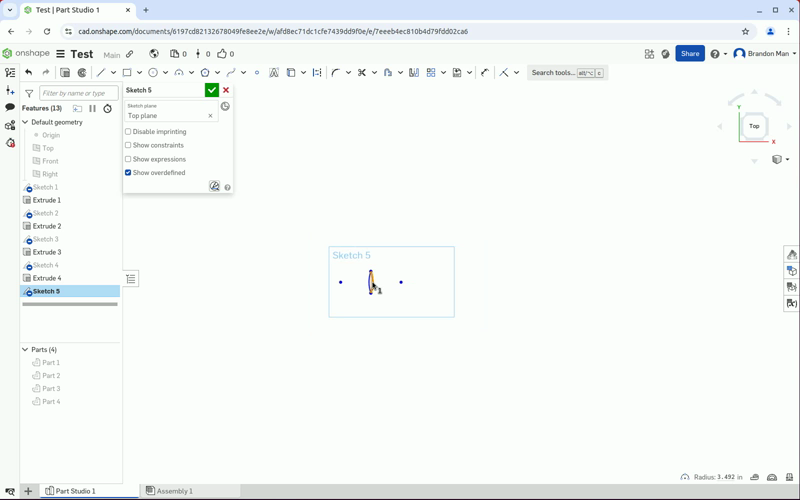
scroll(-6)
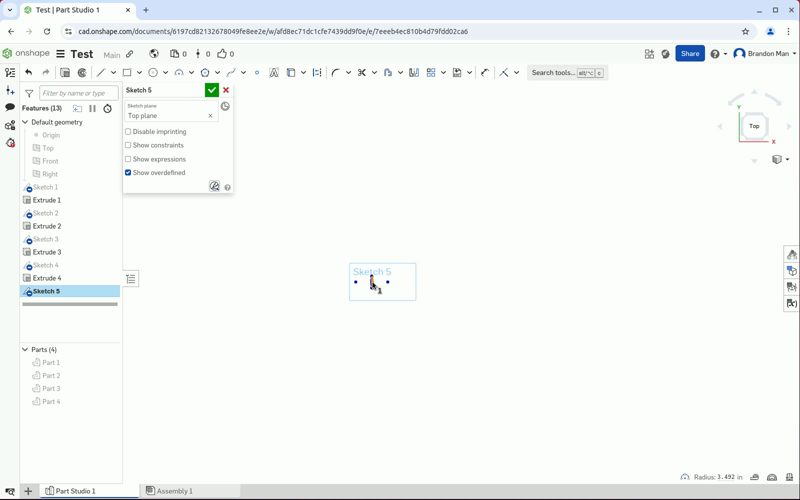
mouse_move(73, 352)
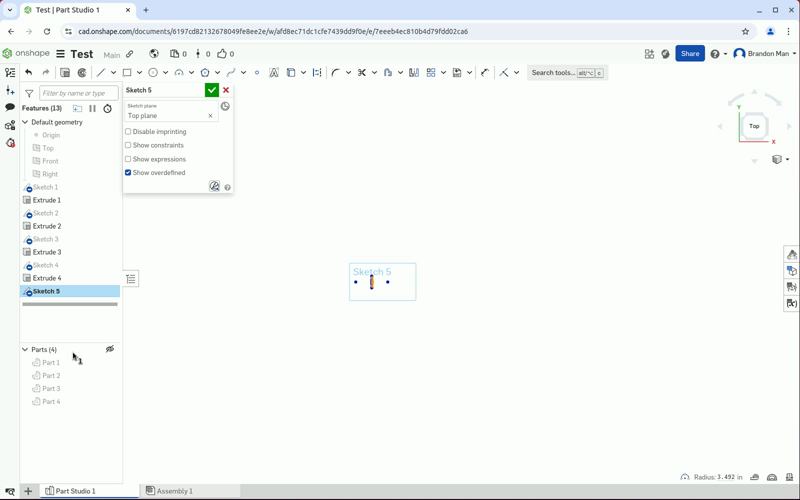
key(shift+y)
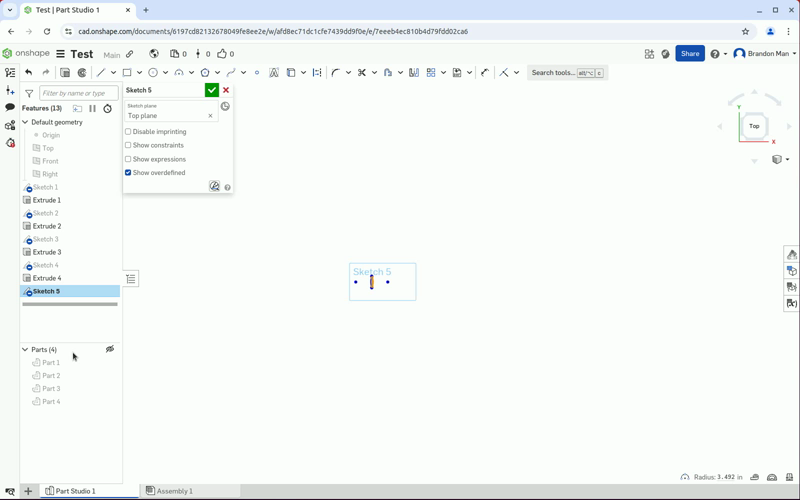
key(shift+e)
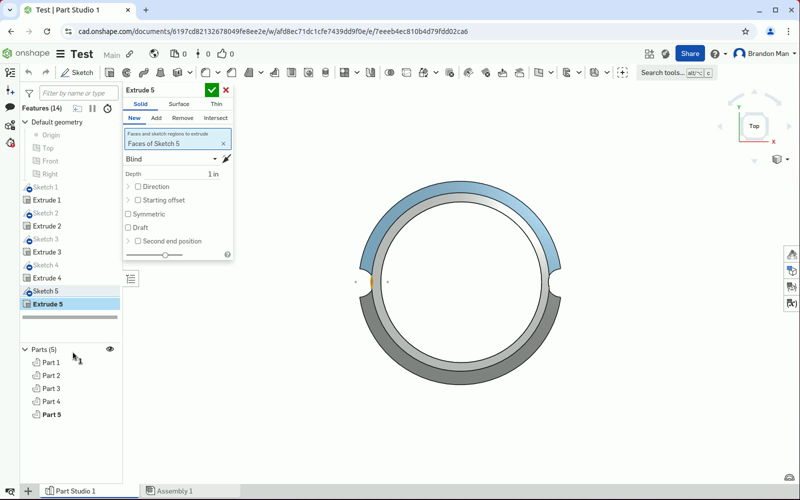
mouse_move(143, 106)
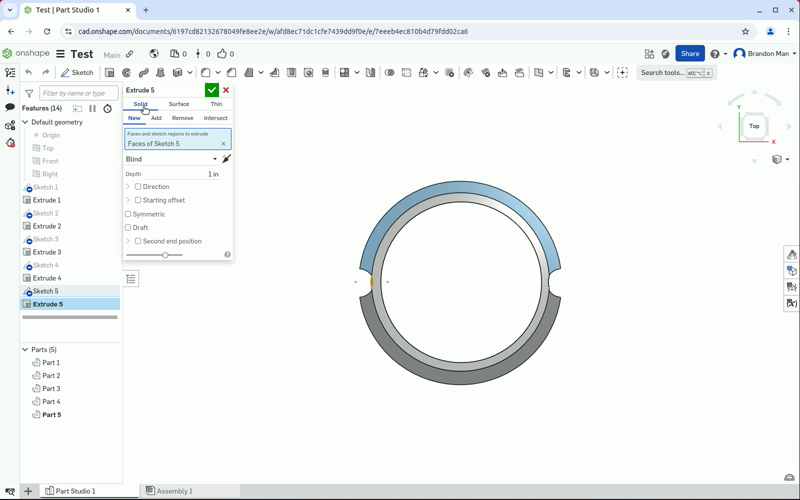
click(143, 106)
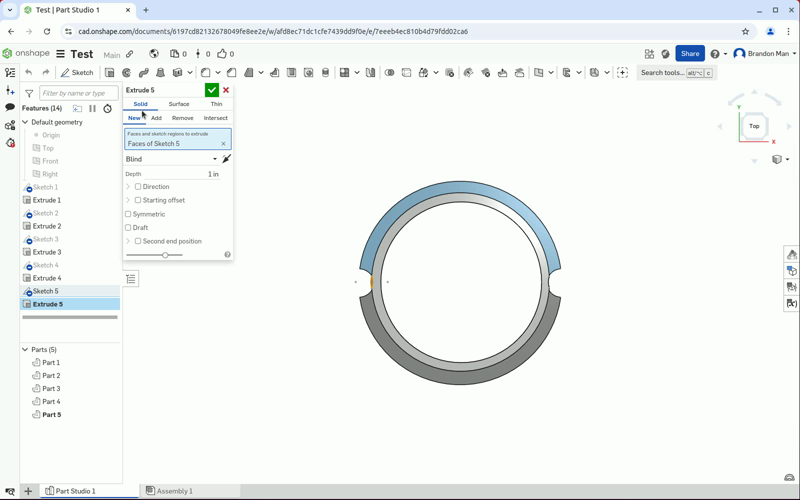
mouse_move(137, 120)
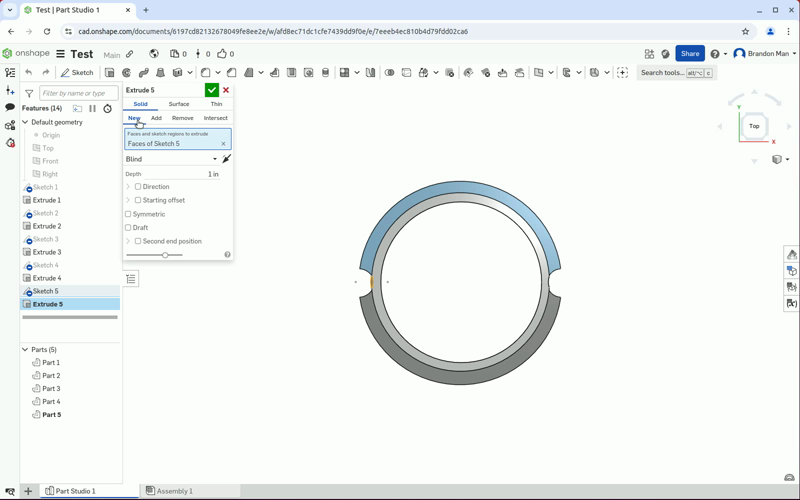
click(137, 120)
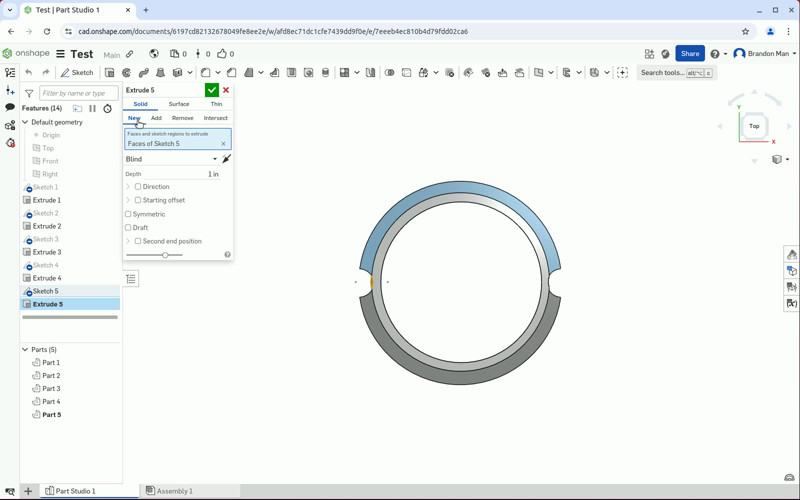
key(tab, 4)
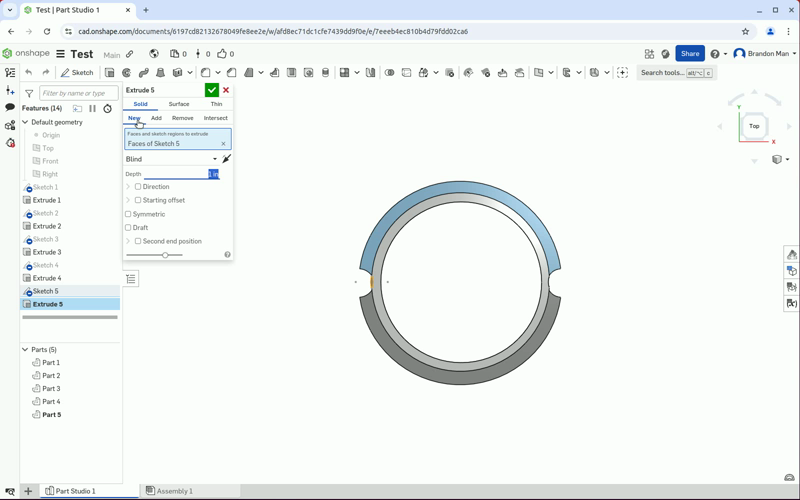
text(23.108)
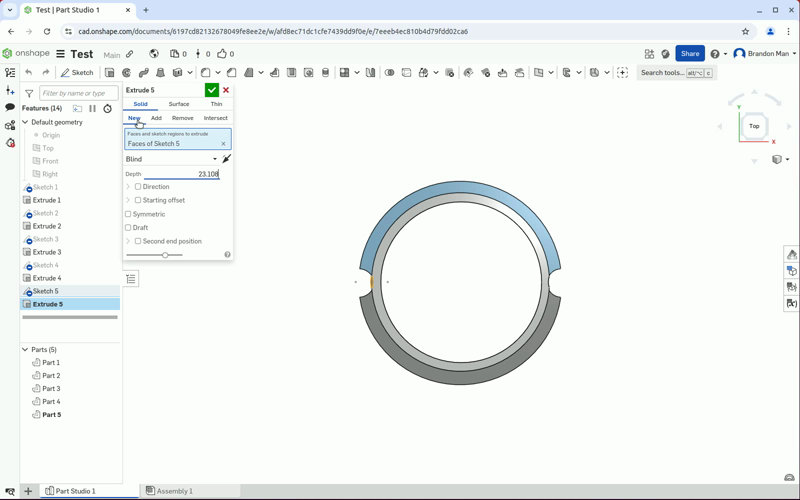
key(enter)
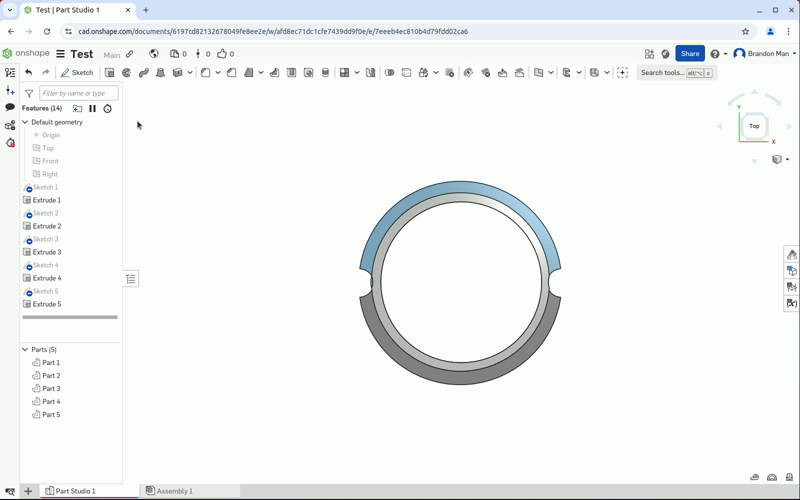
key(shift+h)
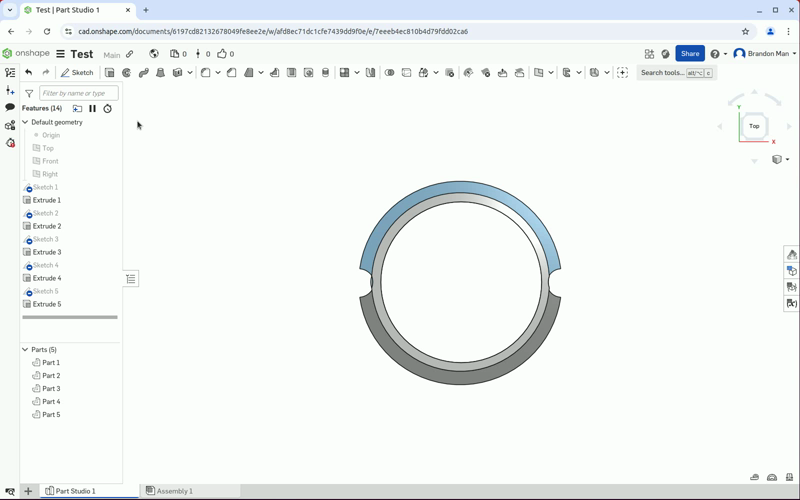
key(shift+h)
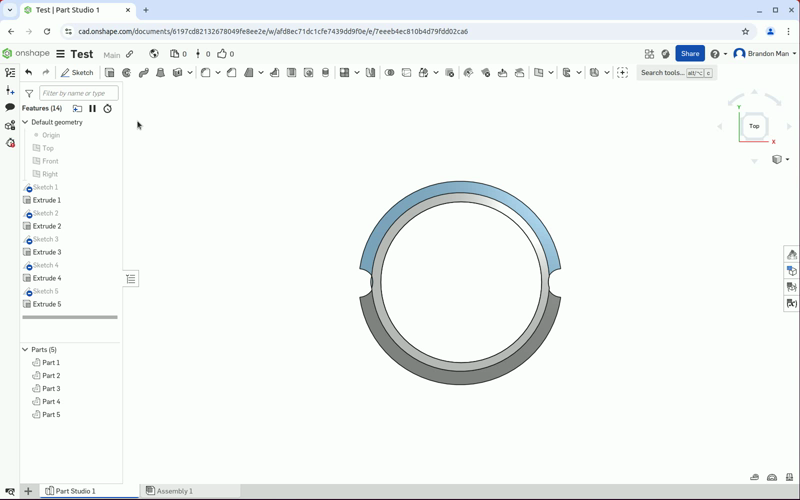
mouse_move(73, 189)
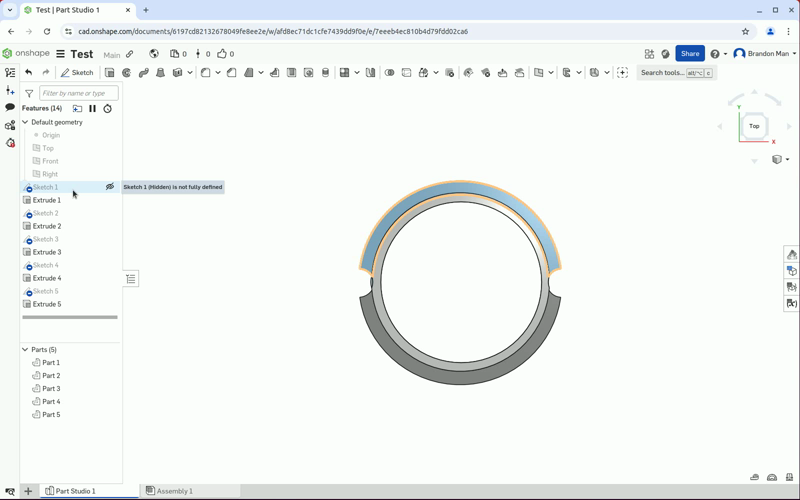
click(73, 189)
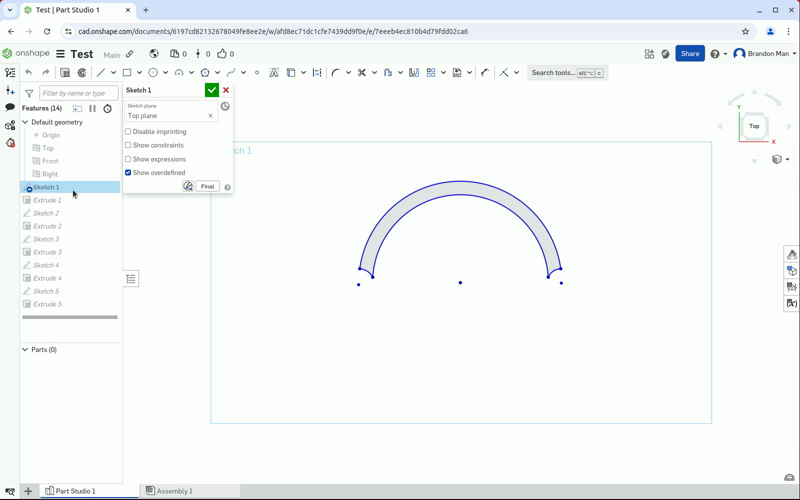
mouse_move(229, 92)
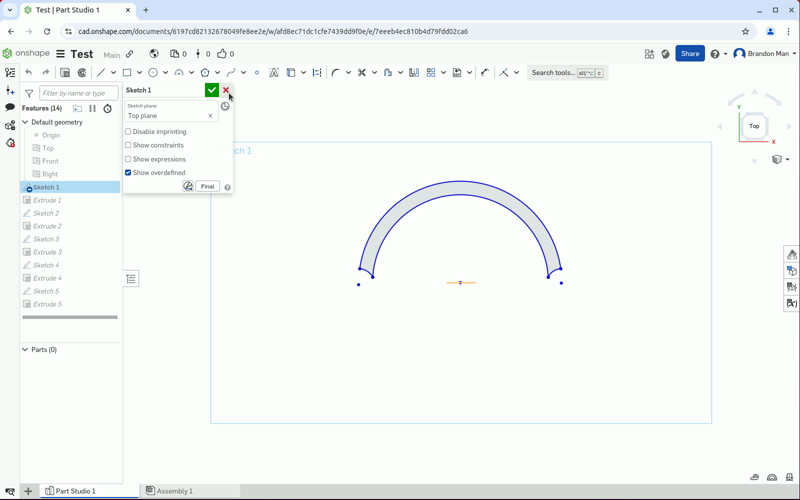
click(229, 92)
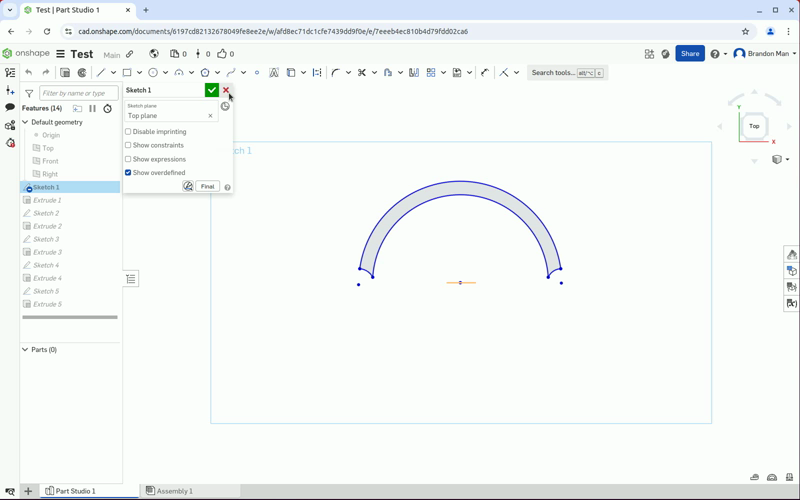
key(shift+s)
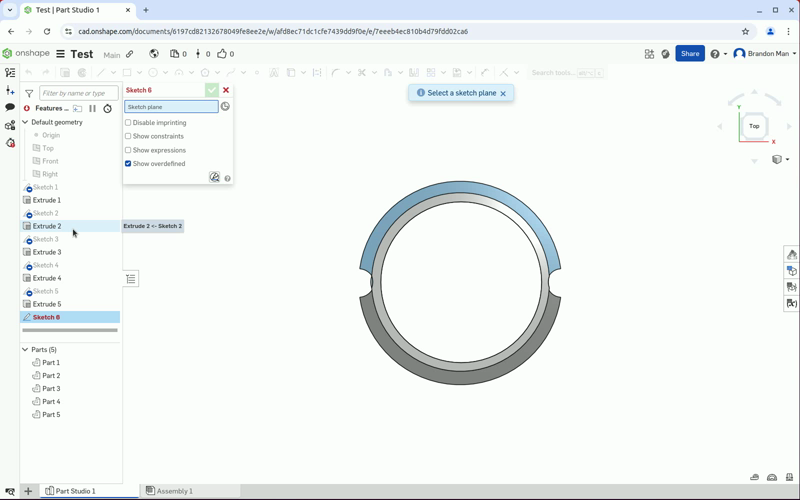
scroll(3)
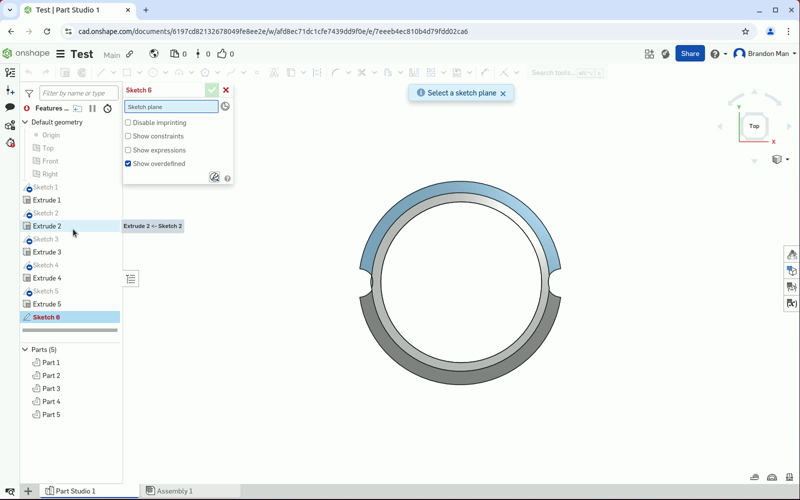
mouse_move(73, 150)
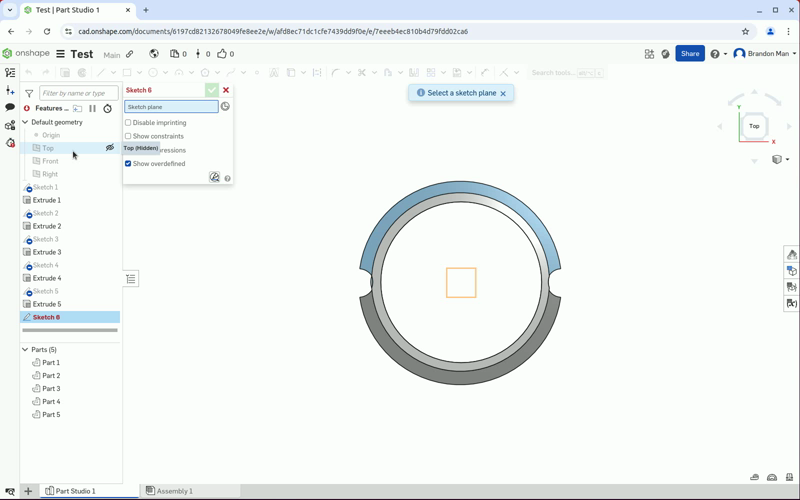
click(73, 150)
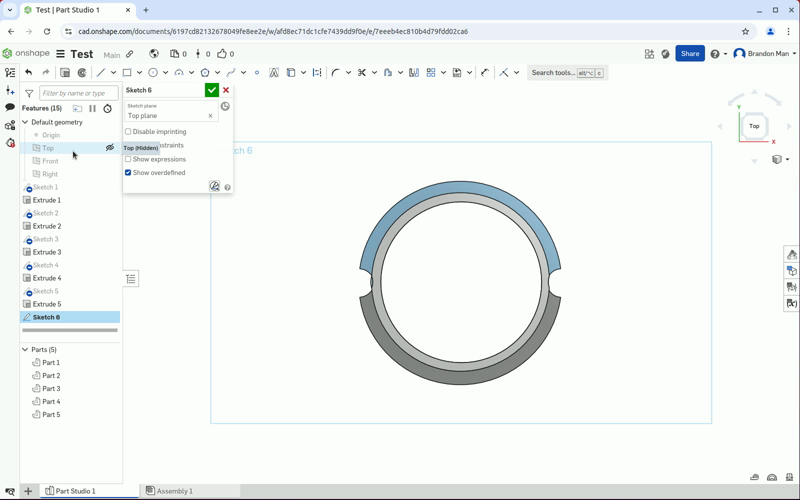
mouse_move(73, 352)
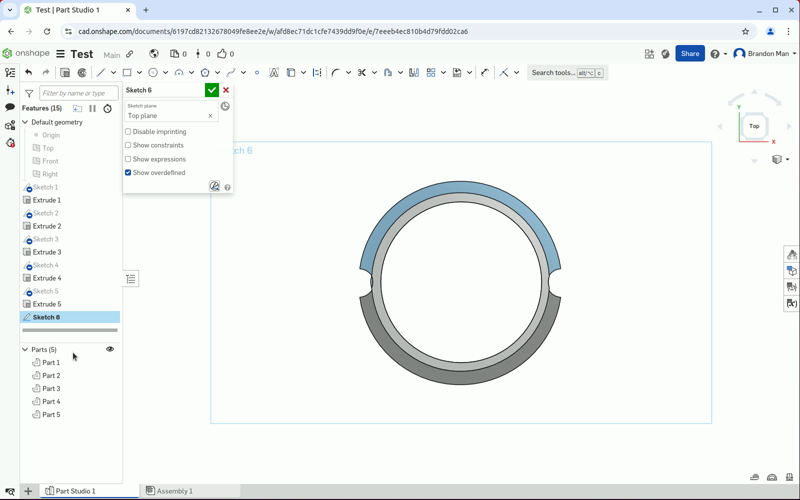
key(y)
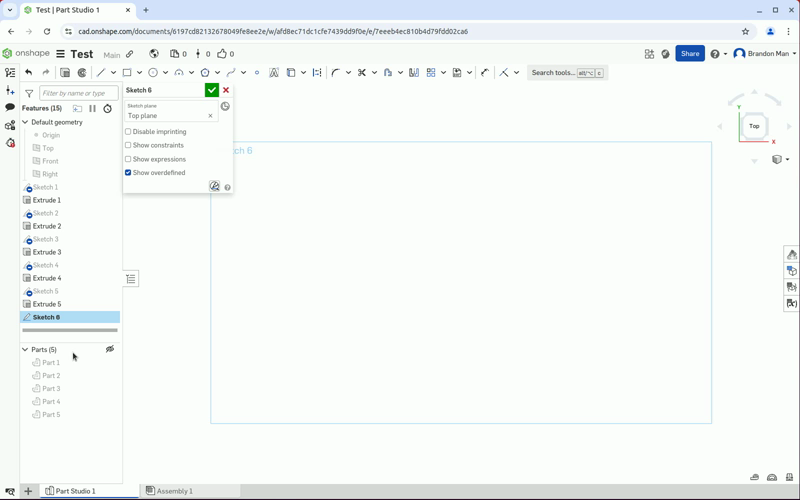
key(a)
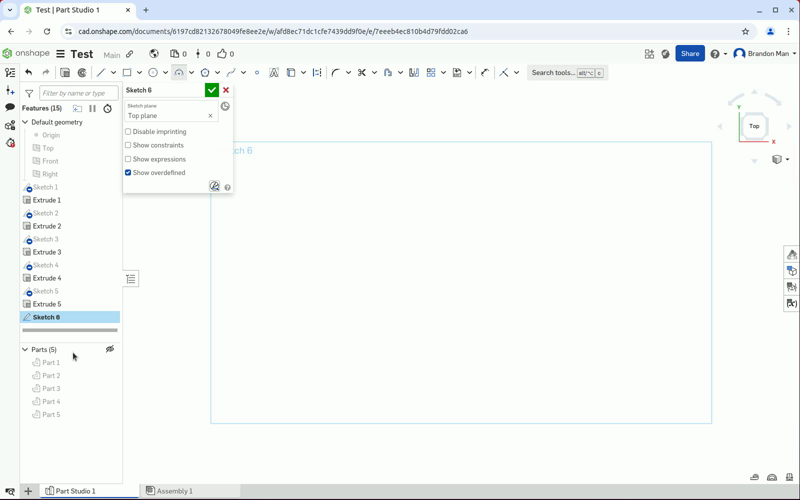
key_down(shift)
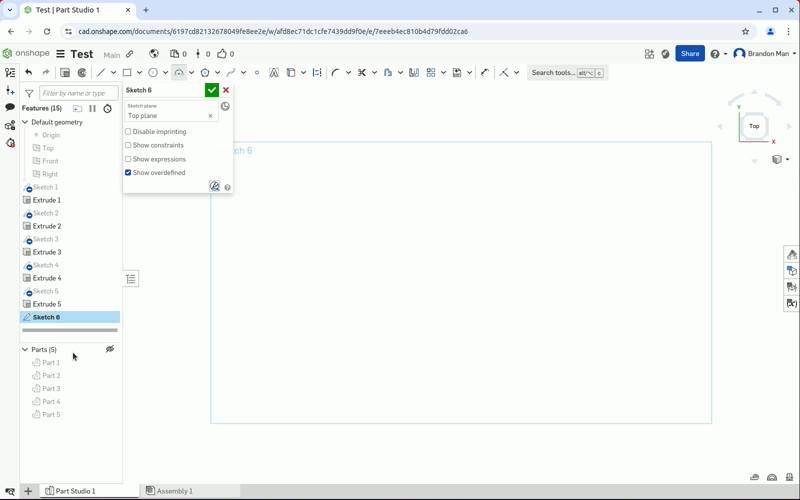
mouse_move(549, 287)
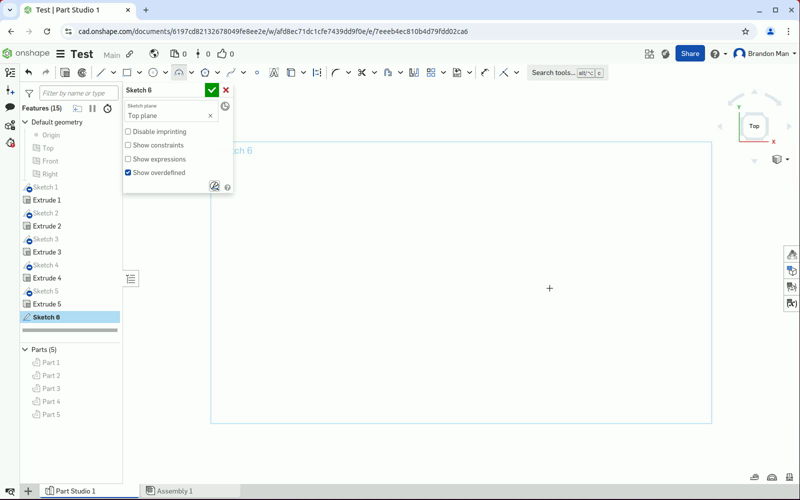
click(549, 287)
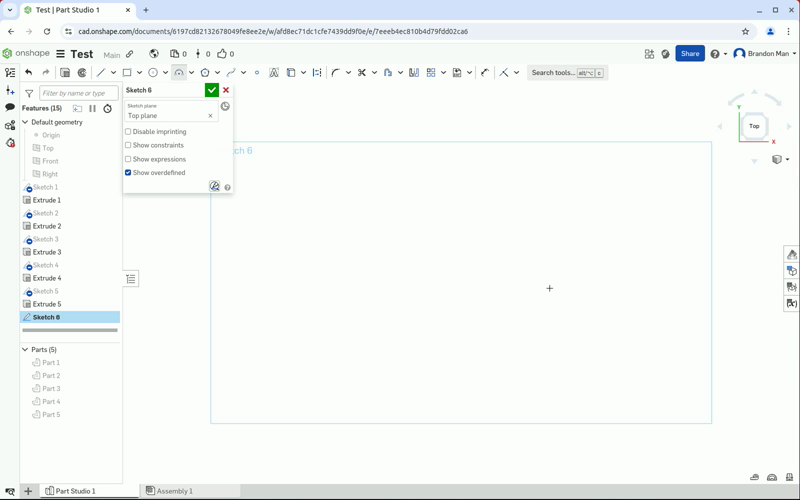
key_up(shift)
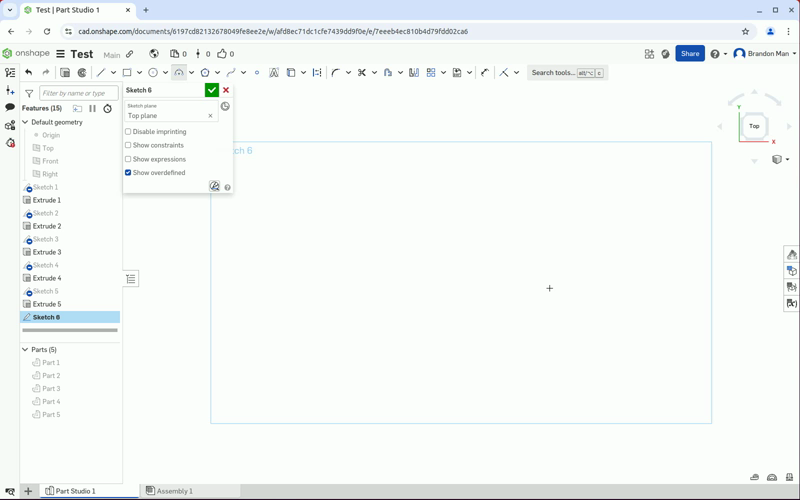
key_down(shift)
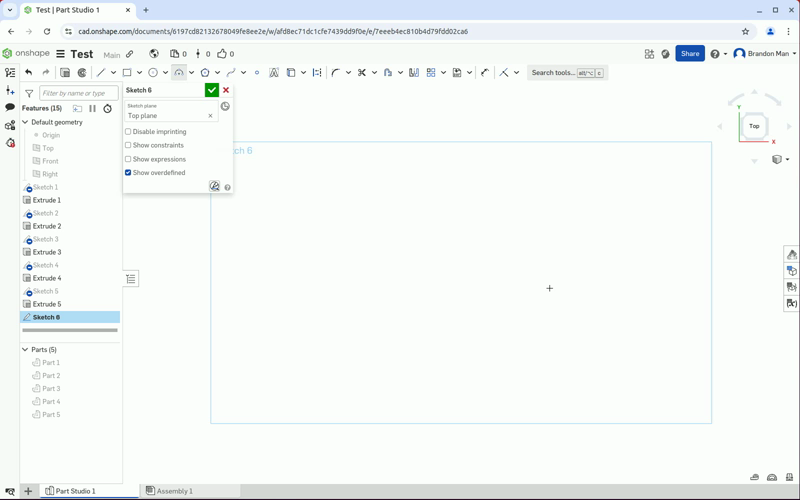
mouse_move(549, 276)
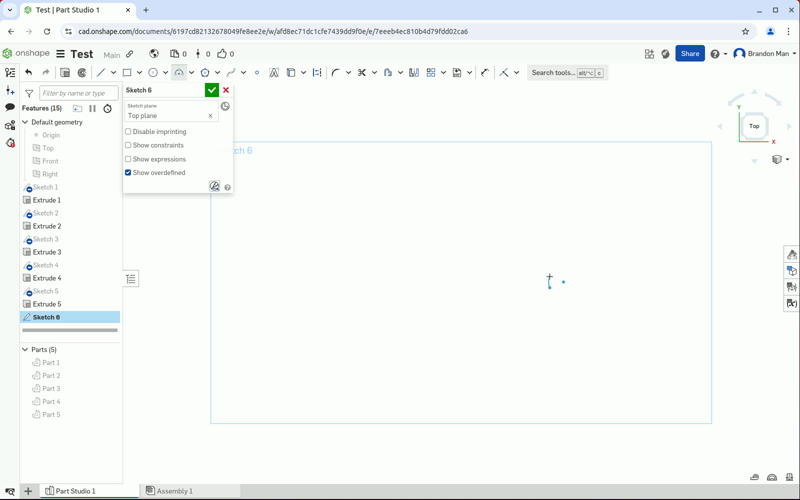
click(549, 276)
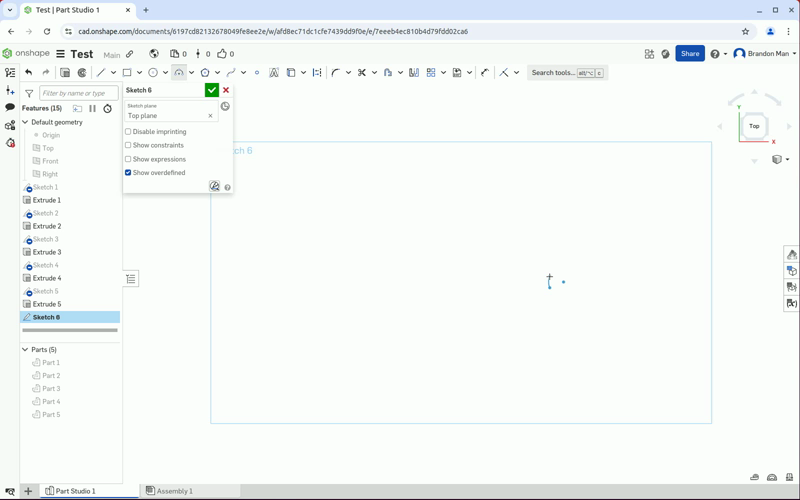
mouse_move(550, 281)
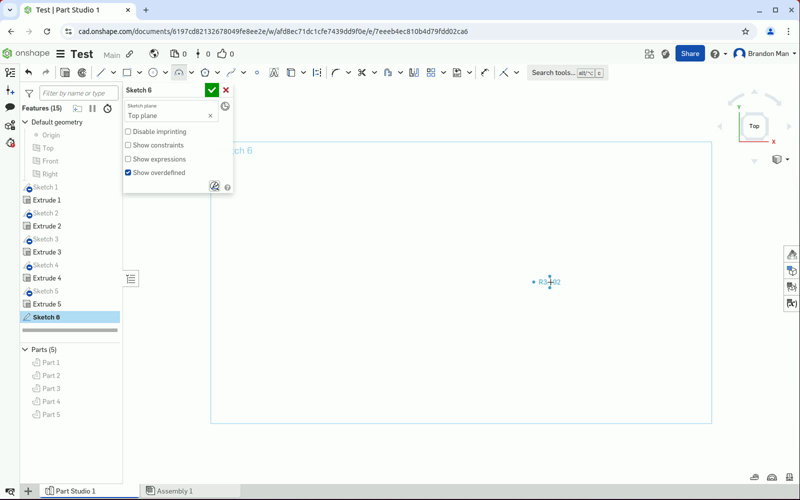
click(550, 281)
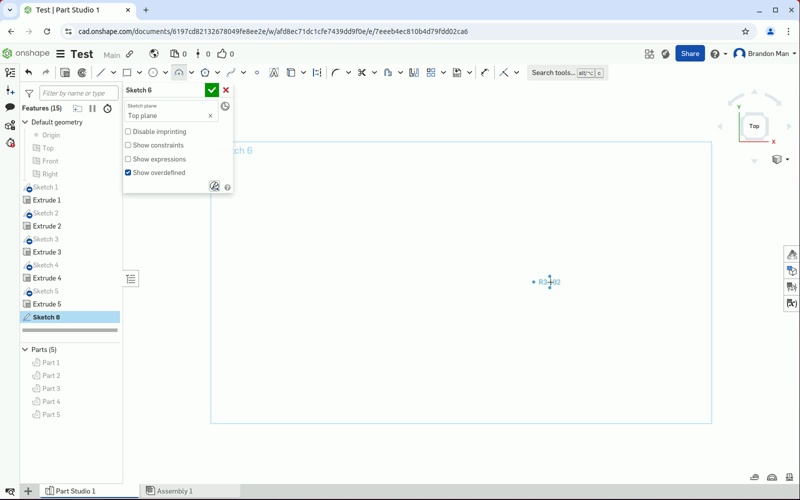
key_up(shift)
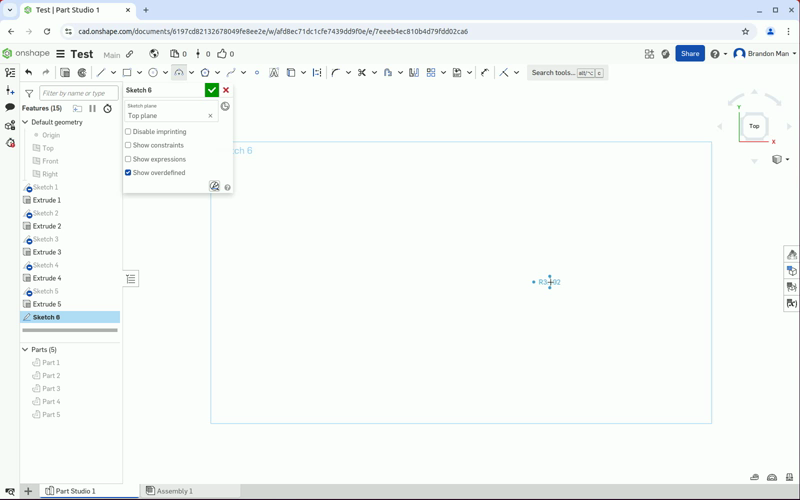
mouse_move(549, 276)
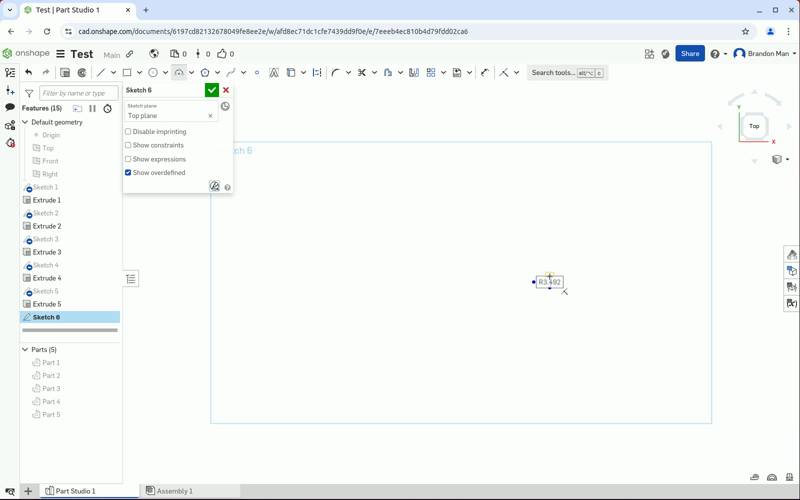
click(549, 276)
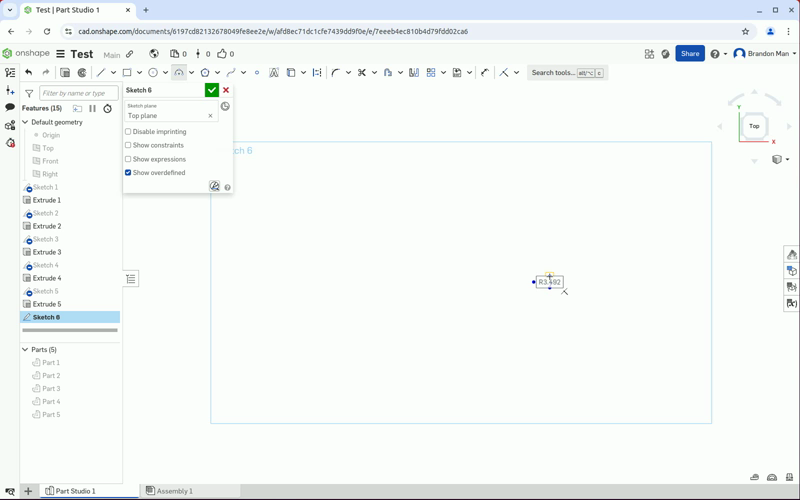
mouse_move(549, 287)
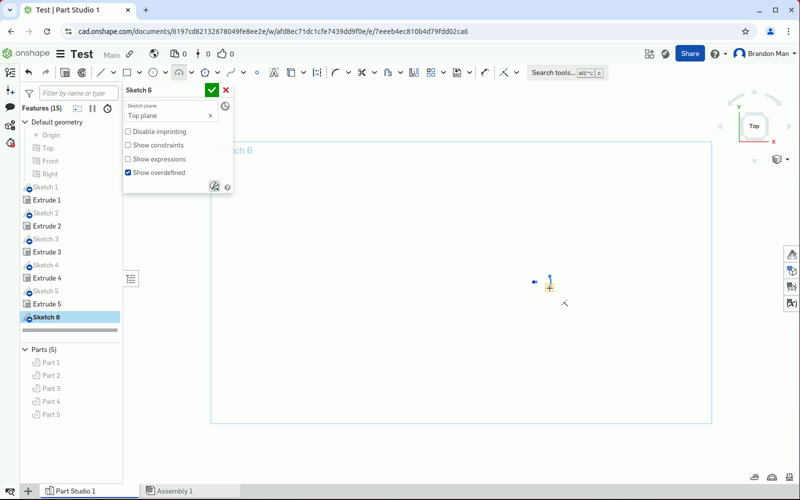
click(549, 287)
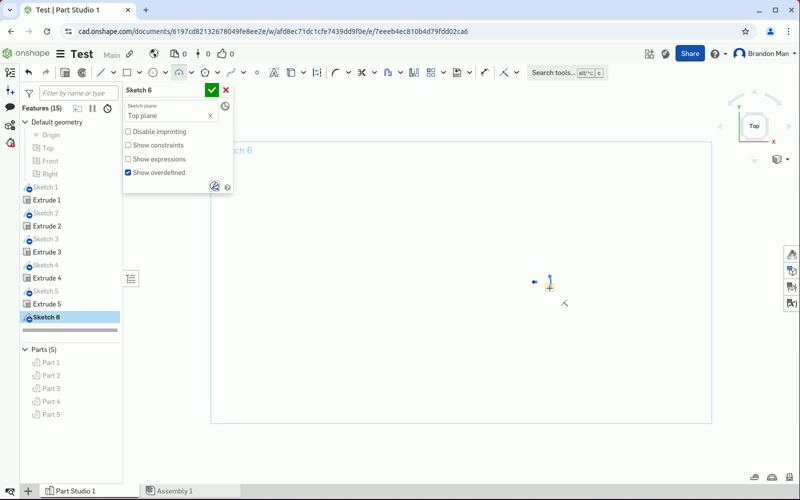
key_down(shift)
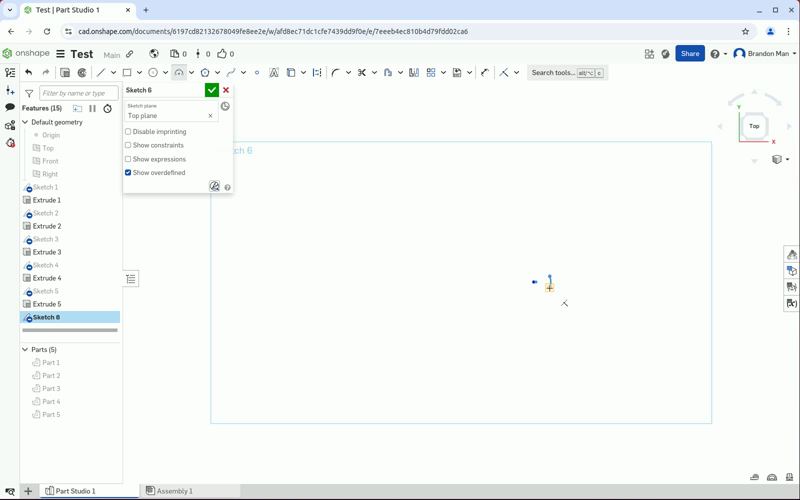
mouse_move(548, 281)
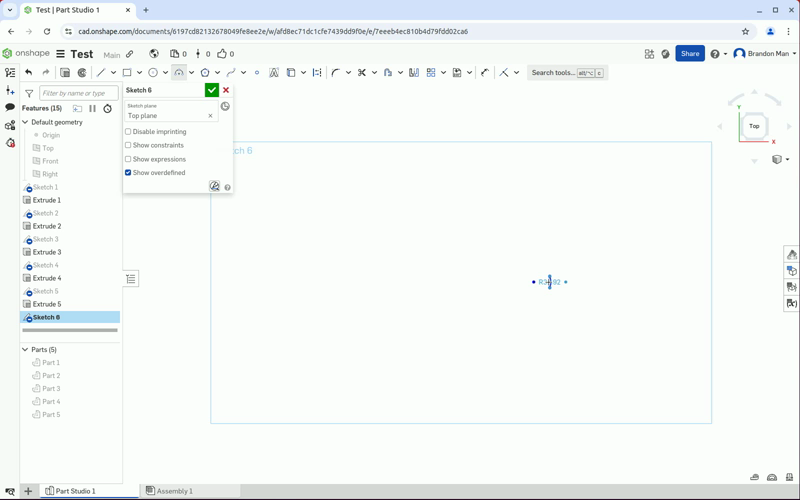
scroll(6)
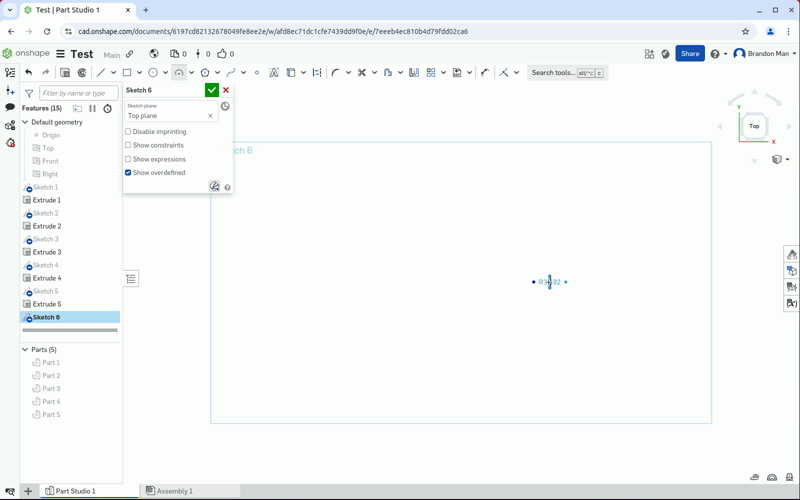
scroll(6)
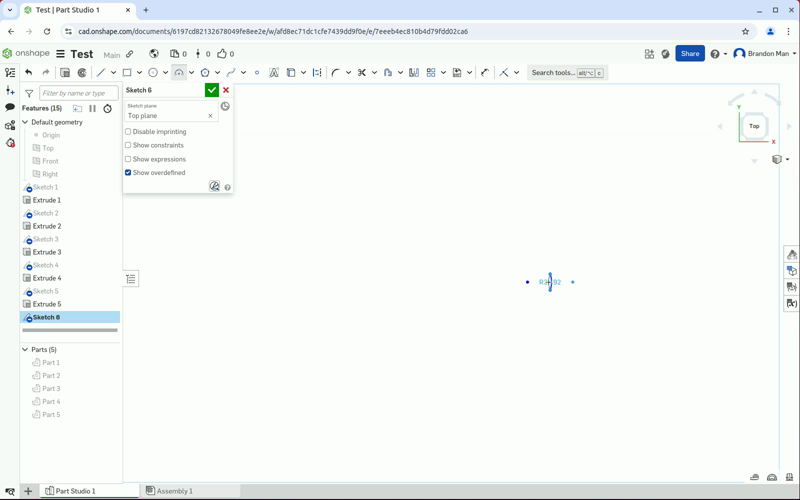
scroll(6)
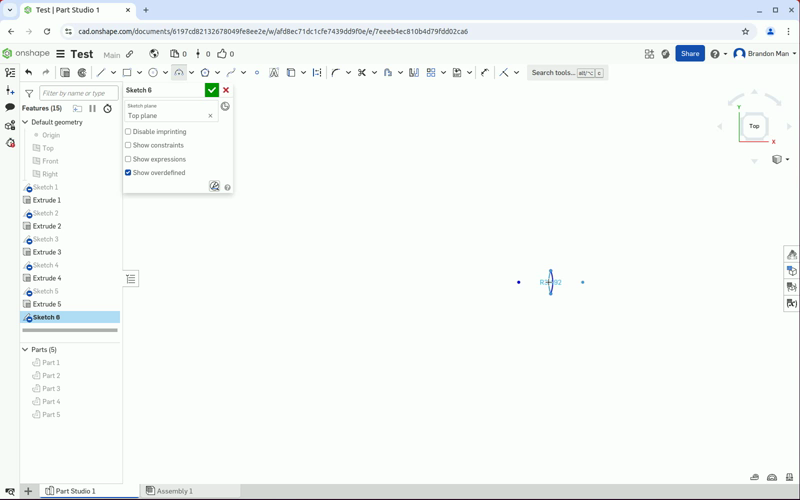
scroll(6)
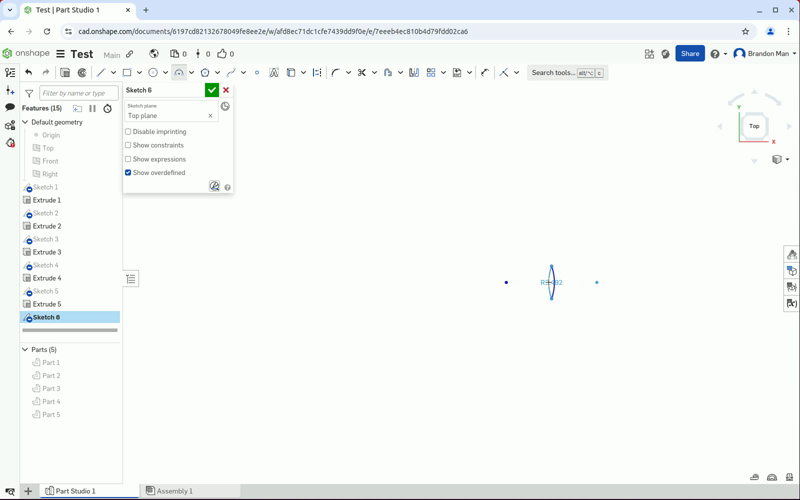
scroll(6)
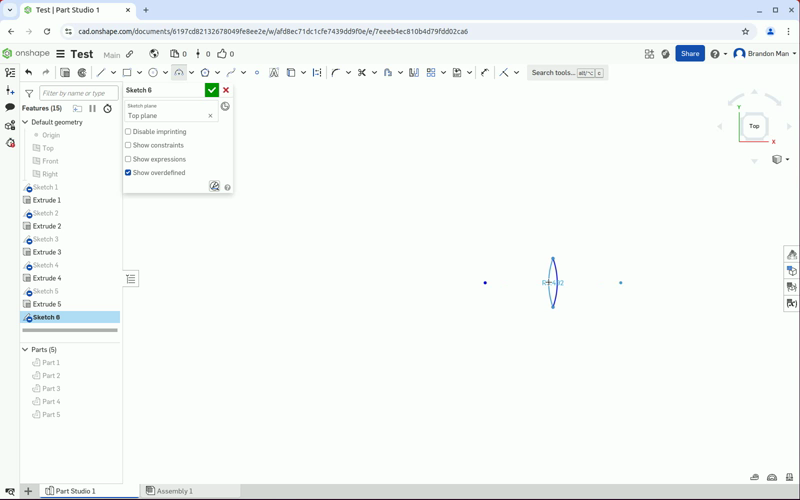
scroll(6)
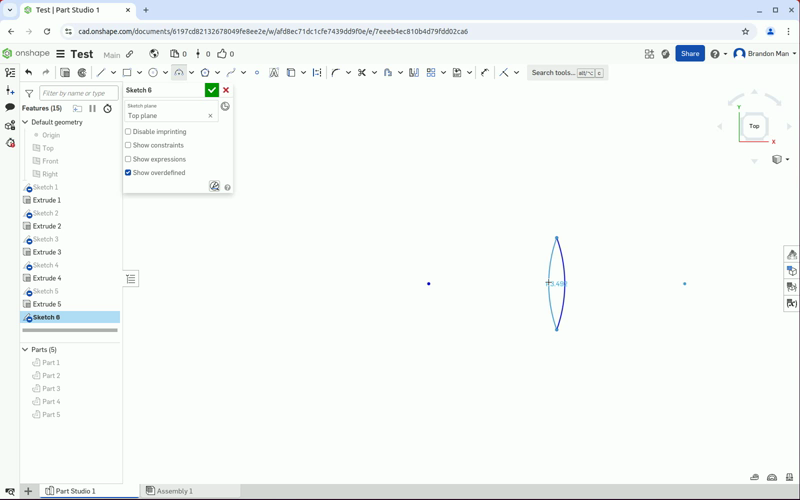
scroll(6)
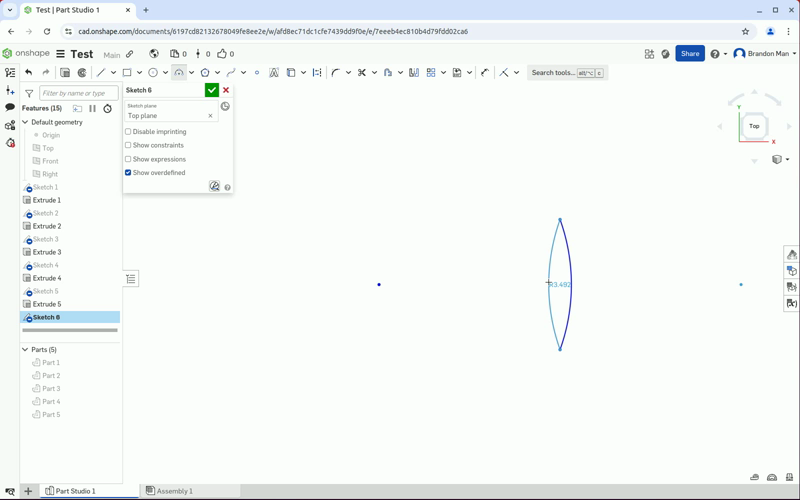
click(548, 281)
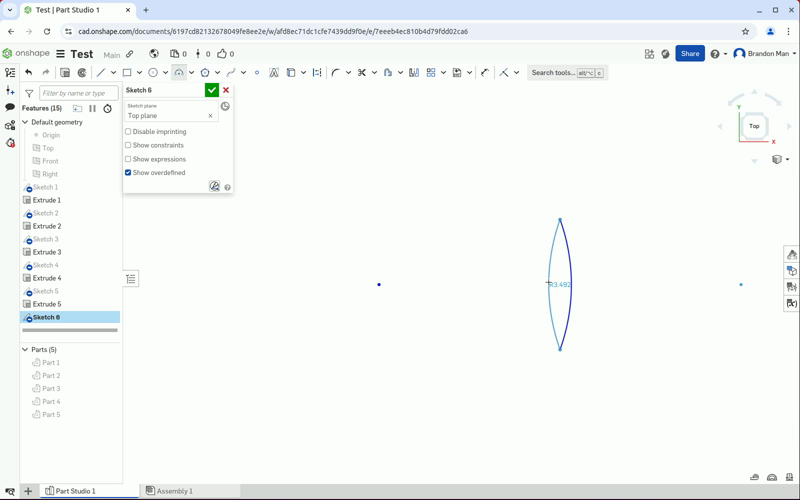
scroll(-6)
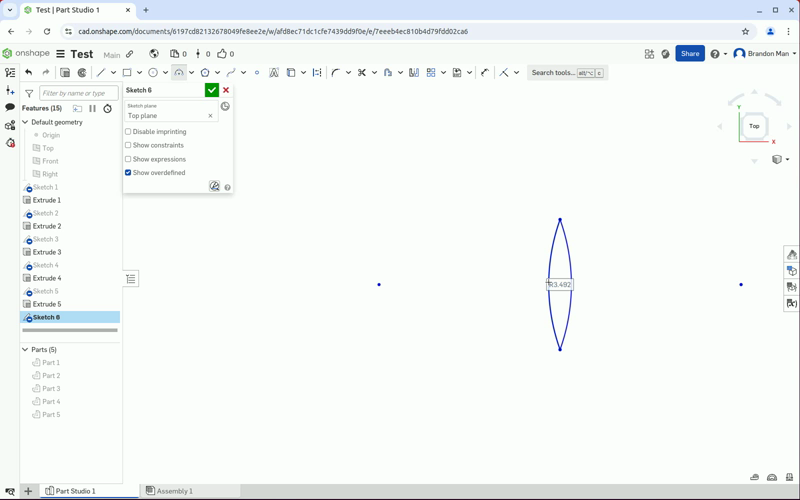
scroll(-6)
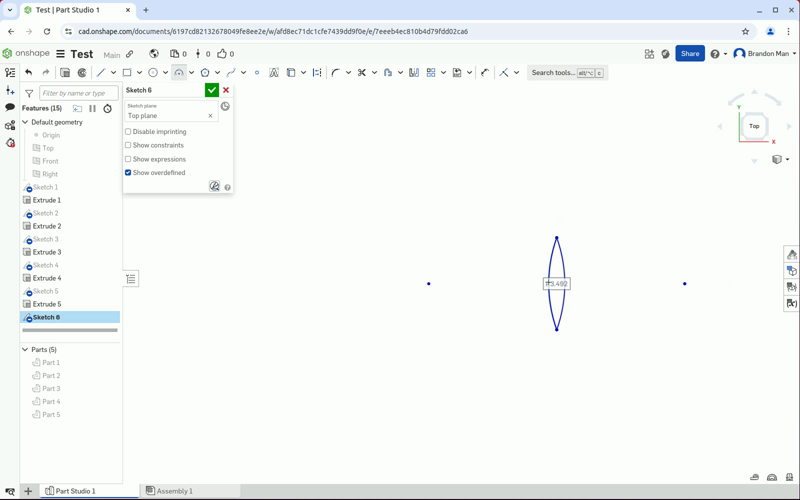
scroll(-6)
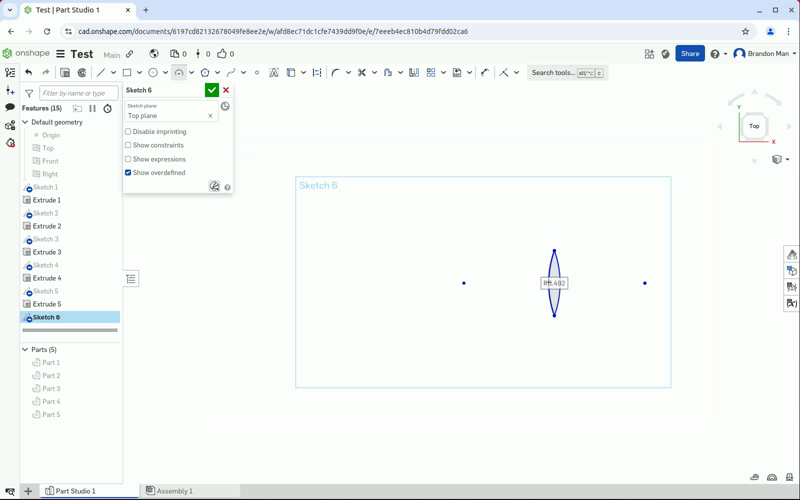
scroll(-6)
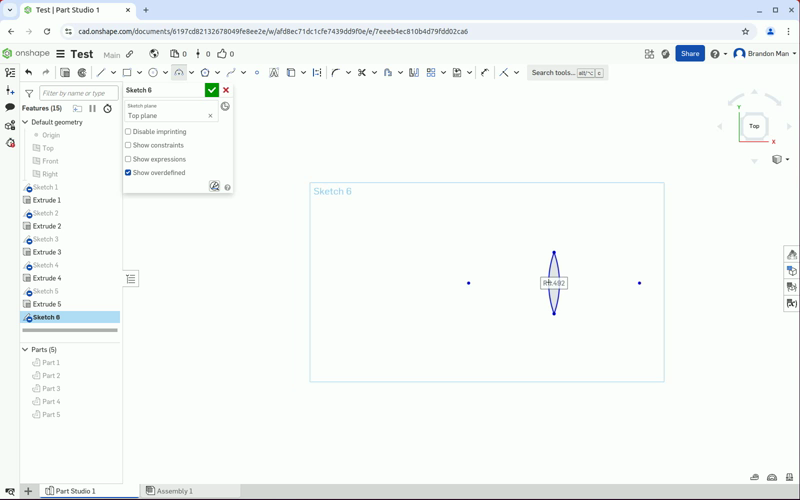
scroll(-6)
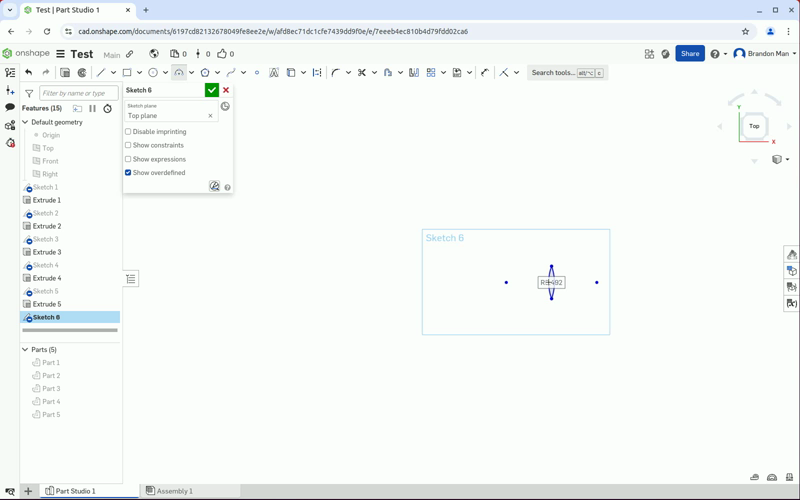
scroll(-6)
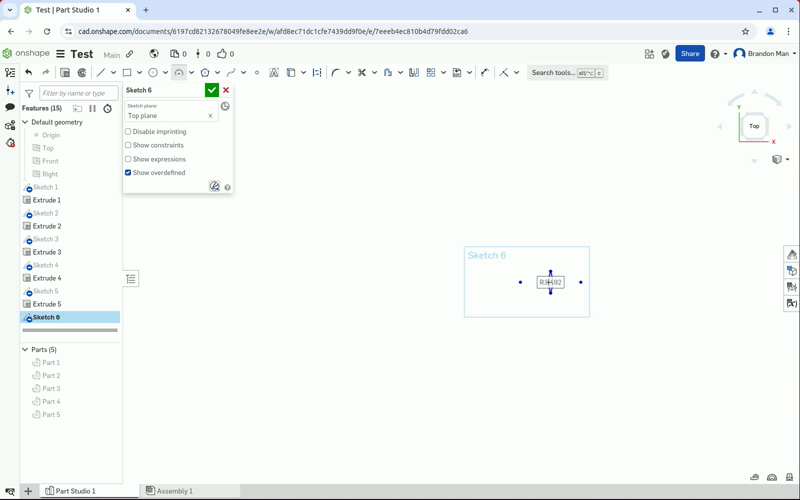
scroll(-6)
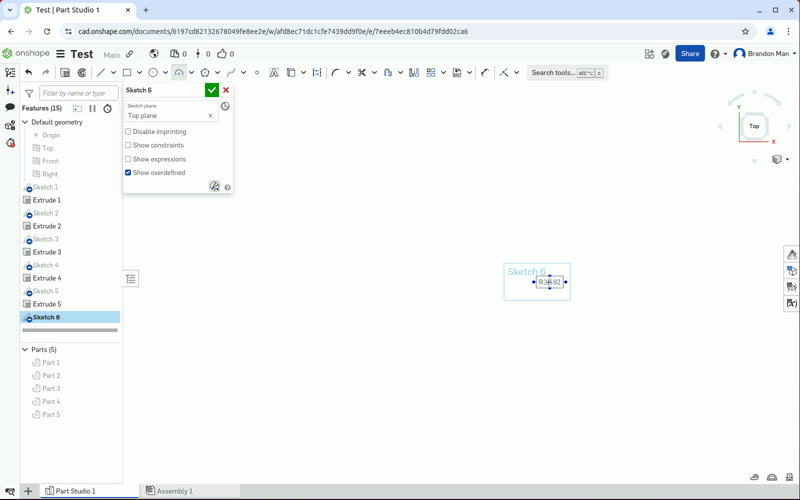
key_up(shift)
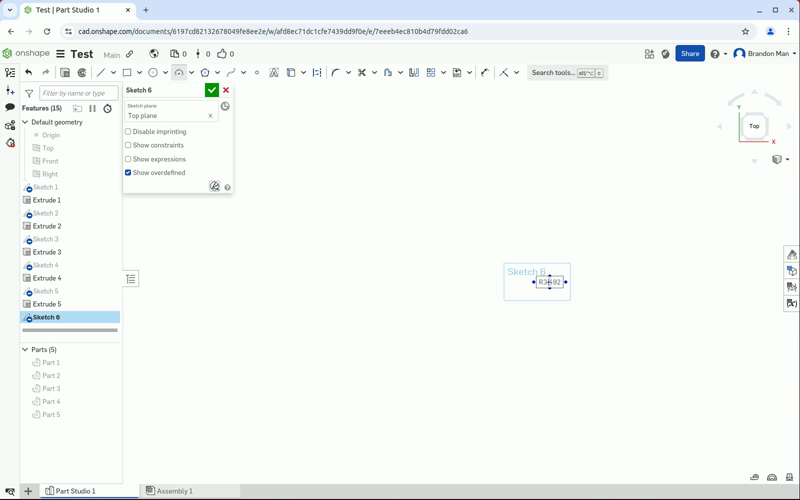
key(esc)
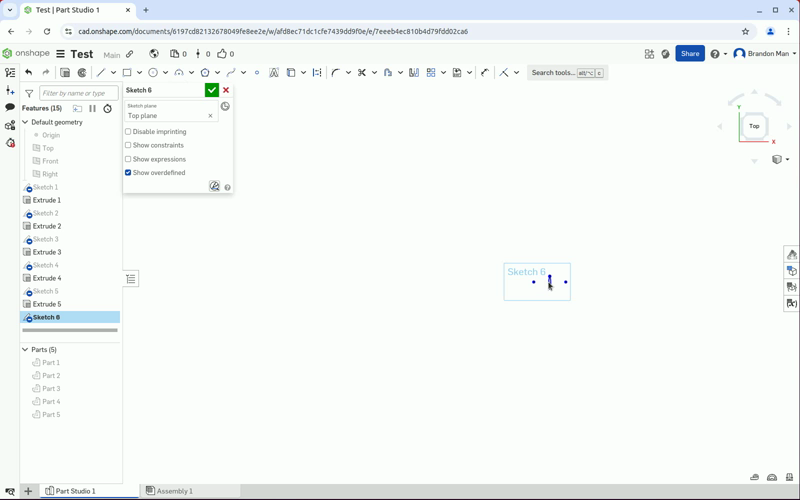
mouse_move(549, 280)
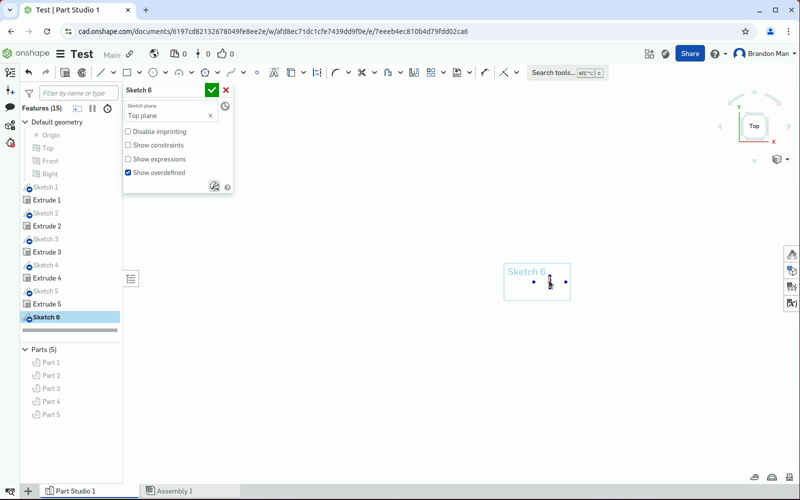
scroll(6)
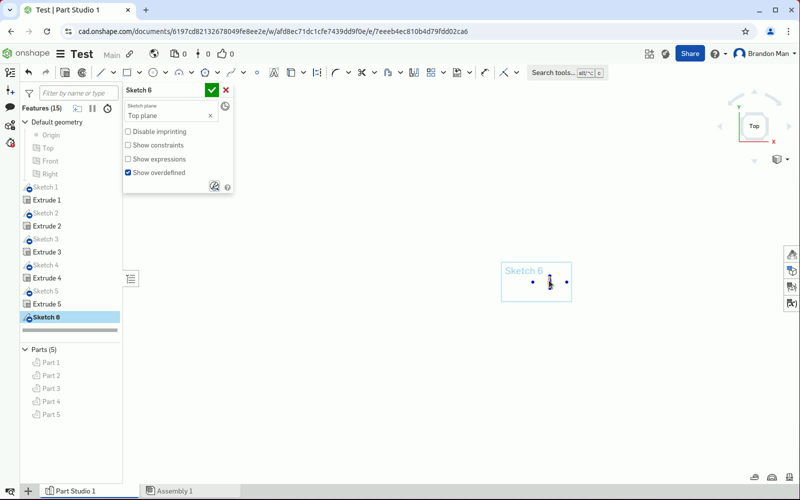
scroll(6)
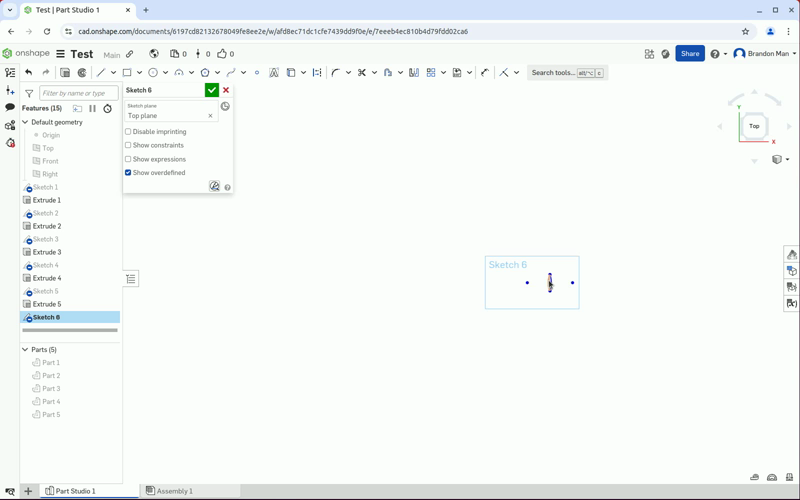
scroll(6)
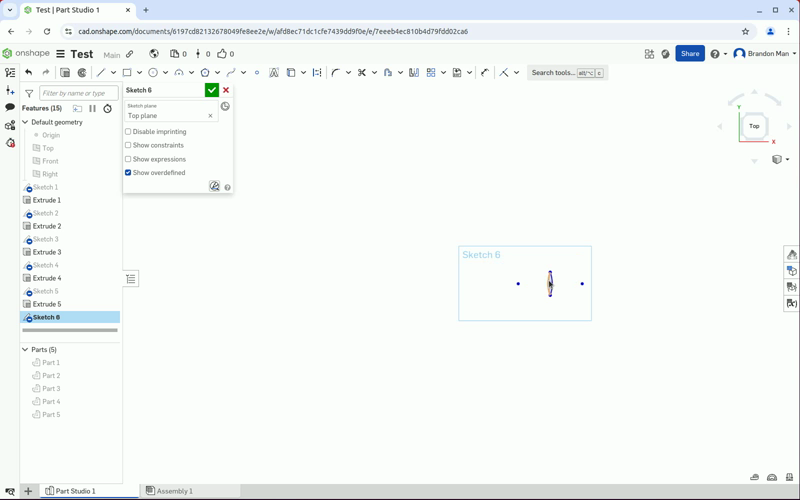
scroll(6)
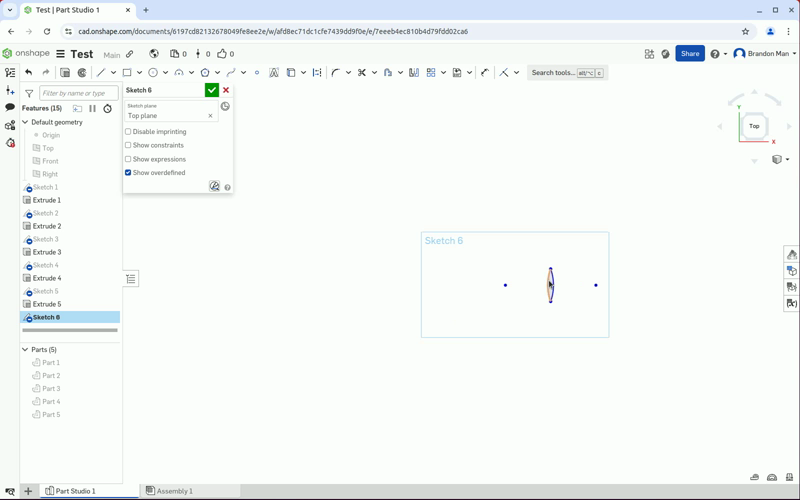
scroll(6)
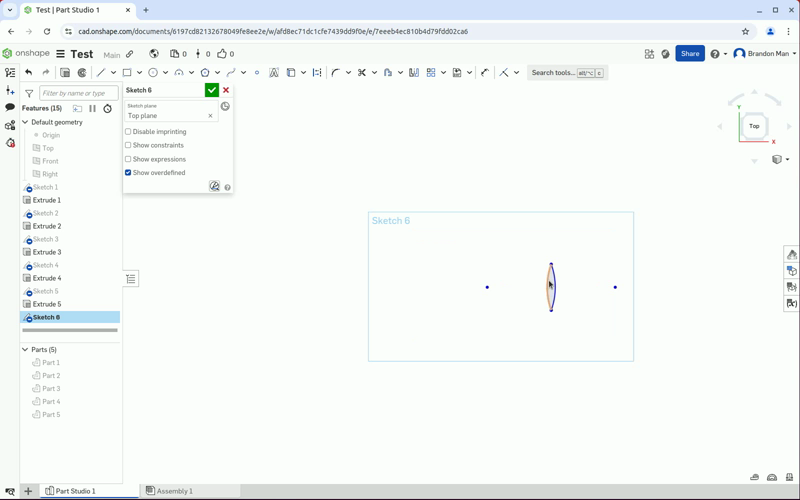
scroll(6)
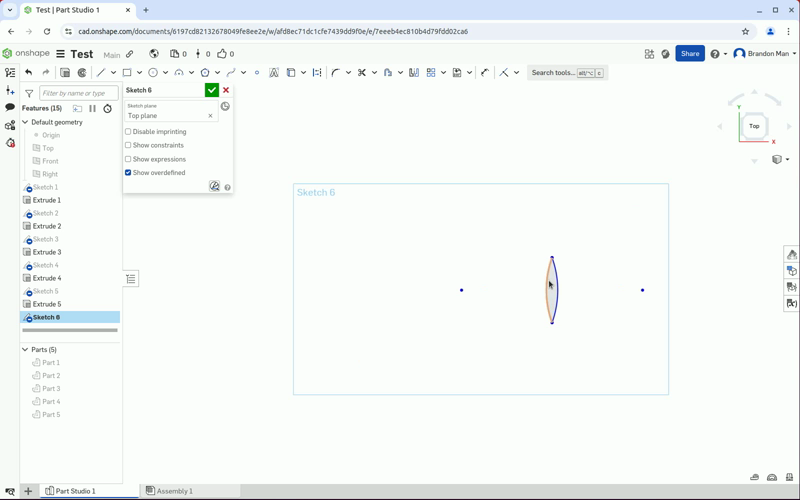
scroll(6)
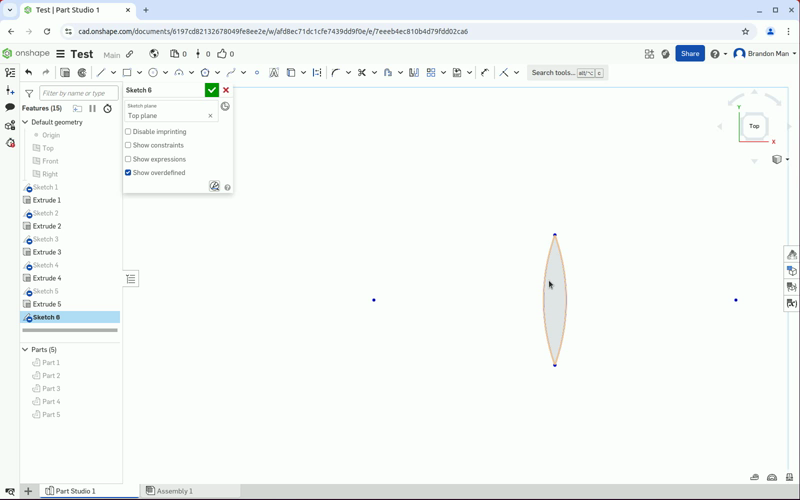
click(549, 280)
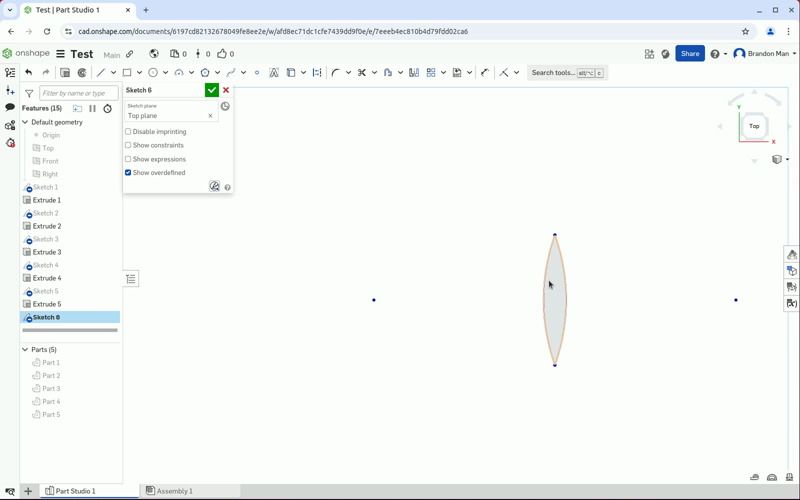
scroll(-6)
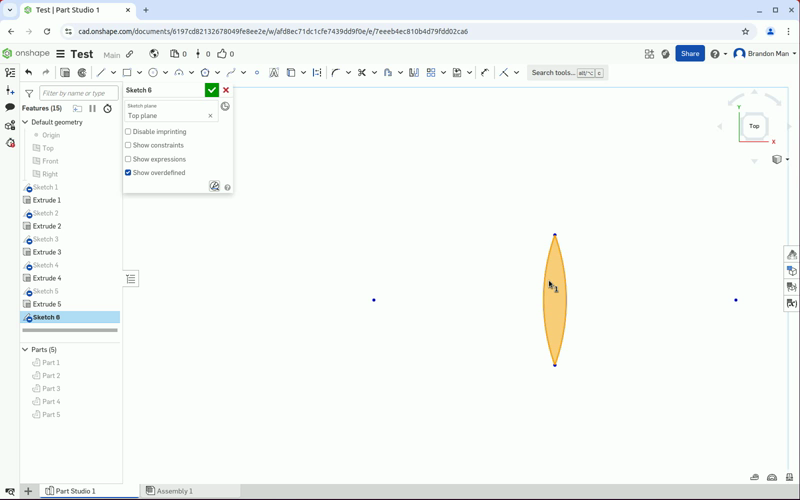
scroll(-6)
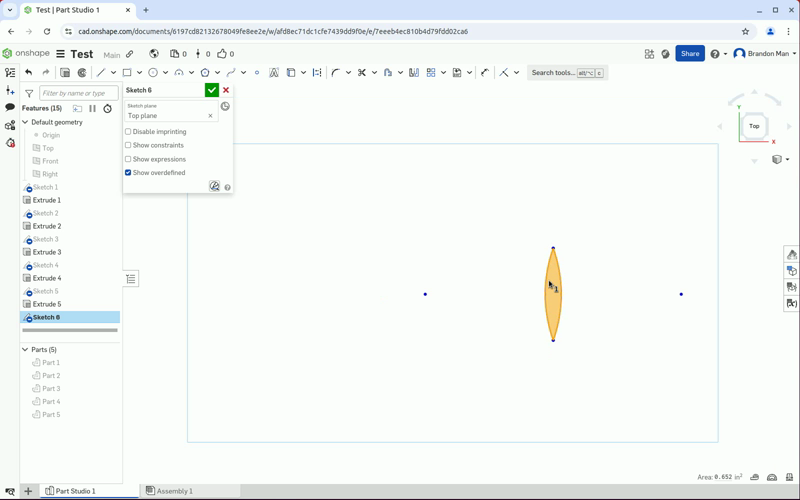
scroll(-6)
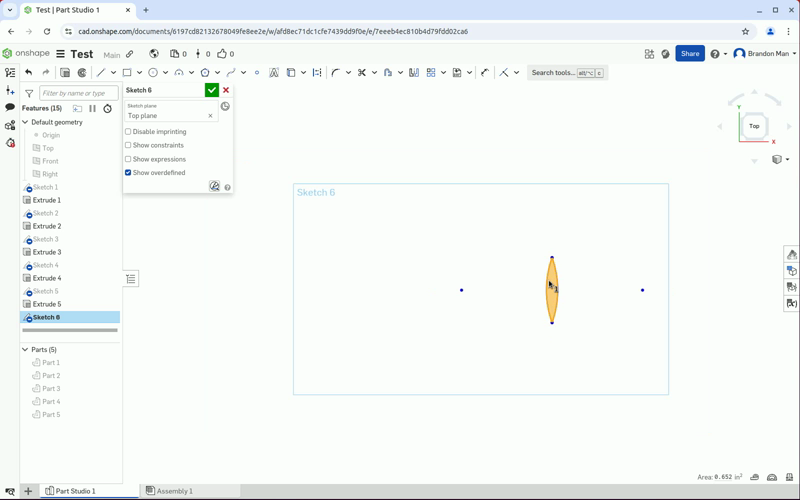
scroll(-6)
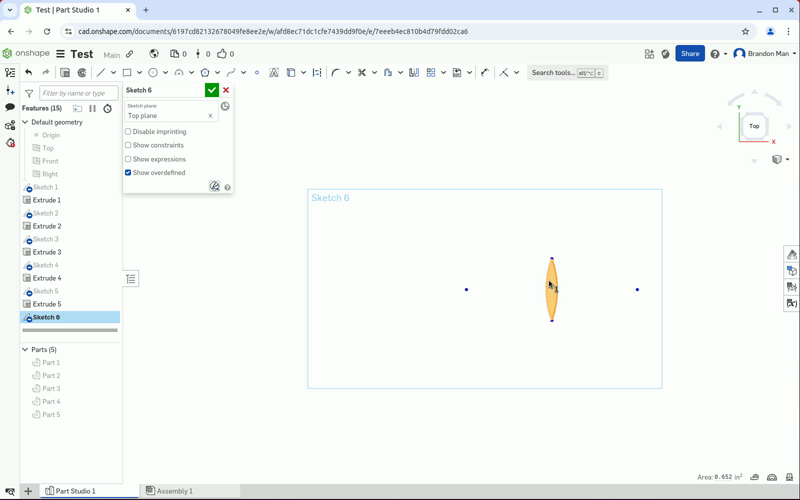
scroll(-6)
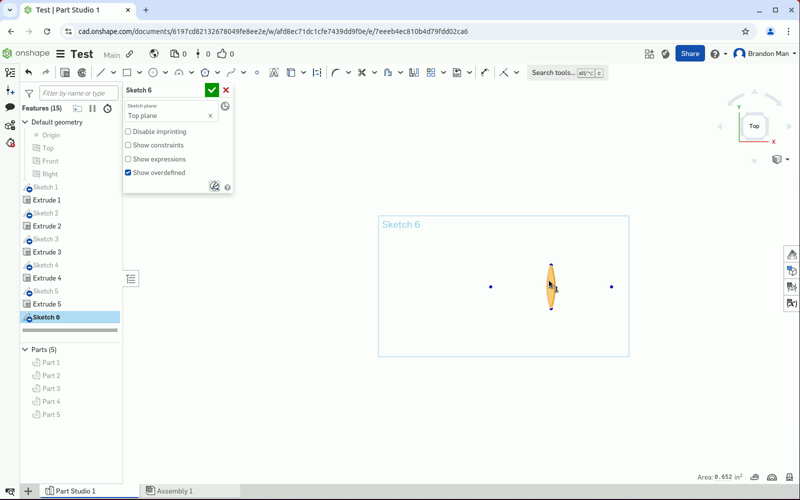
scroll(-6)
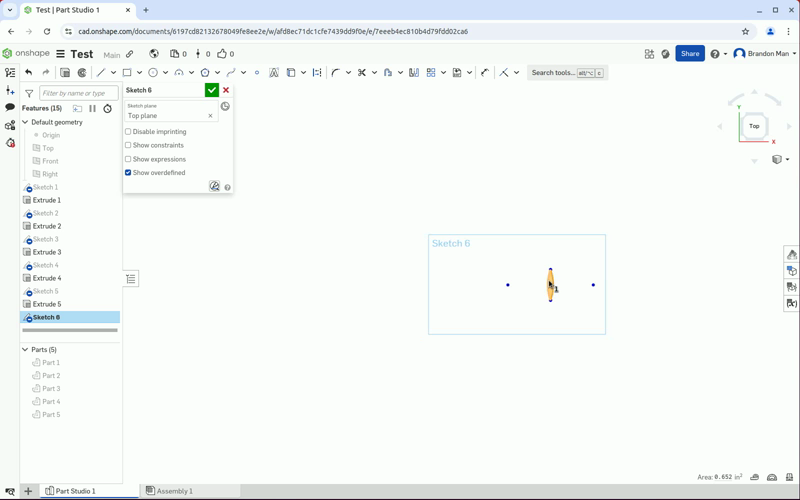
scroll(-6)
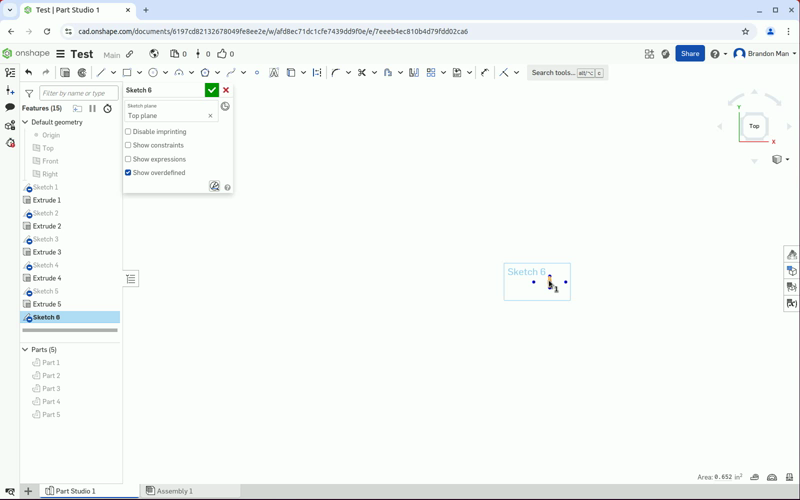
mouse_move(73, 352)
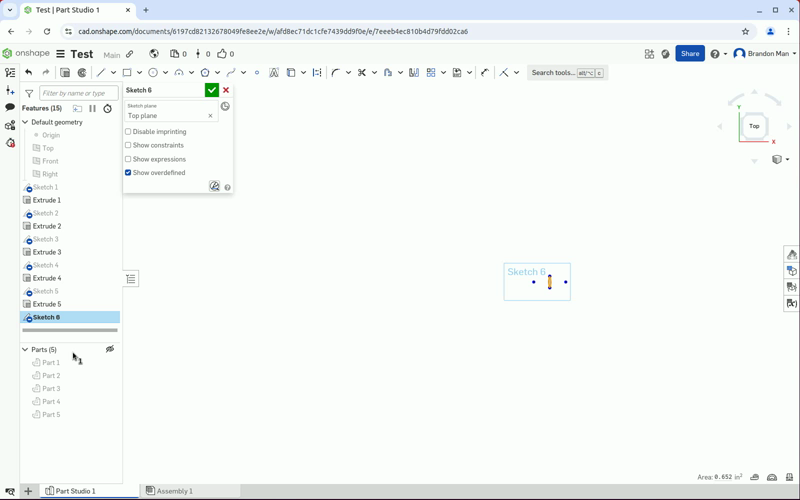
key(shift+y)
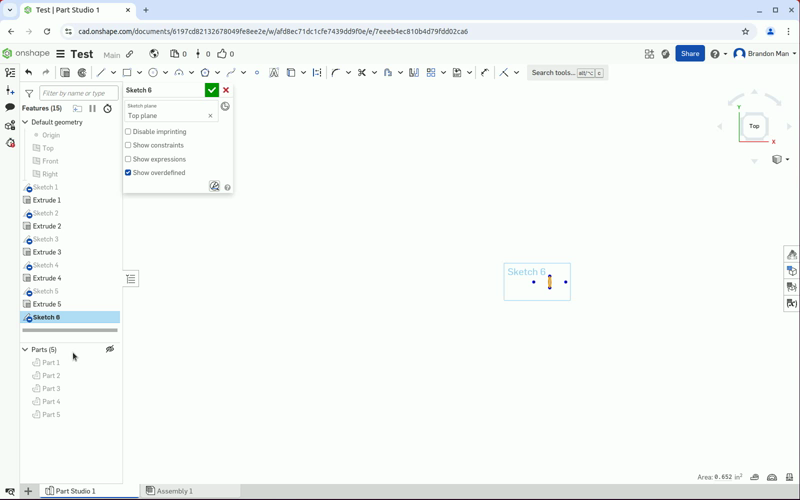
key(shift+e)
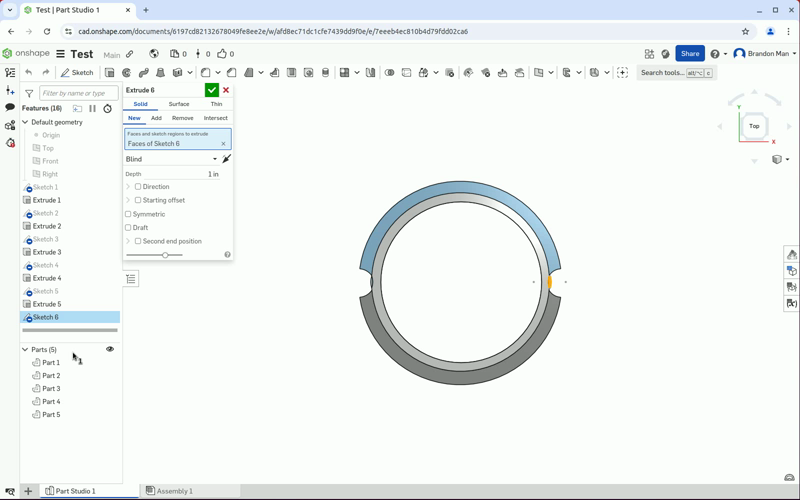
mouse_move(143, 106)
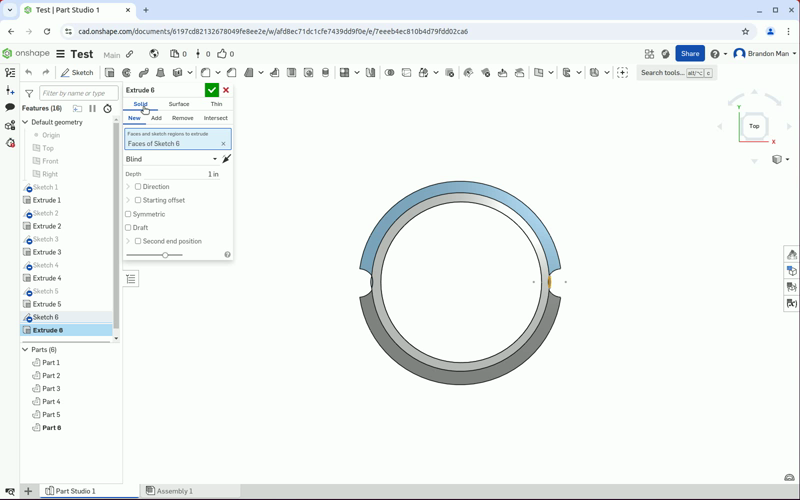
click(143, 106)
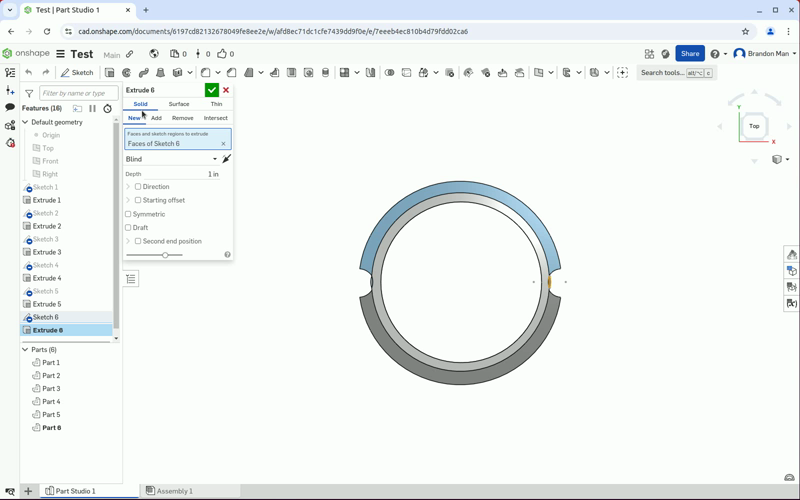
mouse_move(137, 120)
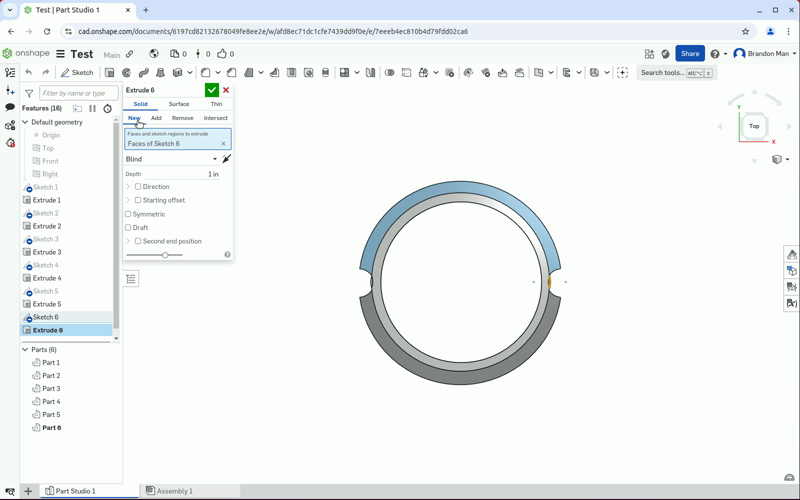
click(137, 120)
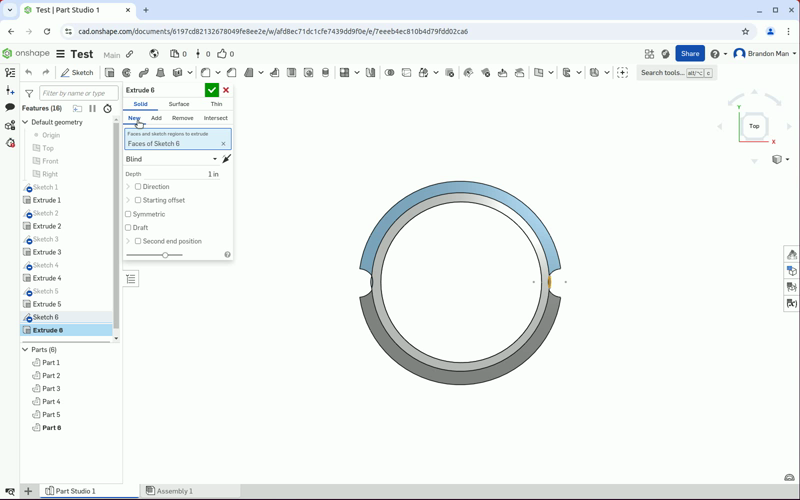
key(tab, 4)
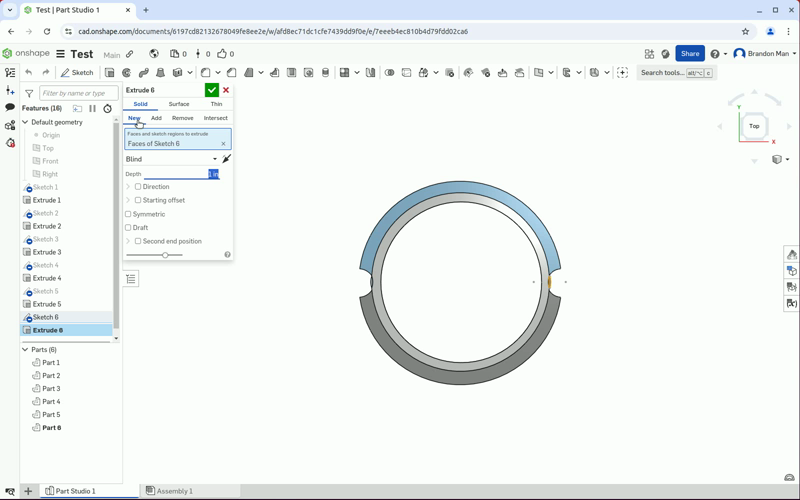
text(23.108)
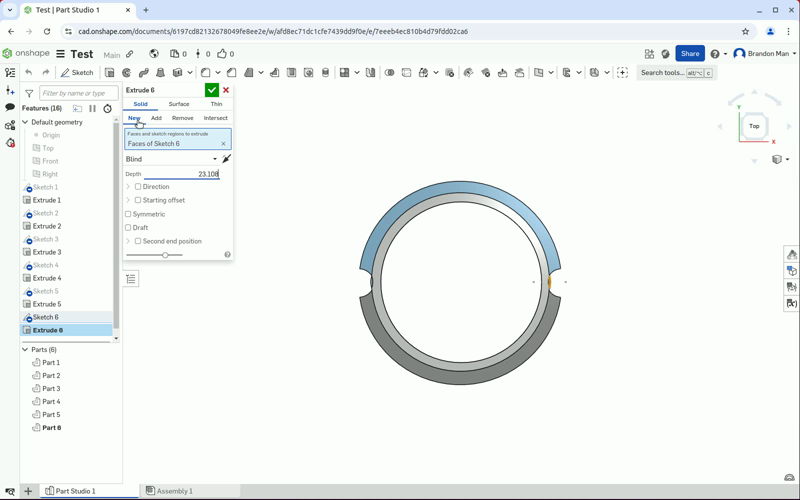
key(enter)
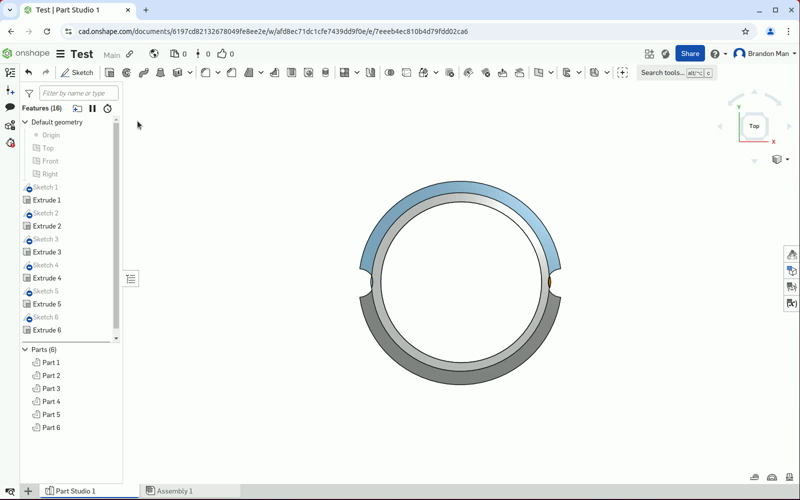
key(shift+h)
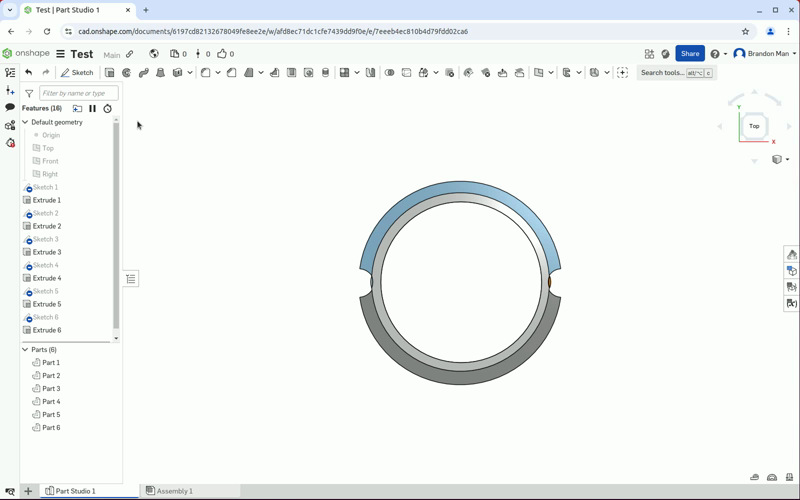
key(shift+h)
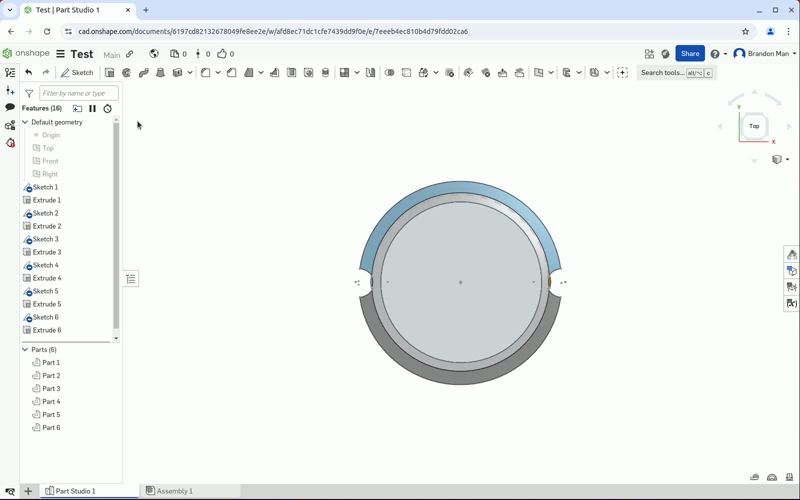
key(shift+7)
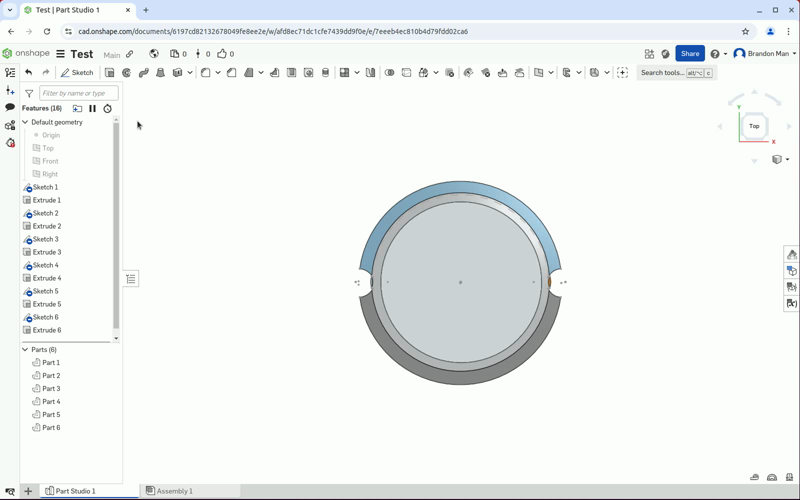
key(up, 3)
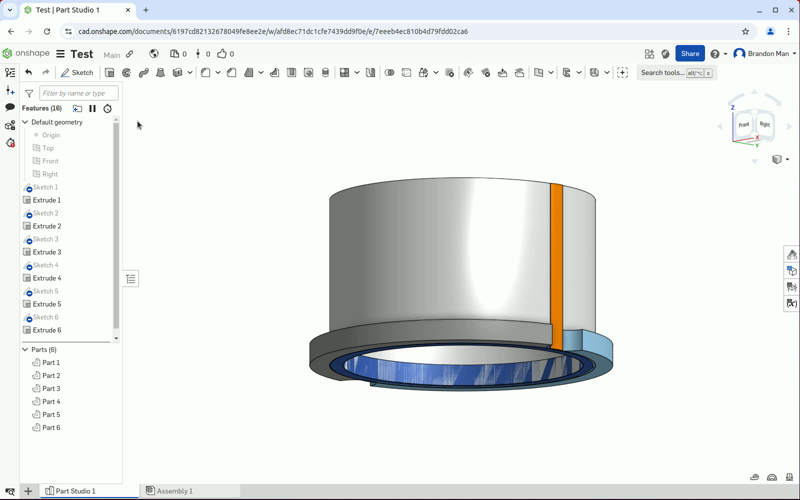
key(left, 3)
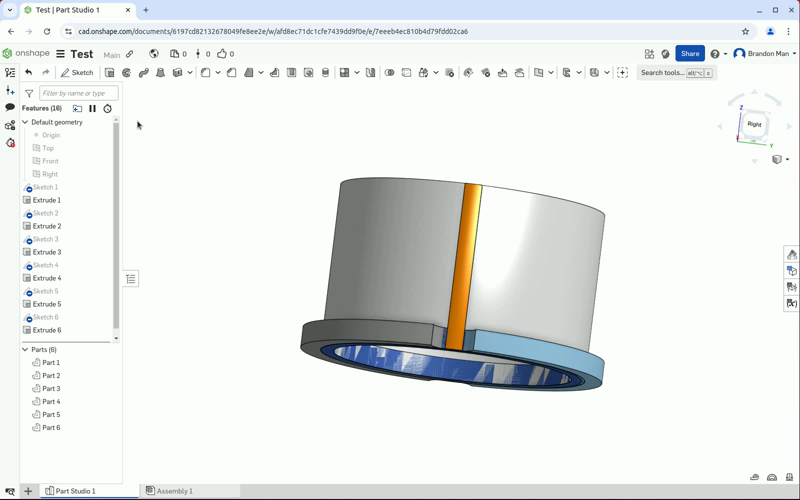
key(right, 3)
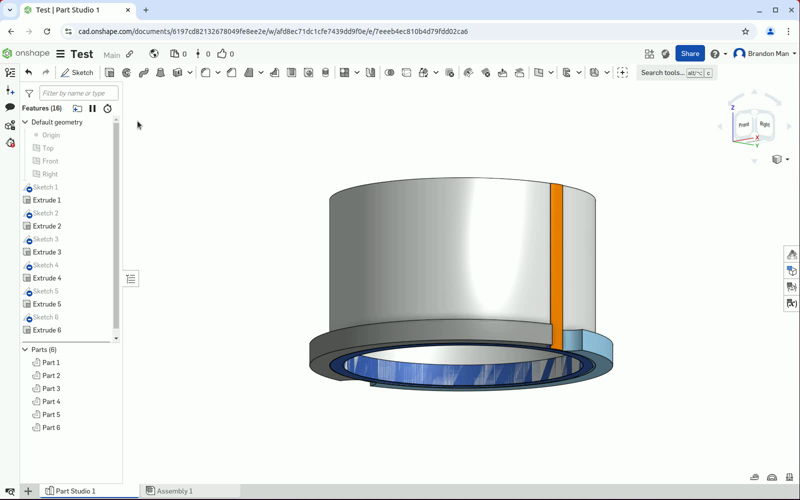
key(down, 3)
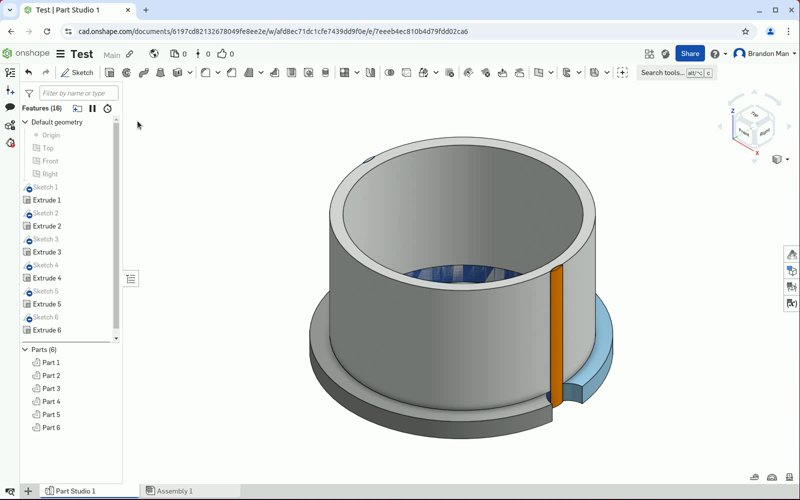
mouse_move(69, 189)
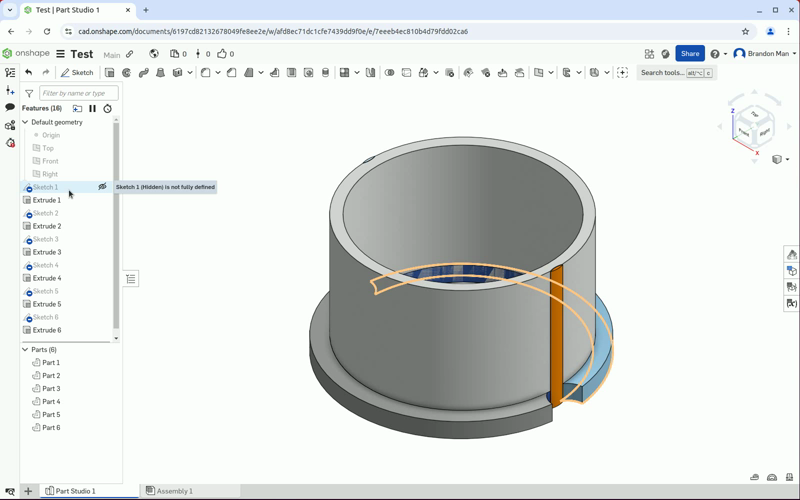
click(69, 189)